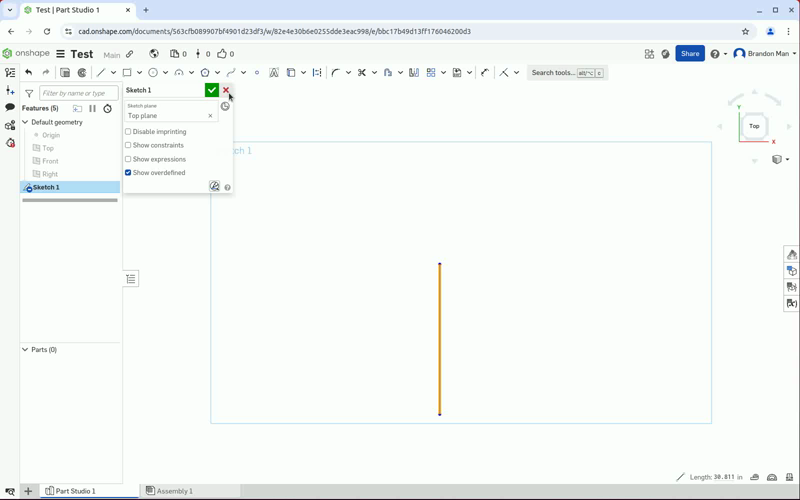
key(shift+h)
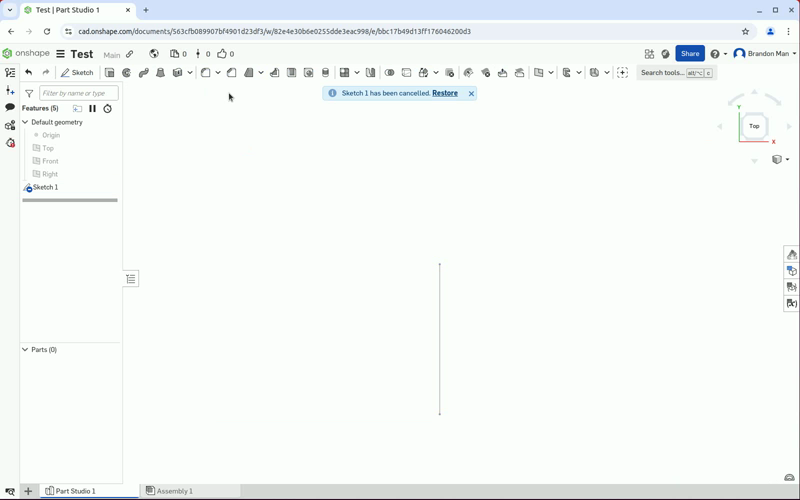
key(shift+s)
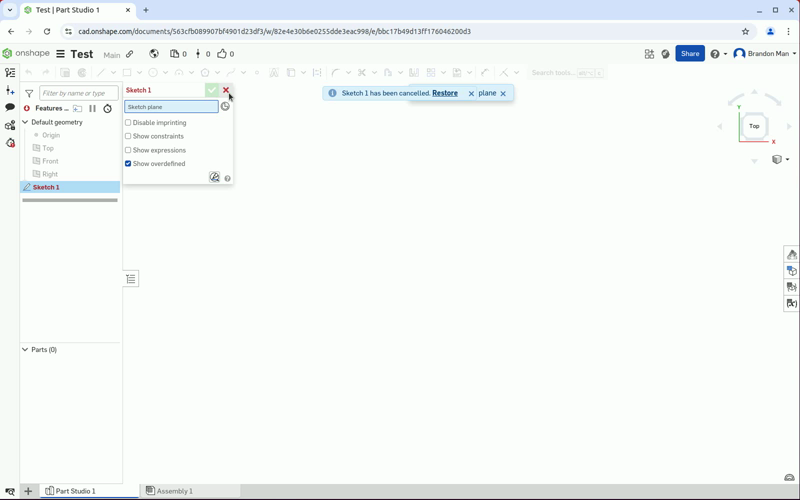
mouse_move(73, 150)
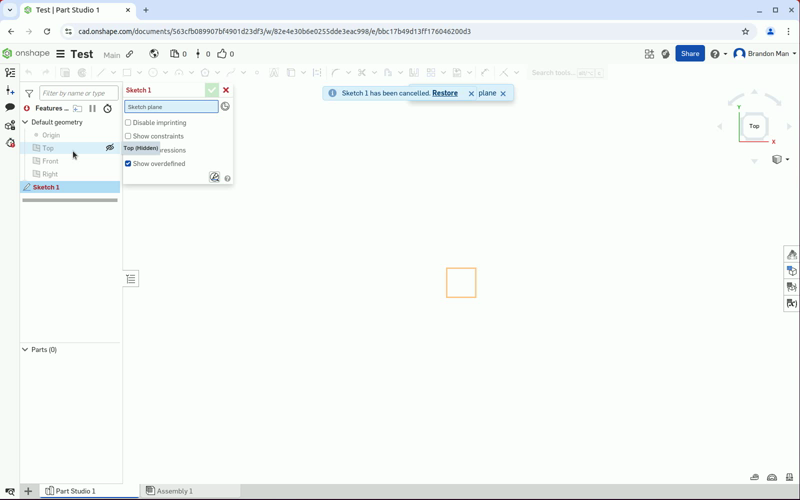
click(73, 150)
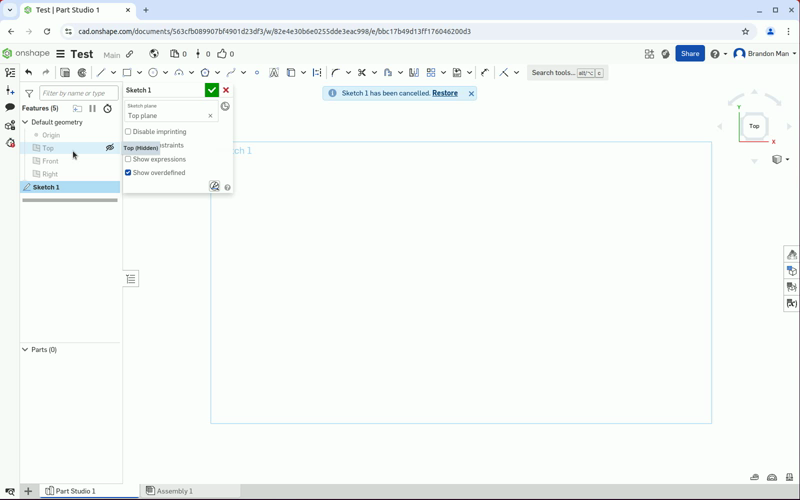
mouse_move(73, 352)
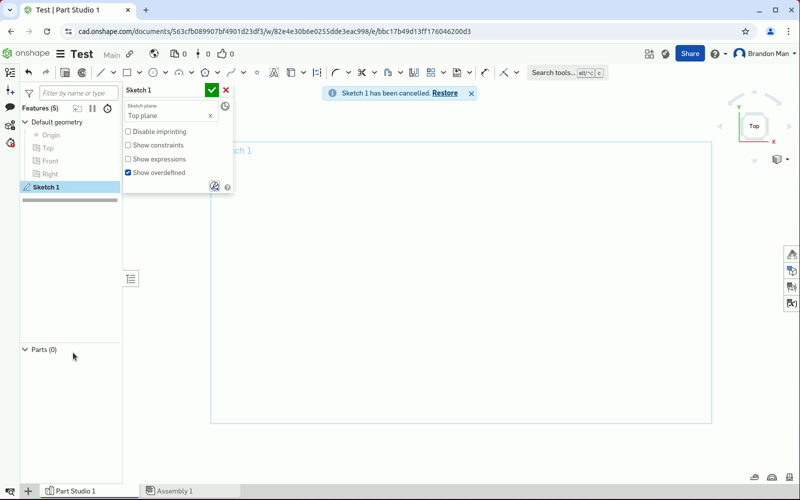
key(y)
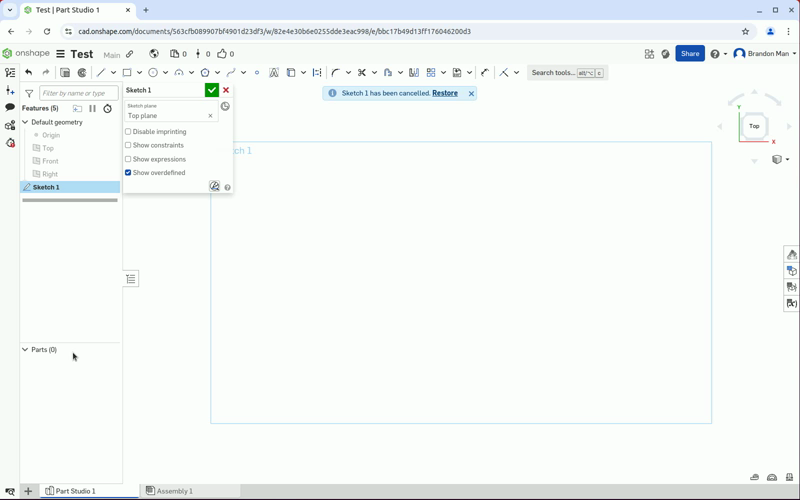
key(a)
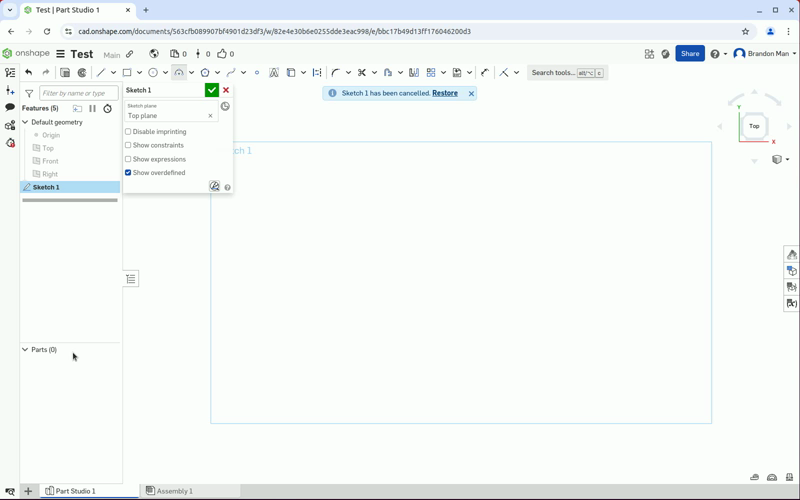
key_down(shift)
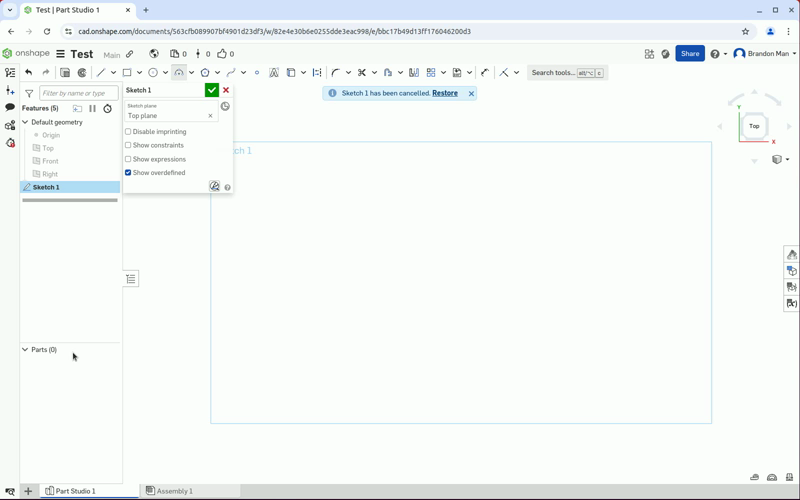
mouse_move(396, 282)
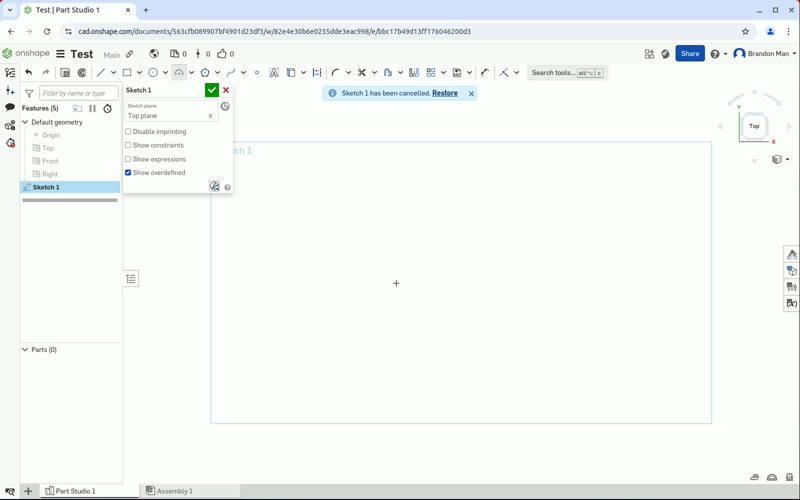
click(396, 282)
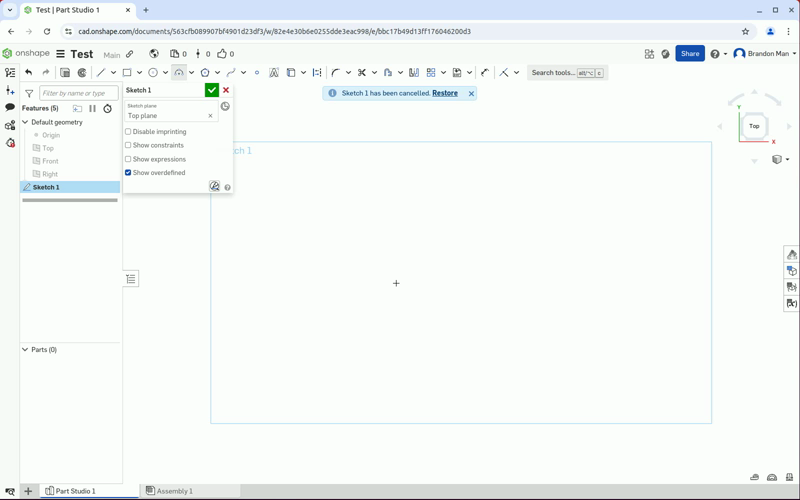
key_up(shift)
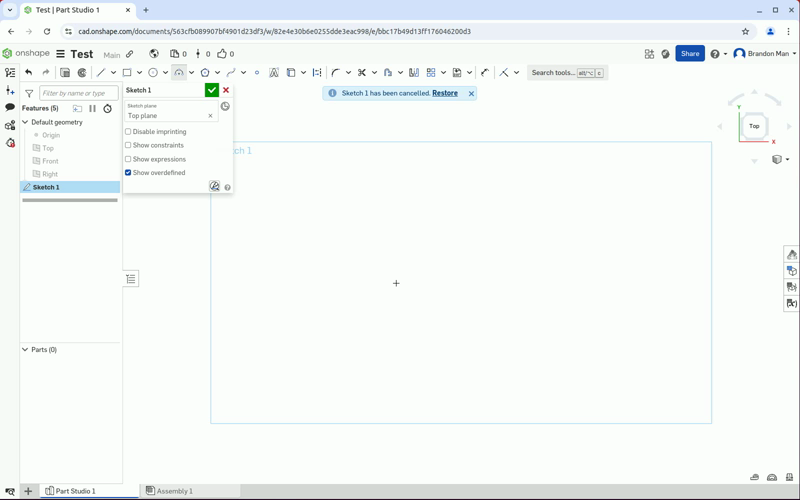
key_down(shift)
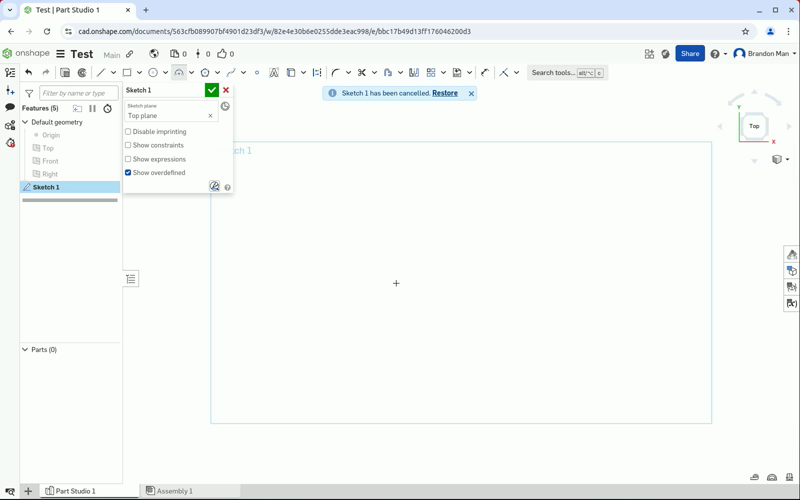
mouse_move(419, 349)
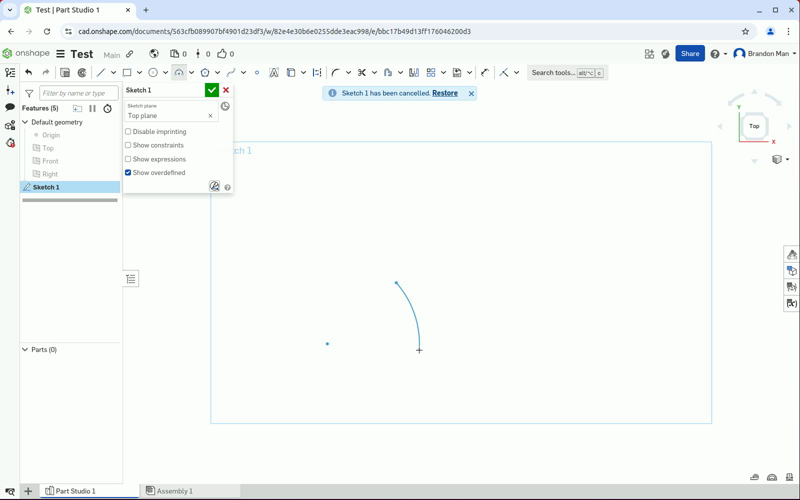
click(419, 349)
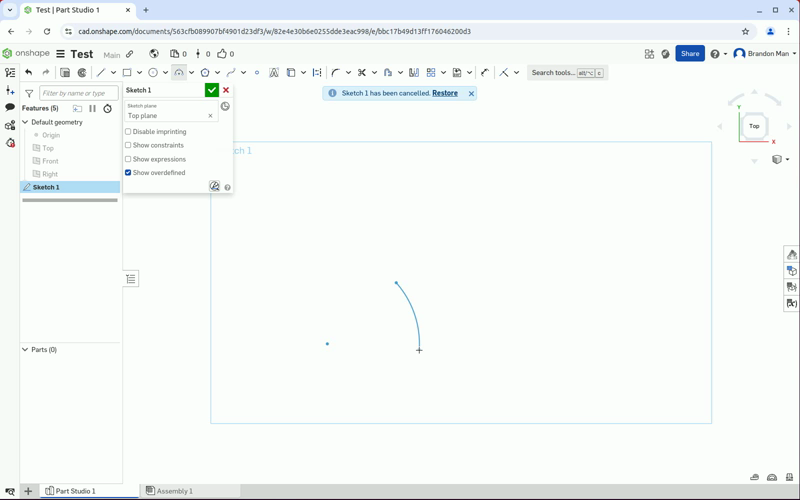
mouse_move(431, 308)
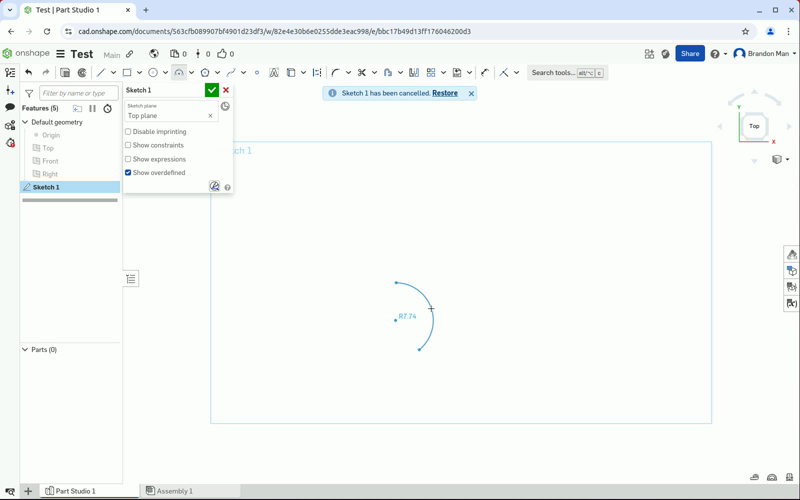
click(431, 308)
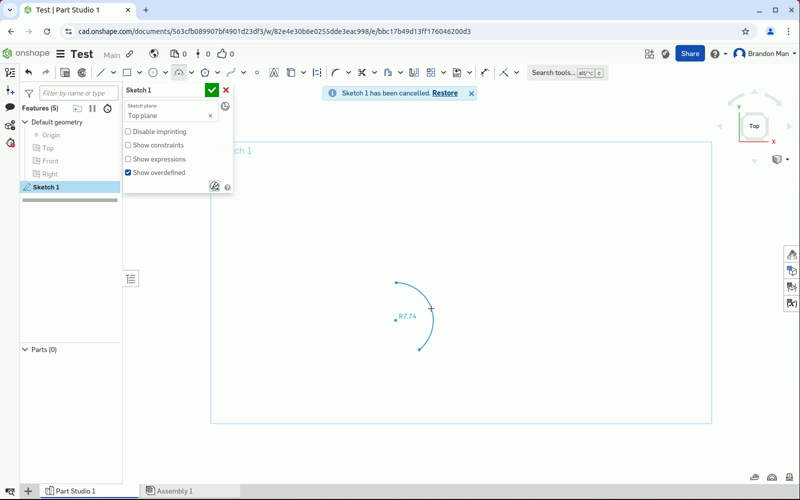
key_up(shift)
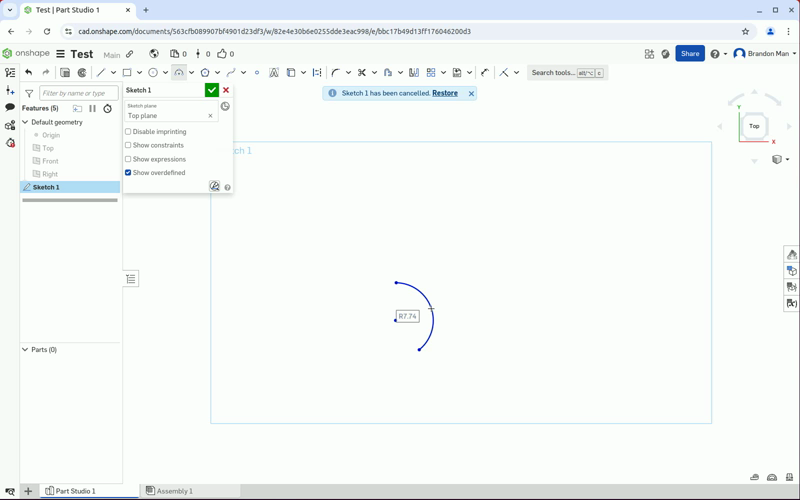
mouse_move(419, 349)
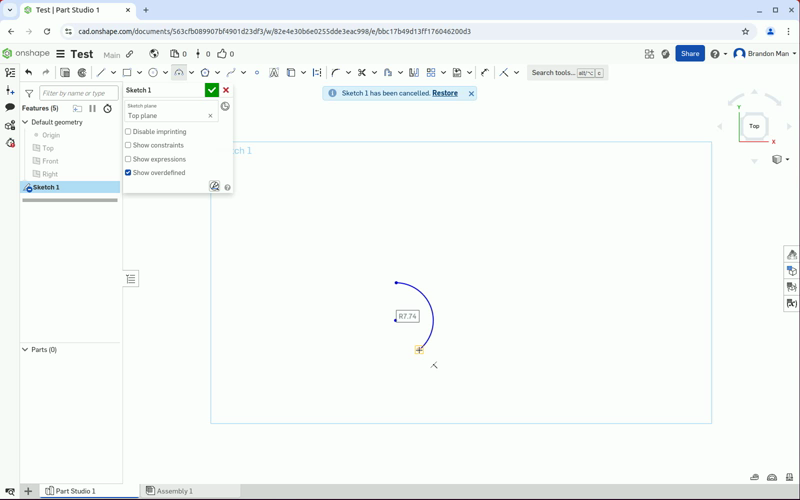
click(419, 349)
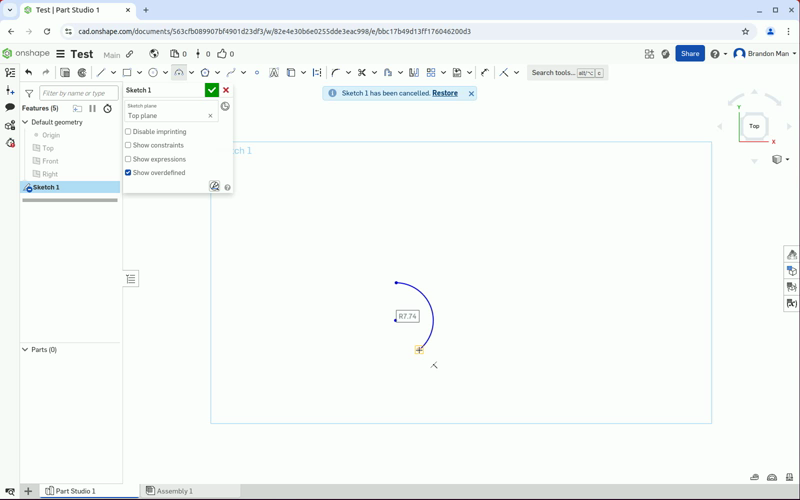
key_down(shift)
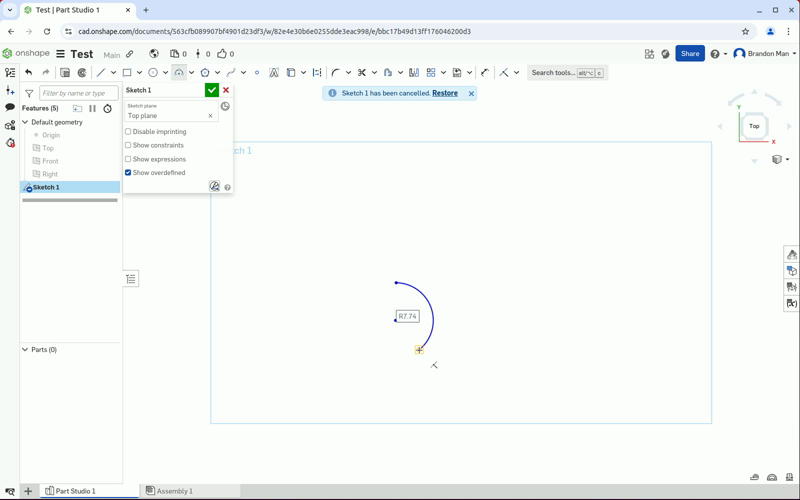
mouse_move(504, 351)
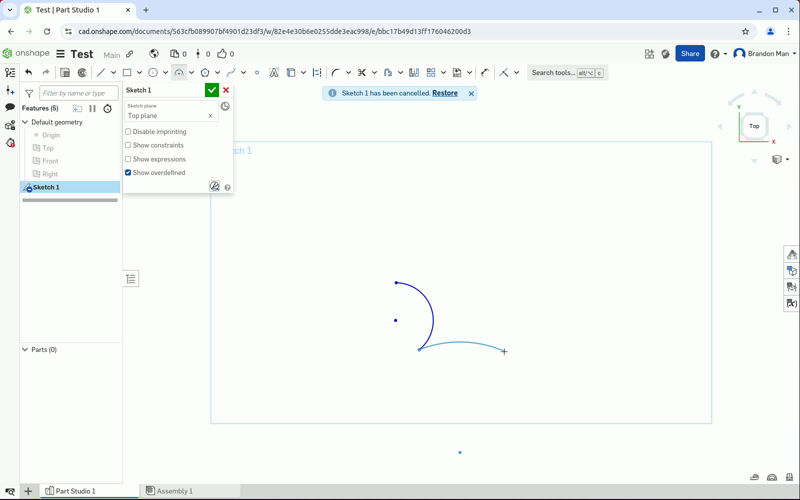
click(504, 351)
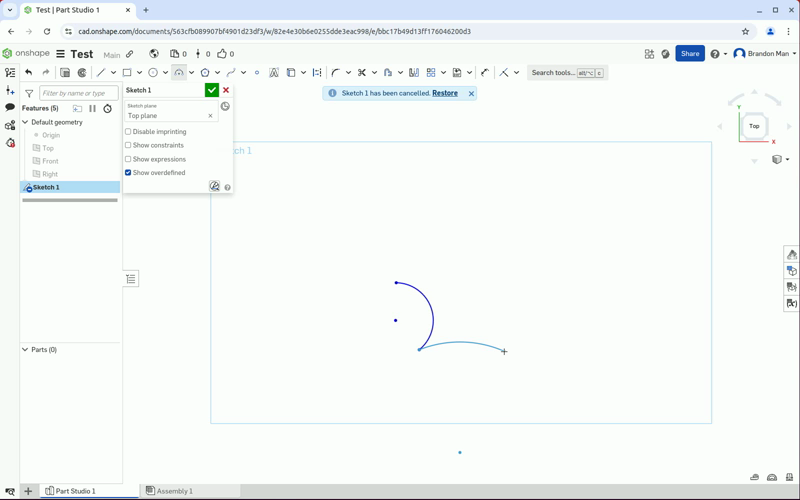
mouse_move(461, 337)
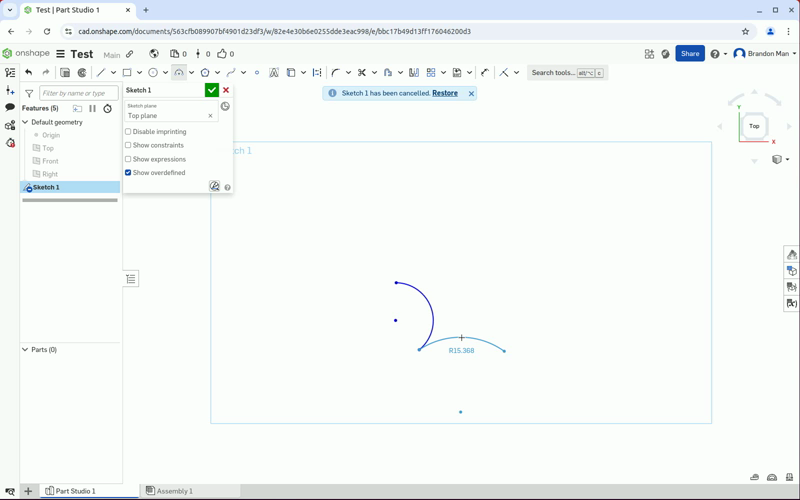
click(461, 337)
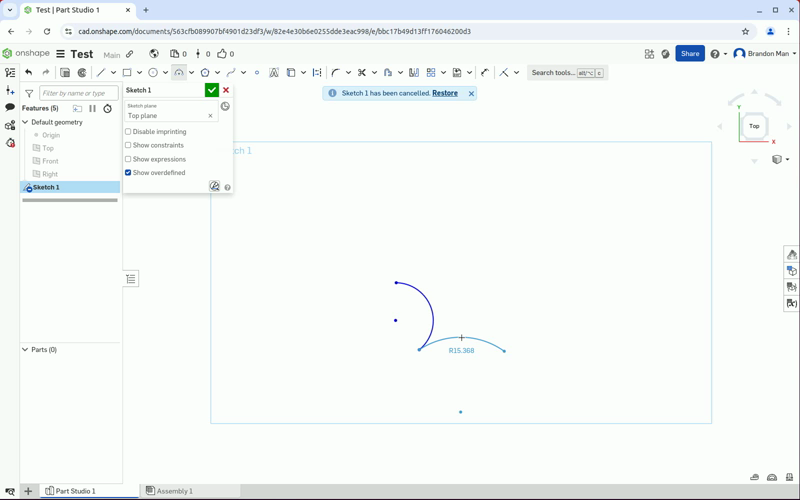
key_up(shift)
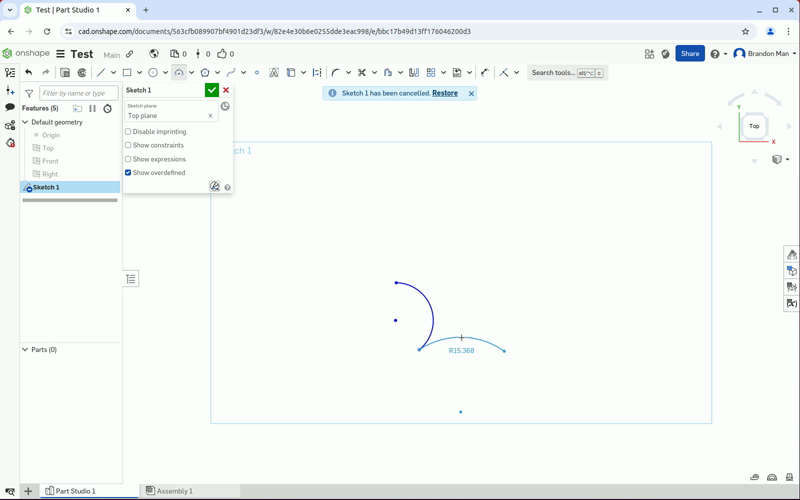
mouse_move(504, 351)
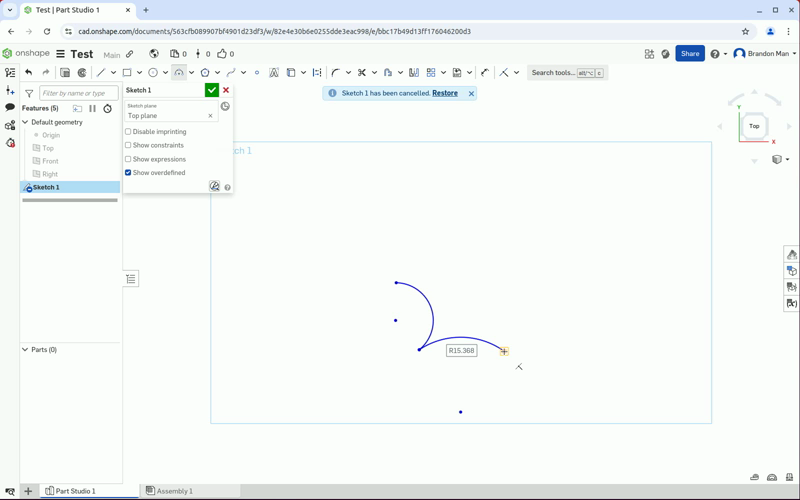
click(504, 351)
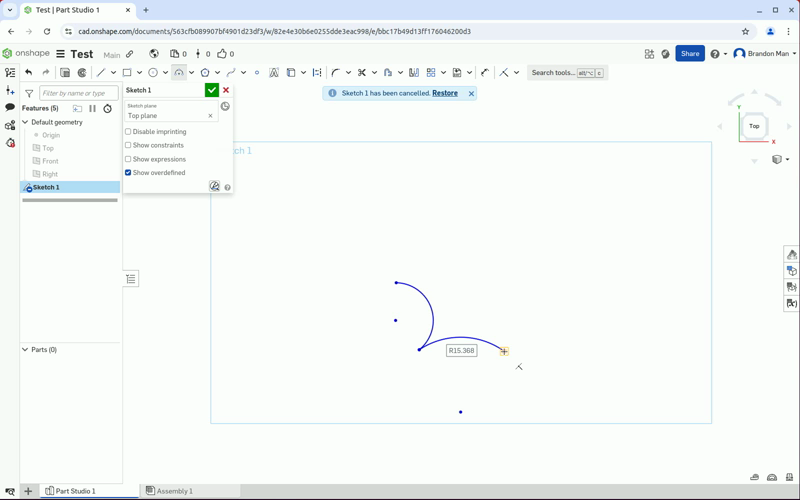
key_down(shift)
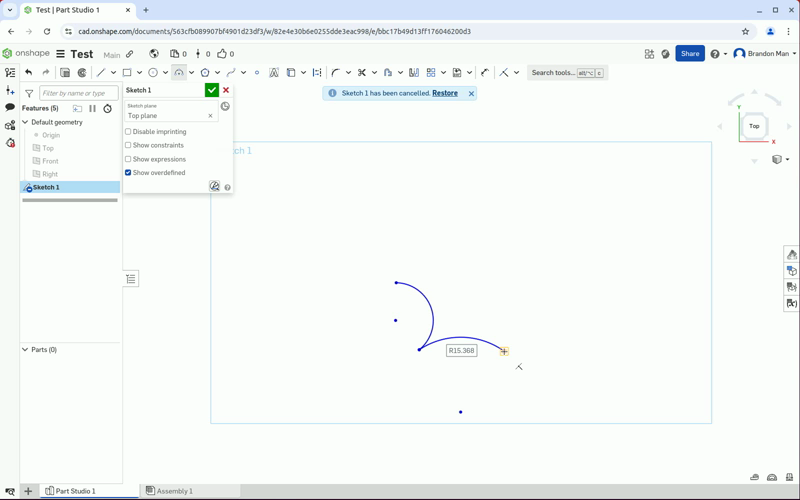
mouse_move(526, 282)
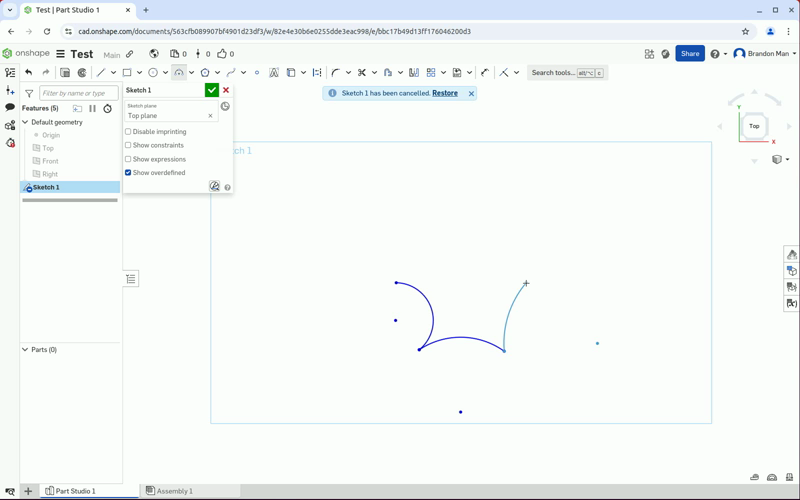
click(526, 282)
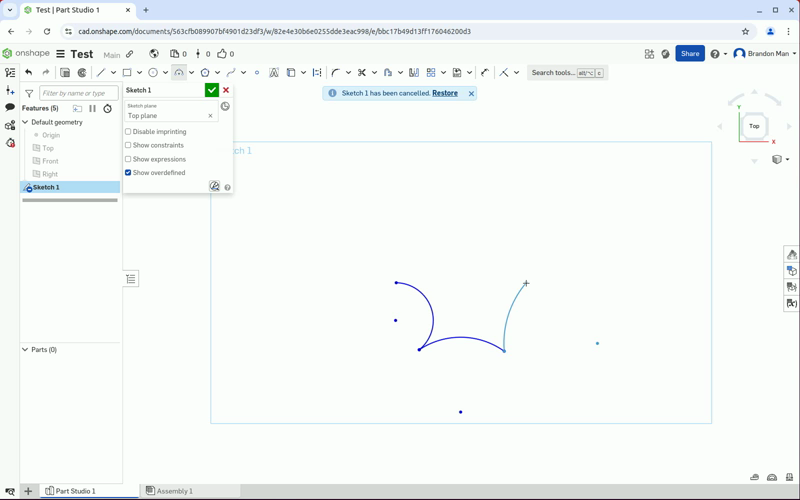
mouse_move(490, 309)
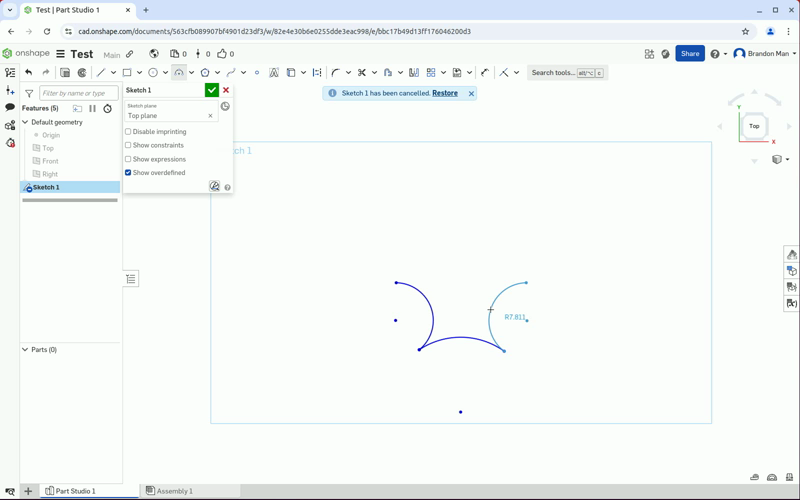
click(490, 309)
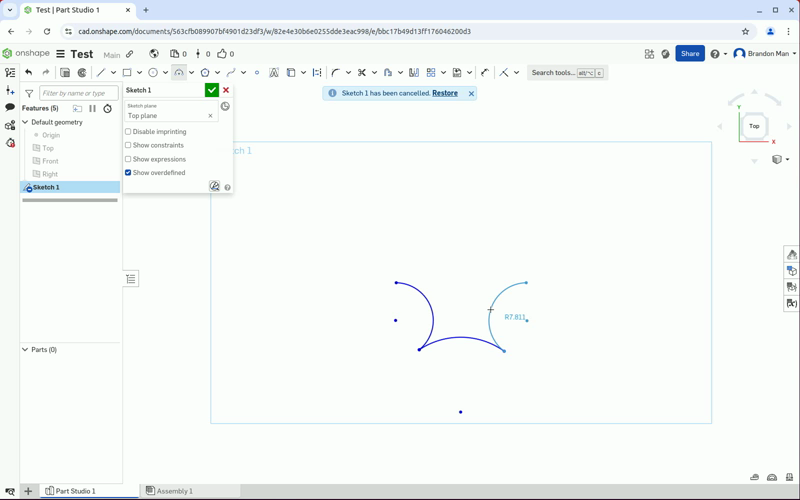
key_up(shift)
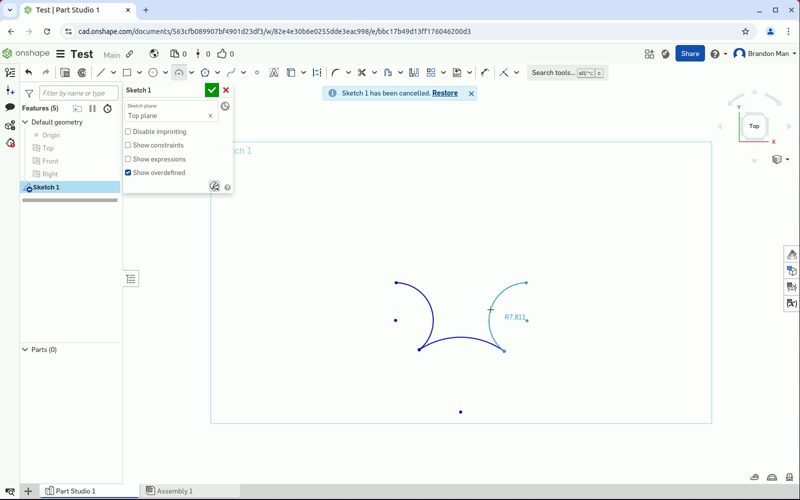
mouse_move(526, 282)
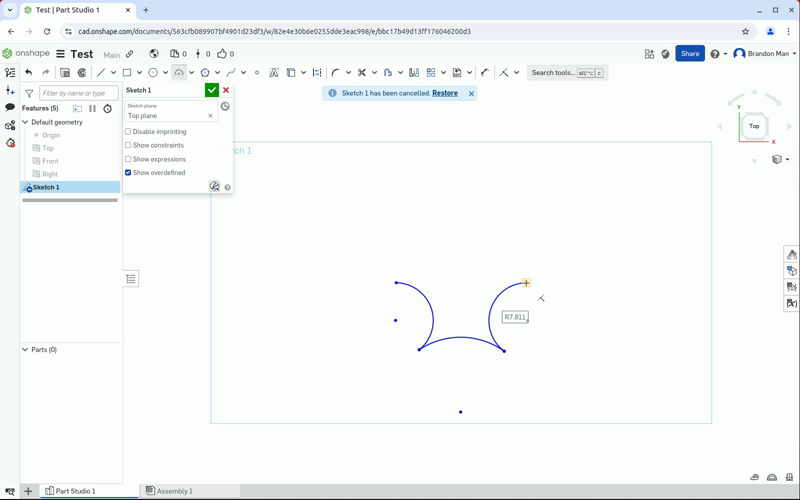
click(526, 282)
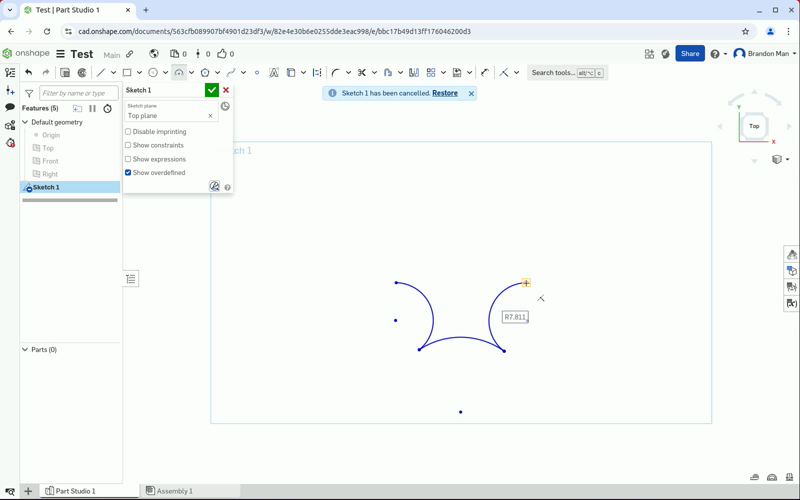
key_down(shift)
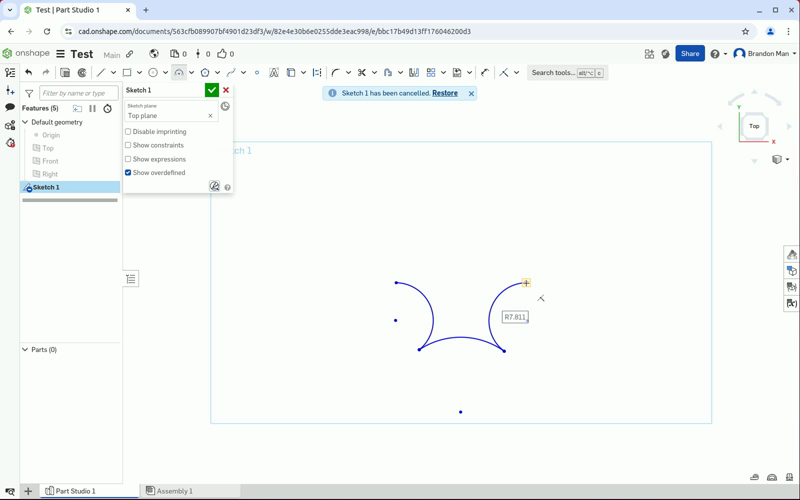
mouse_move(497, 216)
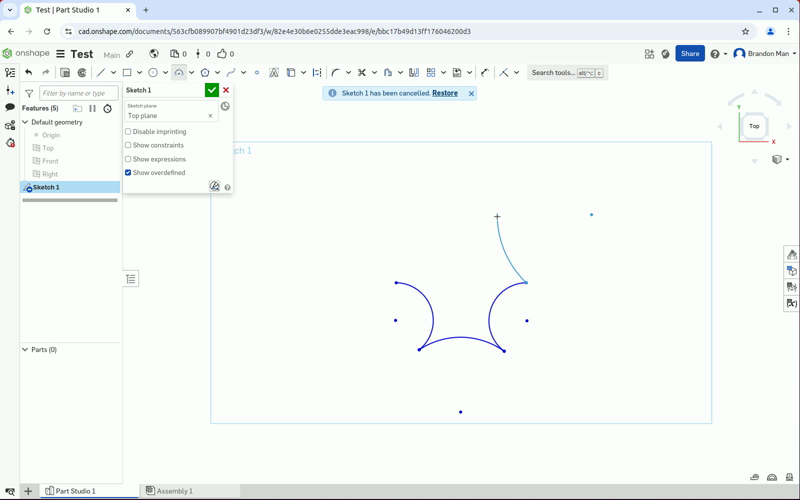
click(497, 216)
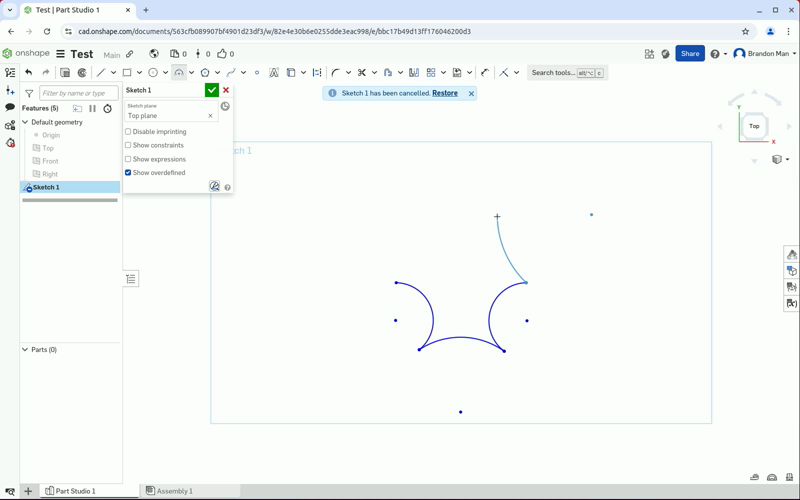
mouse_move(504, 252)
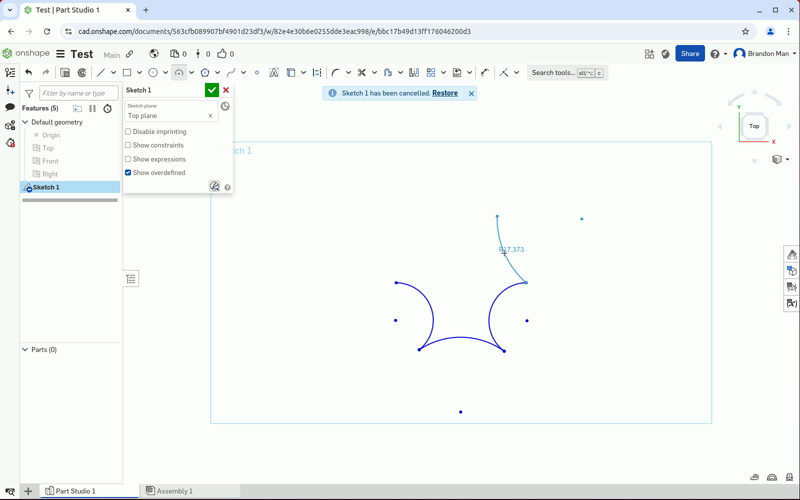
click(504, 252)
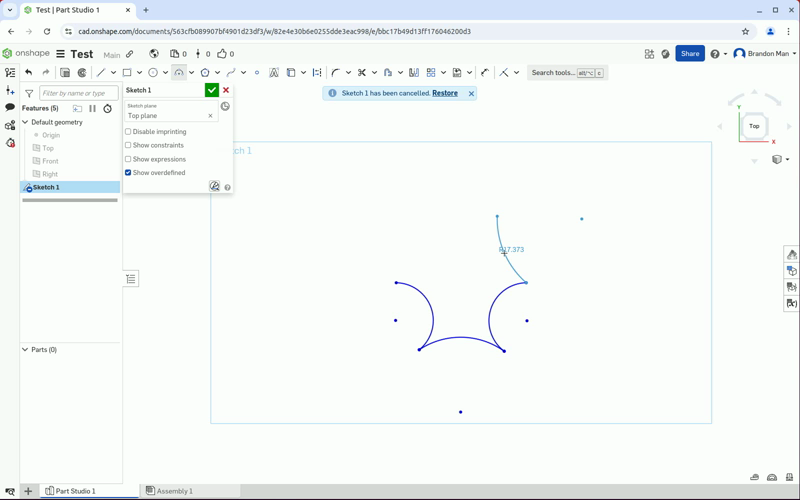
key_up(shift)
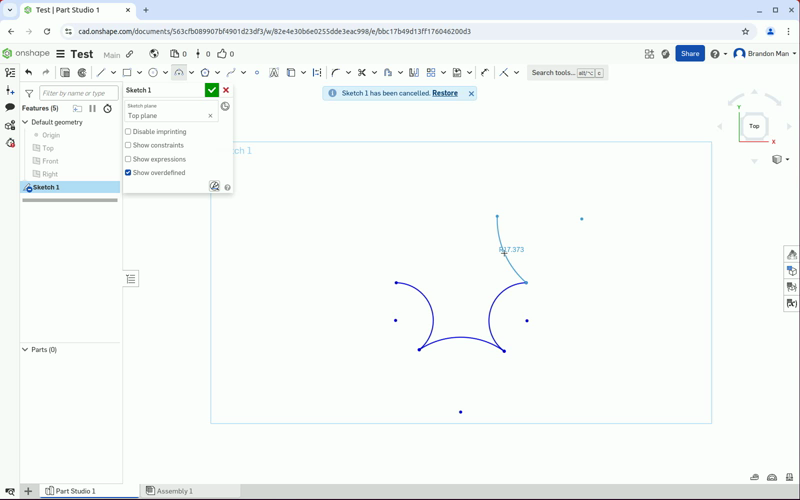
mouse_move(497, 216)
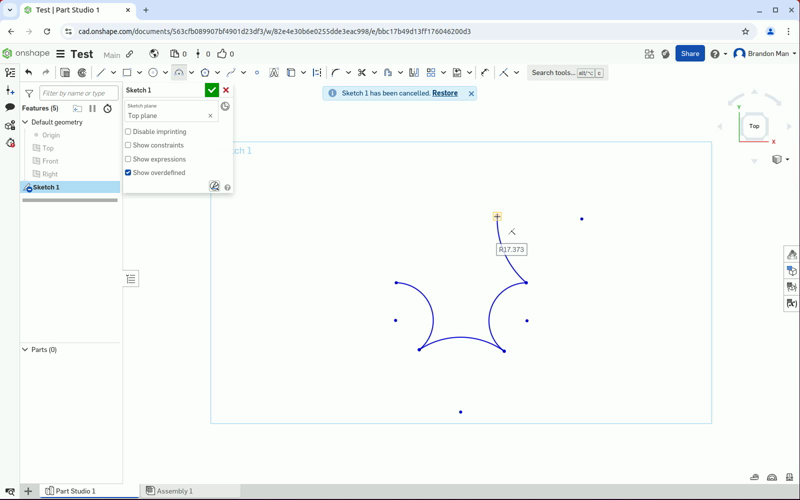
click(497, 216)
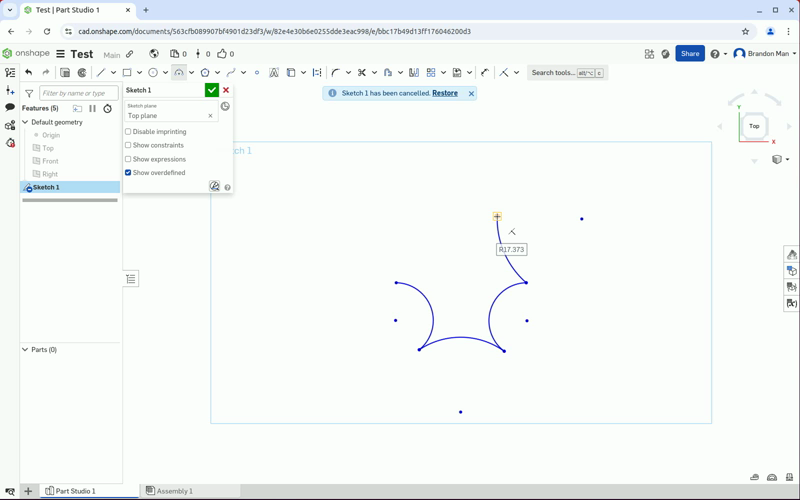
key_down(shift)
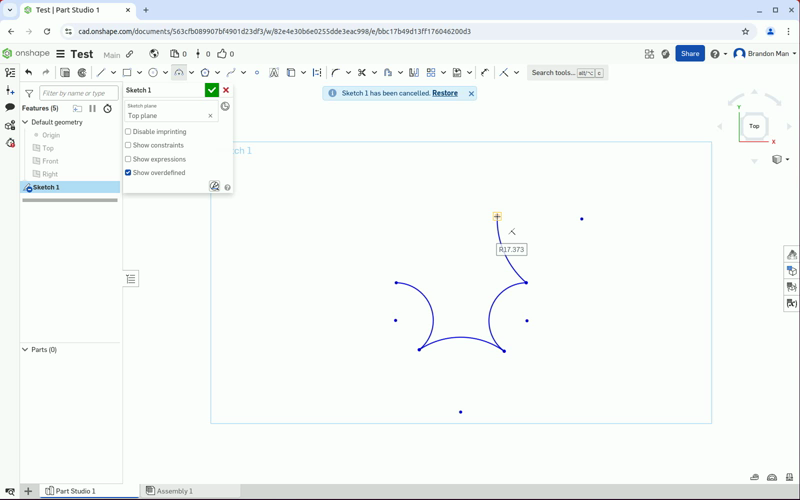
mouse_move(425, 216)
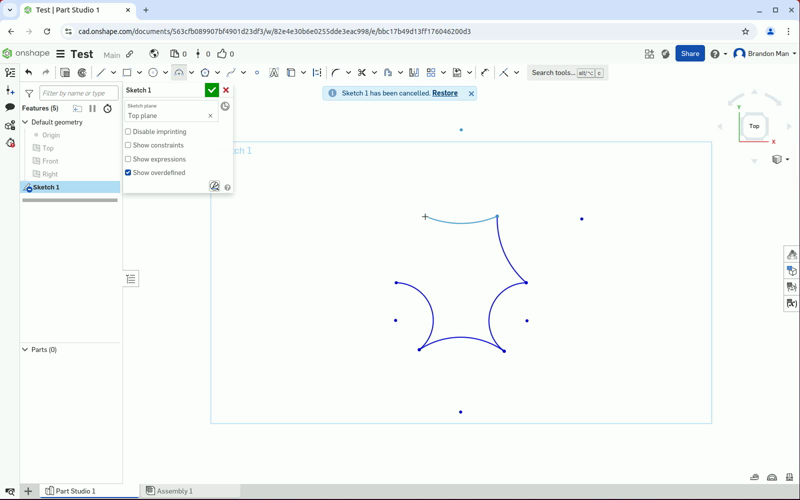
click(425, 216)
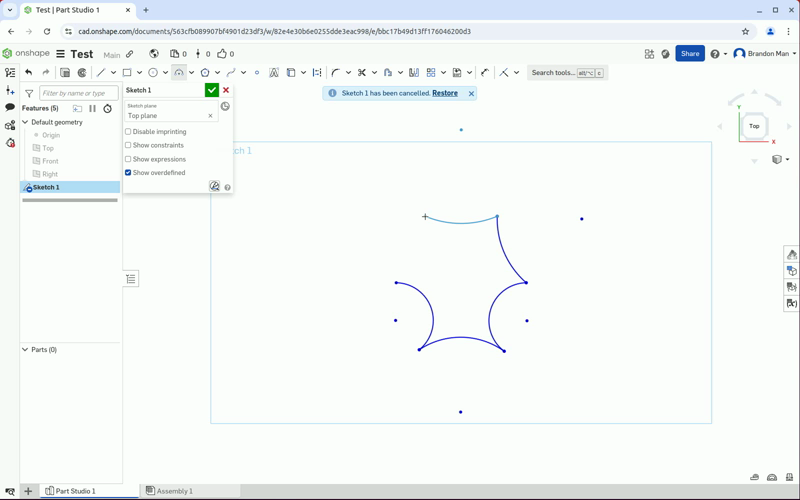
mouse_move(461, 244)
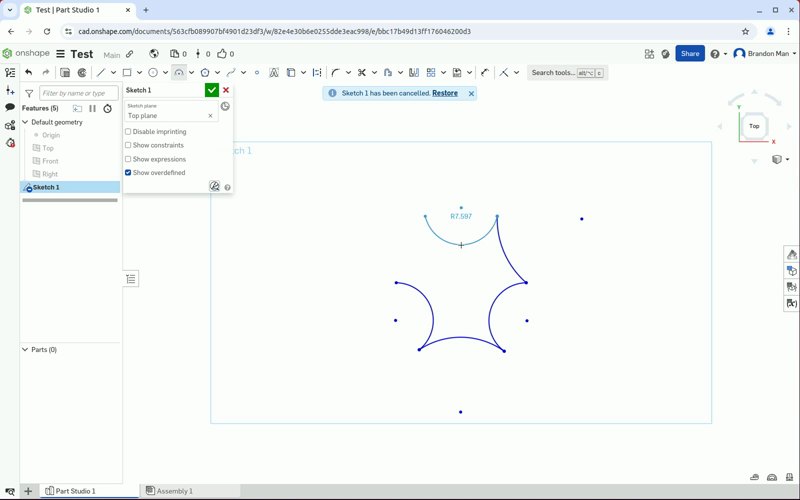
click(461, 244)
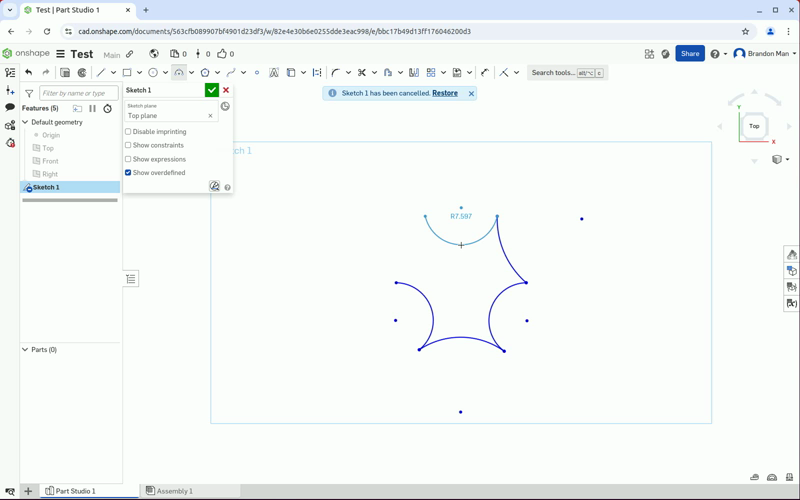
key_up(shift)
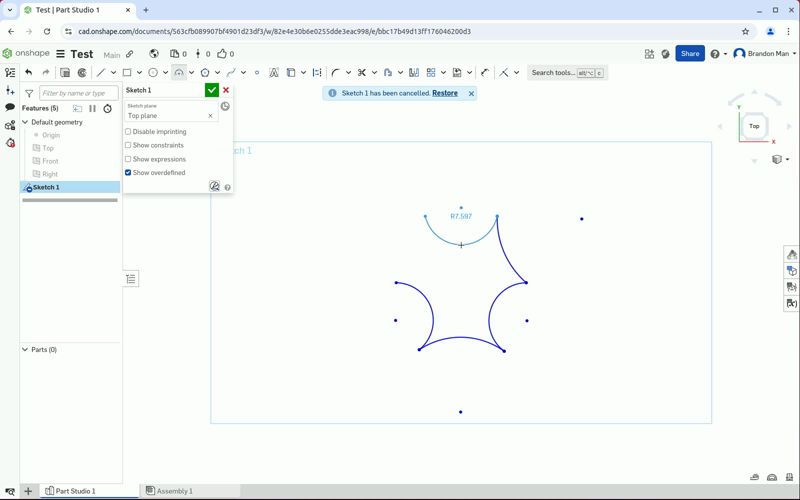
mouse_move(425, 216)
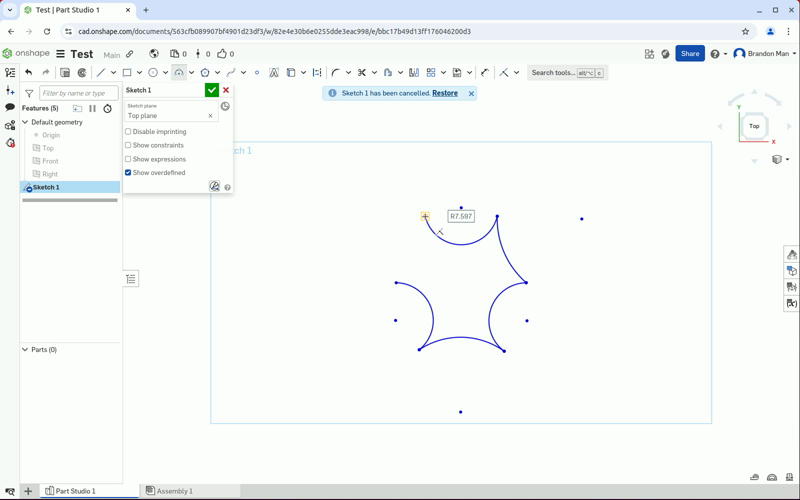
click(425, 216)
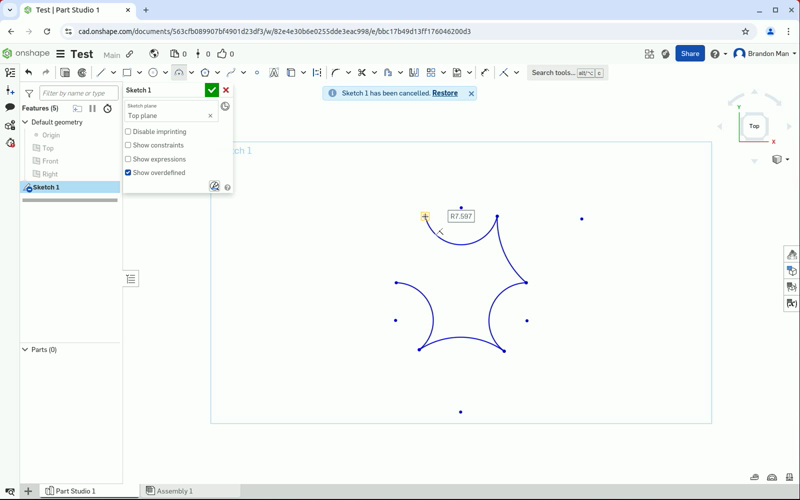
mouse_move(396, 282)
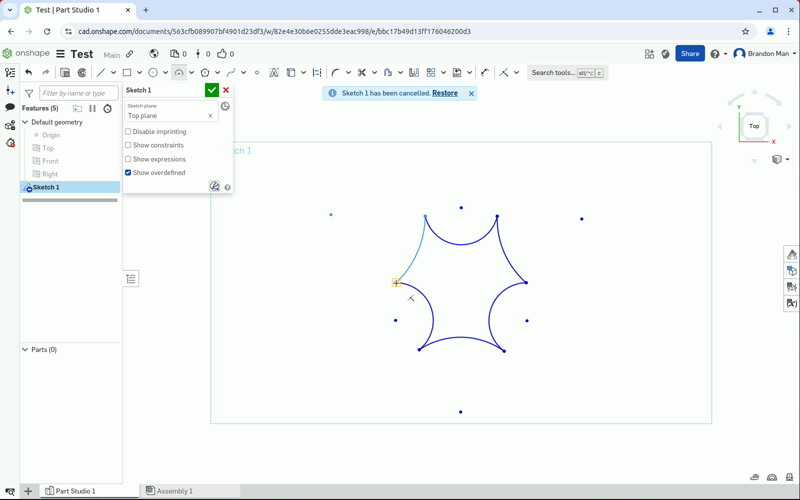
click(396, 282)
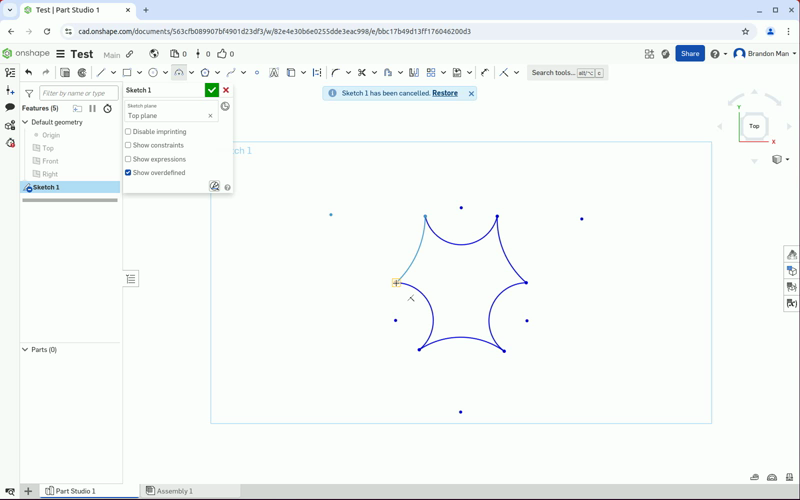
key_down(shift)
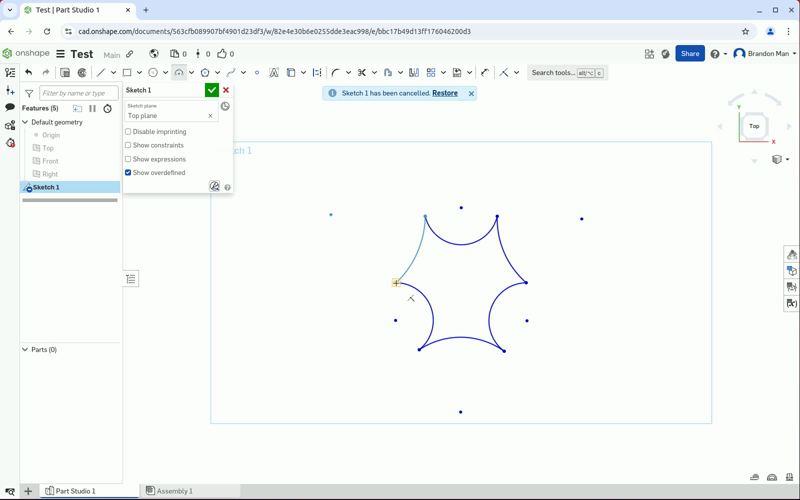
mouse_move(418, 252)
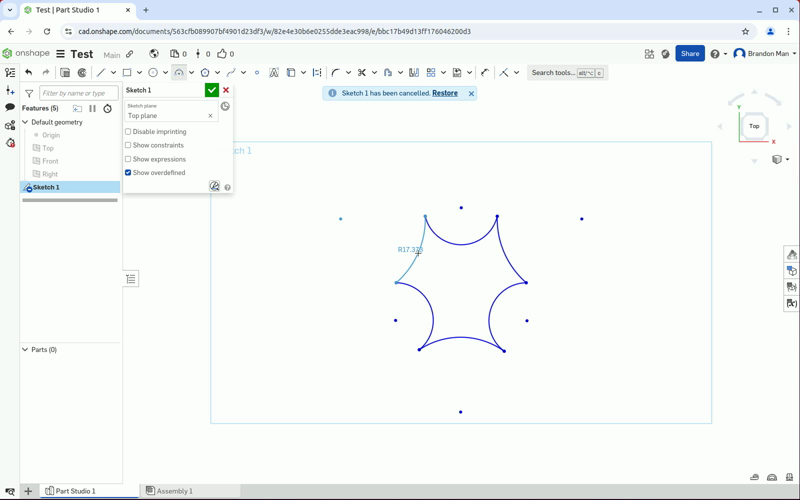
click(418, 252)
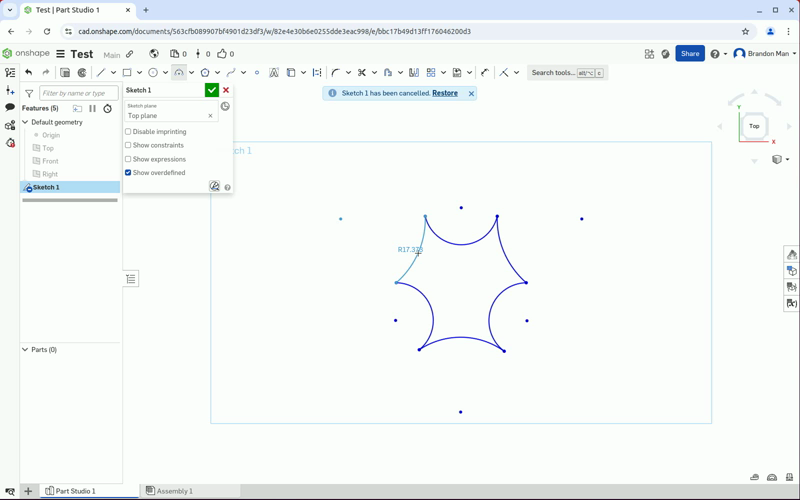
key_up(shift)
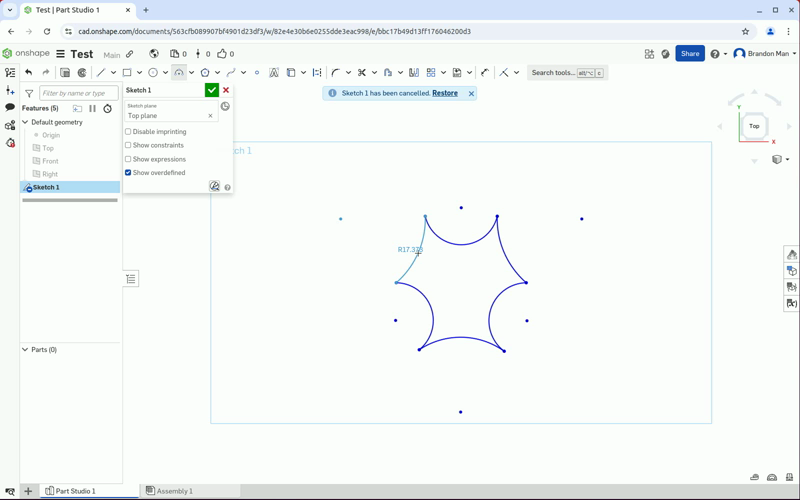
key(esc)
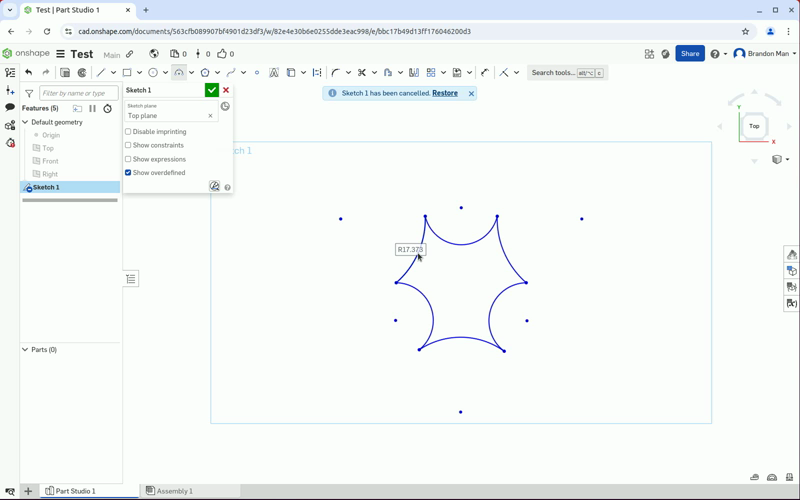
key(c)
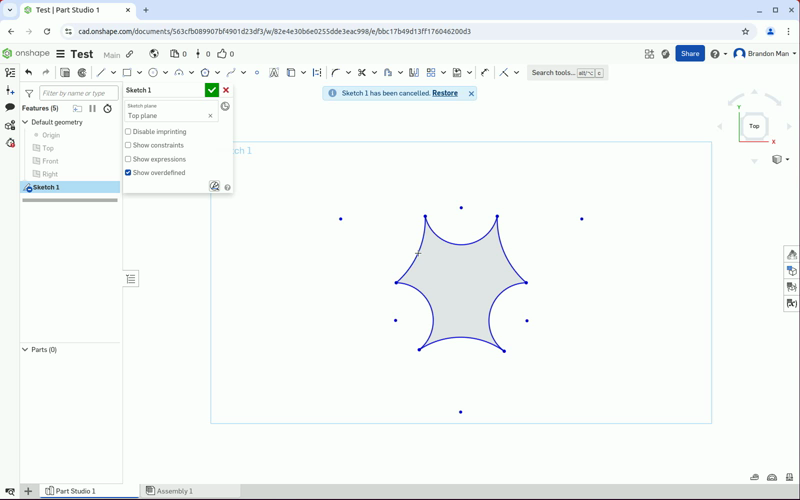
key_down(shift)
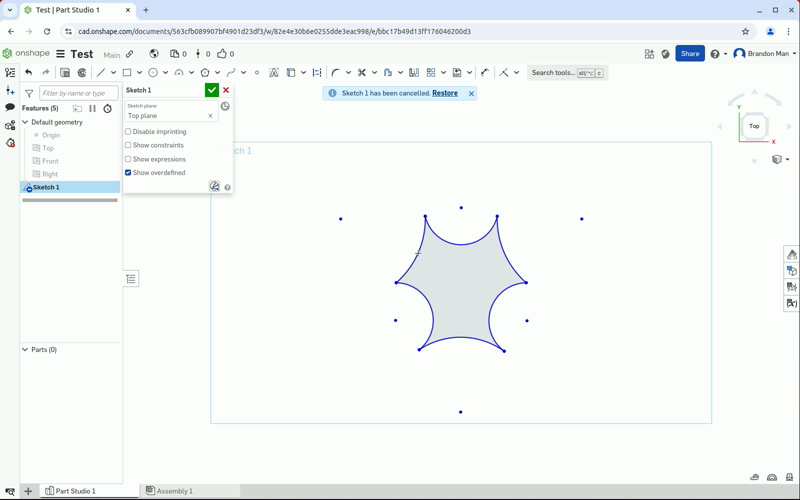
mouse_move(461, 282)
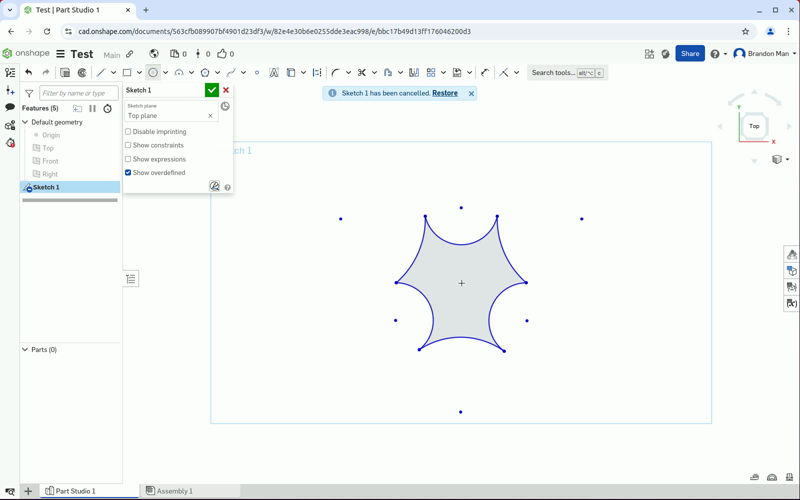
click(461, 282)
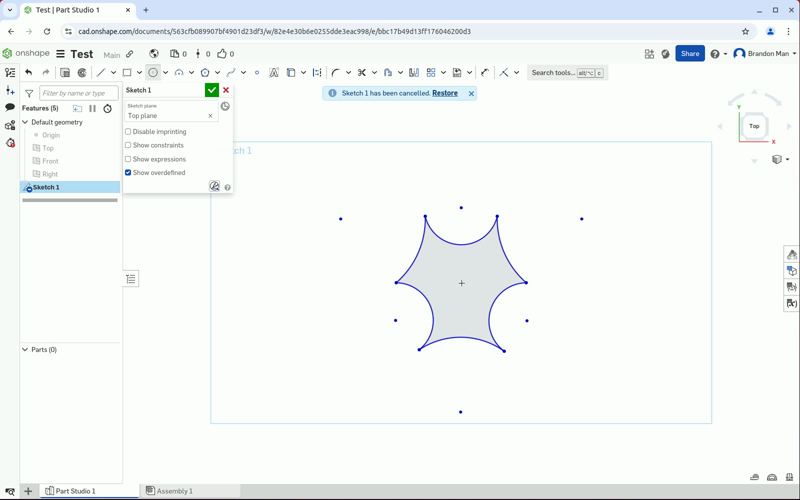
key_up(shift)
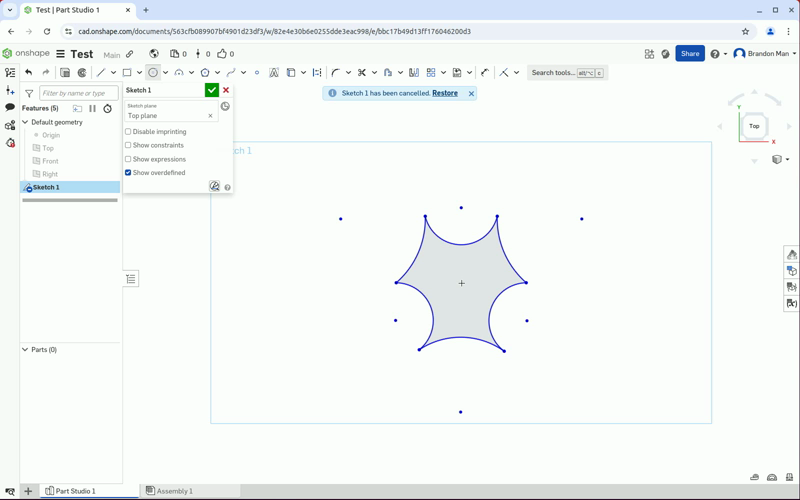
mouse_move(492, 282)
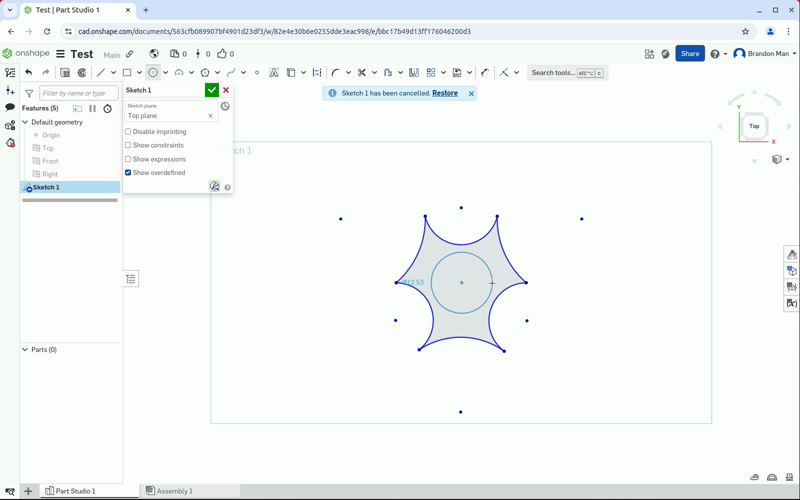
click(492, 282)
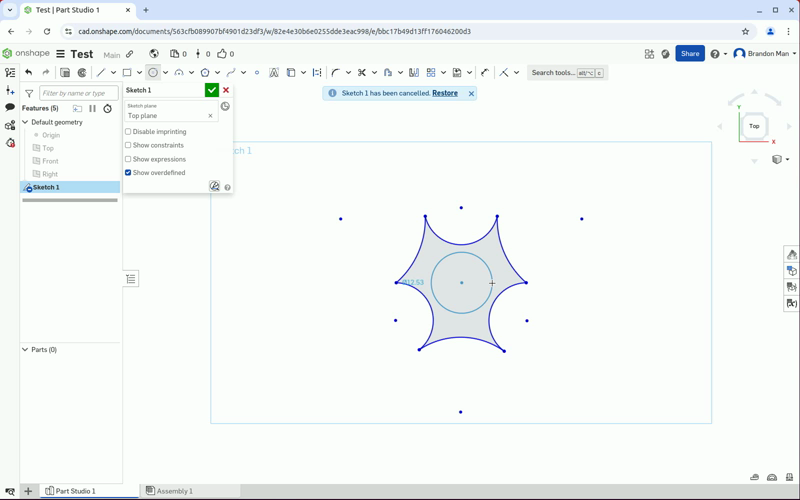
key(esc)
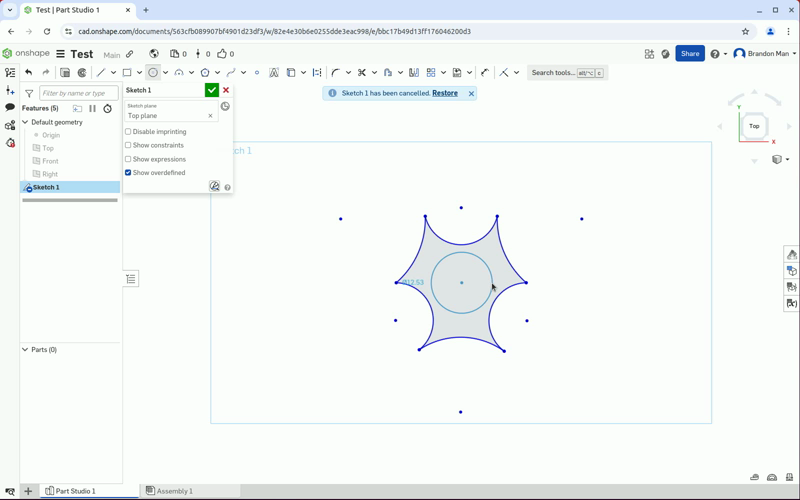
mouse_move(496, 332)
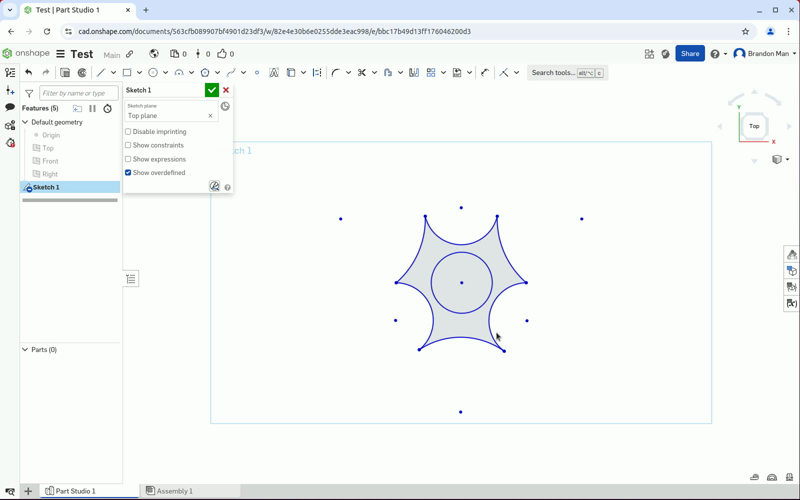
click(496, 332)
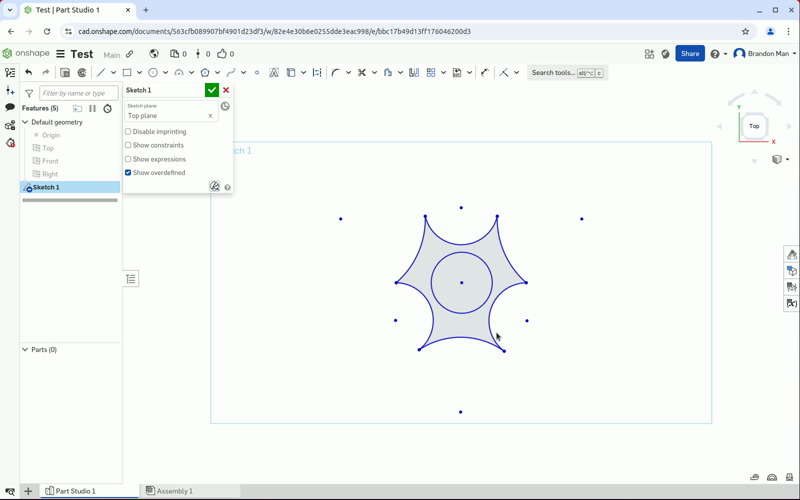
mouse_move(73, 352)
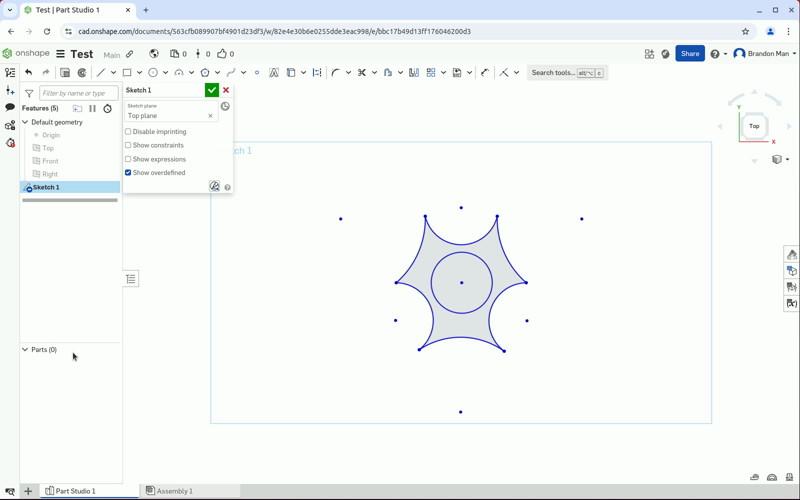
key(shift+y)
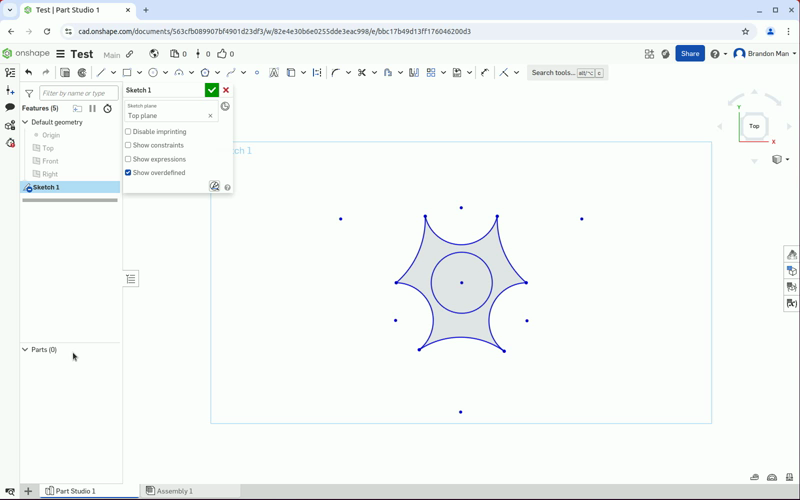
key(shift+e)
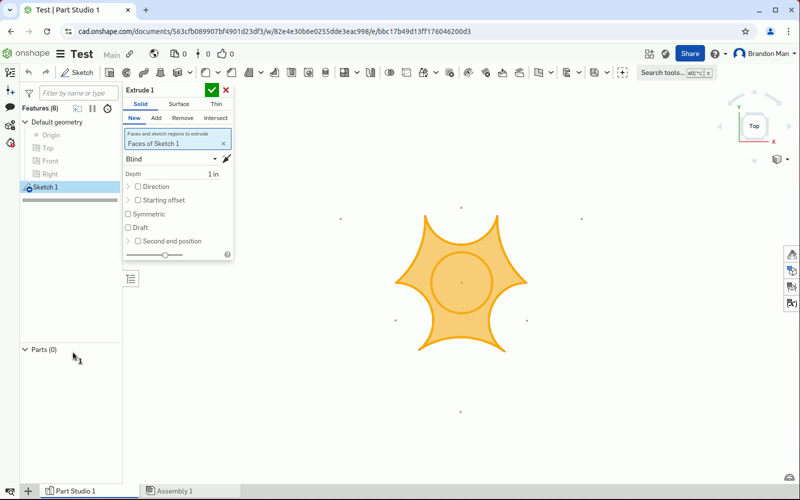
mouse_move(143, 106)
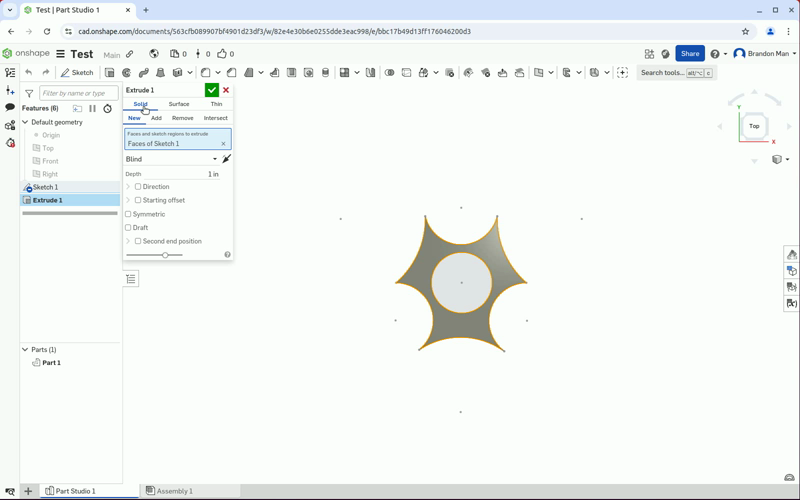
click(143, 106)
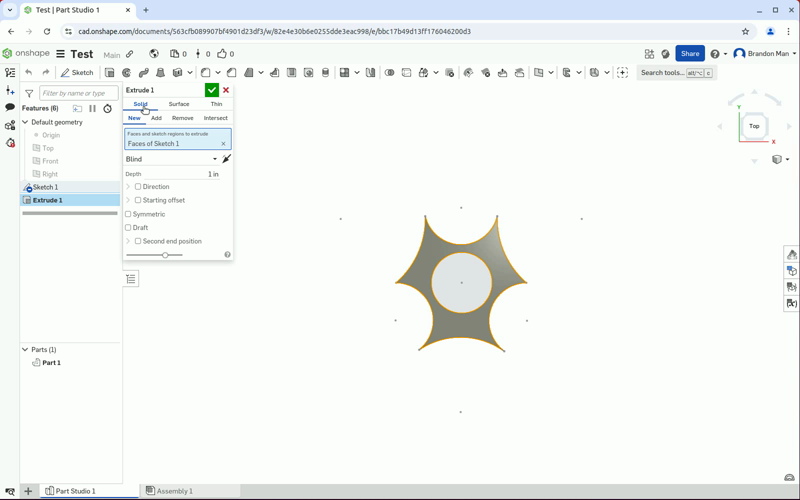
mouse_move(137, 120)
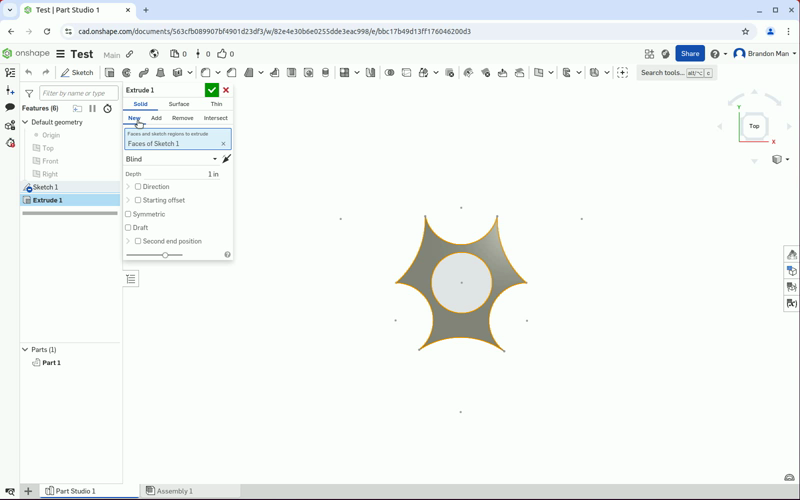
click(137, 120)
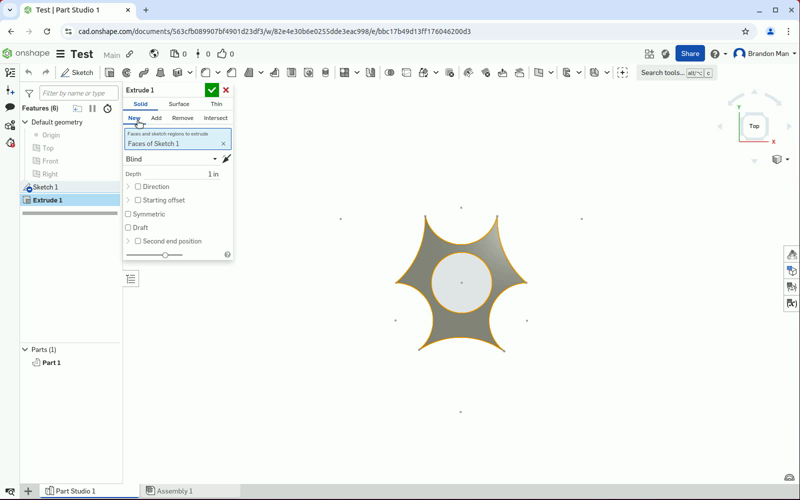
key(tab, 4)
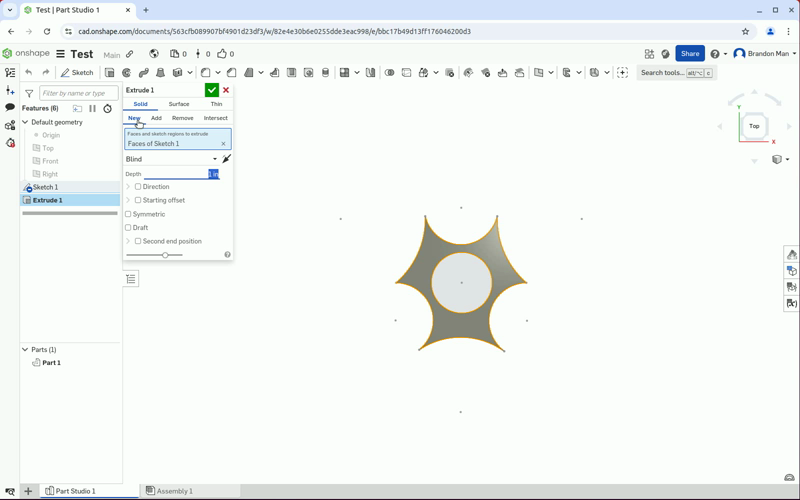
text(3.611)
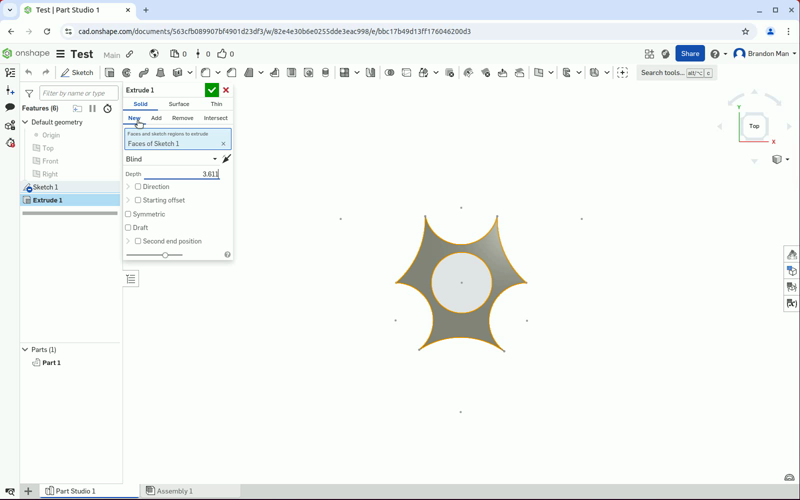
key(enter)
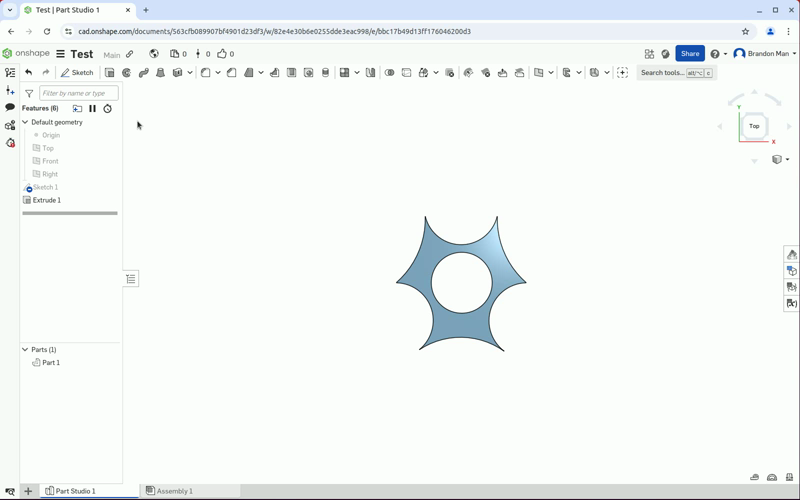
key(shift+h)
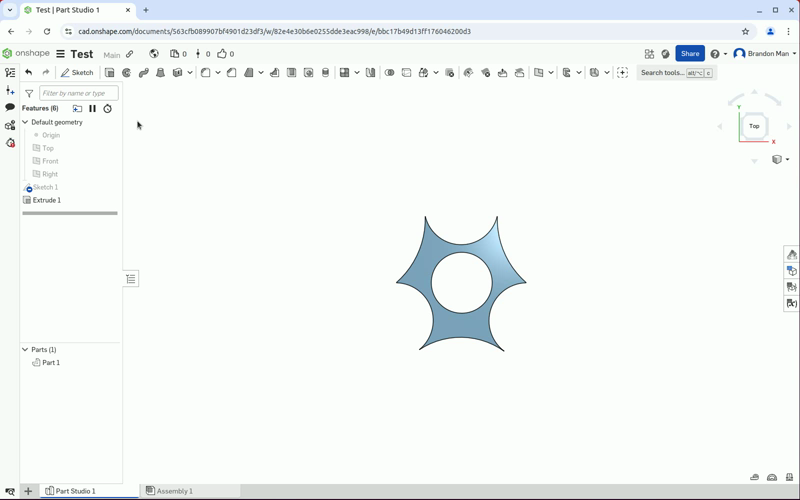
key(shift+h)
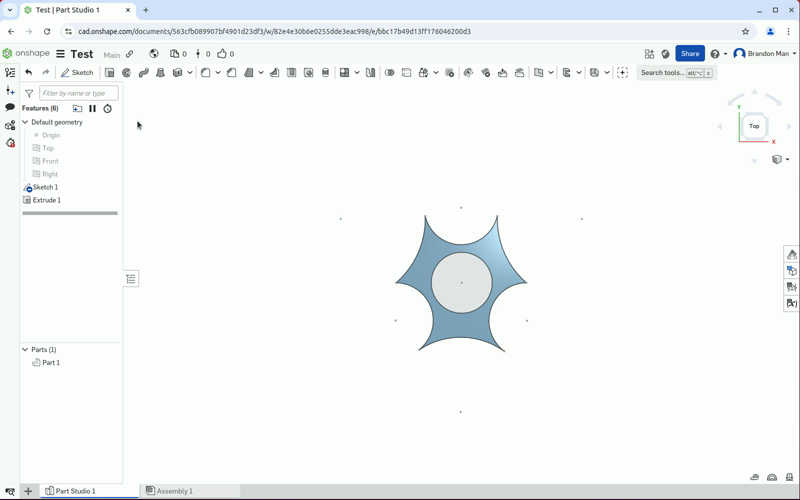
mouse_move(73, 189)
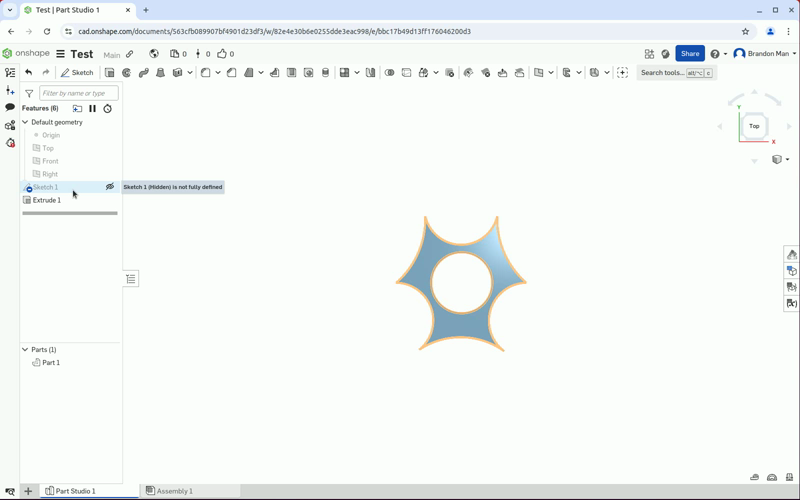
click(73, 189)
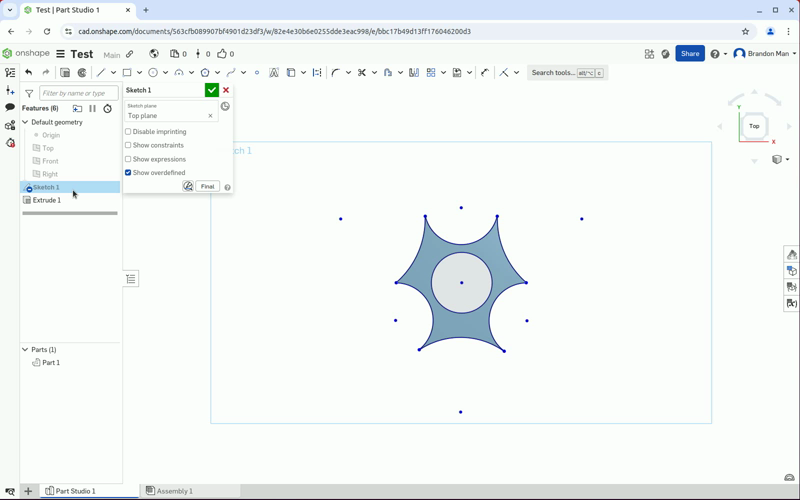
mouse_move(229, 92)
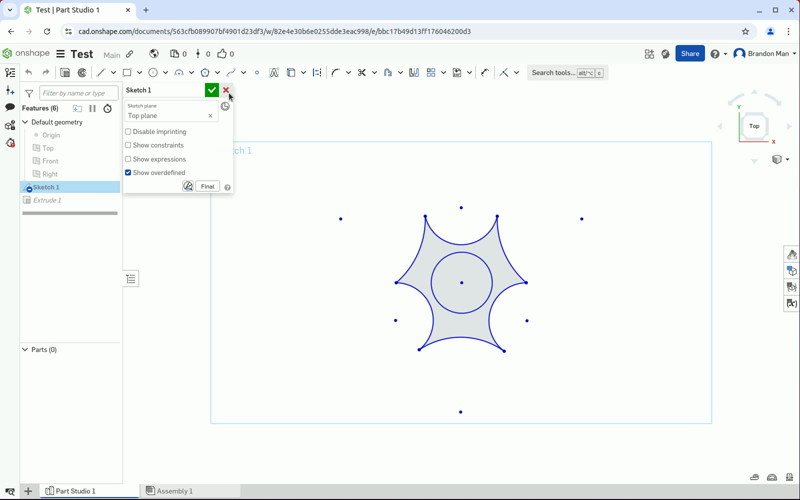
click(229, 92)
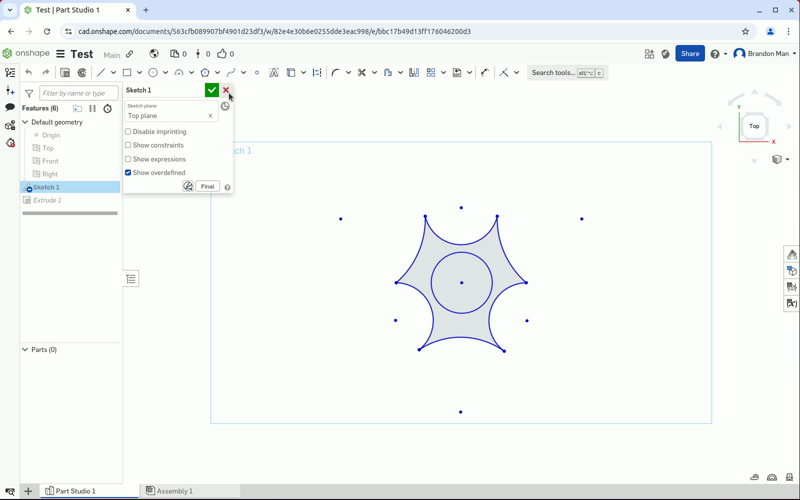
key(shift+s)
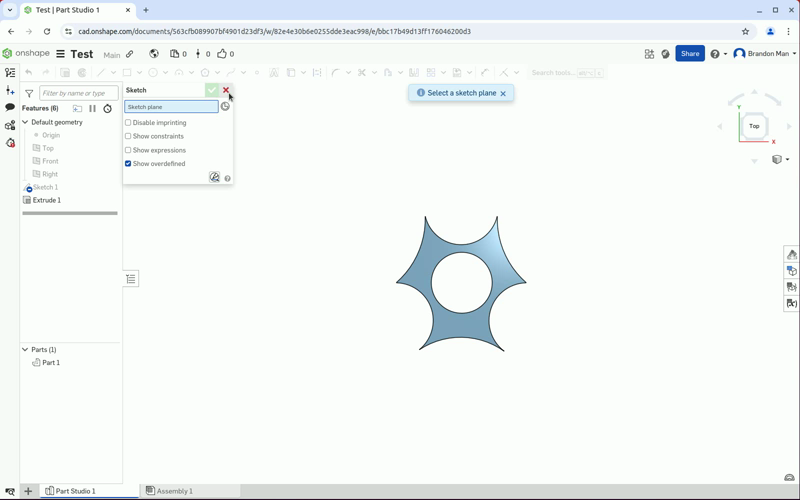
mouse_move(73, 150)
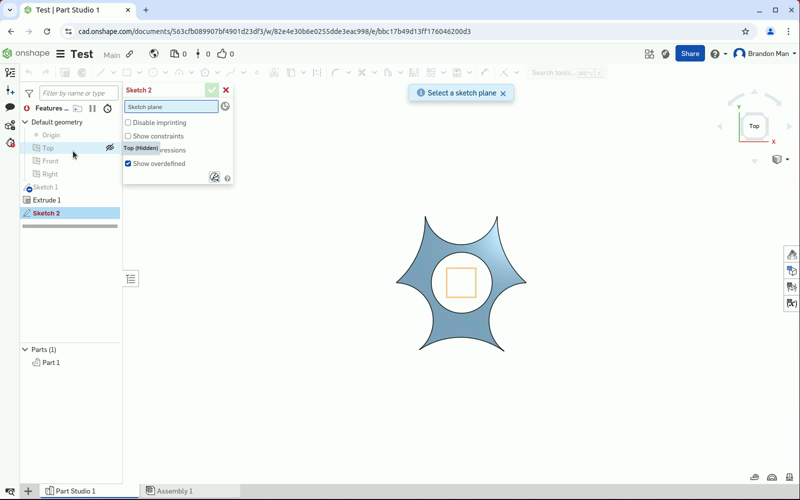
click(73, 150)
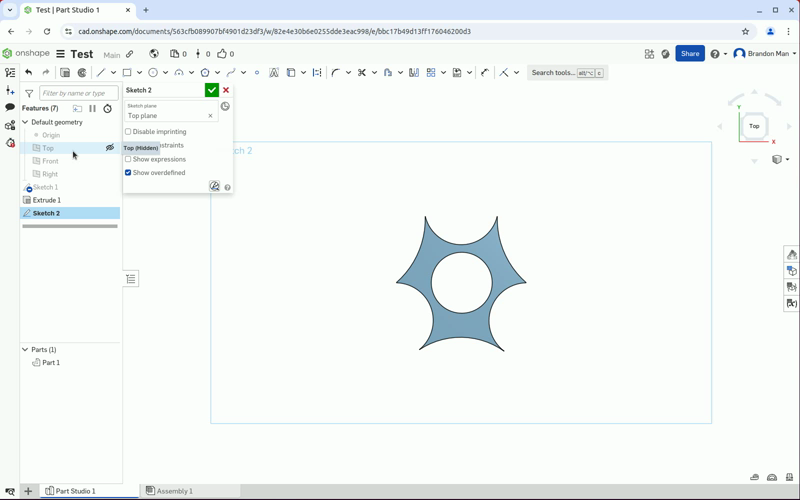
mouse_move(73, 352)
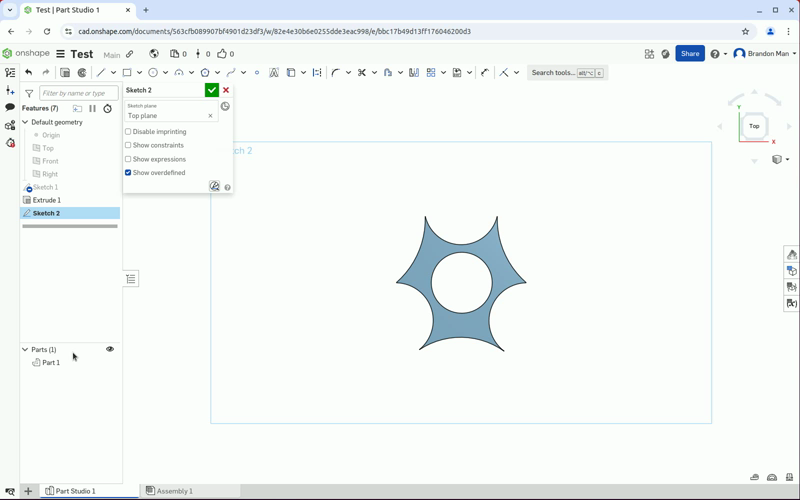
key(y)
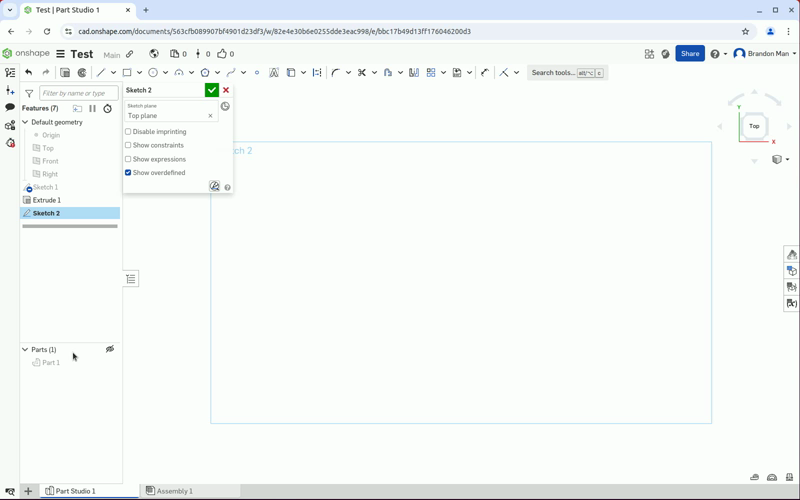
key(a)
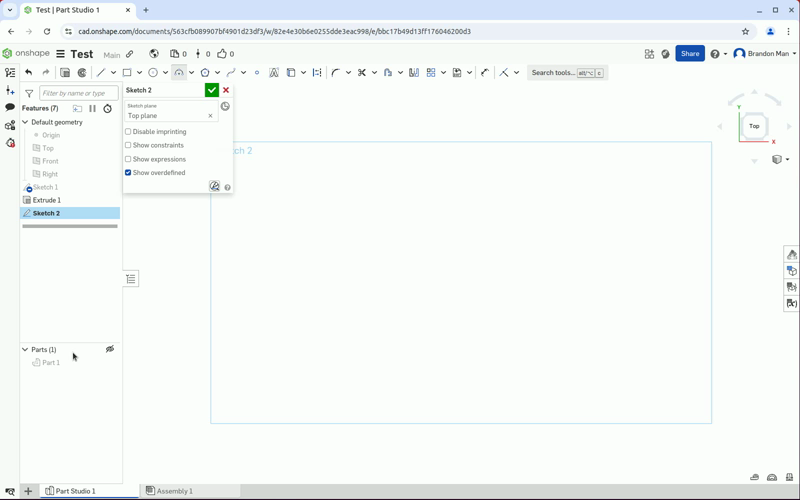
key_down(shift)
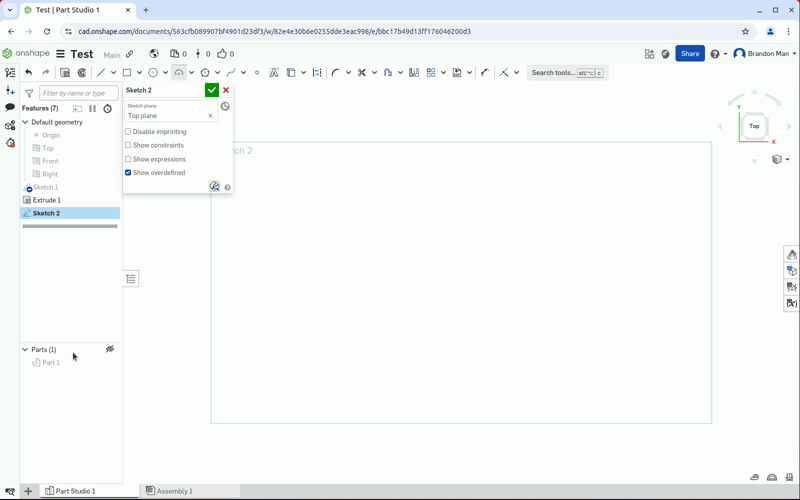
mouse_move(416, 352)
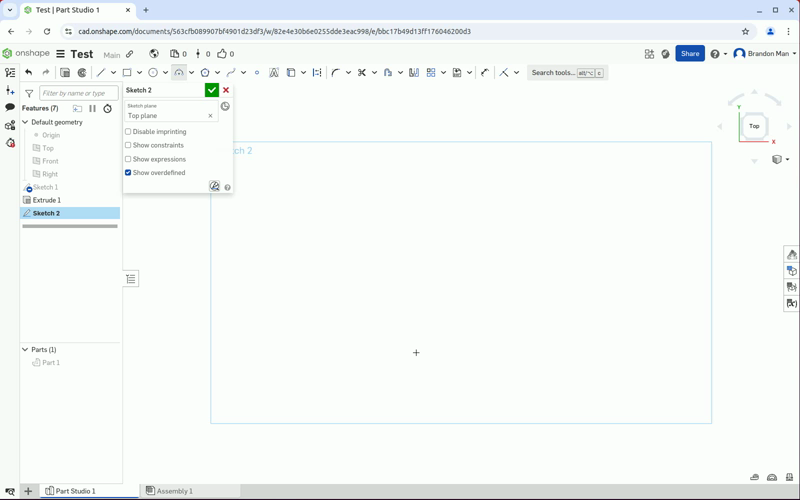
click(416, 352)
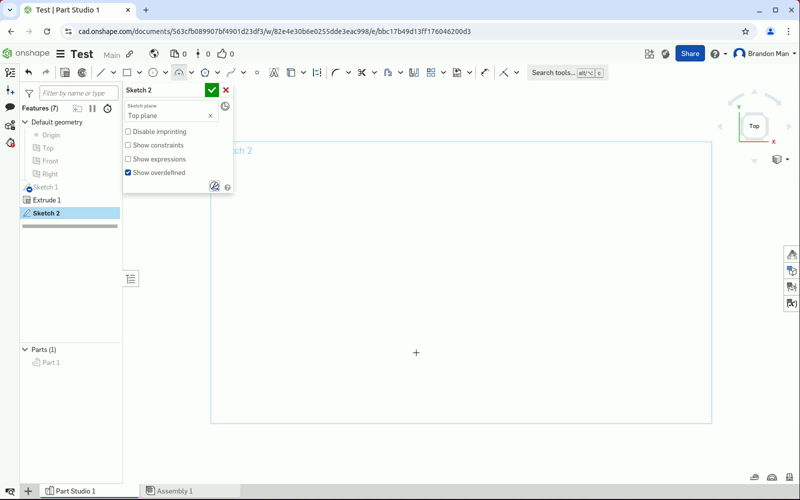
key_up(shift)
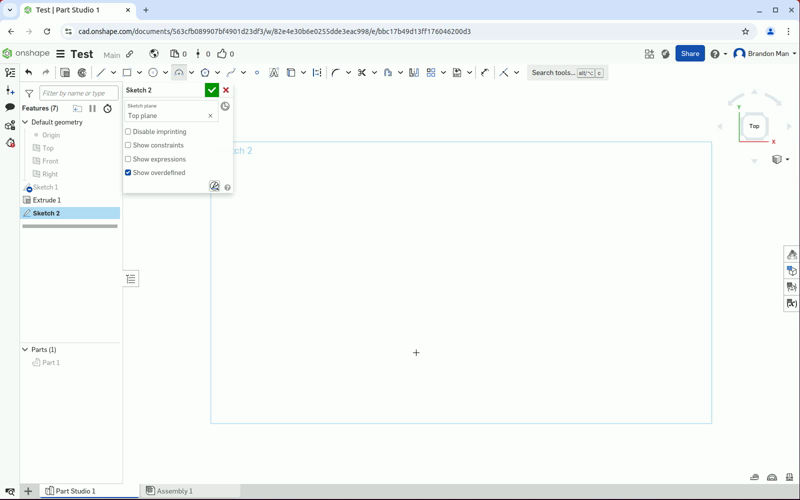
key_down(shift)
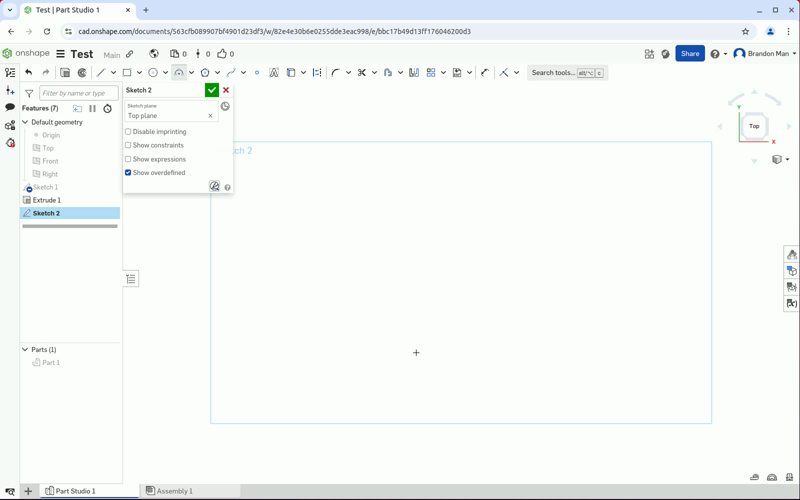
mouse_move(419, 349)
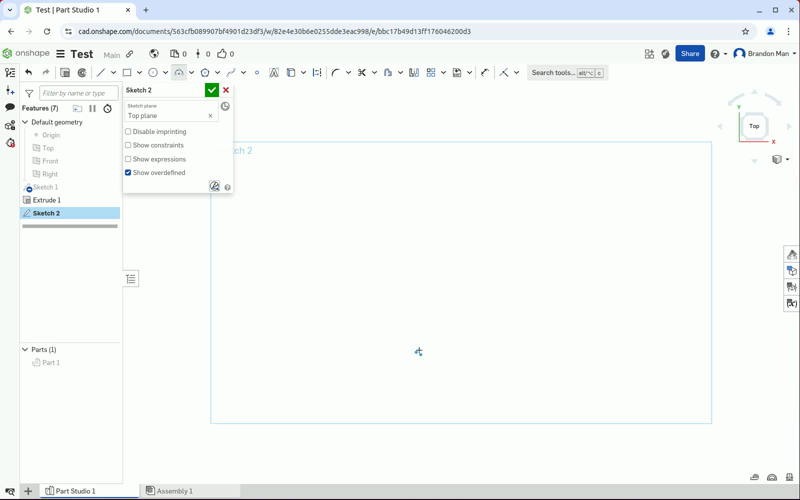
scroll(6)
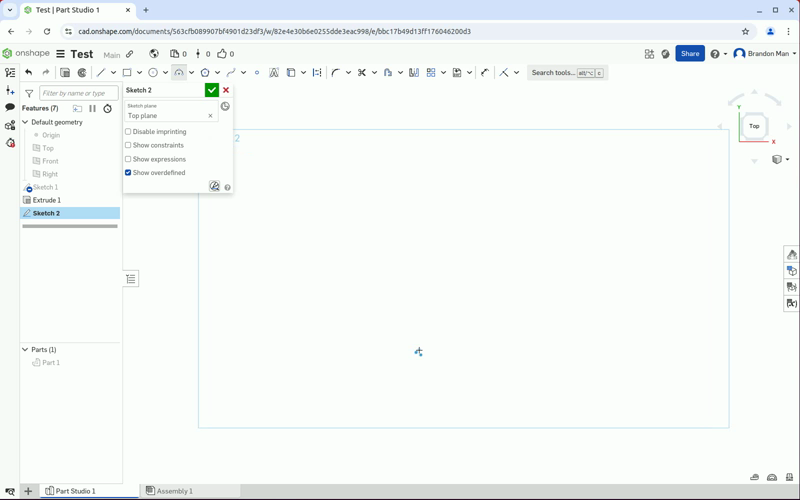
scroll(6)
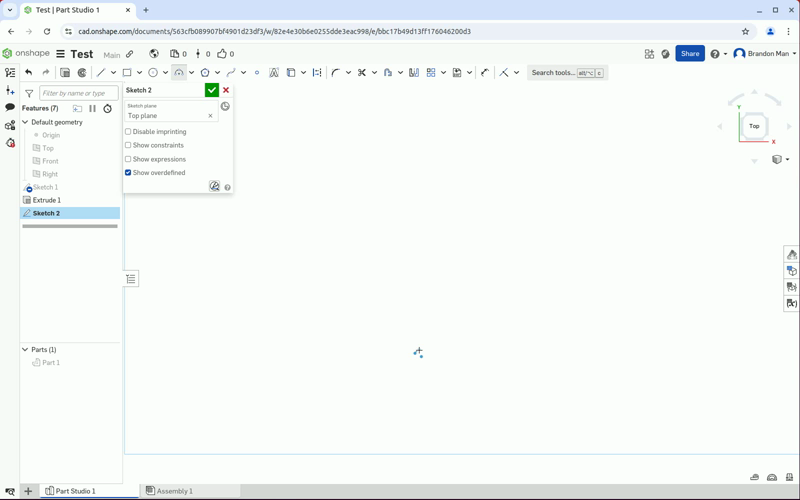
scroll(6)
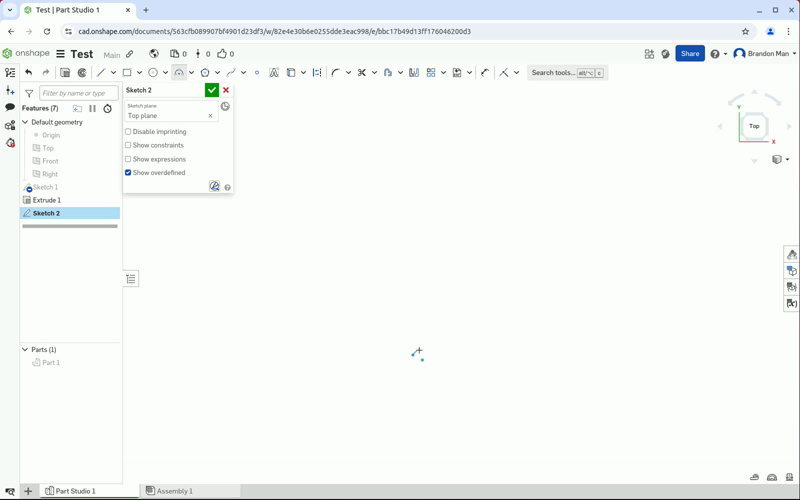
scroll(6)
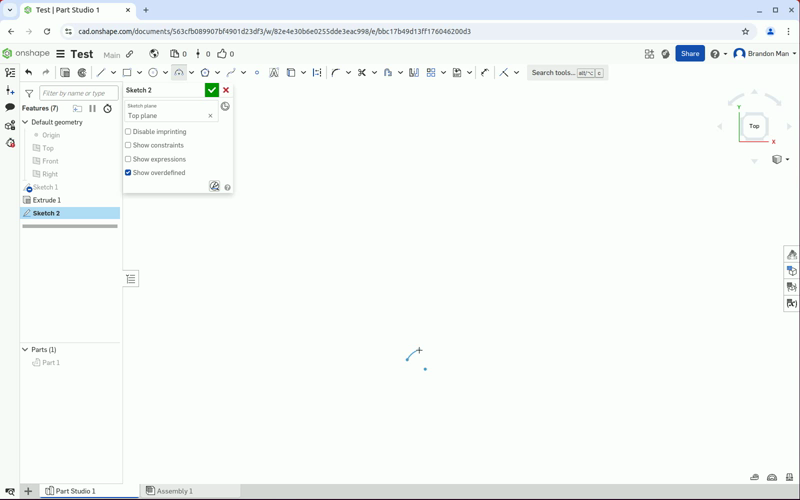
scroll(6)
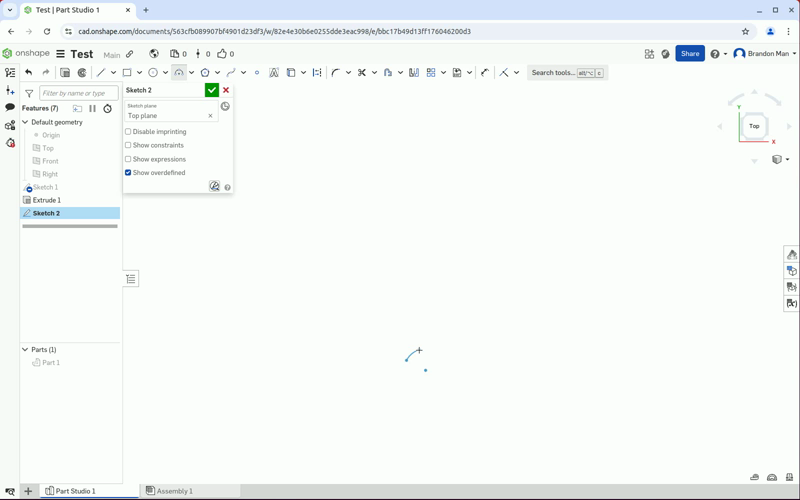
scroll(6)
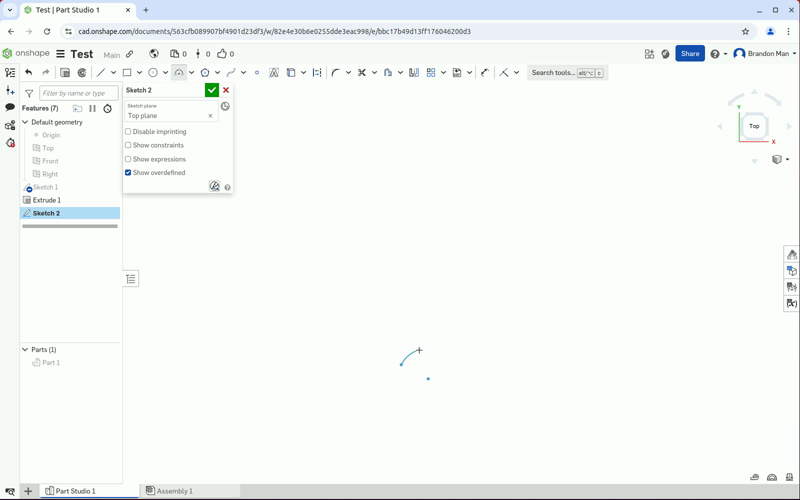
scroll(6)
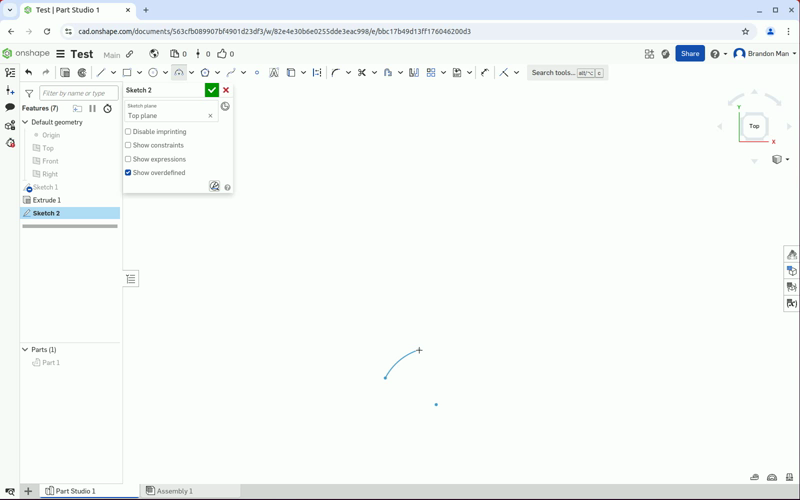
click(419, 349)
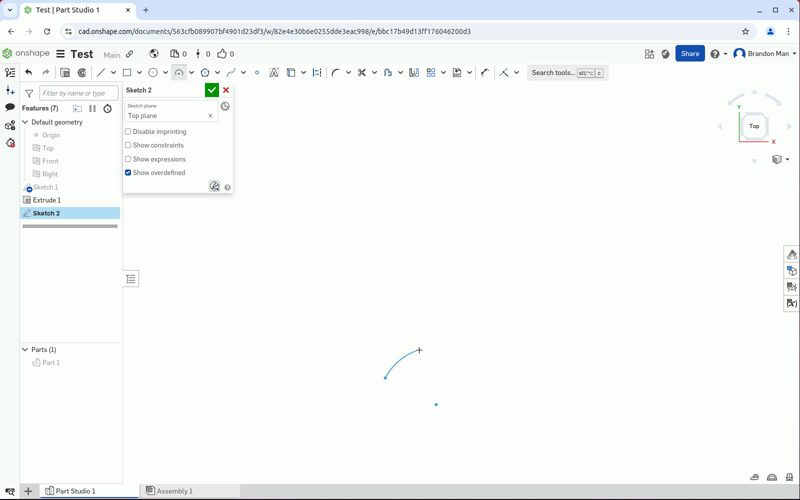
scroll(-6)
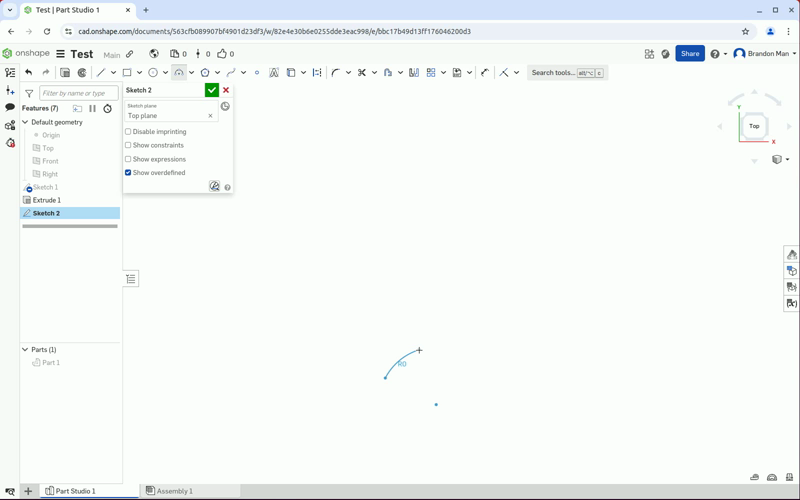
scroll(-6)
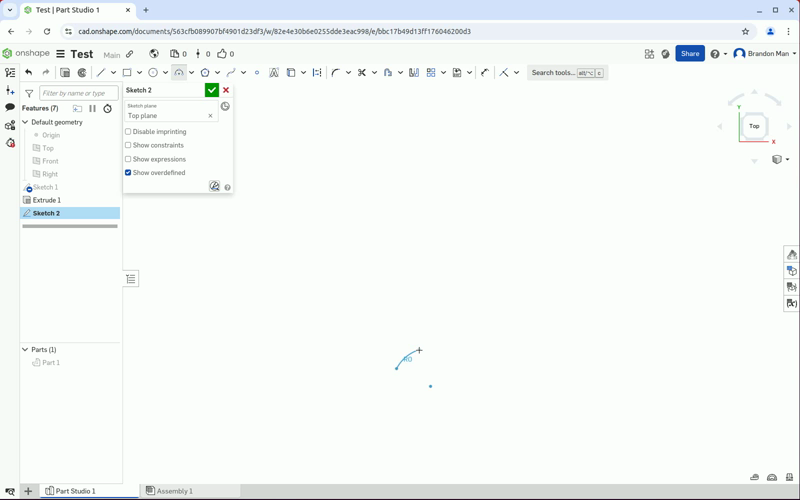
scroll(-6)
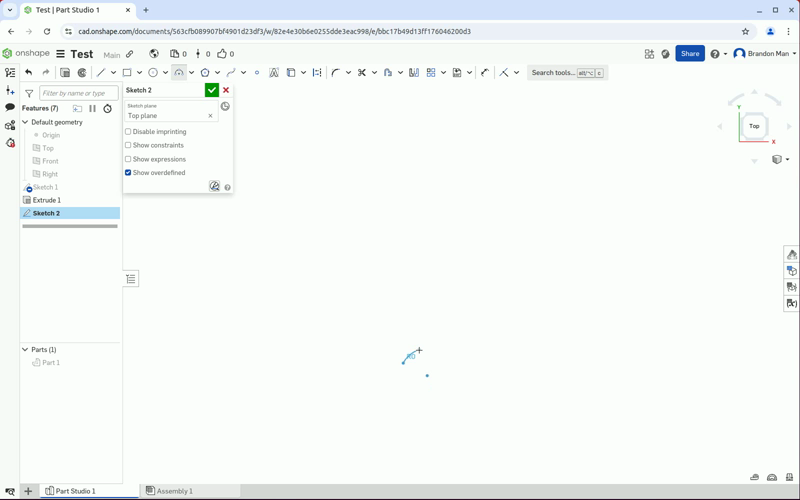
scroll(-6)
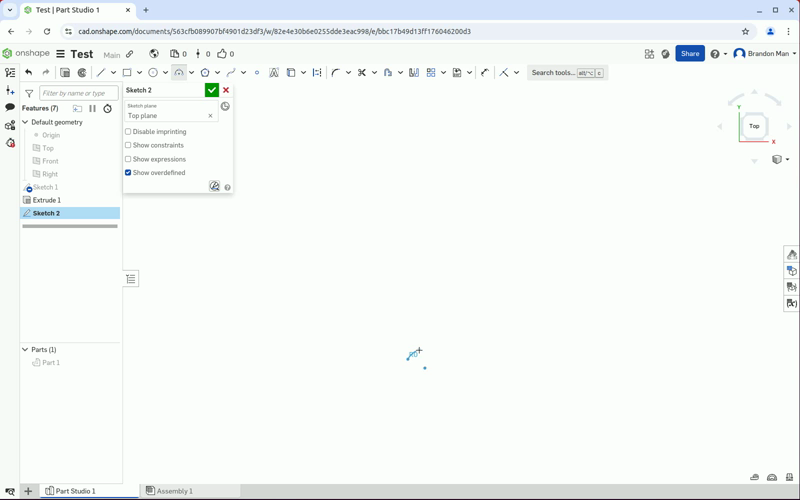
scroll(-6)
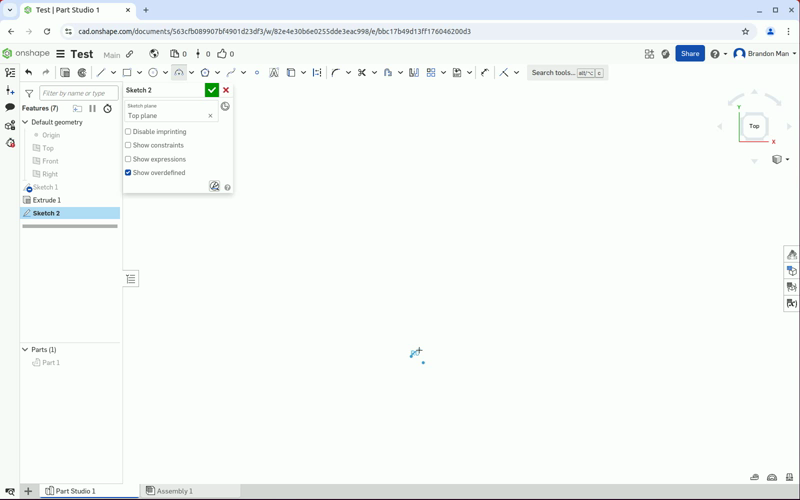
scroll(-6)
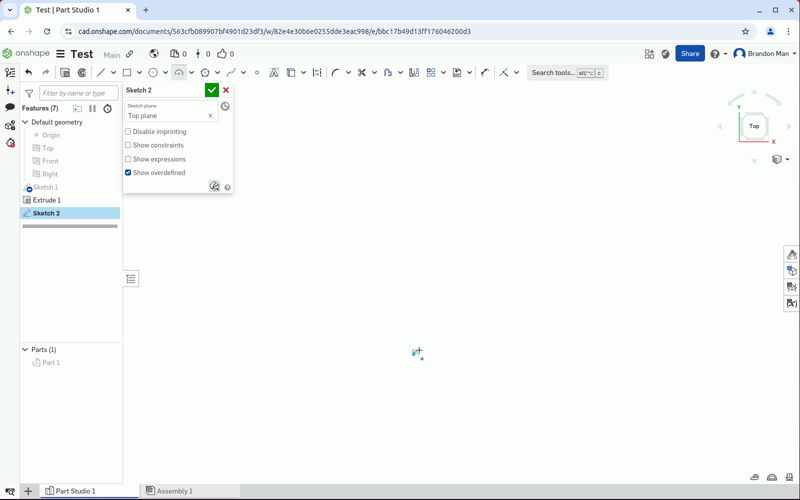
scroll(-6)
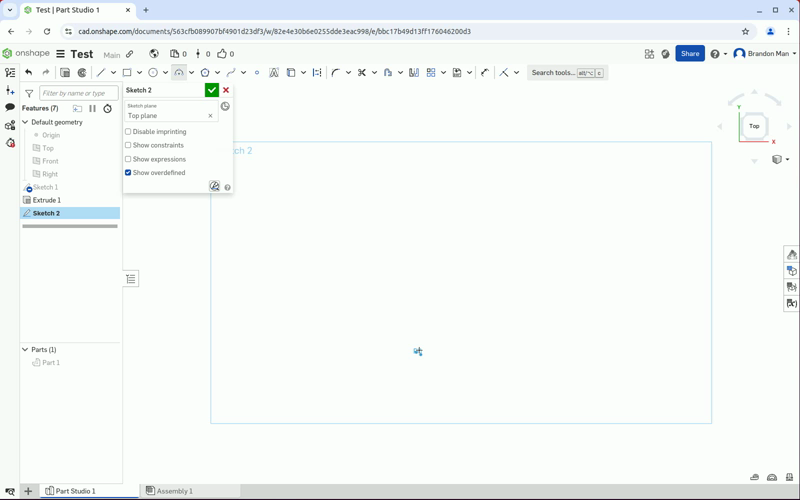
mouse_move(417, 351)
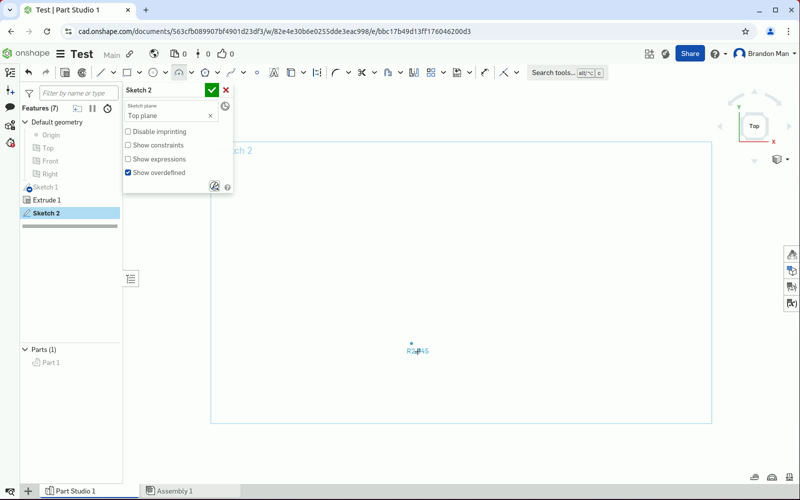
scroll(6)
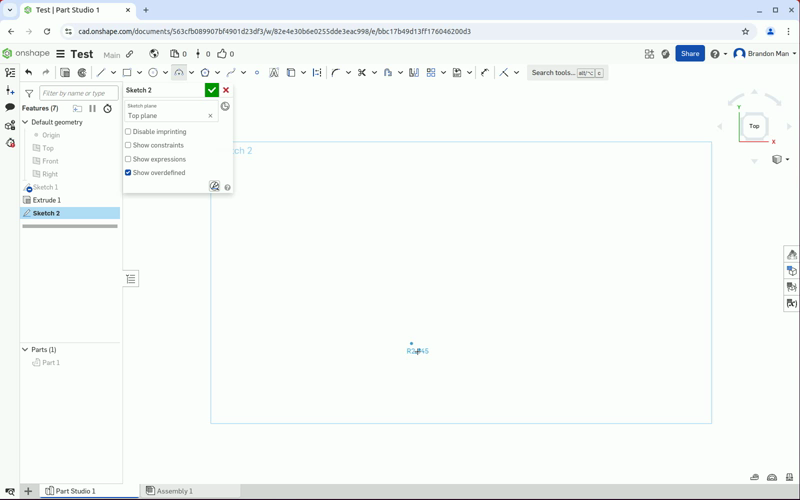
scroll(6)
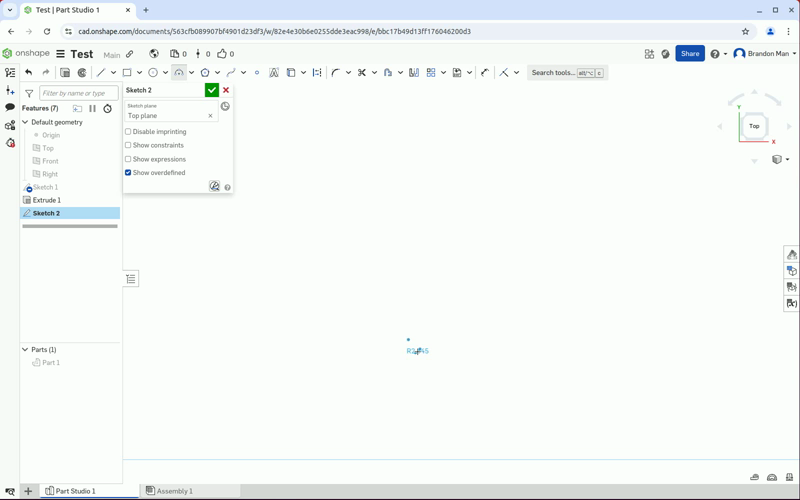
scroll(6)
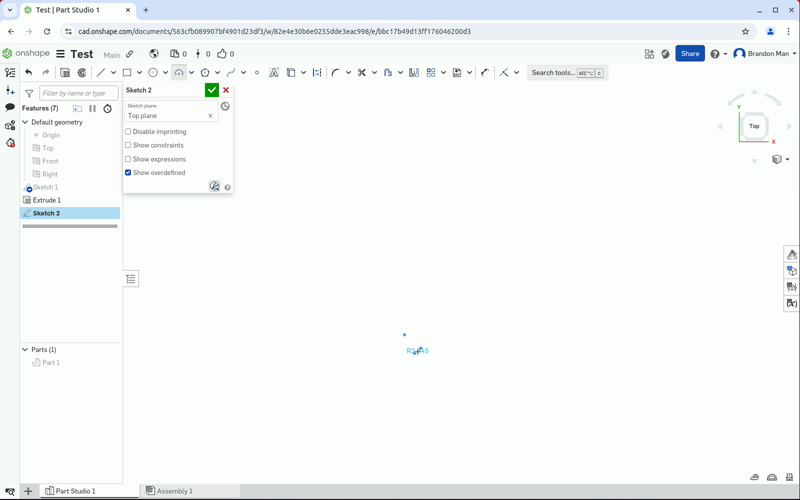
scroll(6)
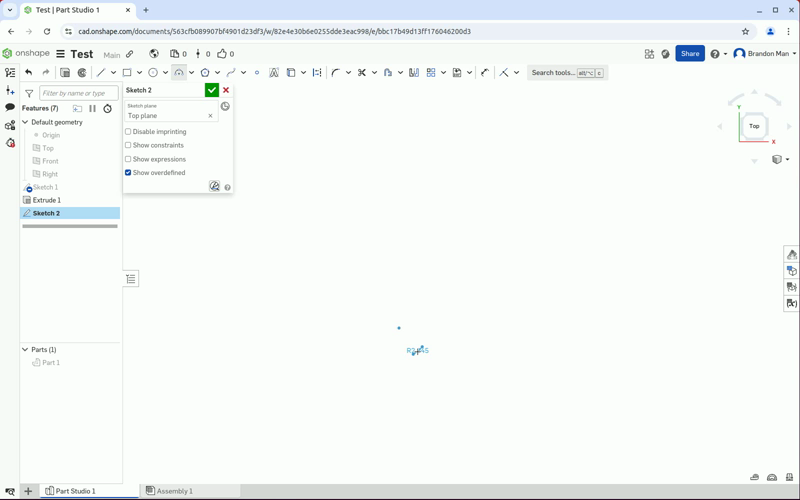
scroll(6)
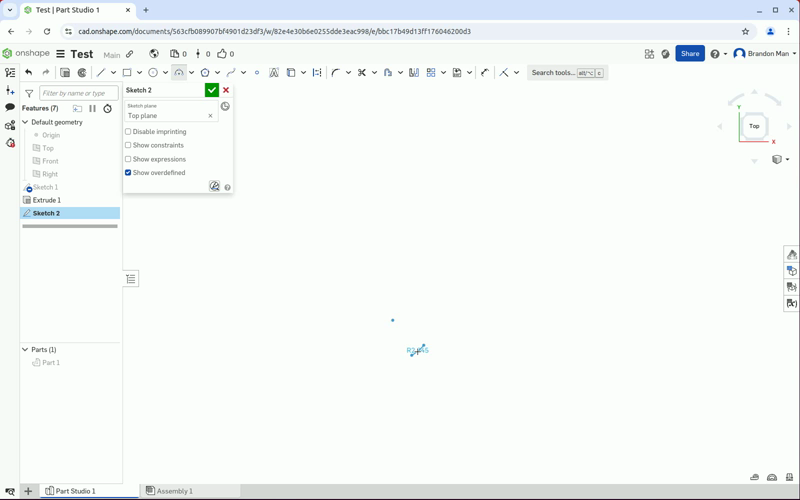
scroll(6)
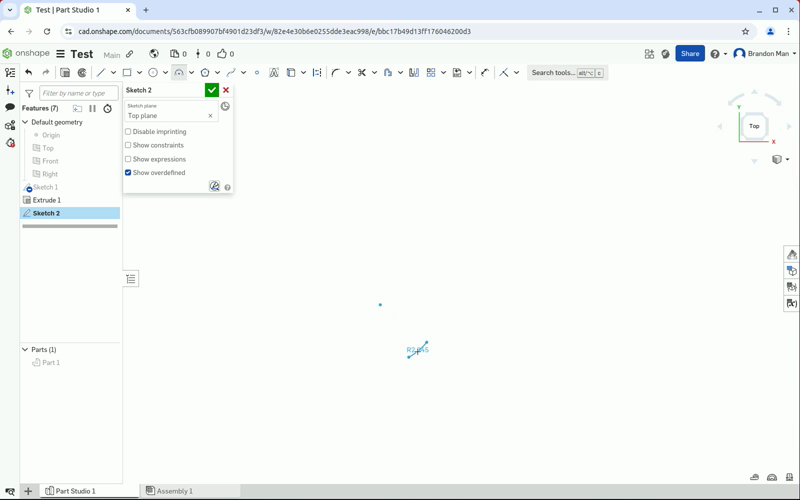
scroll(6)
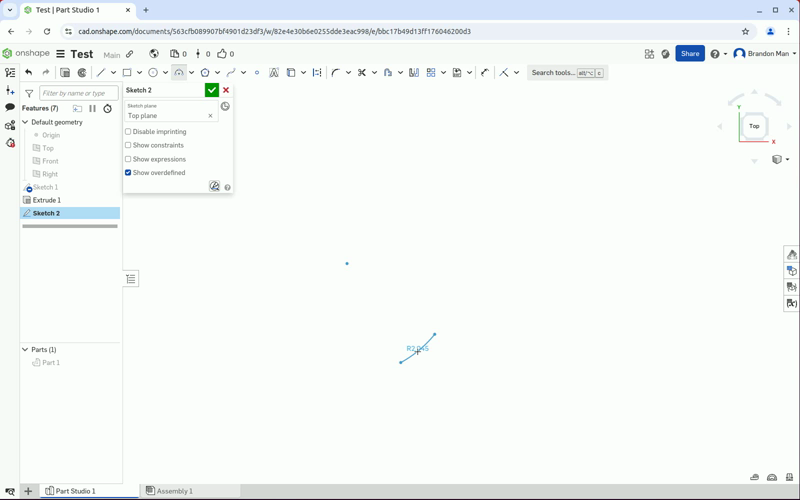
click(417, 351)
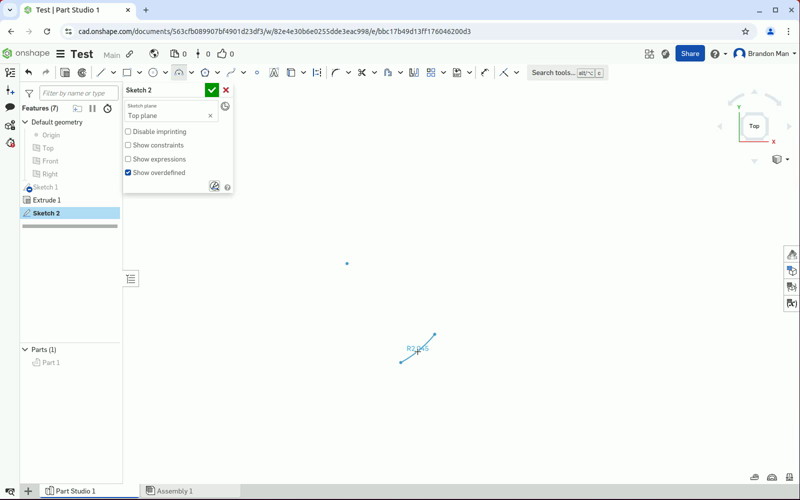
scroll(-6)
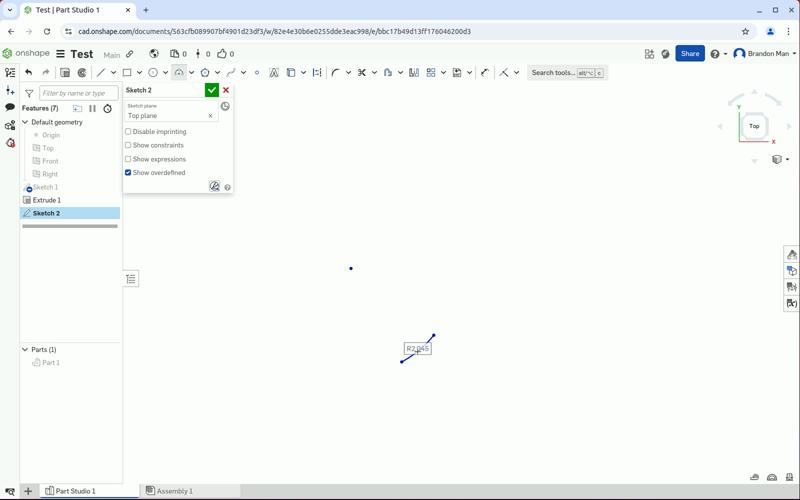
scroll(-6)
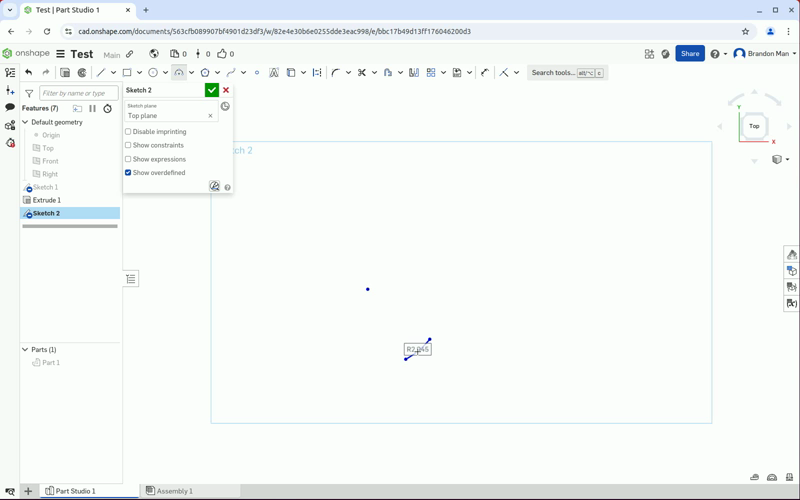
scroll(-6)
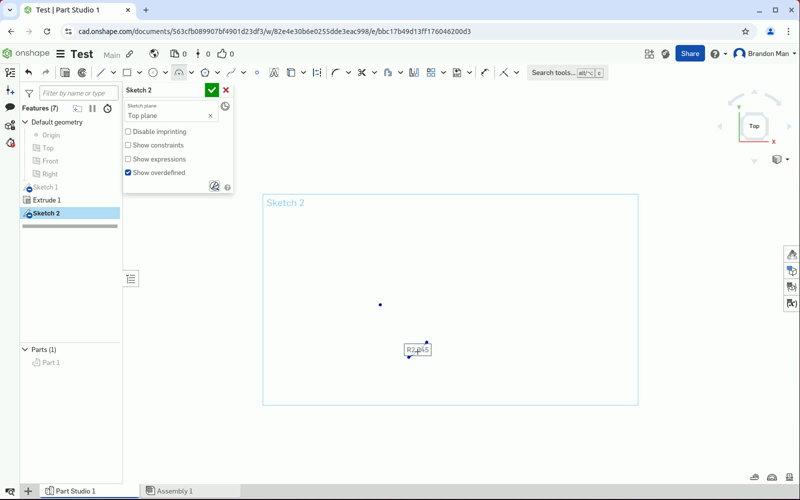
scroll(-6)
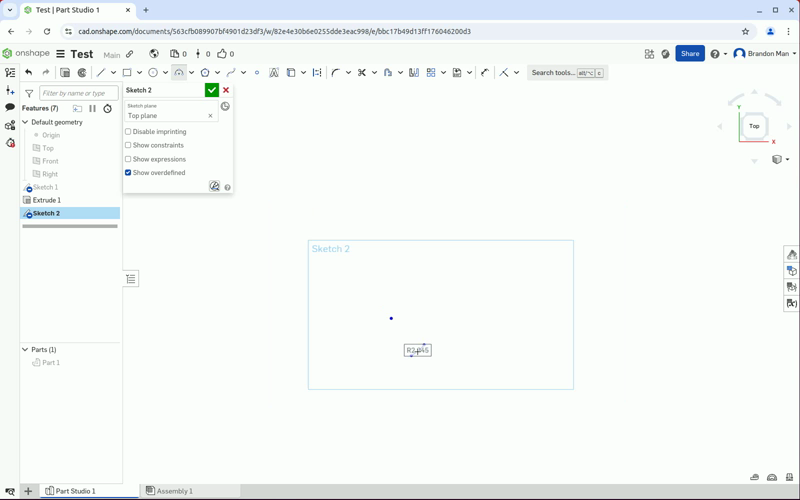
scroll(-6)
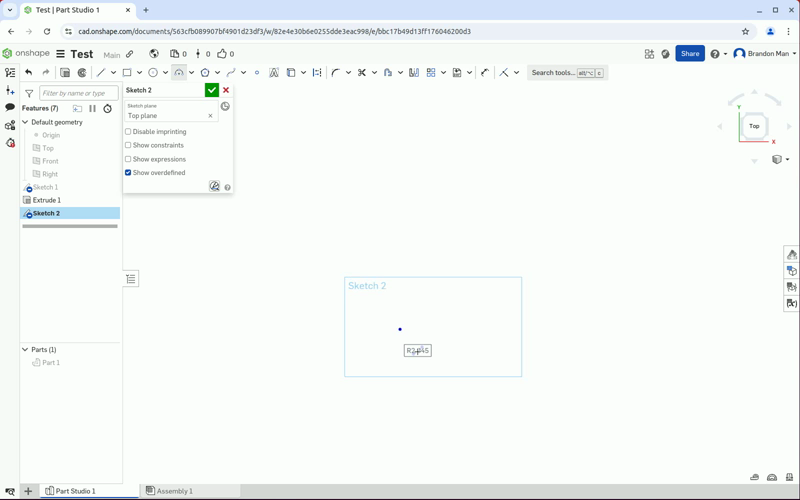
scroll(-6)
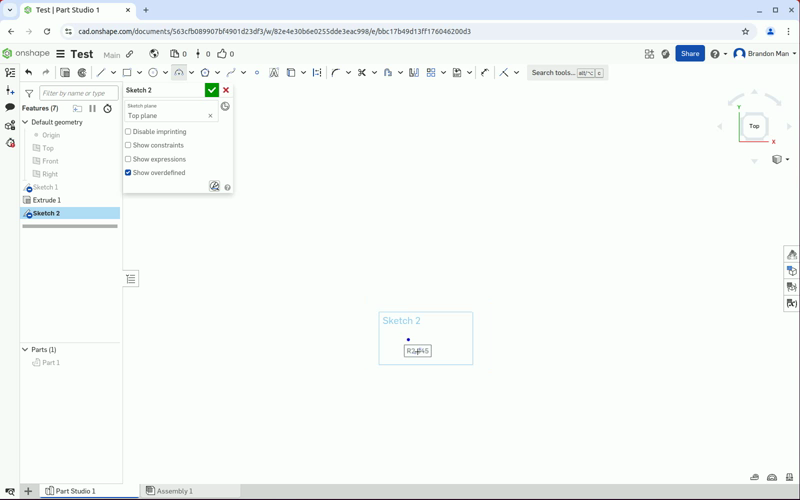
scroll(-6)
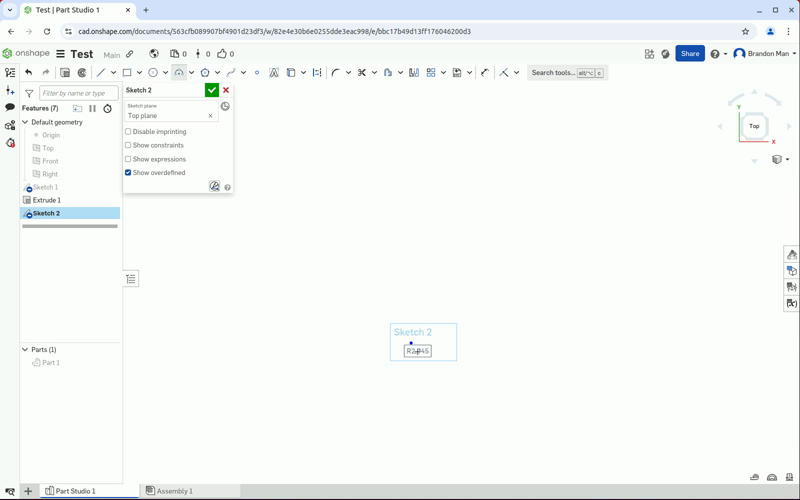
key_up(shift)
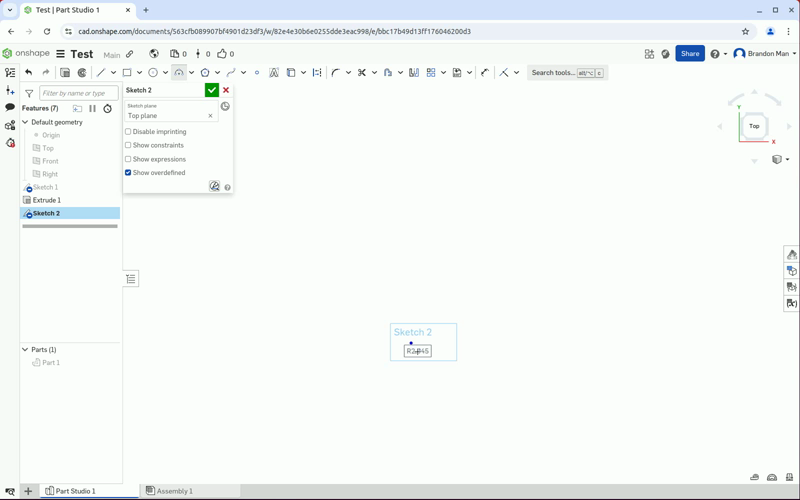
mouse_move(419, 349)
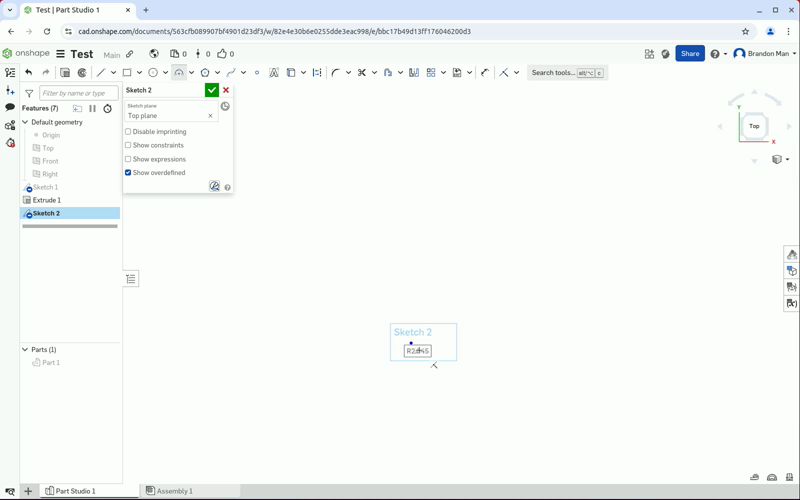
scroll(6)
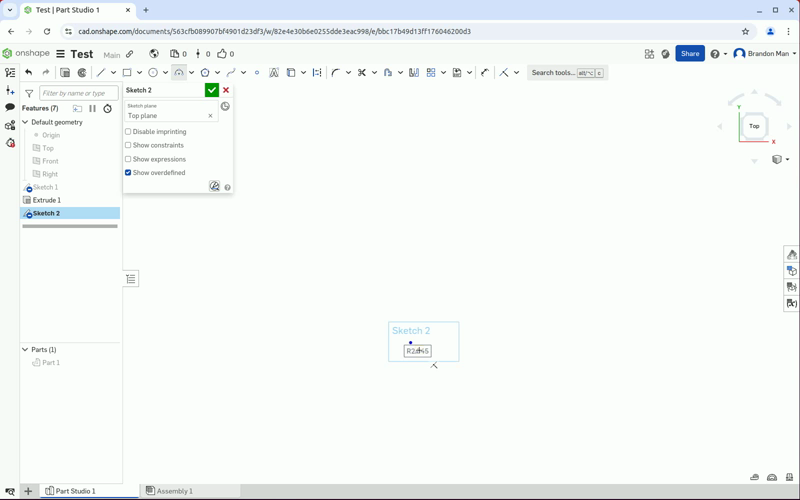
scroll(6)
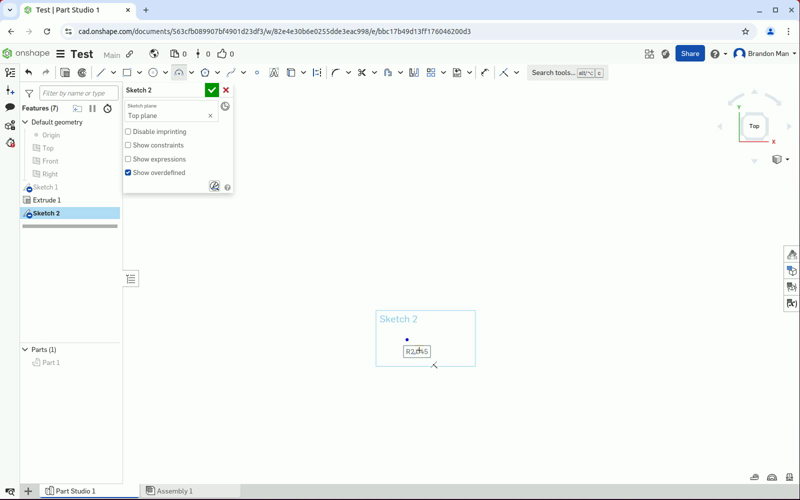
scroll(6)
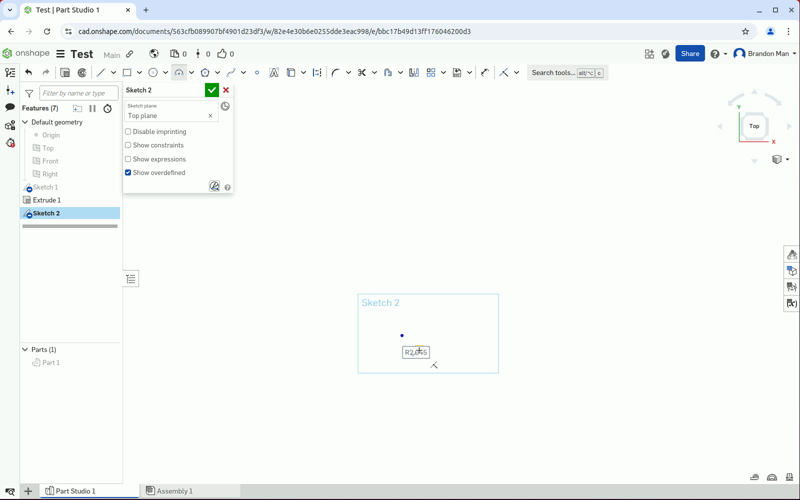
scroll(6)
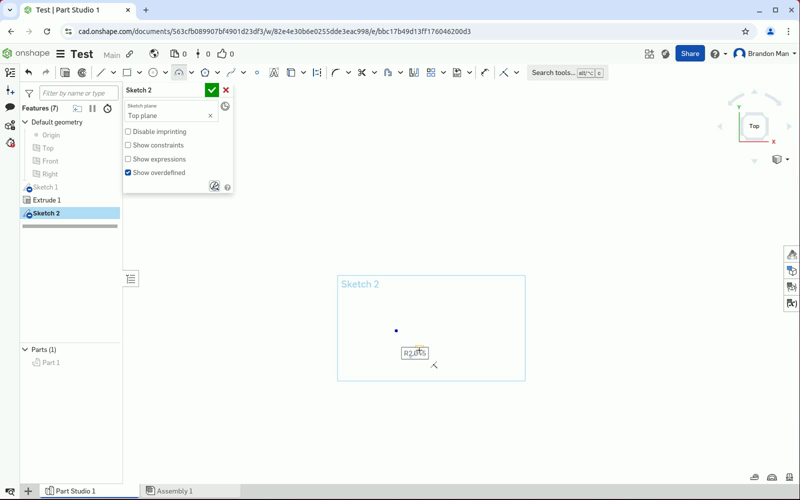
scroll(6)
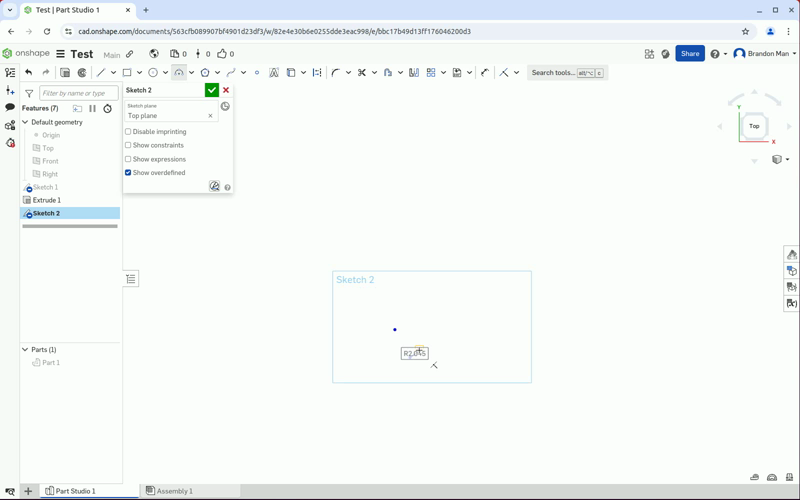
scroll(6)
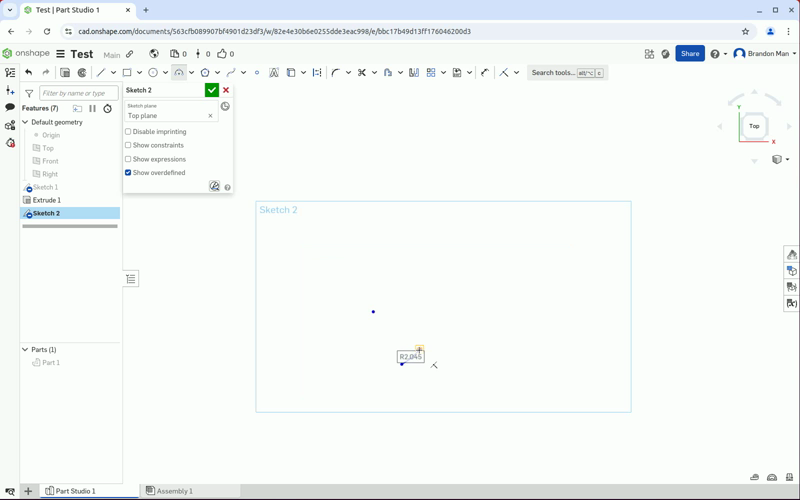
scroll(6)
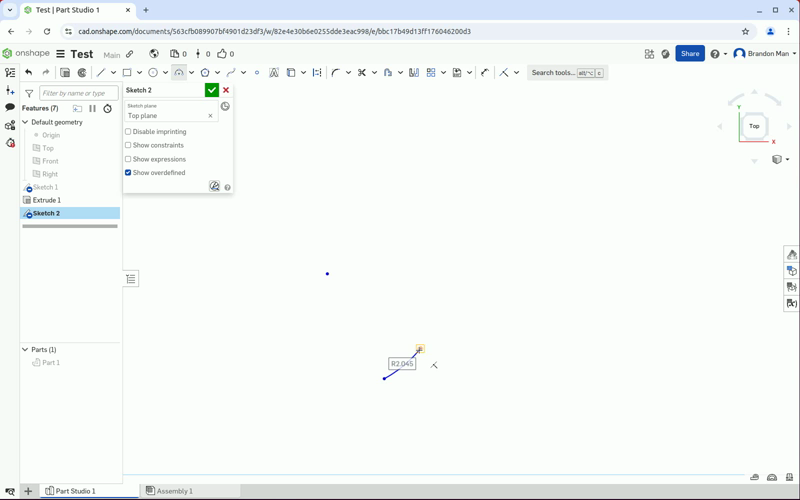
click(419, 349)
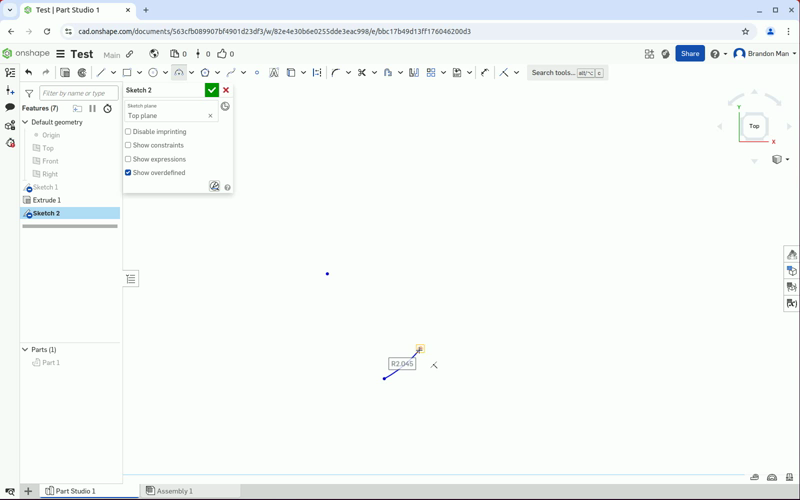
scroll(-6)
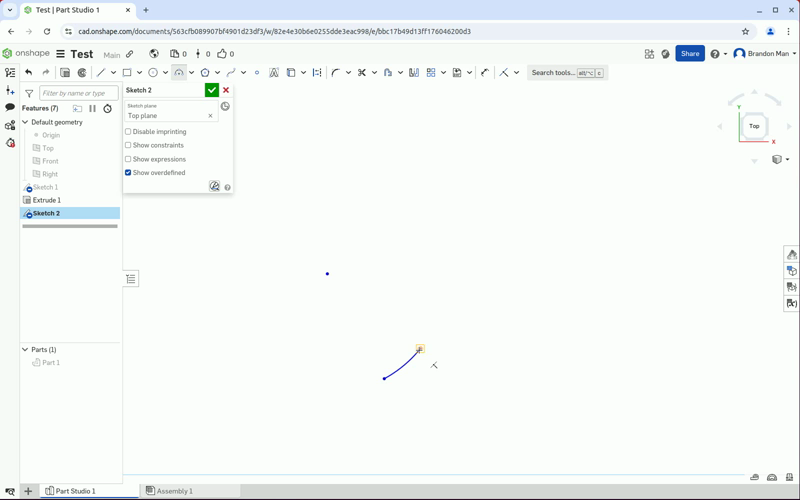
scroll(-6)
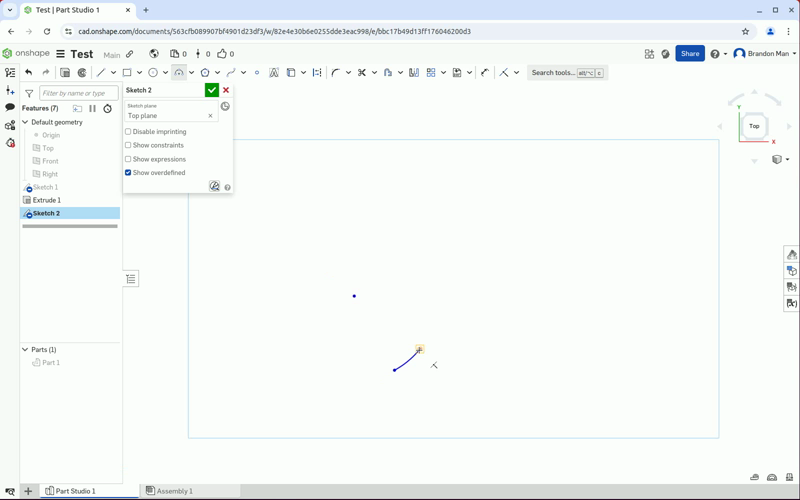
scroll(-6)
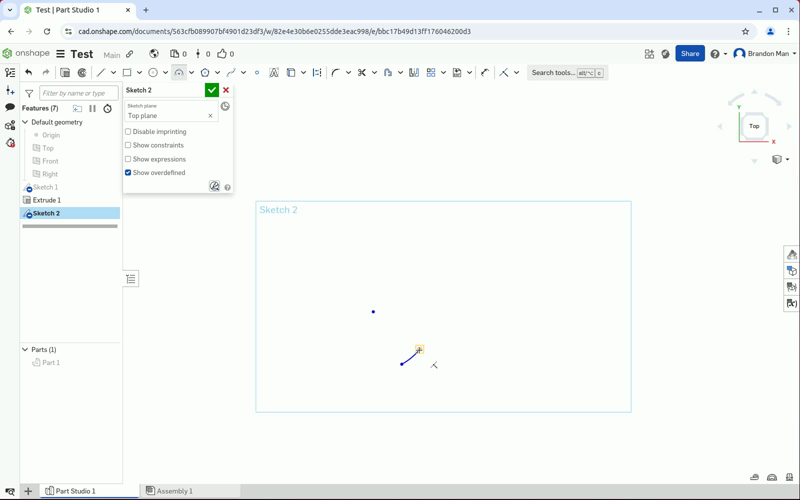
scroll(-6)
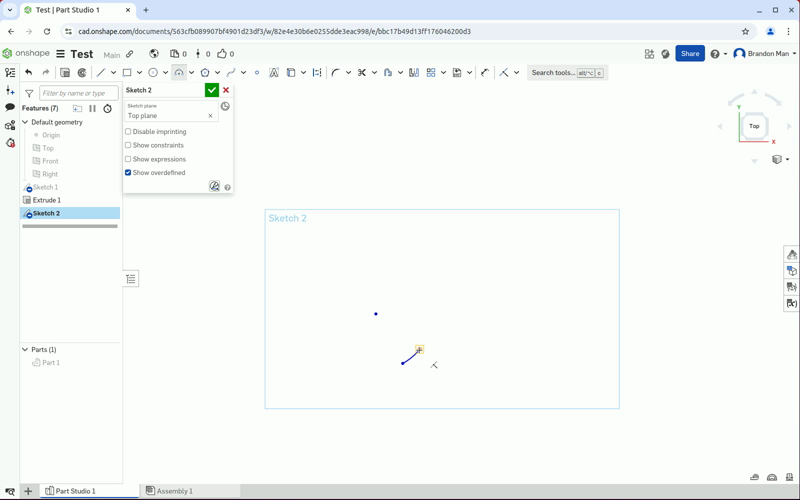
scroll(-6)
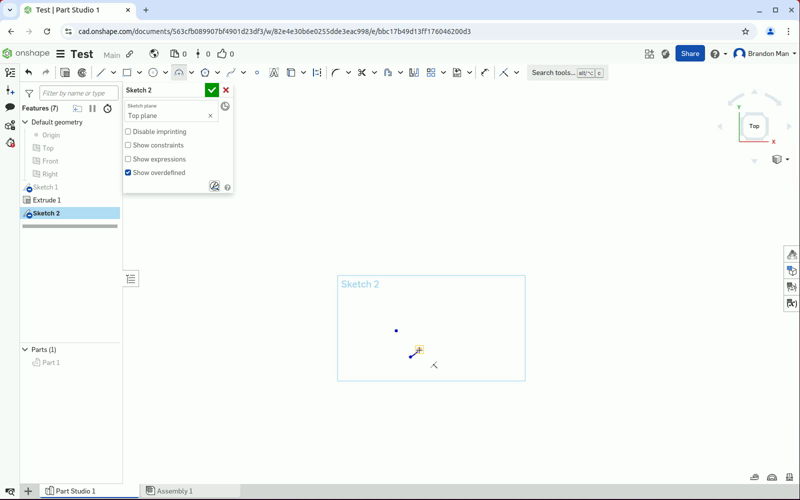
scroll(-6)
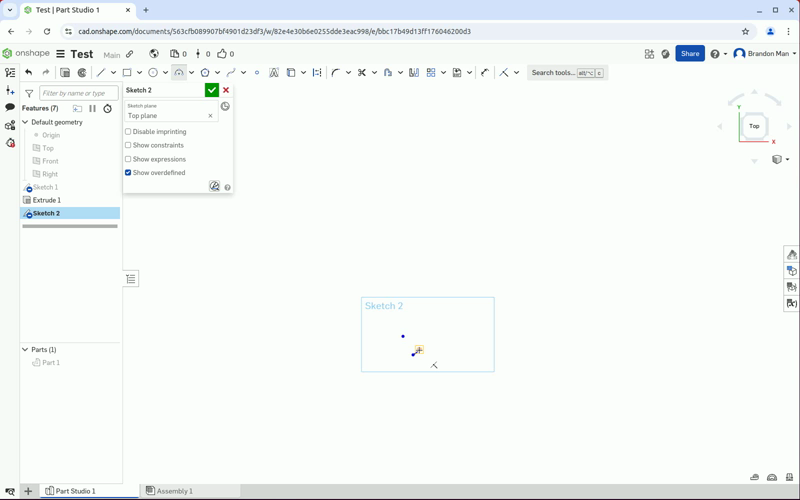
scroll(-6)
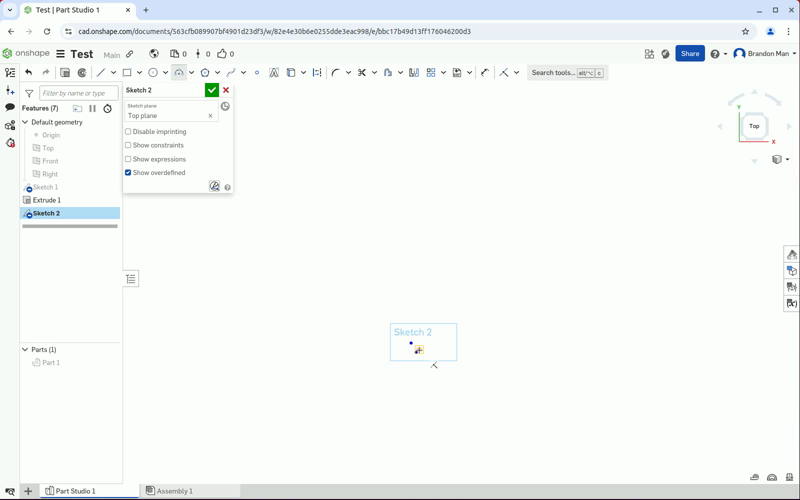
mouse_move(416, 352)
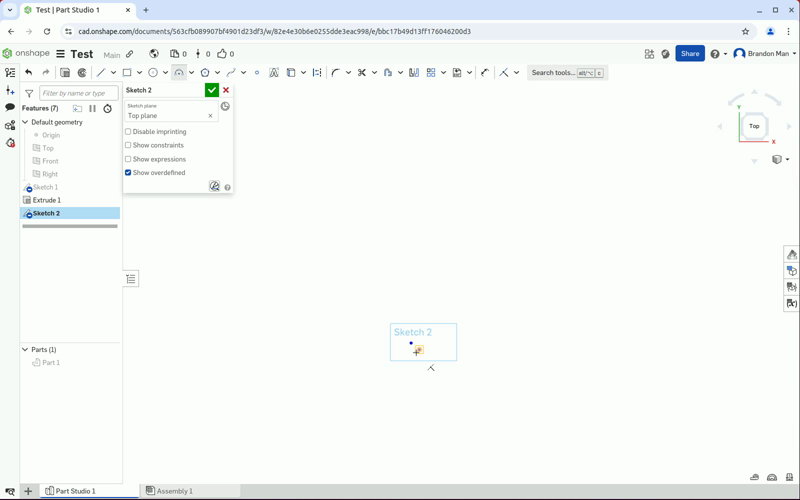
scroll(6)
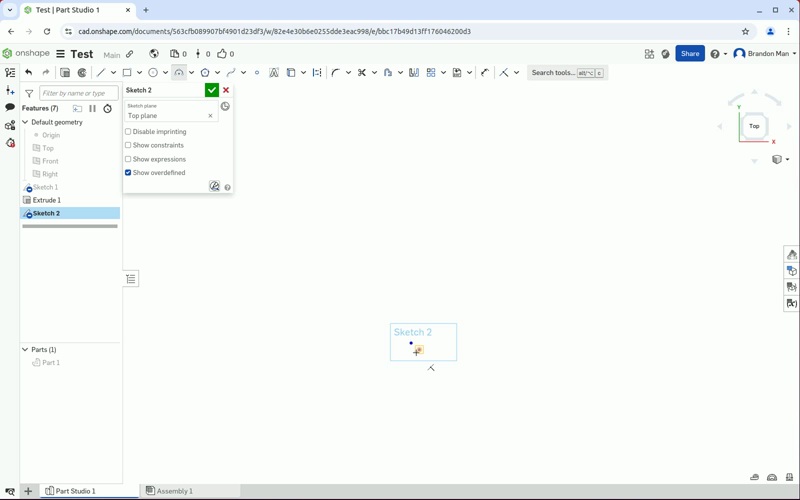
scroll(6)
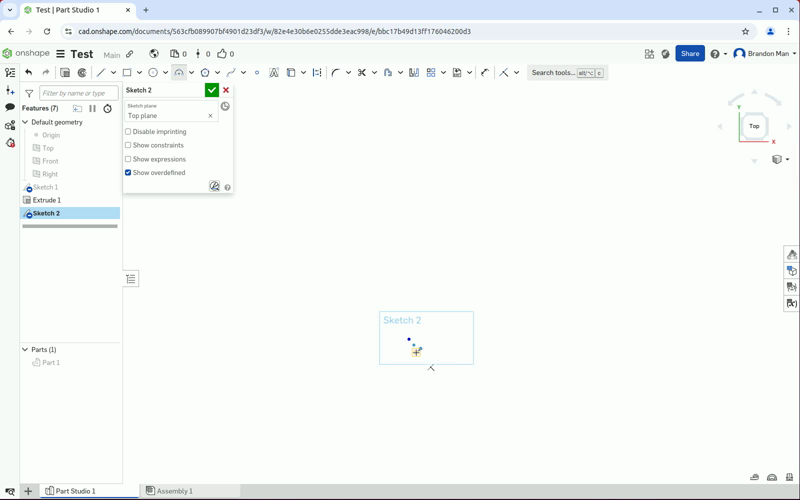
scroll(6)
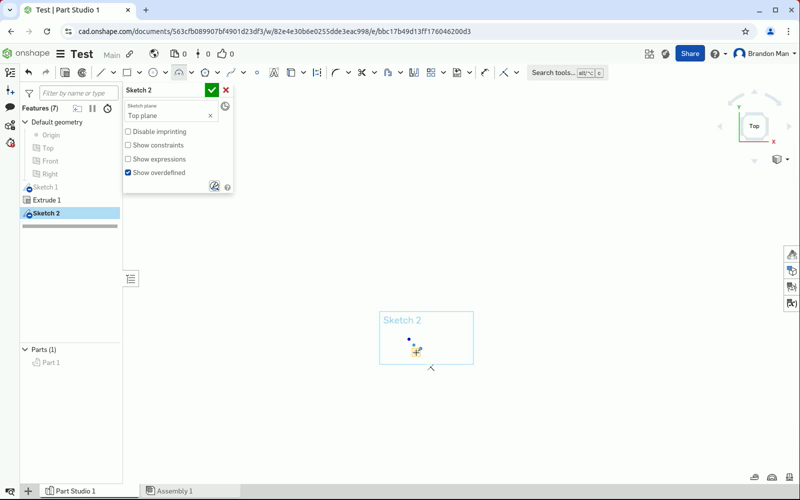
scroll(6)
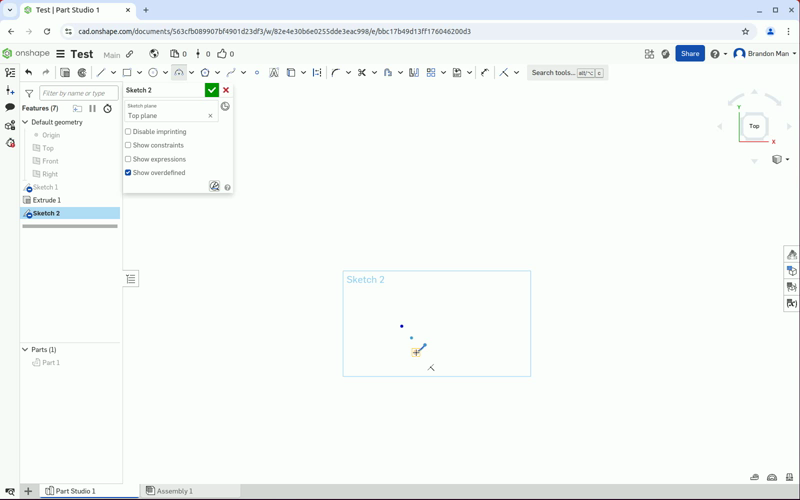
scroll(6)
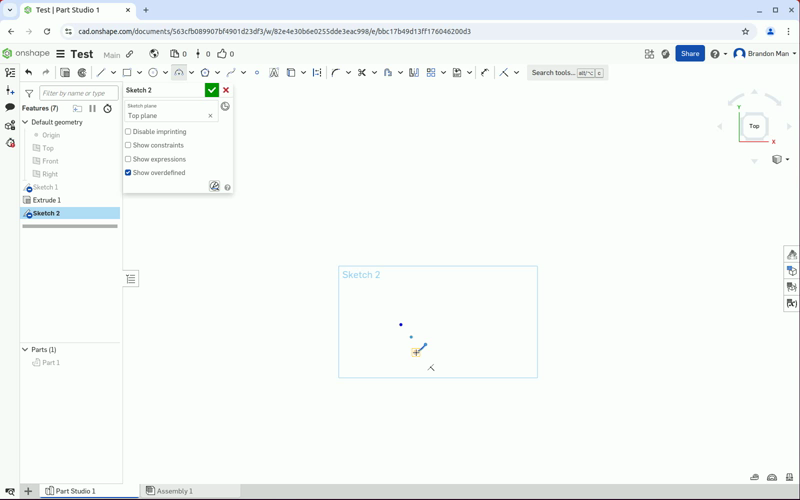
scroll(6)
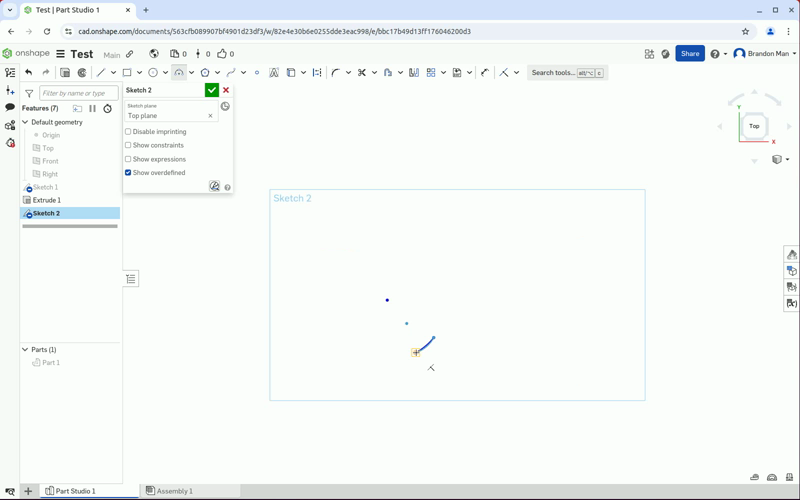
scroll(6)
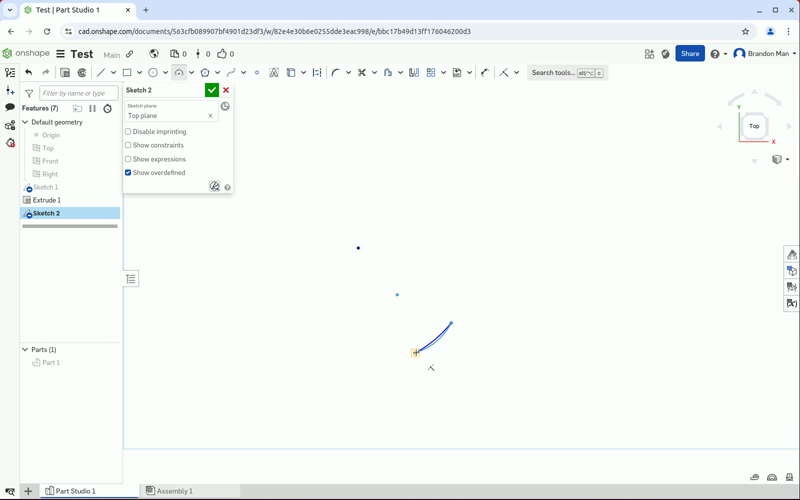
click(416, 352)
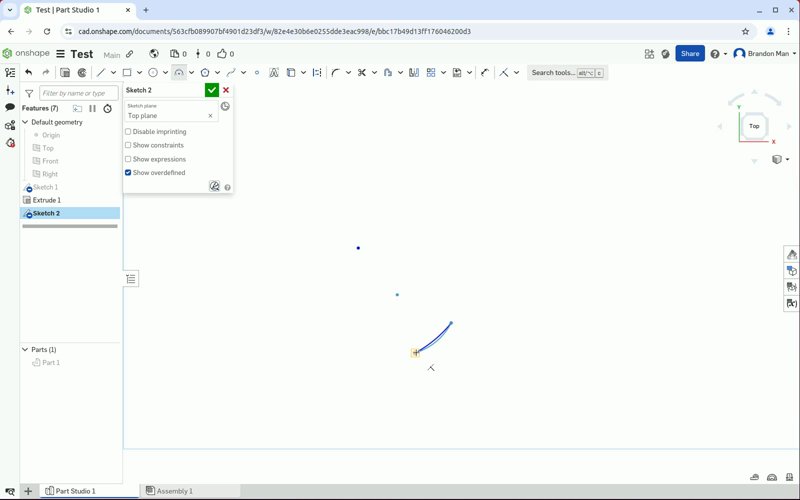
scroll(-6)
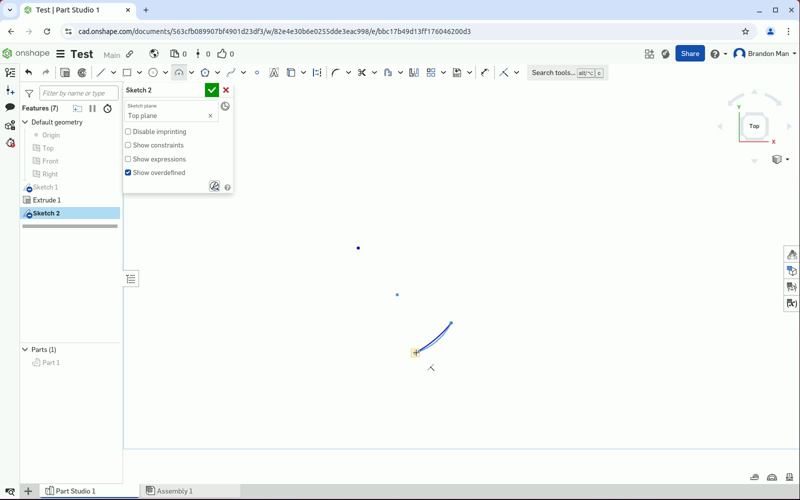
scroll(-6)
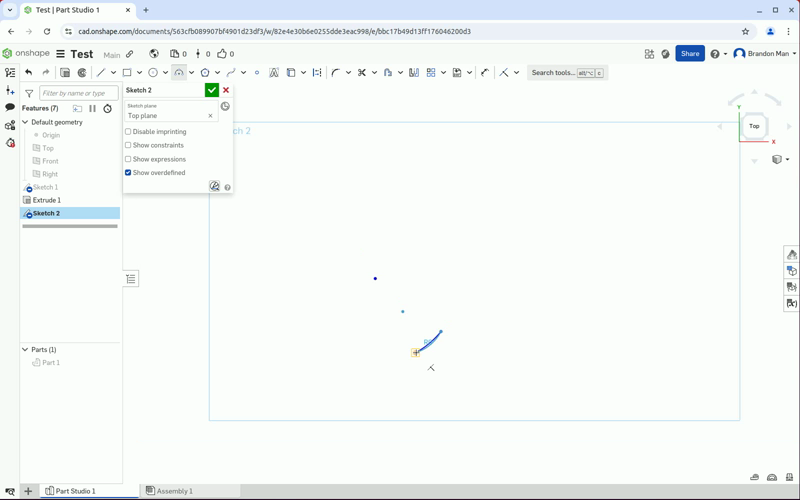
scroll(-6)
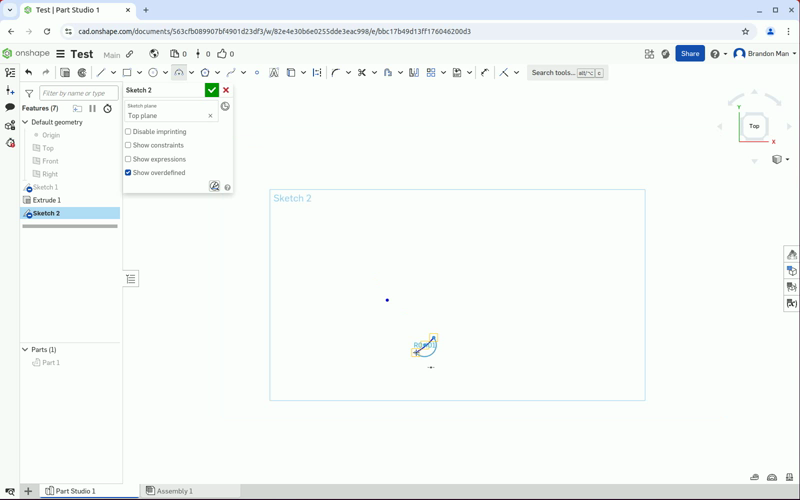
scroll(-6)
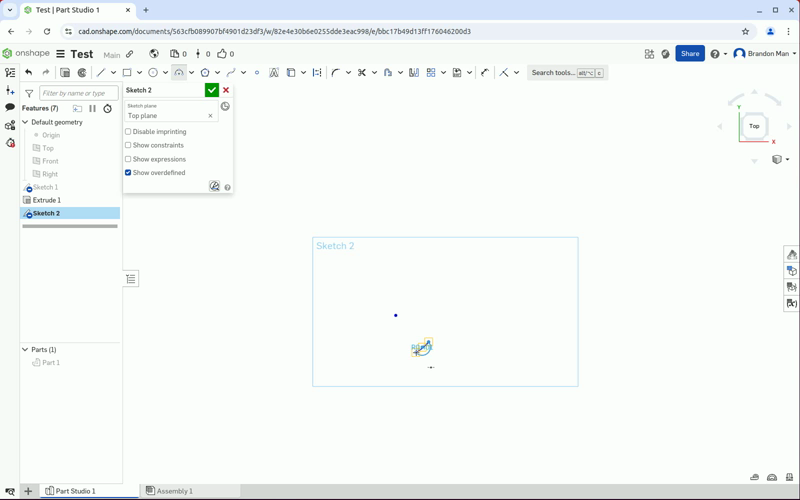
scroll(-6)
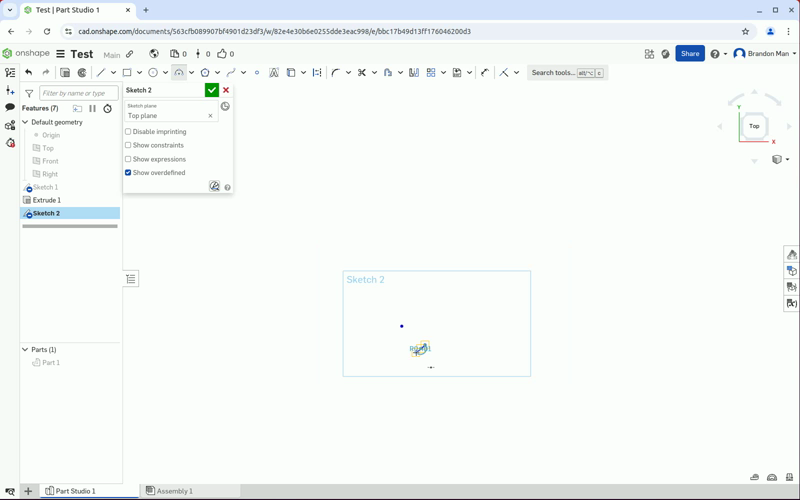
scroll(-6)
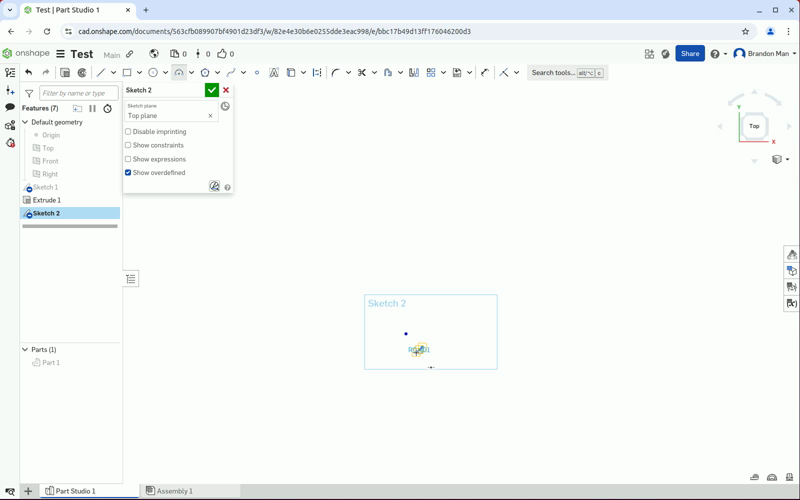
scroll(-6)
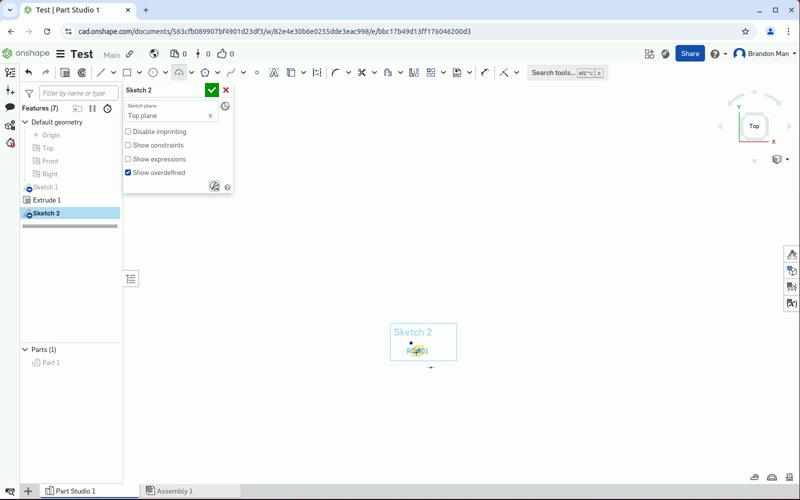
key_down(shift)
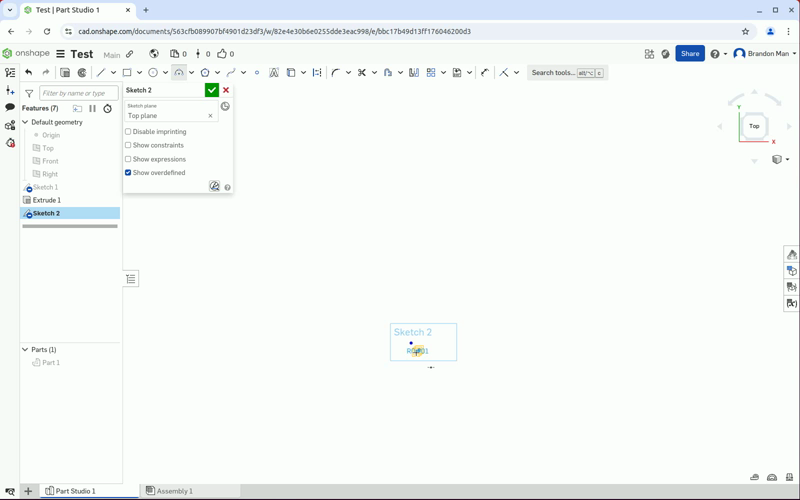
mouse_move(372, 291)
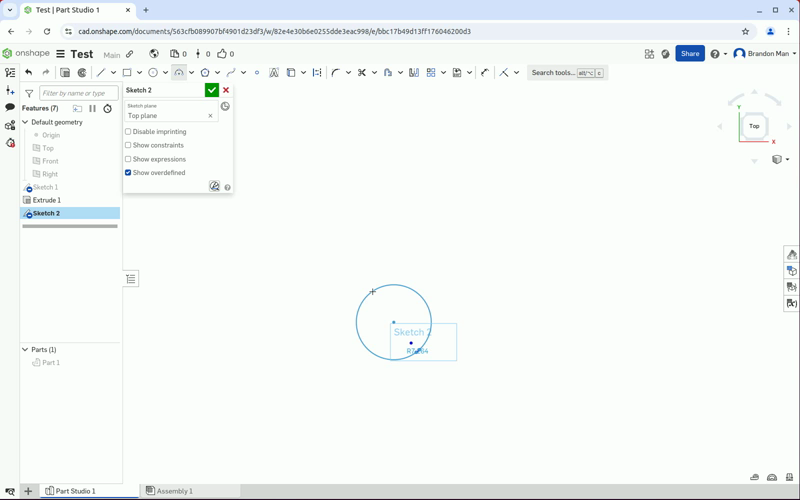
scroll(6)
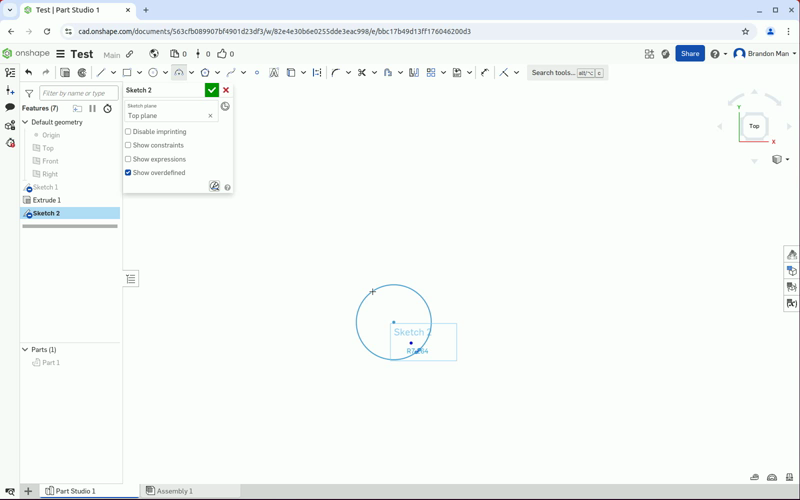
scroll(6)
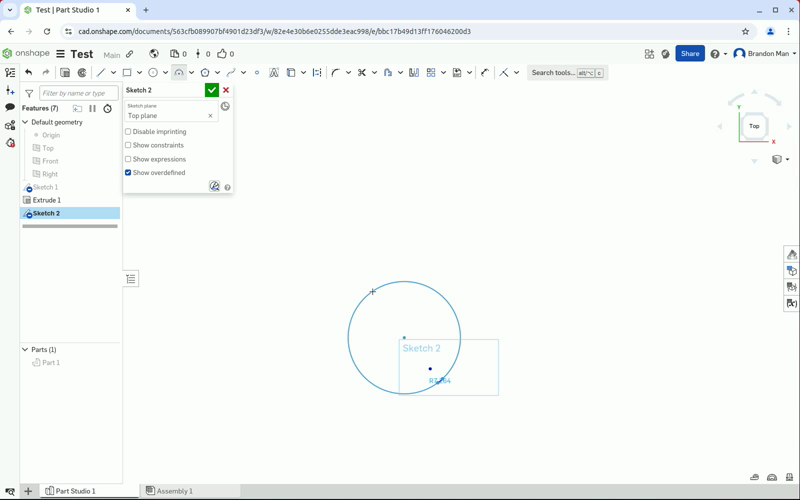
scroll(6)
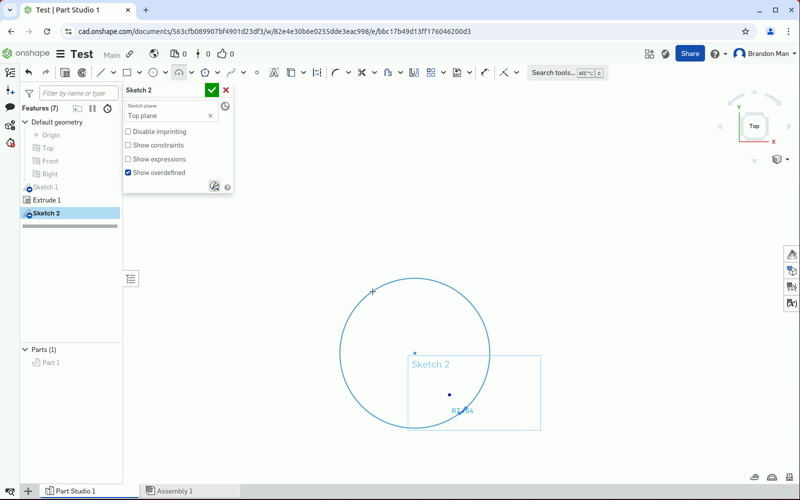
scroll(6)
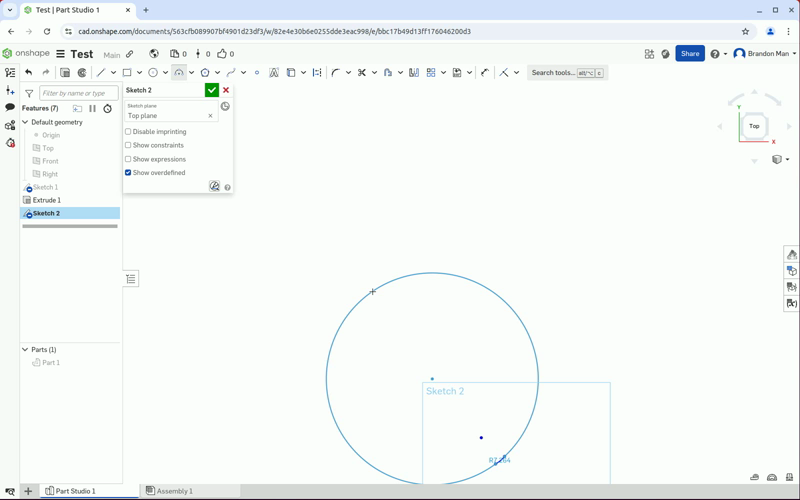
scroll(6)
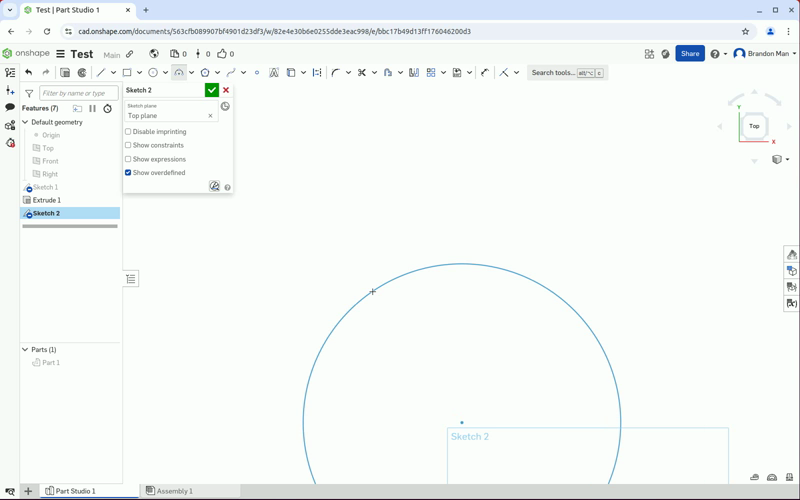
scroll(6)
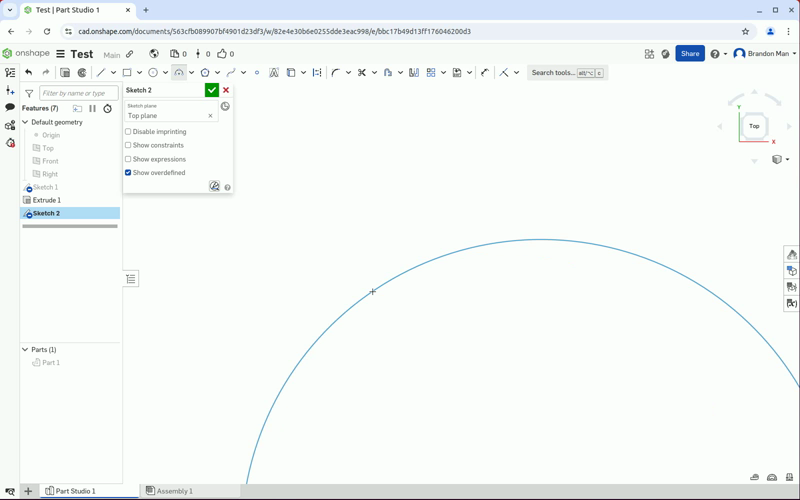
scroll(6)
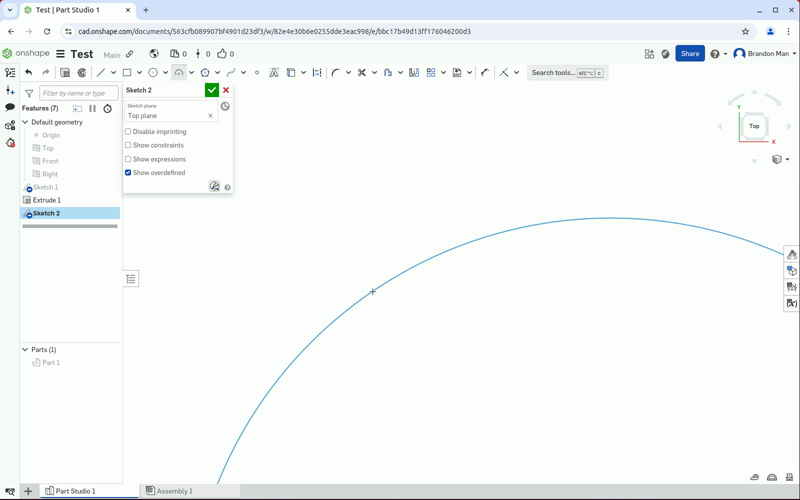
click(372, 291)
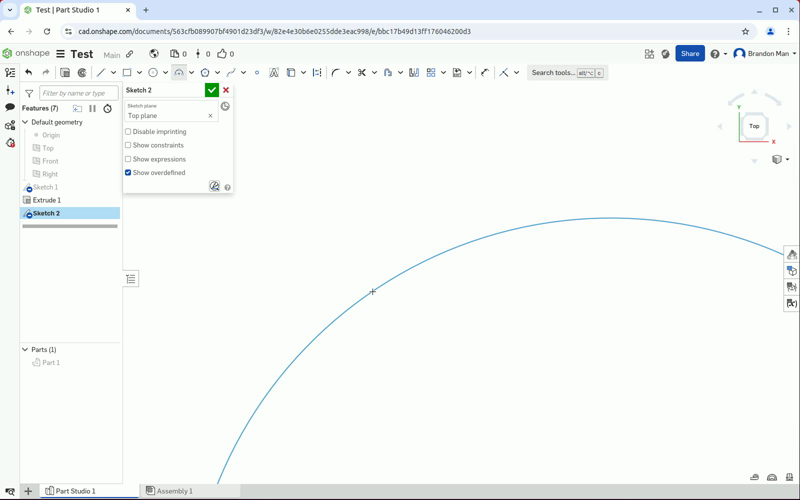
scroll(-6)
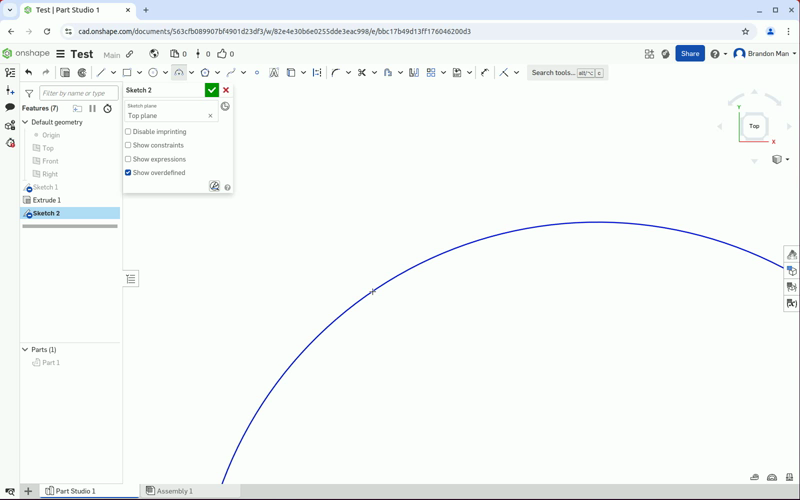
scroll(-6)
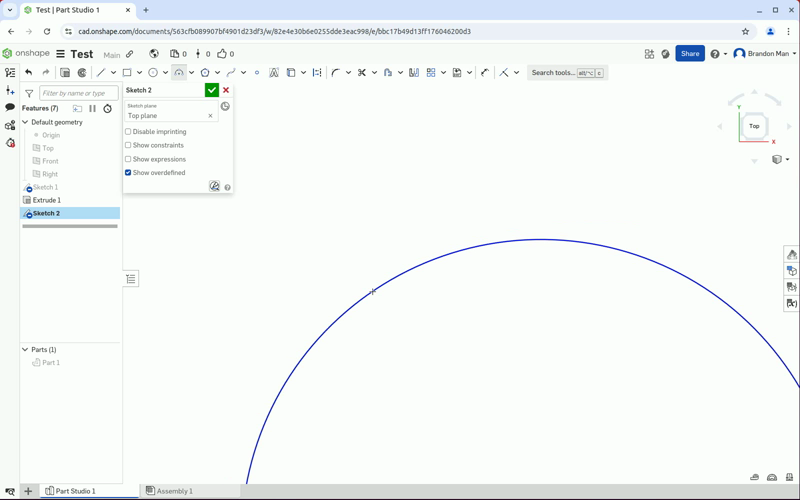
scroll(-6)
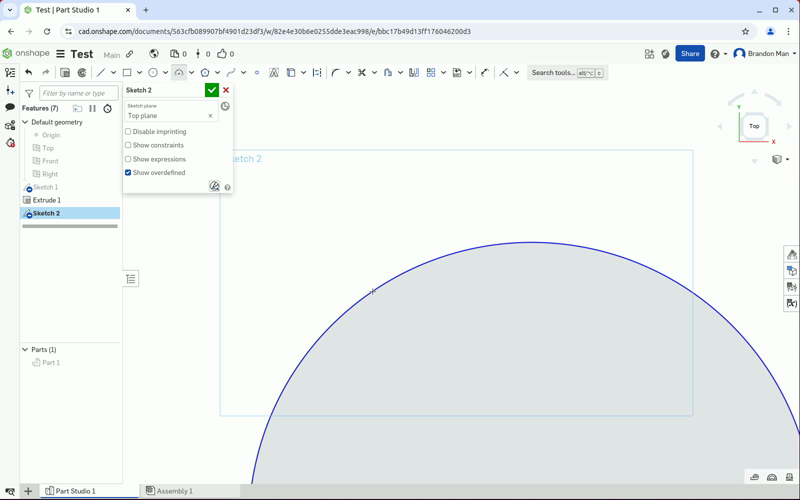
scroll(-6)
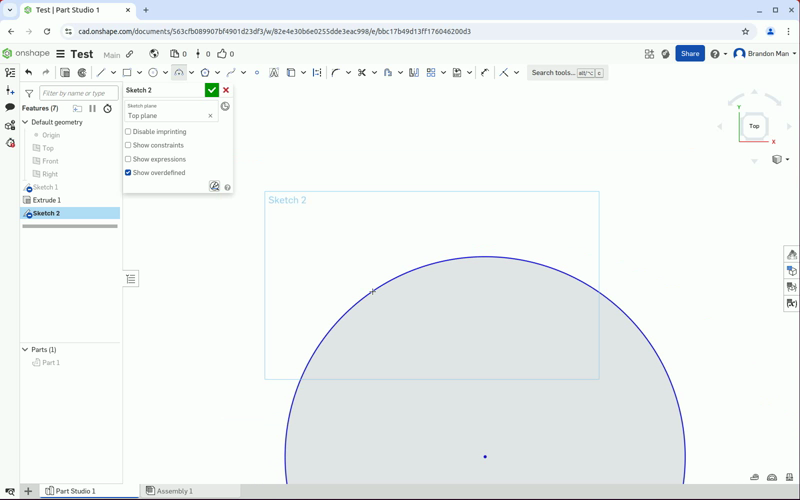
scroll(-6)
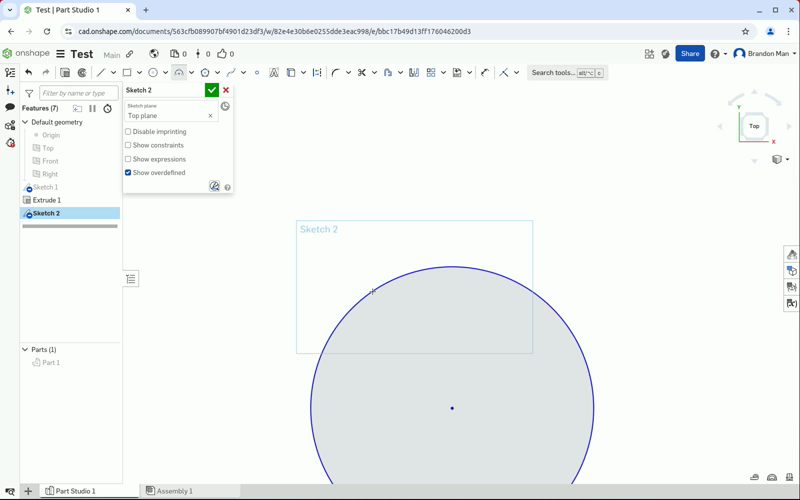
scroll(-6)
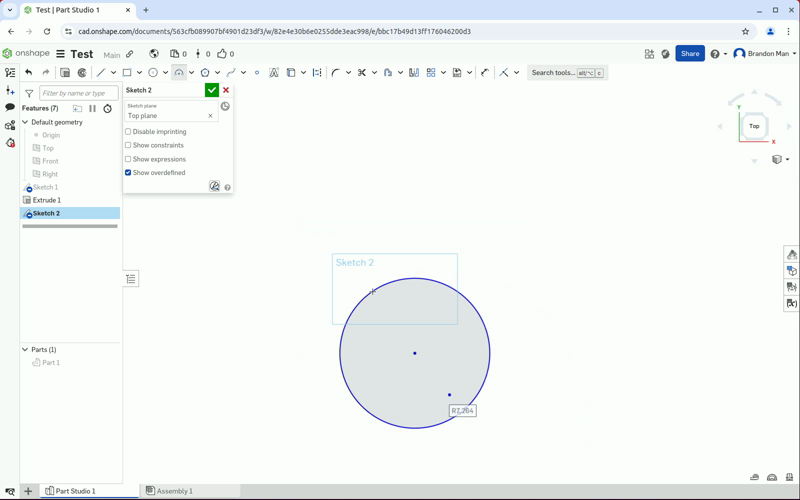
scroll(-6)
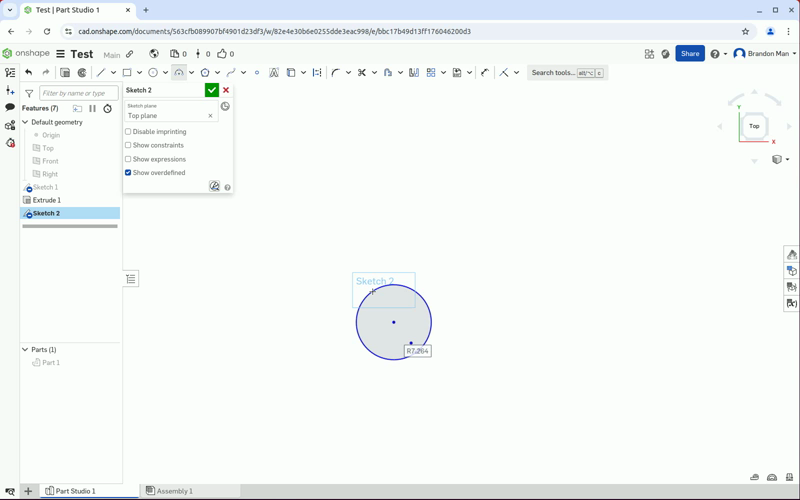
key_up(shift)
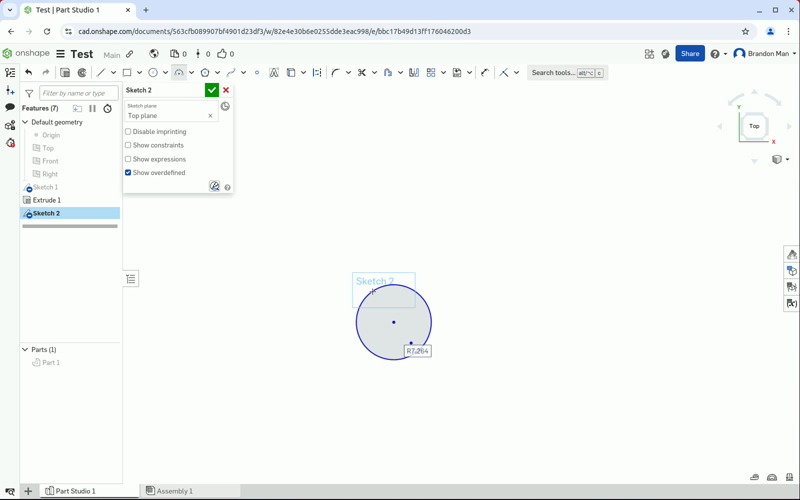
key(esc)
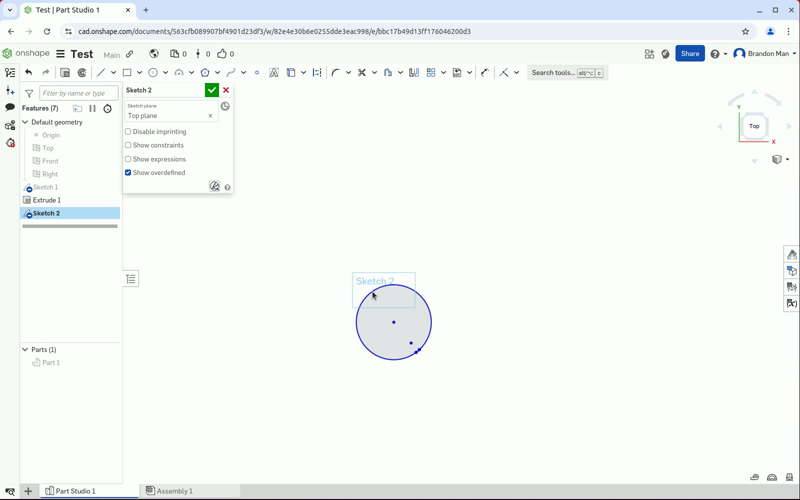
key(c)
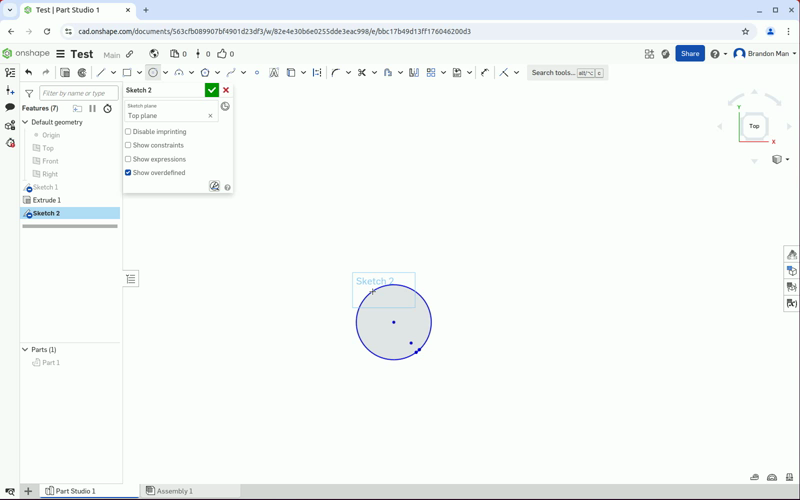
key_down(shift)
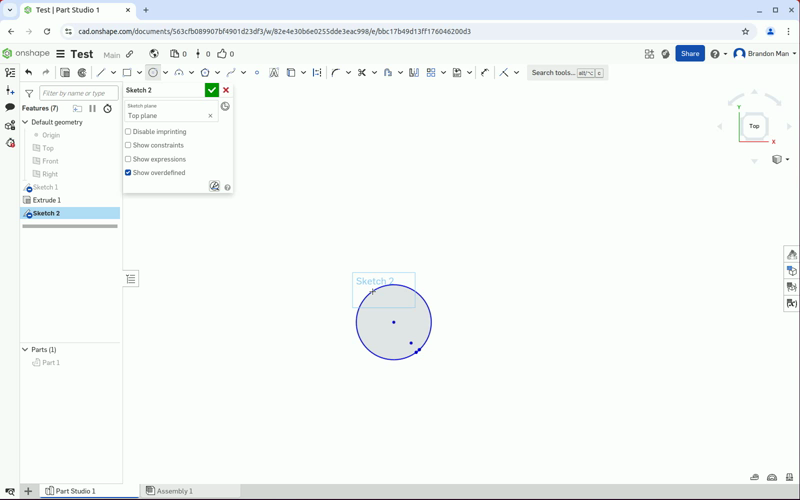
mouse_move(395, 320)
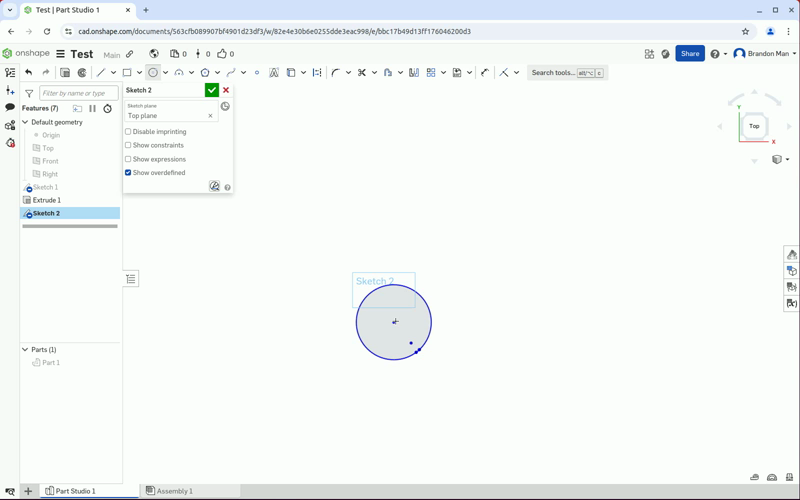
click(395, 320)
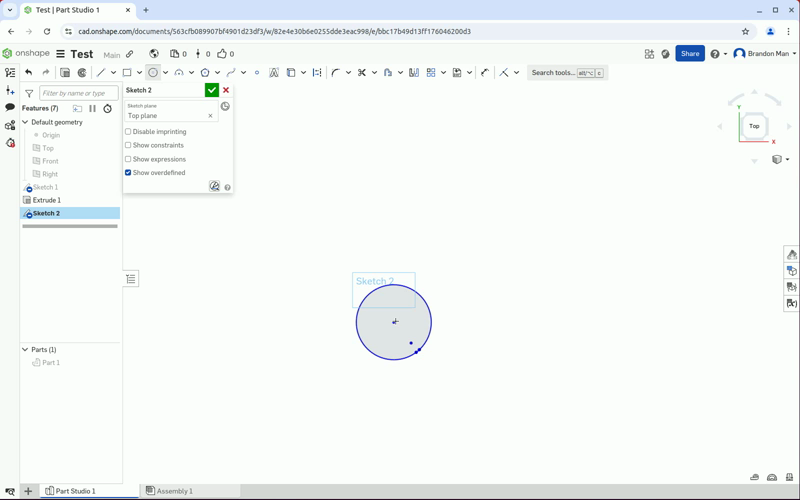
key_up(shift)
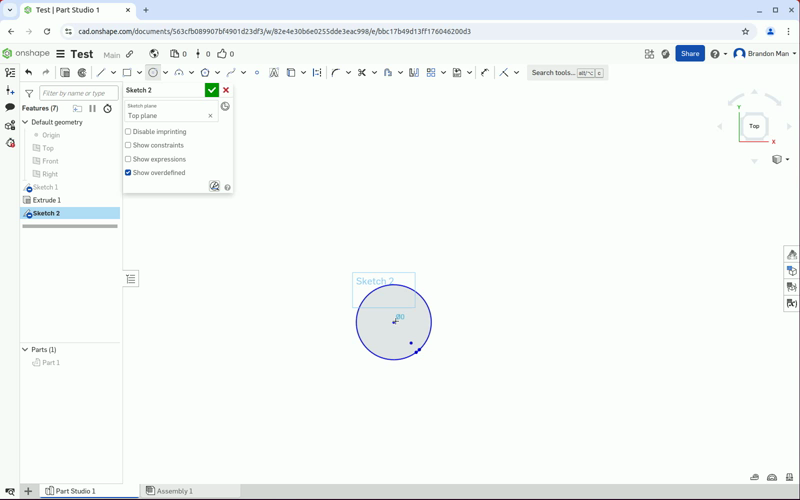
mouse_move(425, 320)
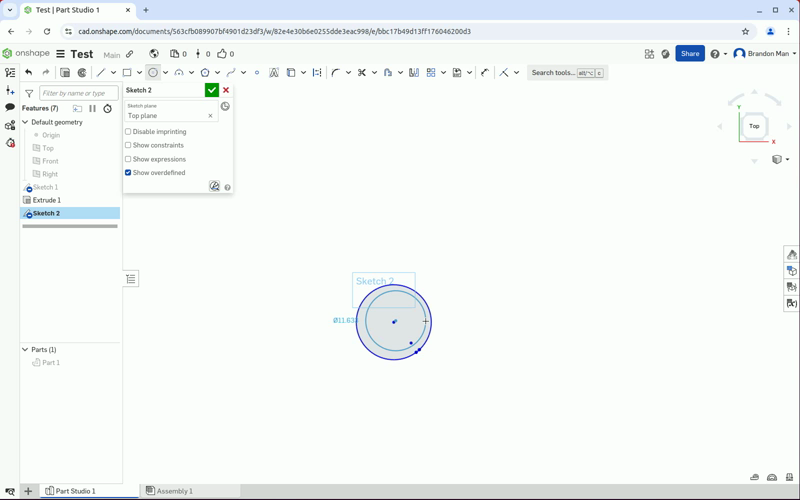
click(425, 320)
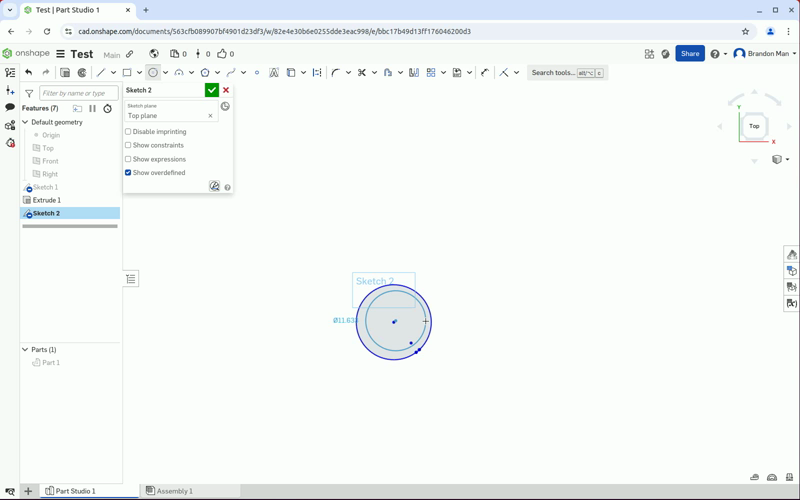
key(esc)
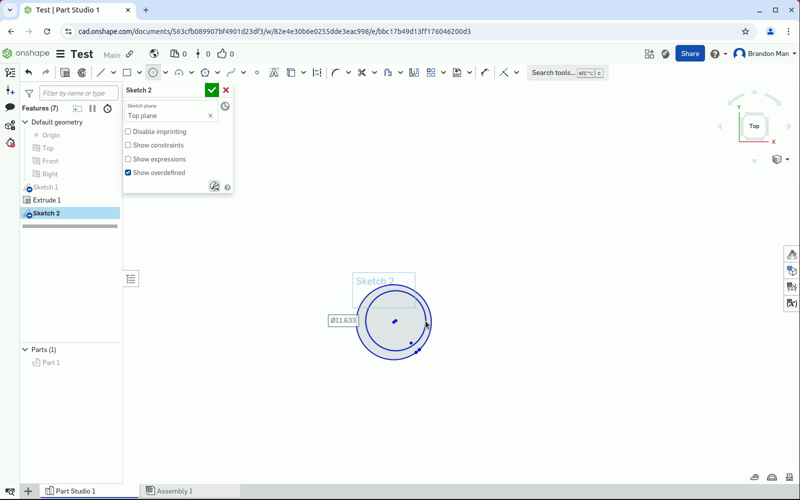
mouse_move(379, 290)
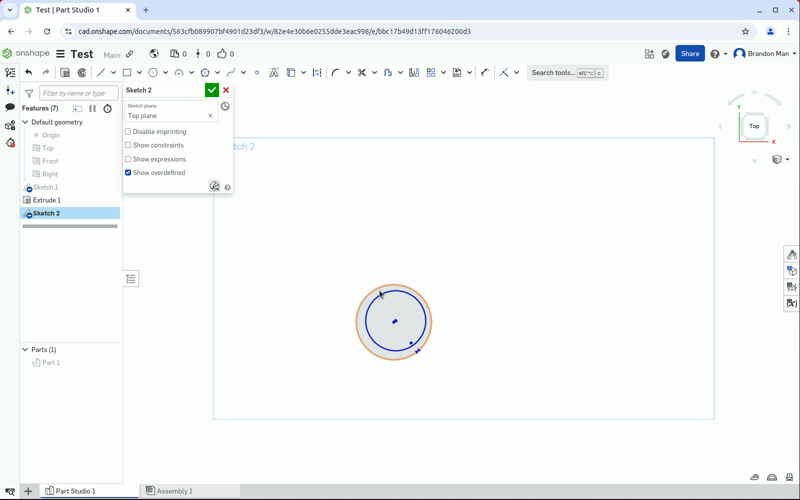
scroll(6)
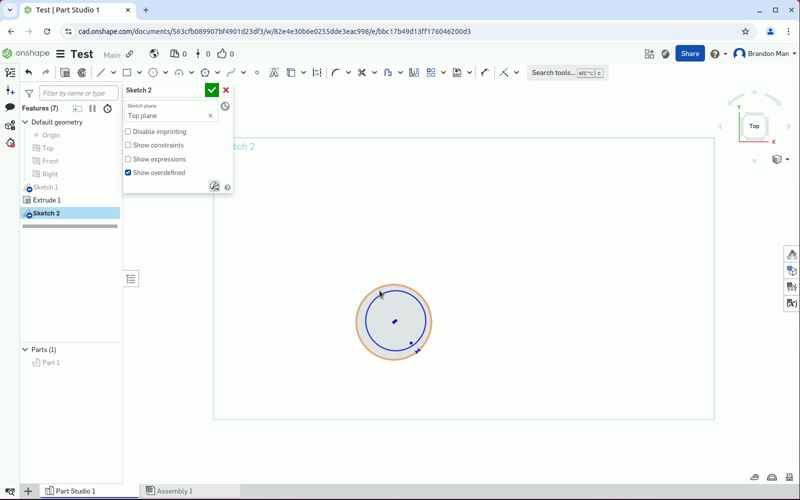
scroll(6)
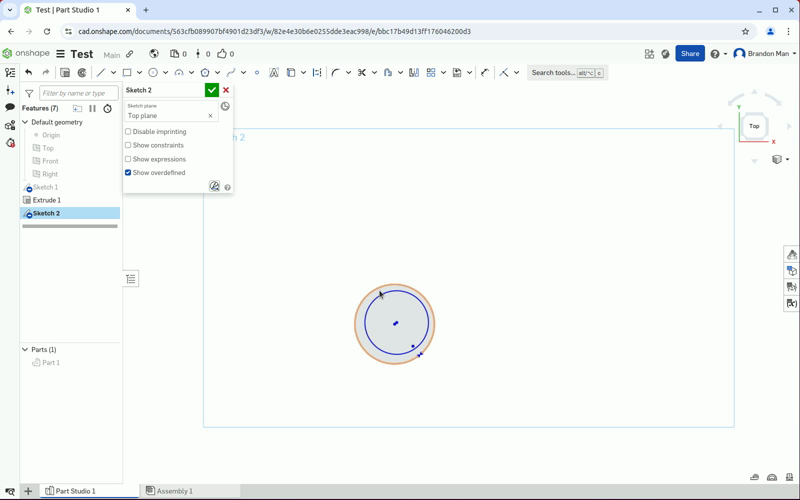
scroll(6)
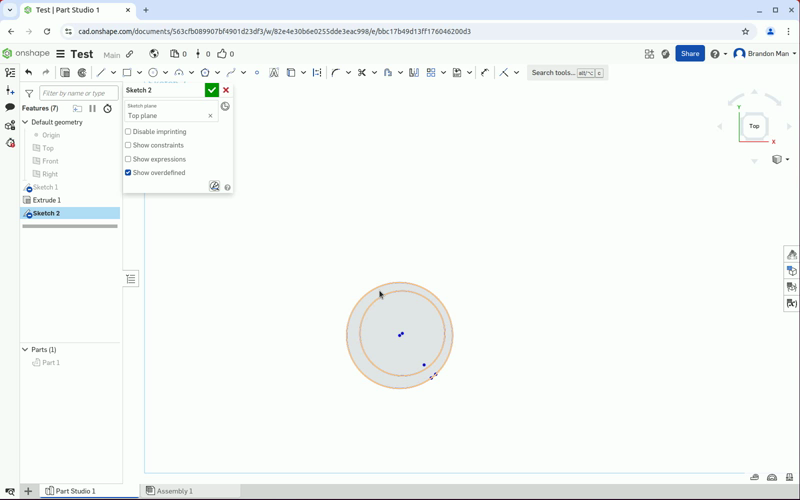
scroll(6)
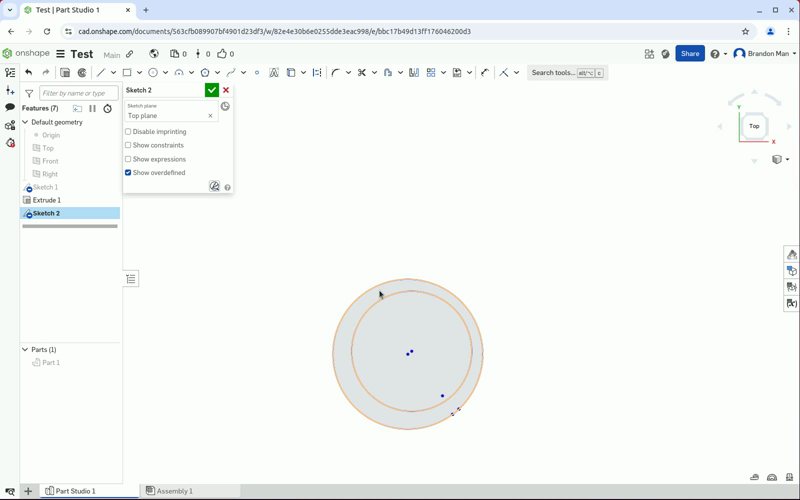
scroll(6)
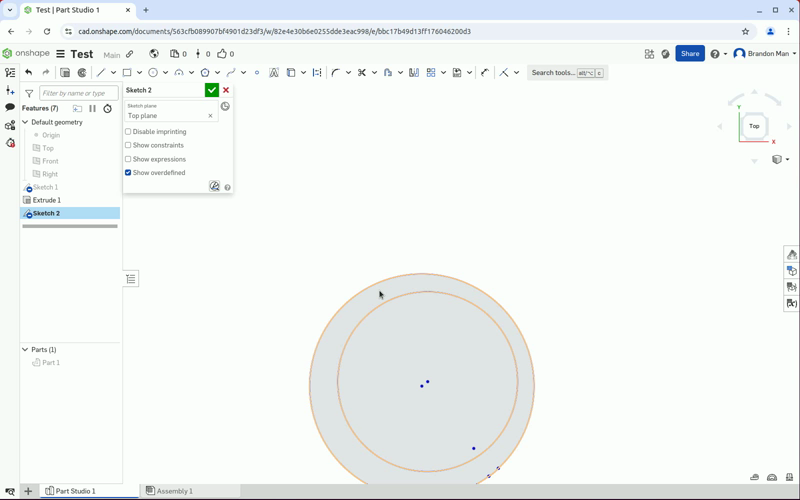
scroll(6)
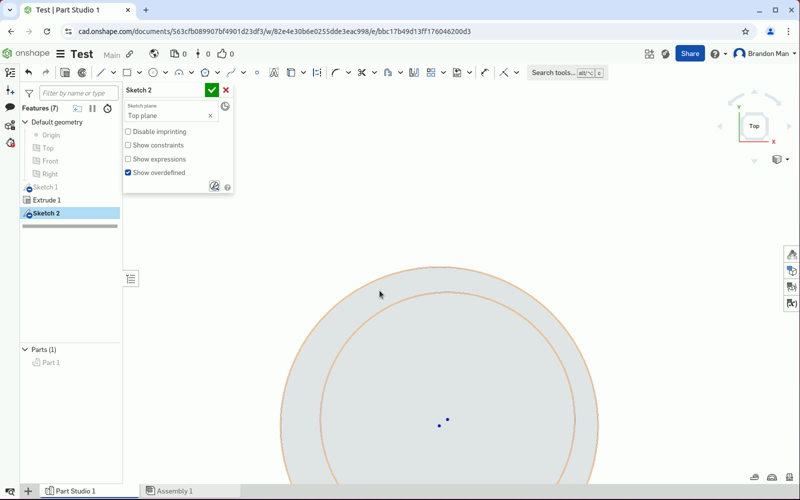
scroll(6)
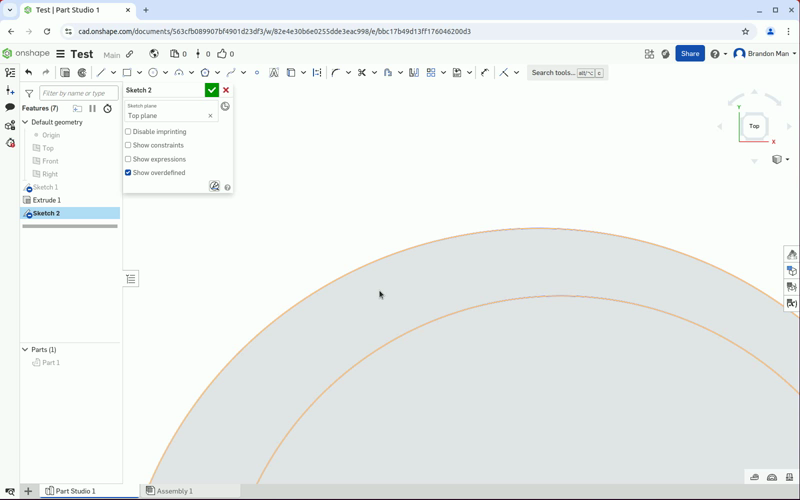
click(379, 290)
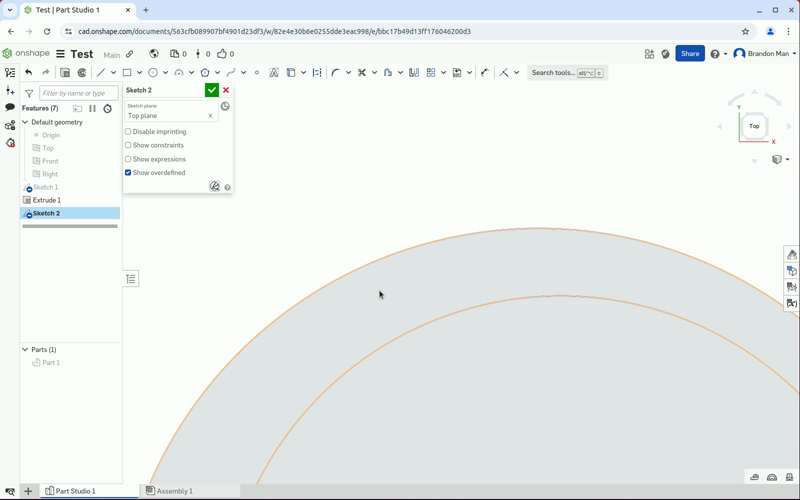
scroll(-6)
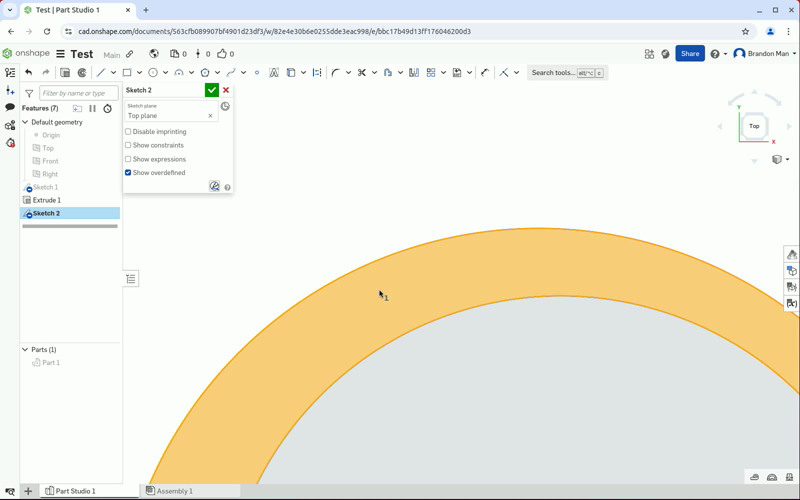
scroll(-6)
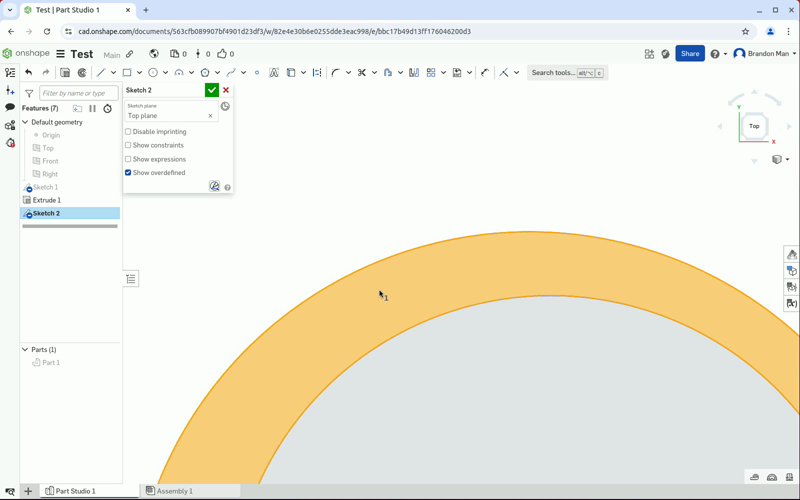
scroll(-6)
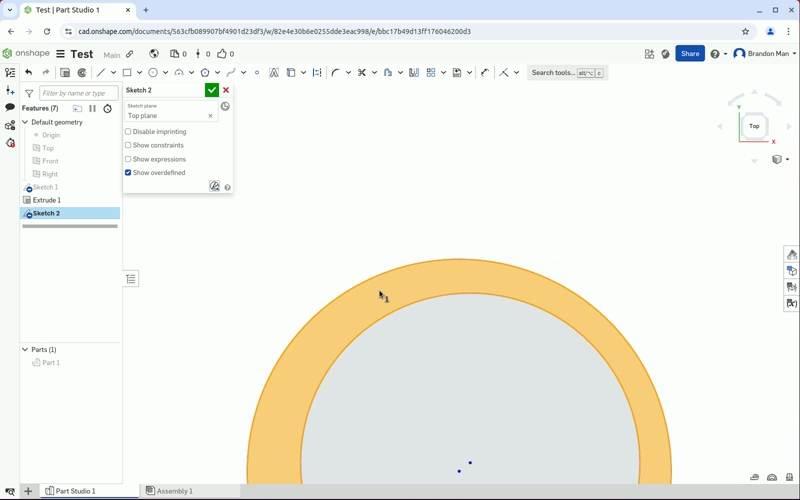
scroll(-6)
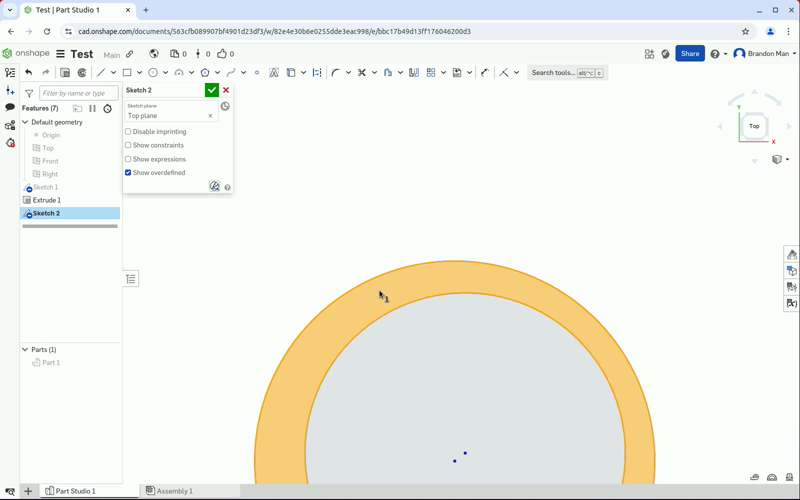
scroll(-6)
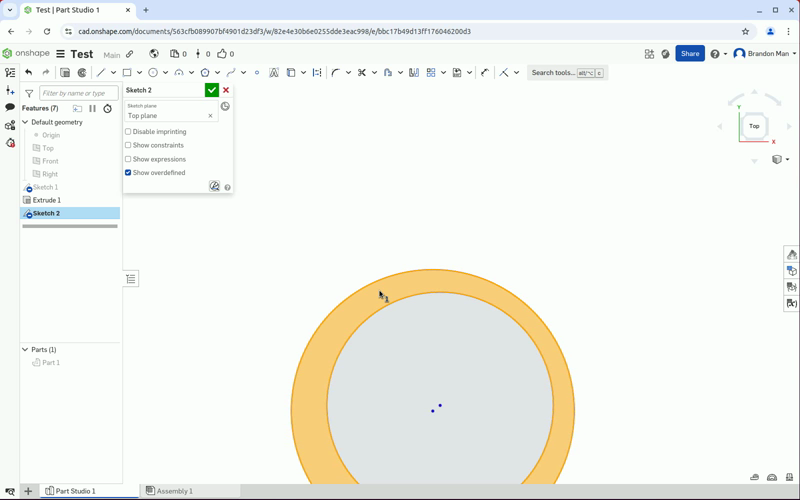
scroll(-6)
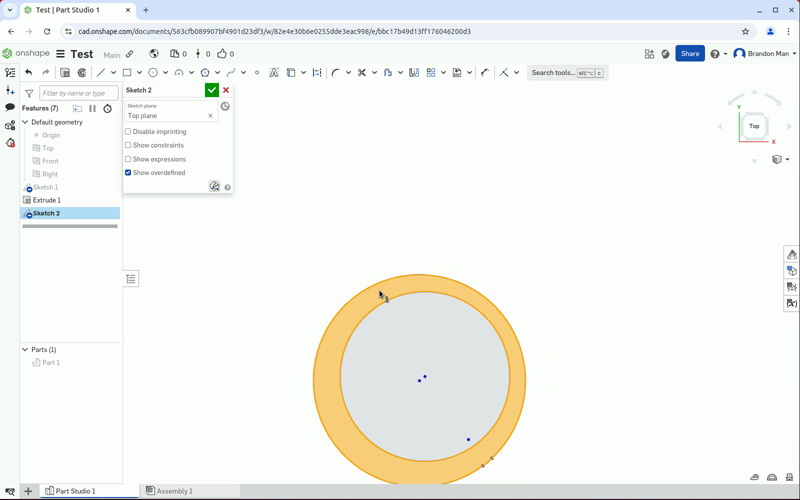
scroll(-6)
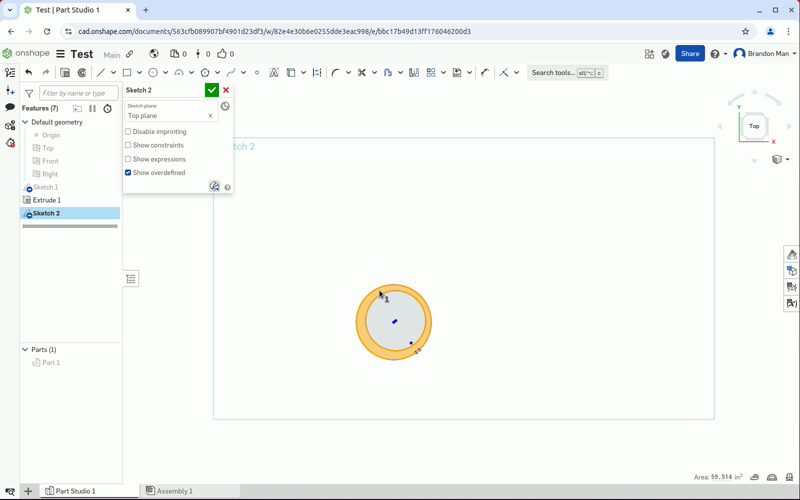
mouse_move(73, 352)
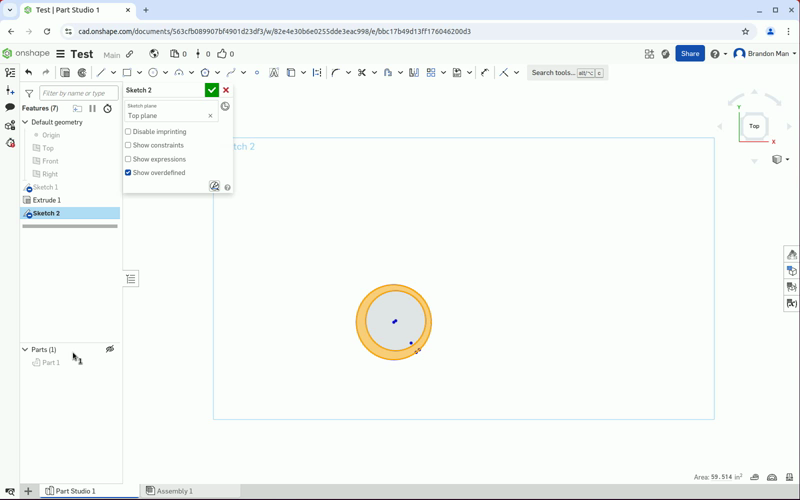
key(shift+y)
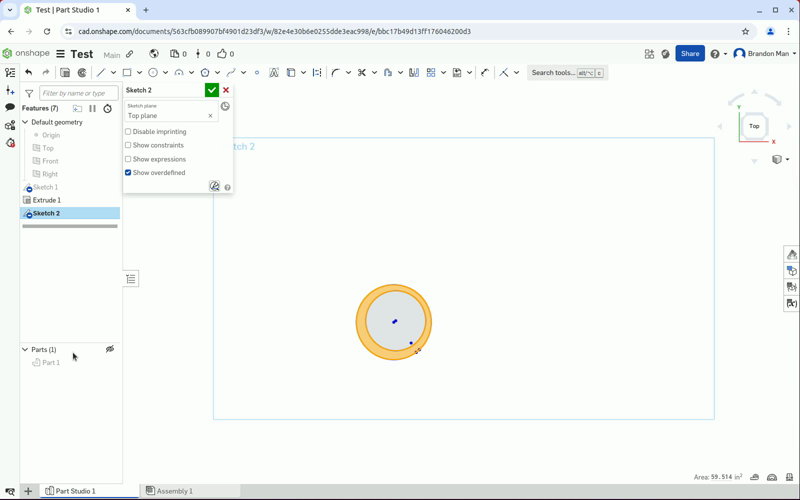
key(shift+e)
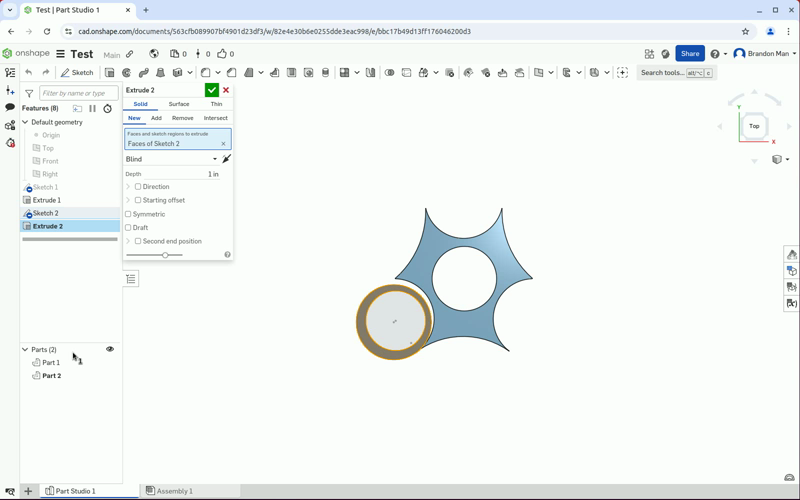
mouse_move(143, 106)
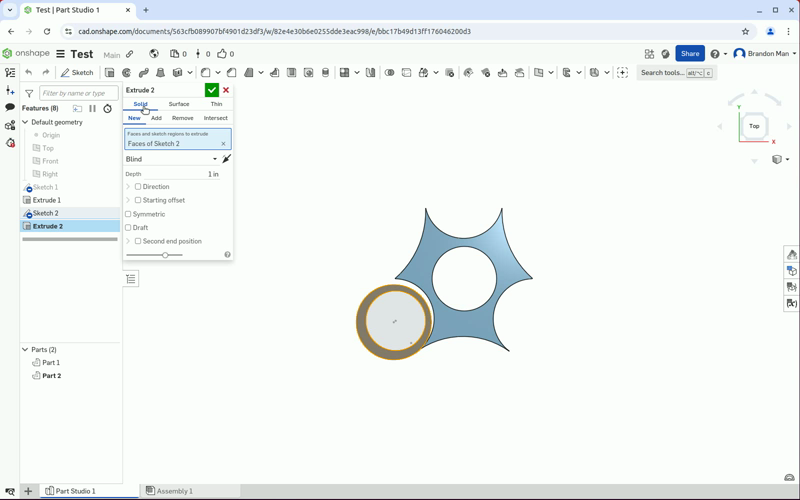
click(143, 106)
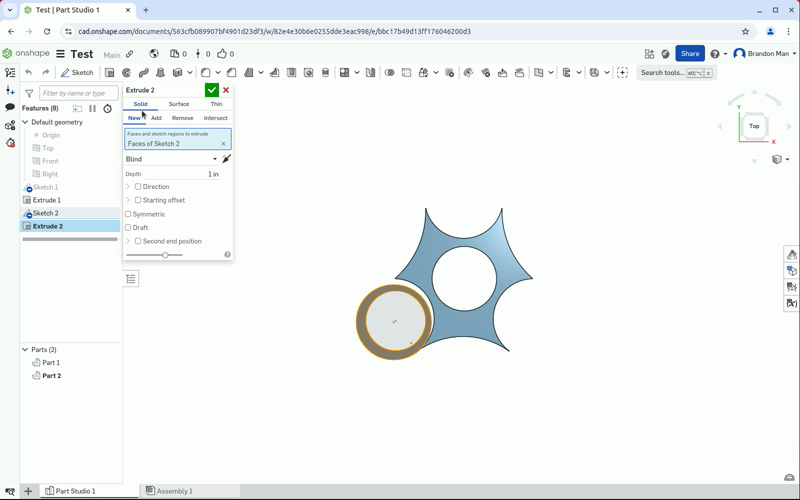
mouse_move(137, 120)
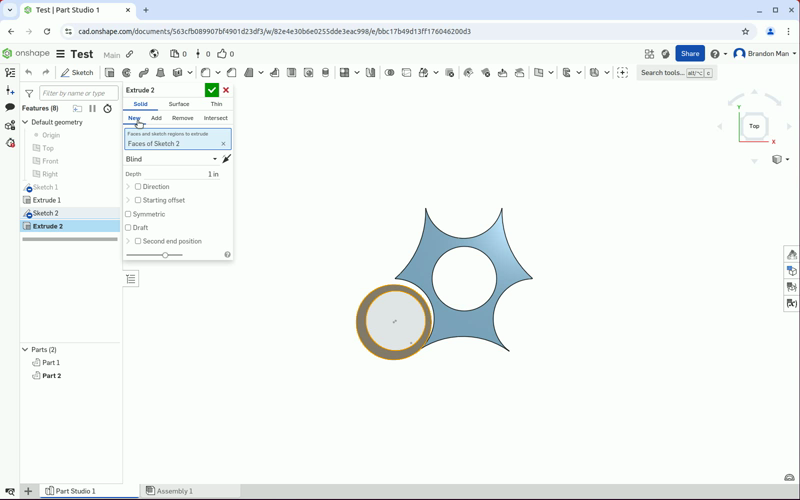
click(137, 120)
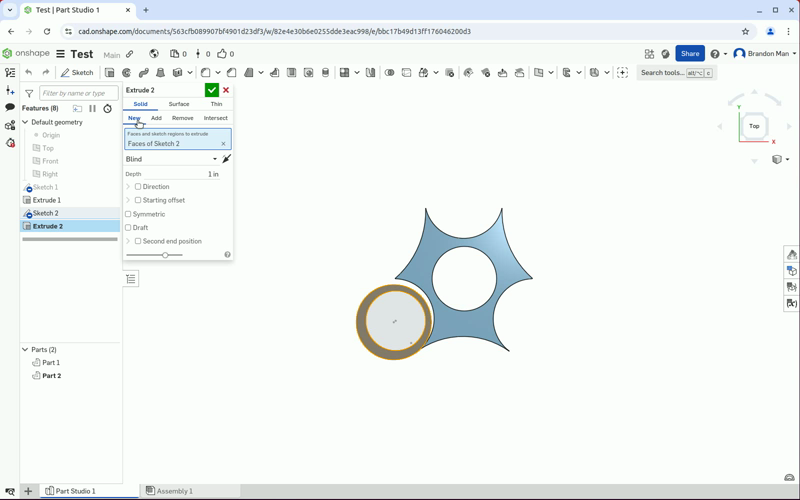
key(tab, 4)
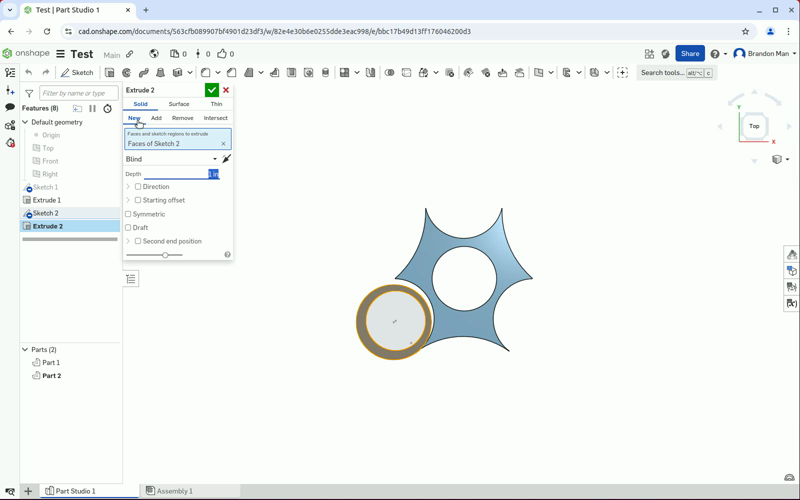
text(3.611)
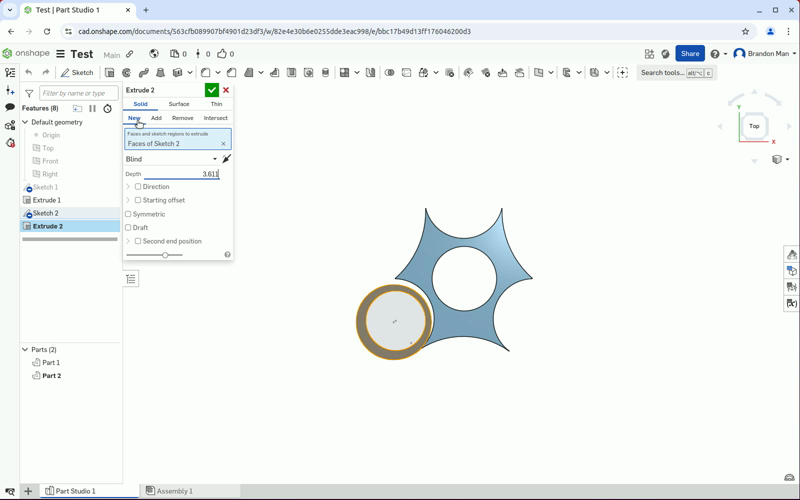
key(enter)
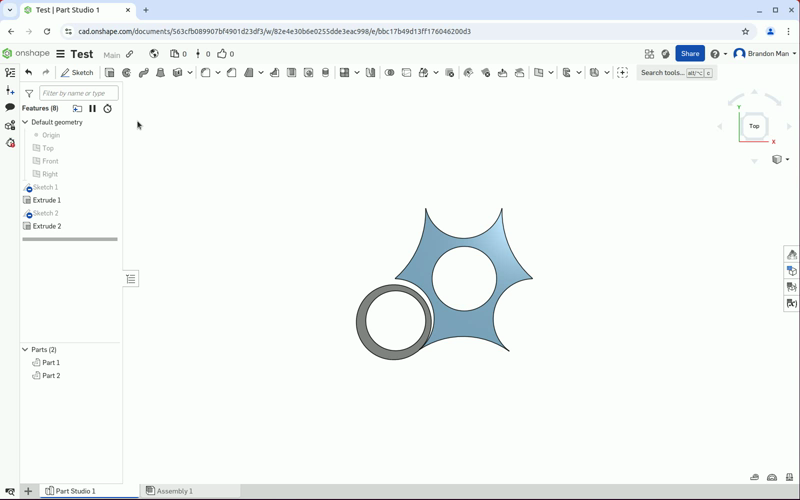
key(shift+h)
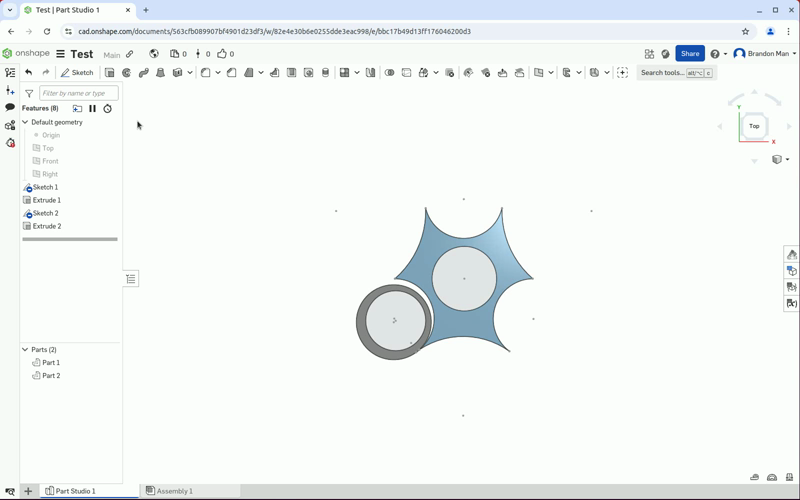
key(shift+h)
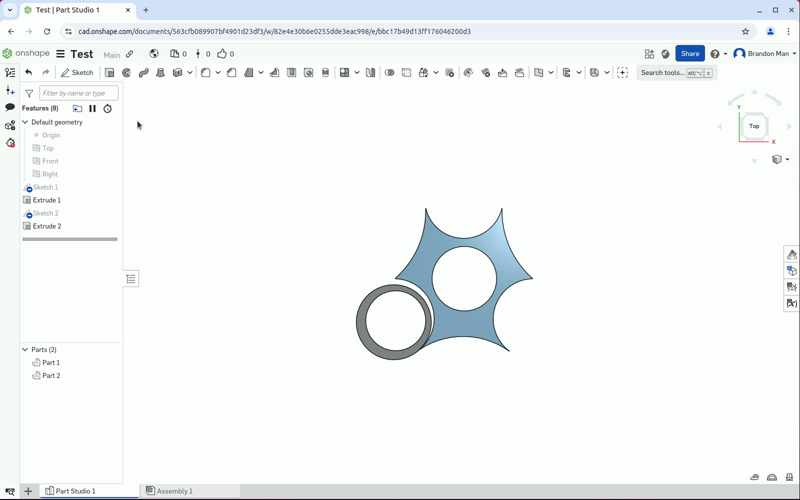
mouse_move(73, 189)
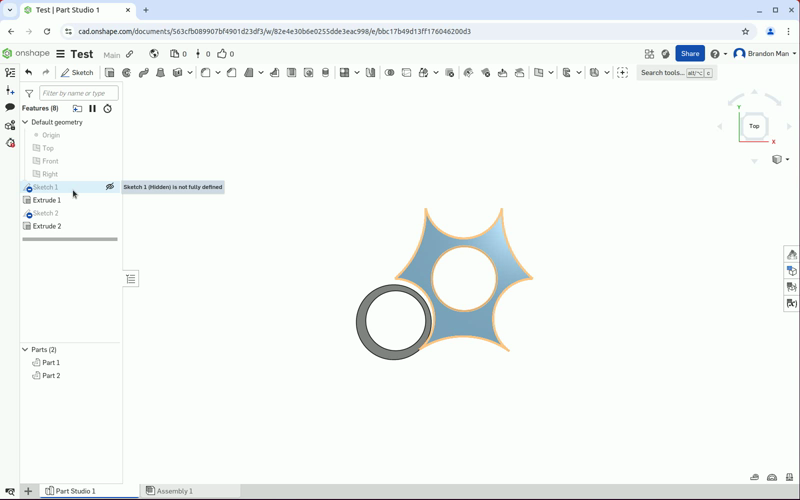
click(73, 189)
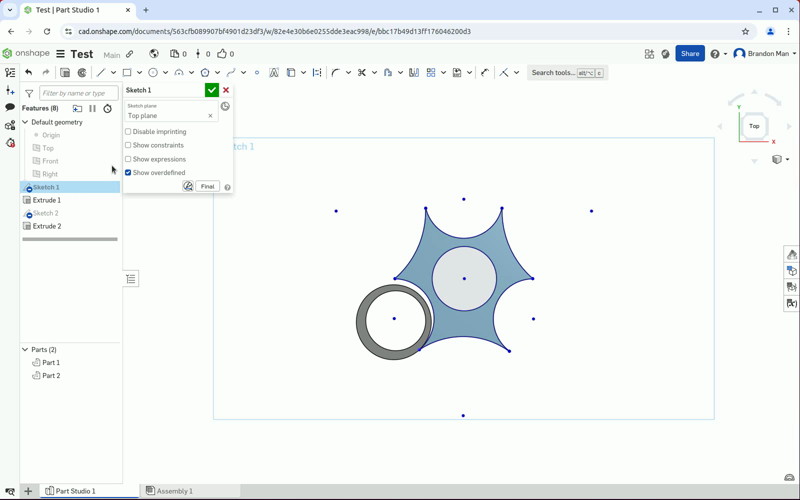
mouse_move(229, 92)
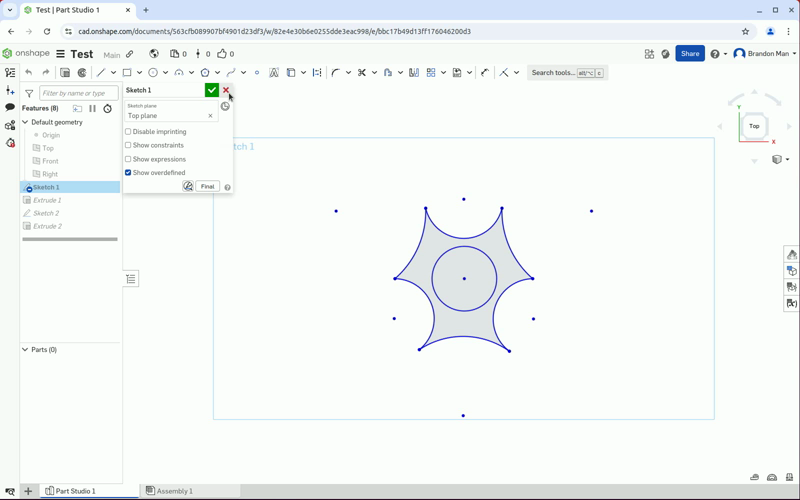
click(229, 92)
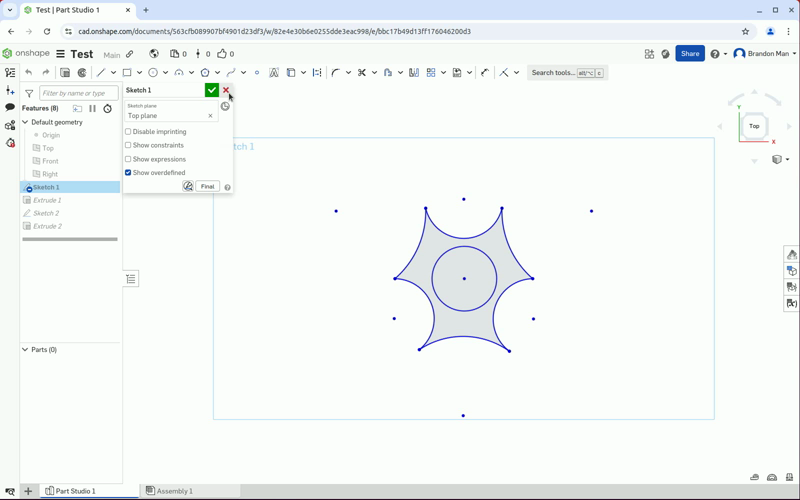
key(shift+s)
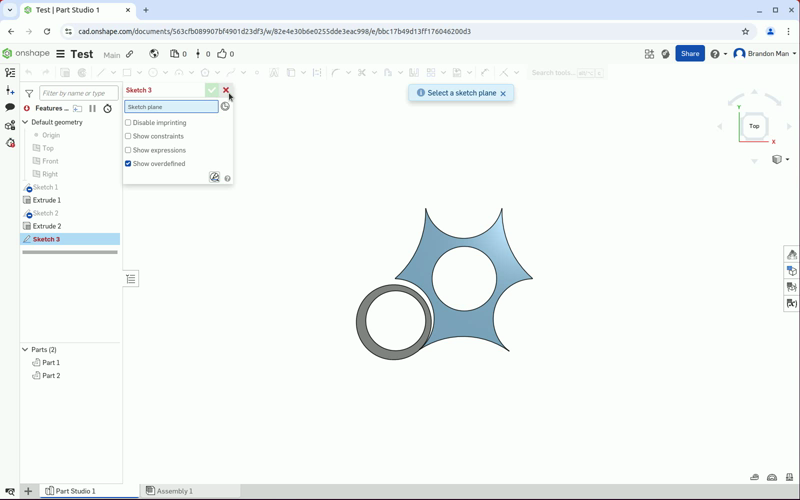
mouse_move(73, 150)
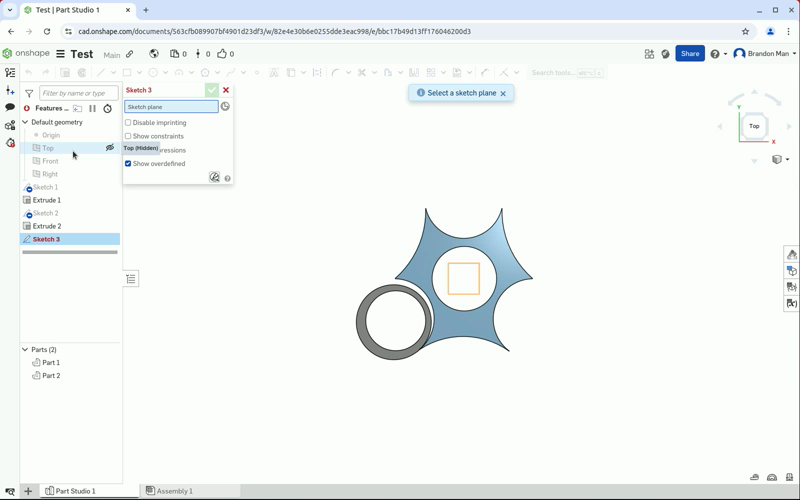
click(73, 150)
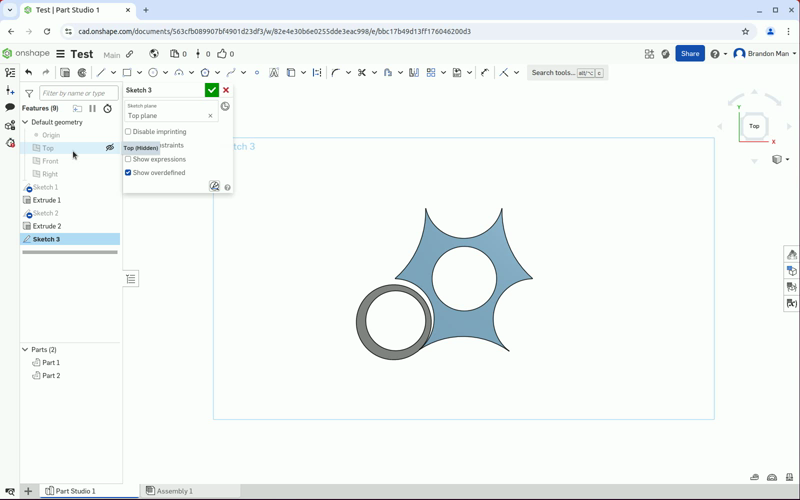
mouse_move(73, 352)
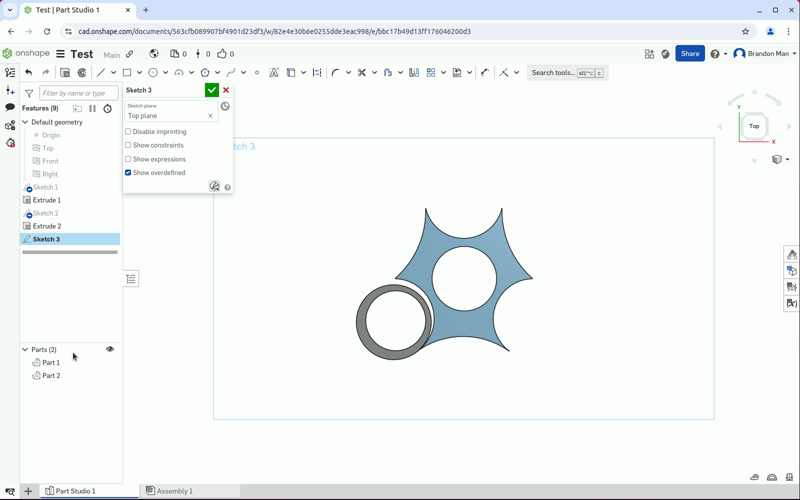
key(y)
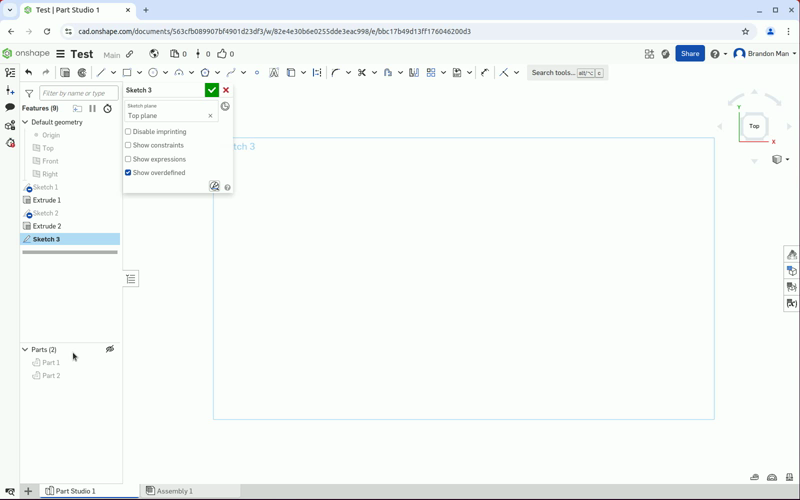
key(a)
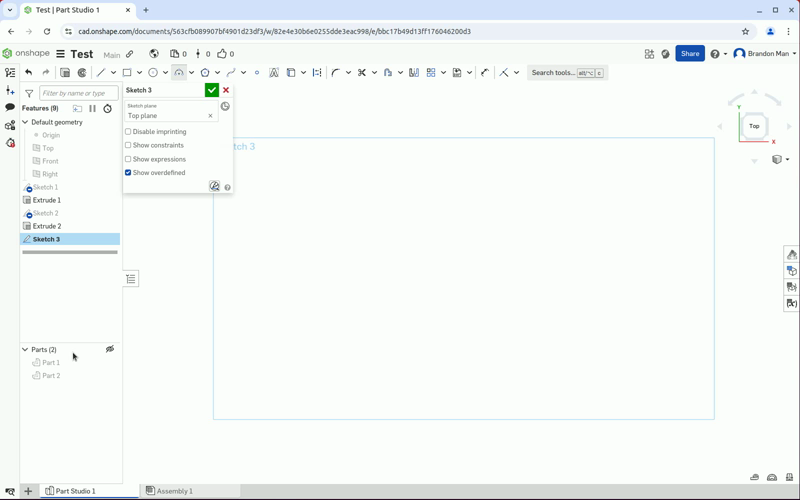
key_down(shift)
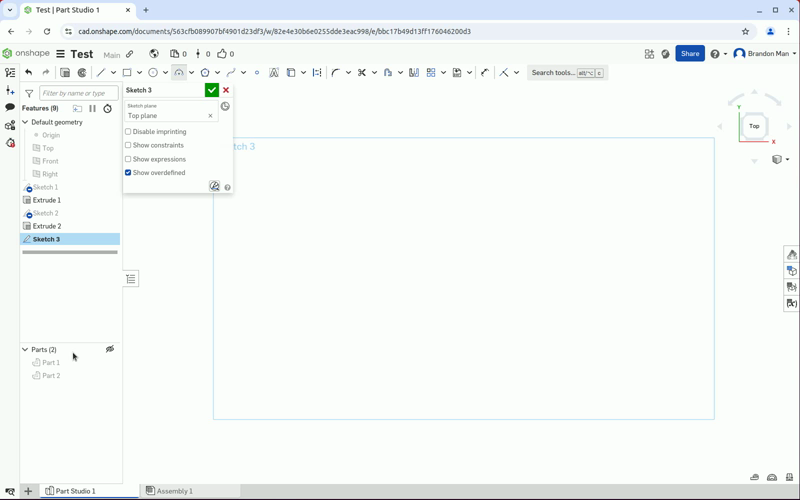
mouse_move(502, 351)
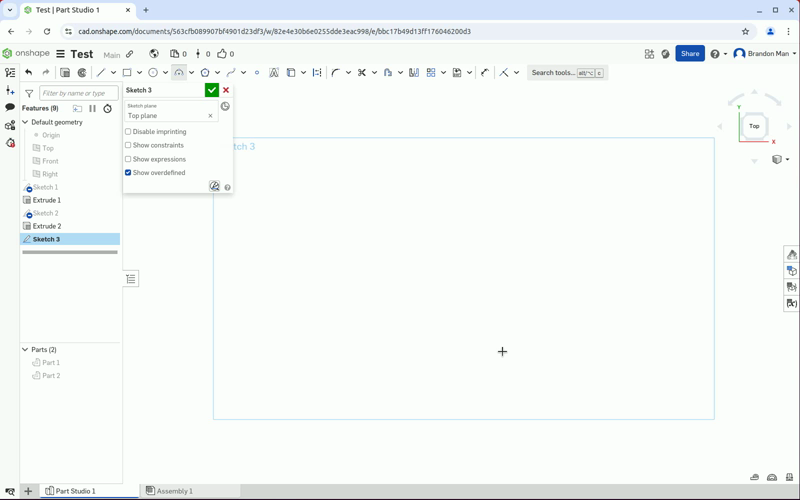
click(502, 351)
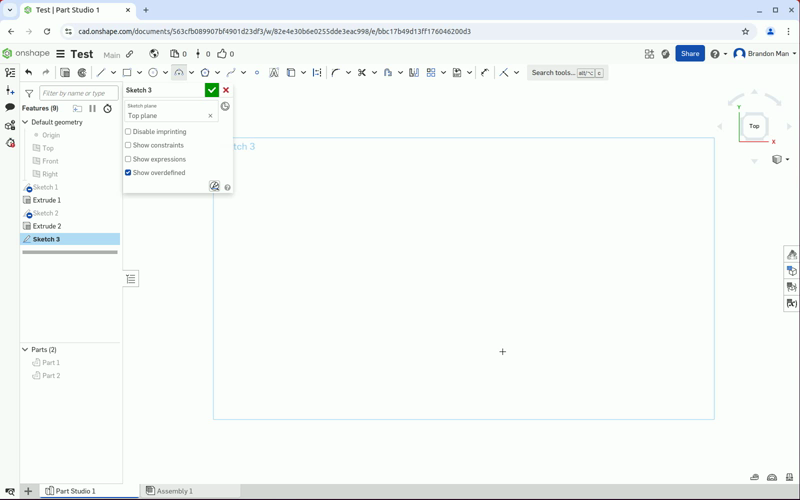
key_up(shift)
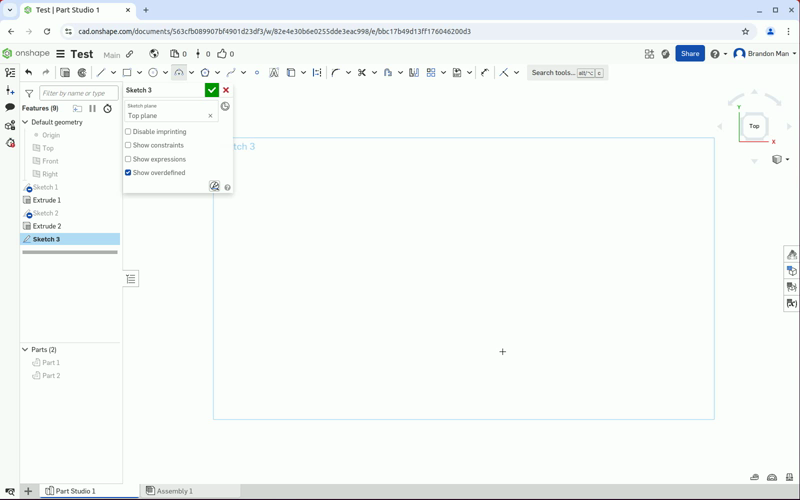
key_down(shift)
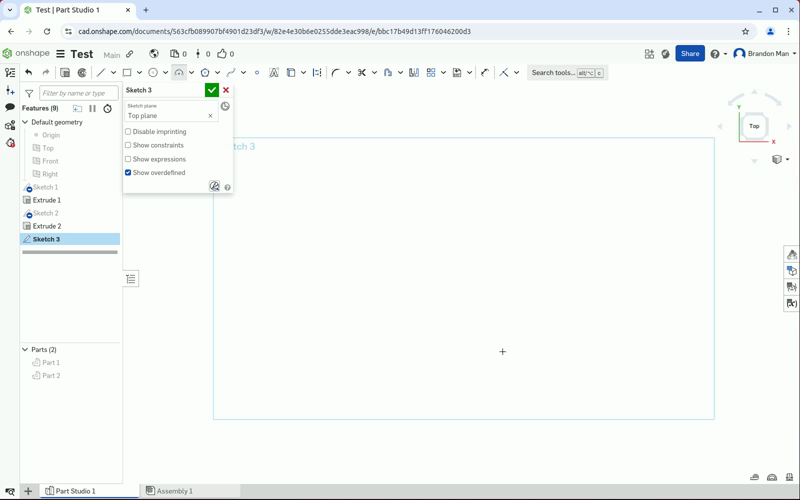
mouse_move(503, 351)
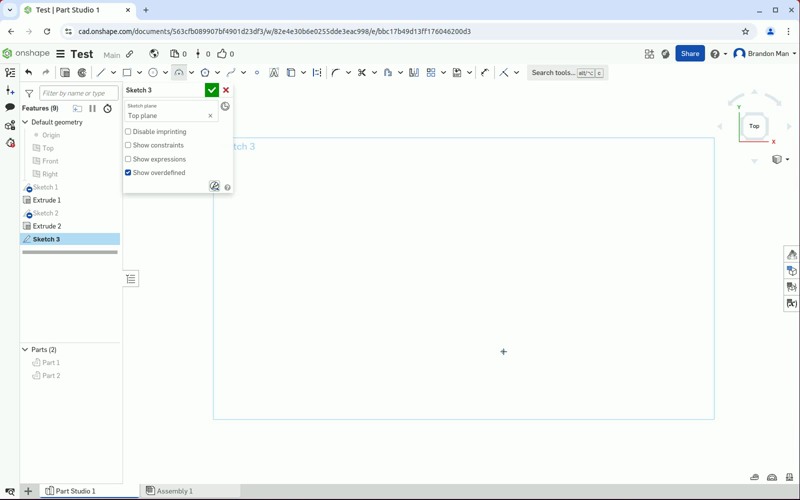
scroll(6)
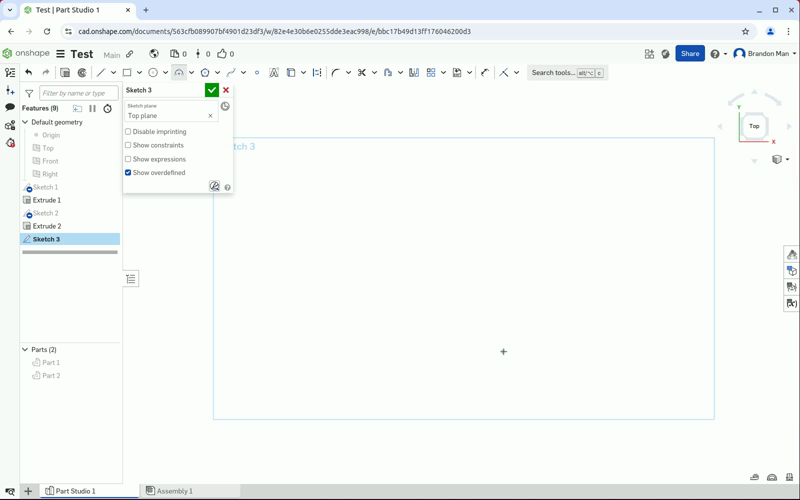
scroll(6)
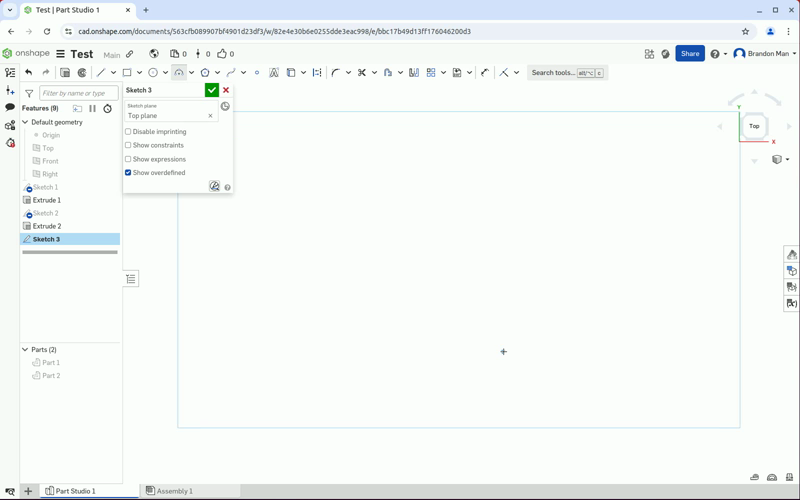
scroll(6)
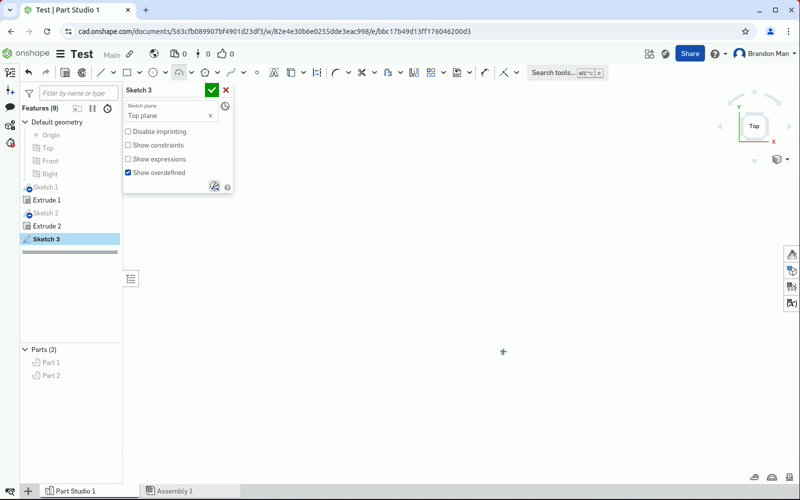
scroll(6)
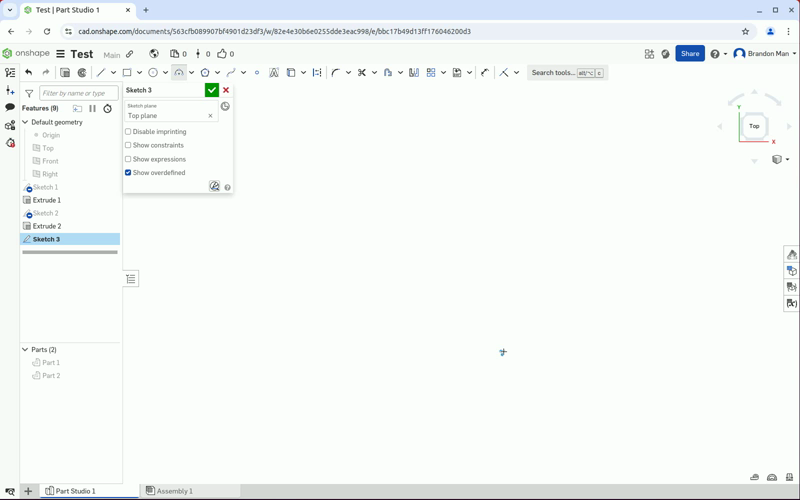
scroll(6)
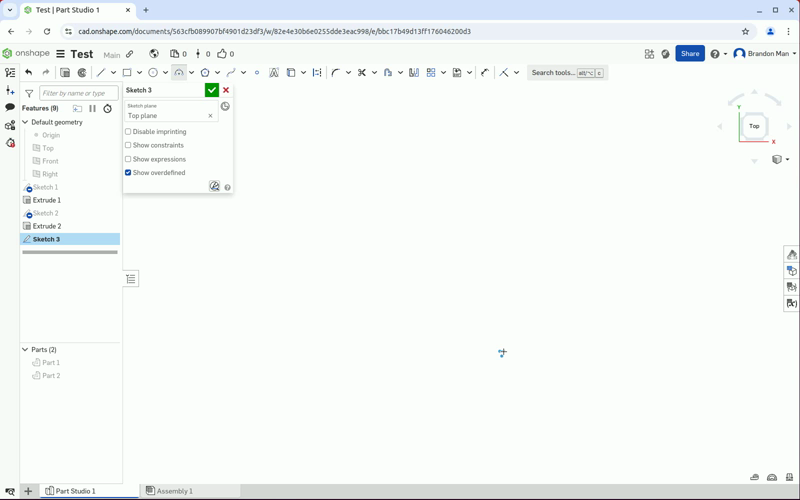
scroll(6)
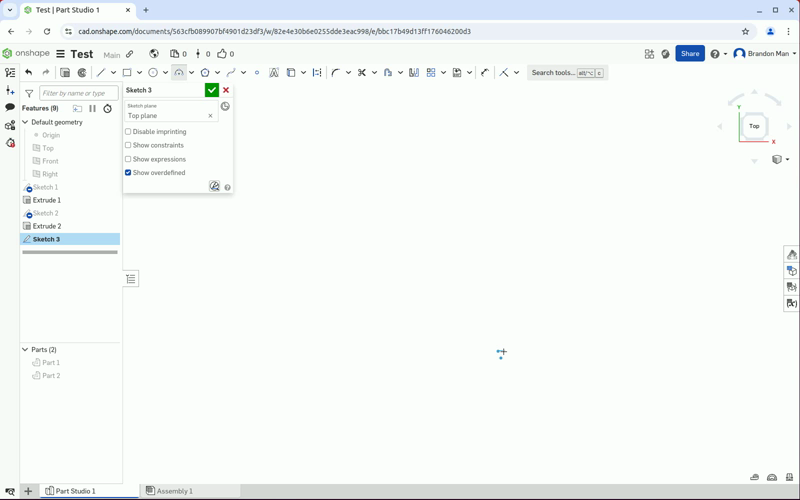
scroll(6)
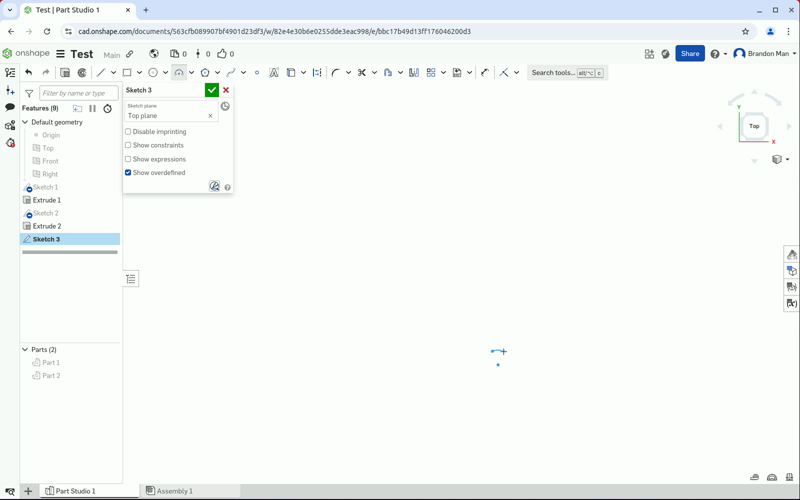
click(503, 351)
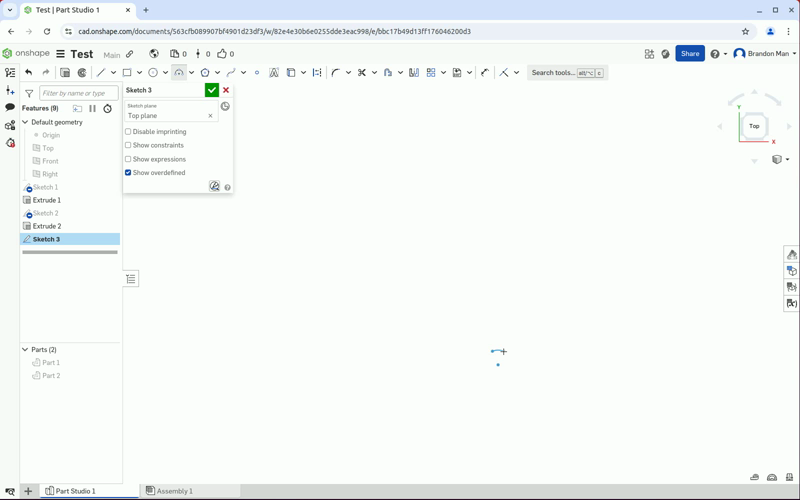
scroll(-6)
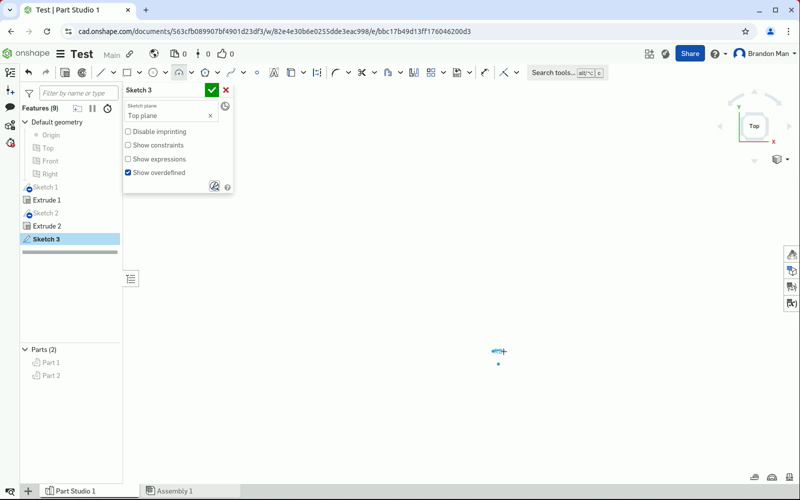
scroll(-6)
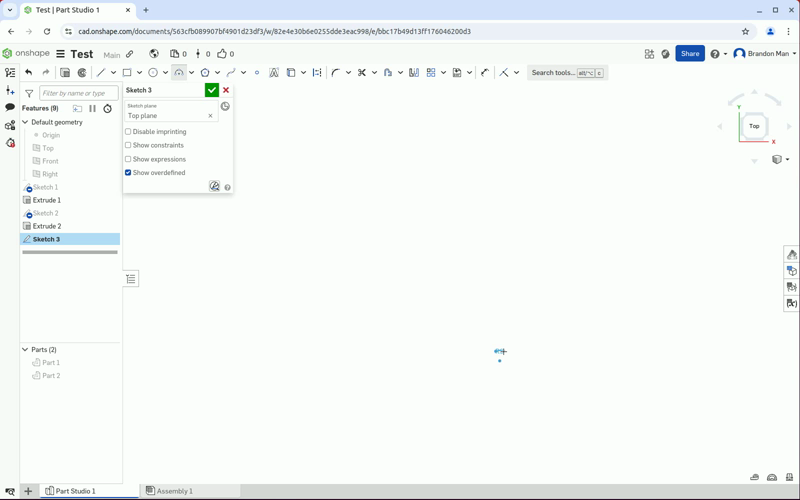
scroll(-6)
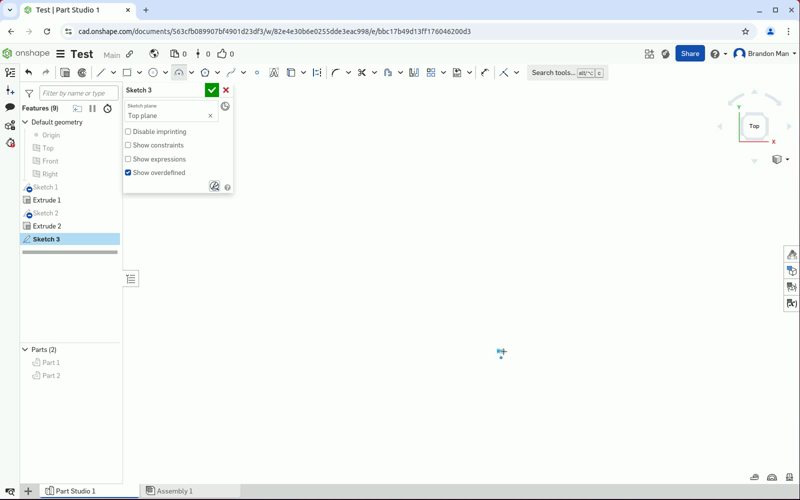
scroll(-6)
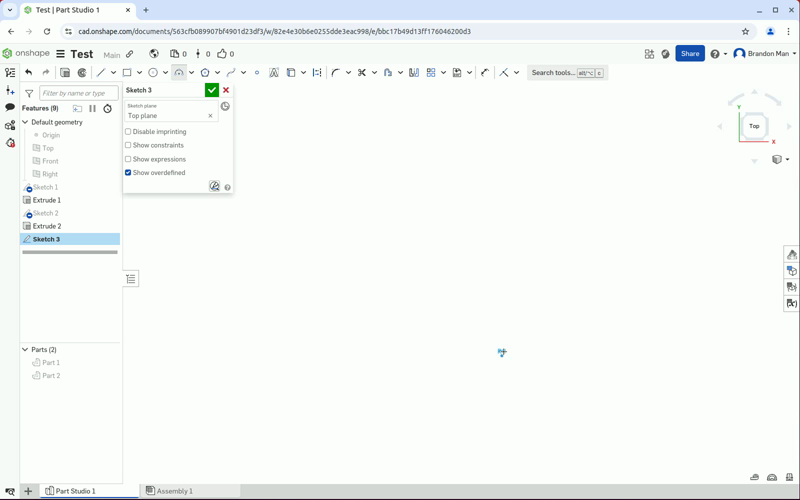
scroll(-6)
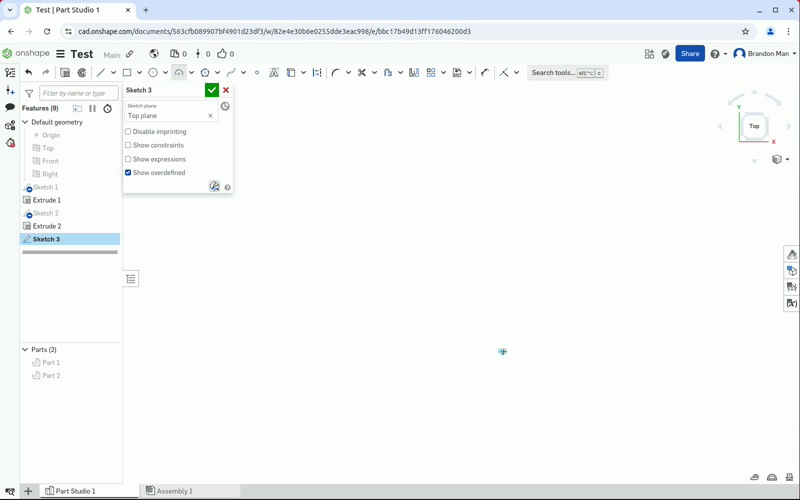
scroll(-6)
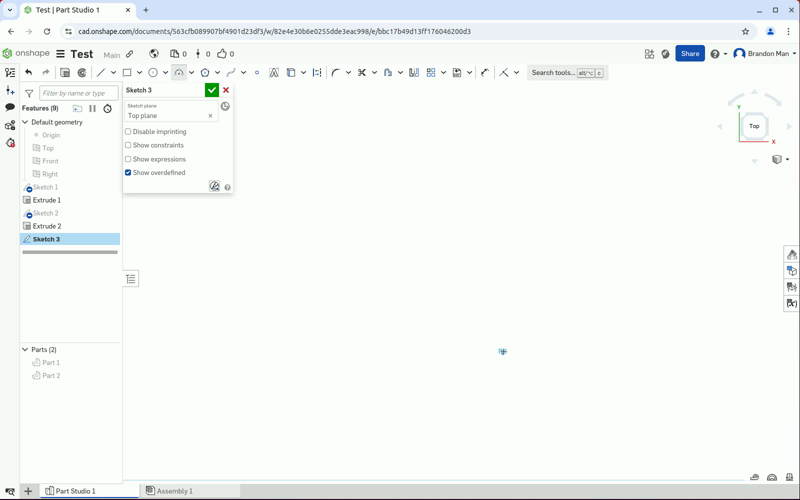
scroll(-6)
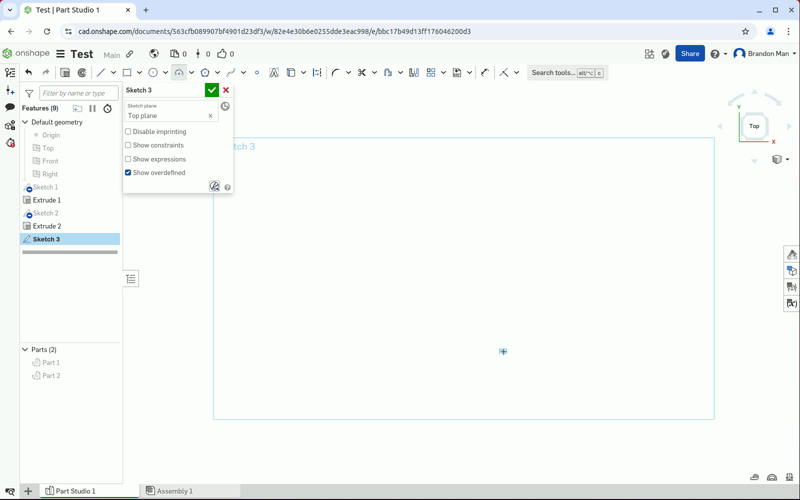
mouse_move(503, 351)
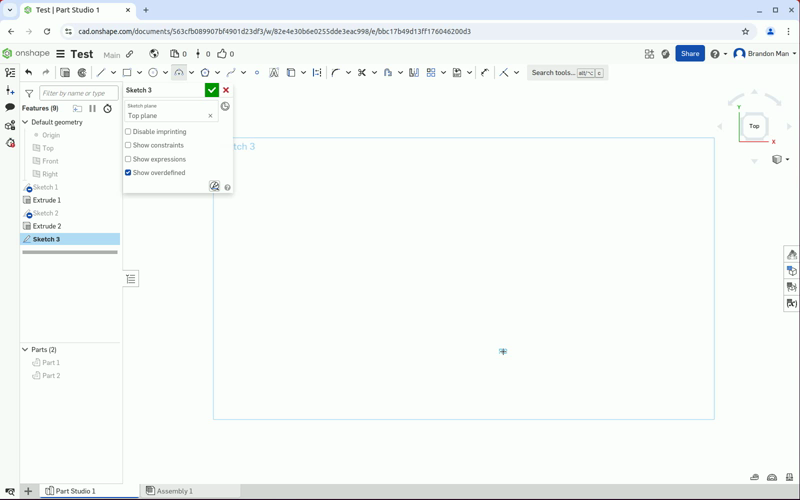
scroll(6)
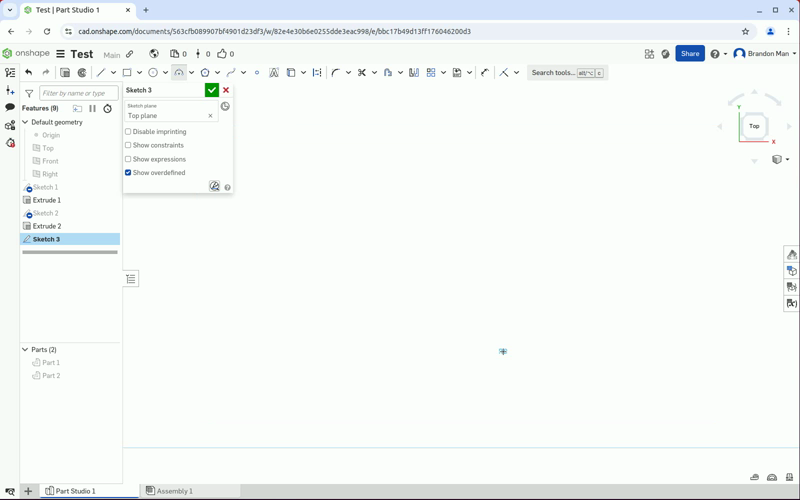
scroll(6)
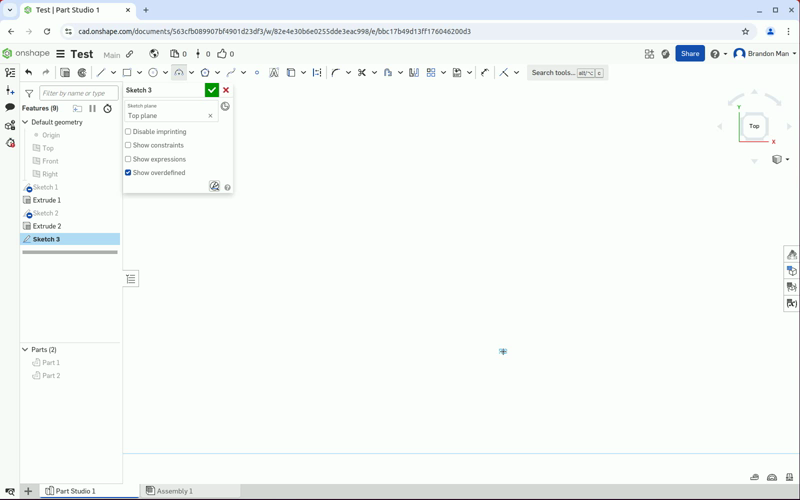
scroll(6)
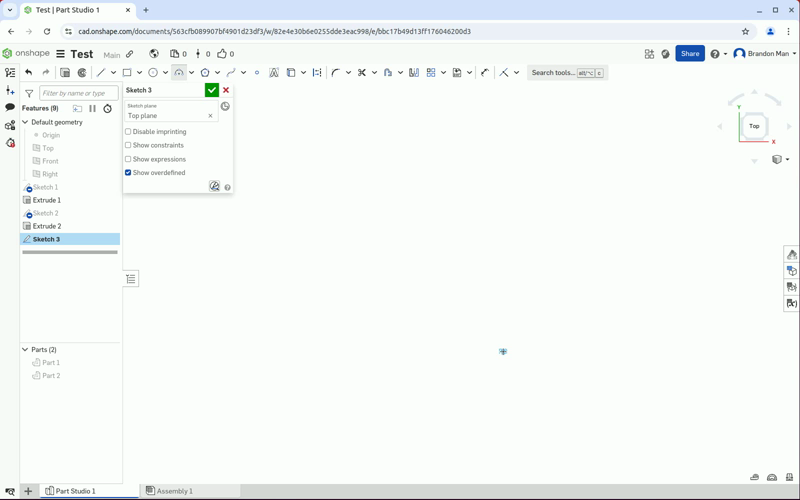
scroll(6)
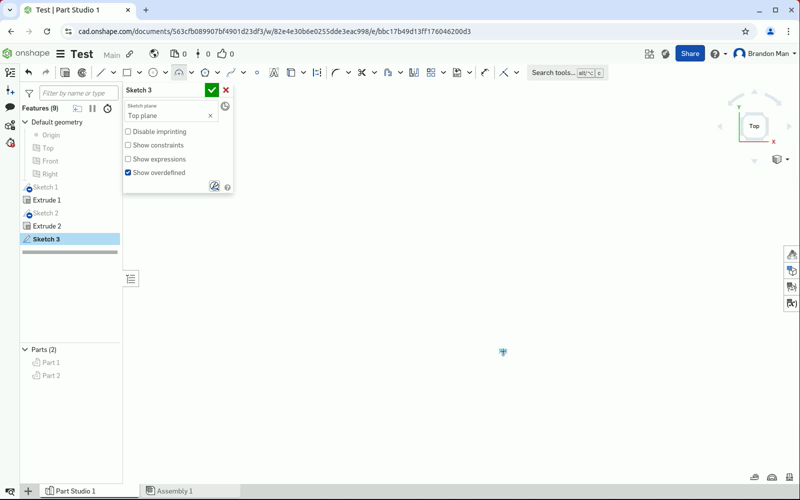
scroll(6)
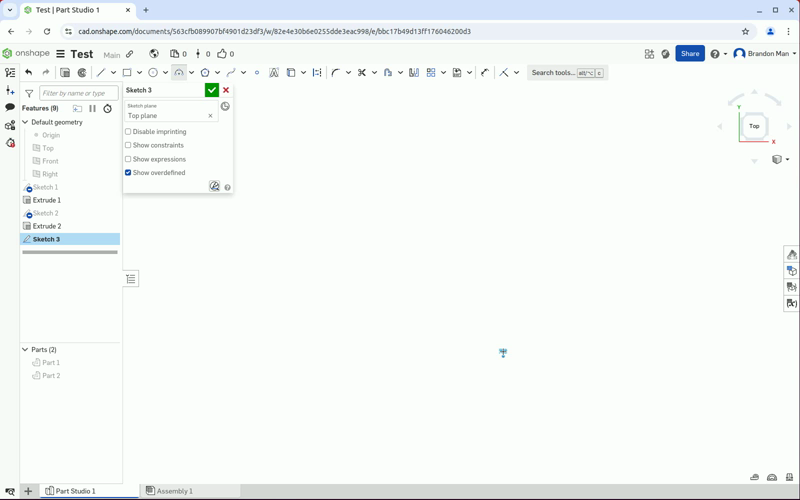
scroll(6)
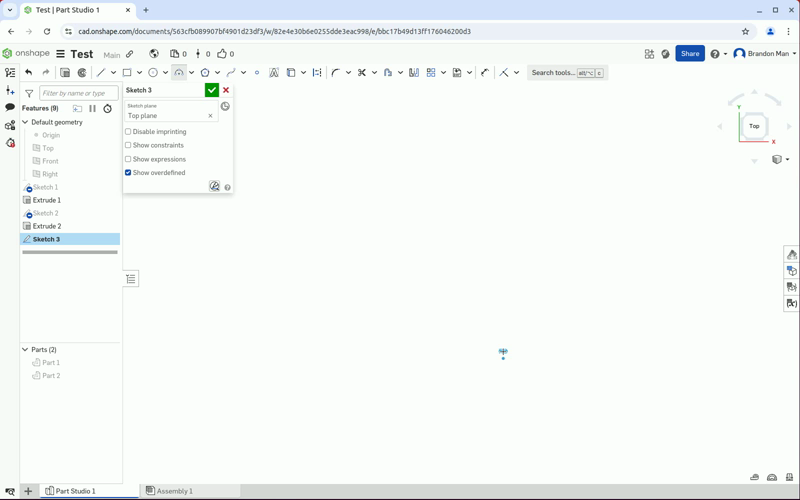
scroll(6)
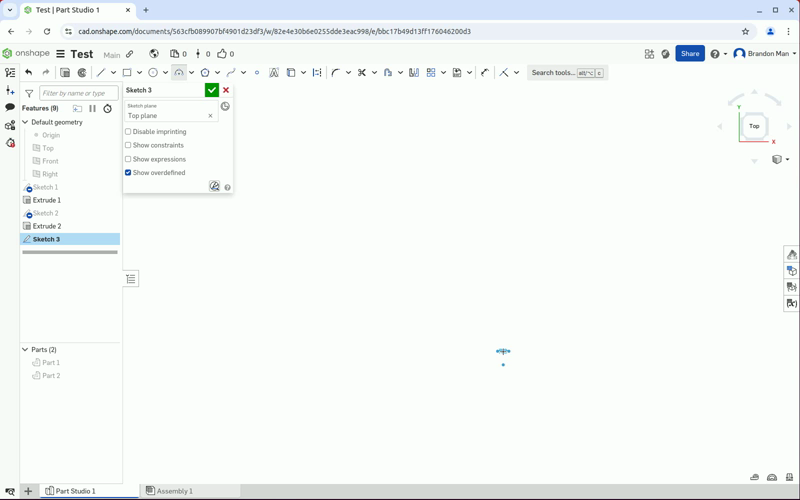
click(503, 351)
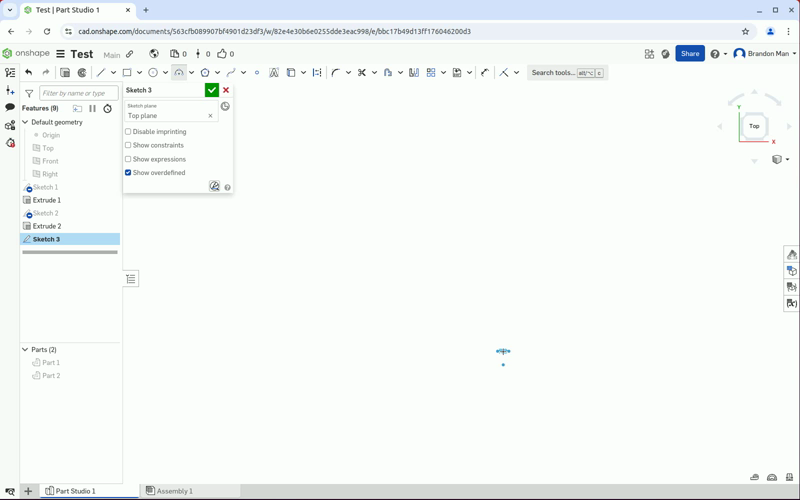
scroll(-6)
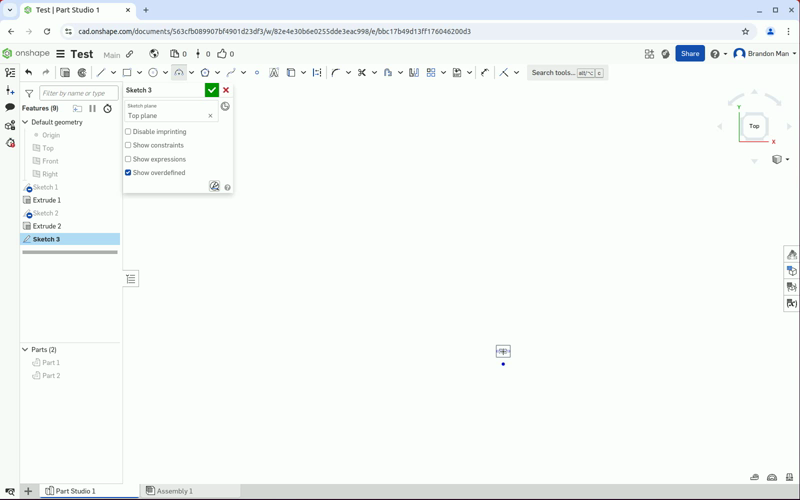
scroll(-6)
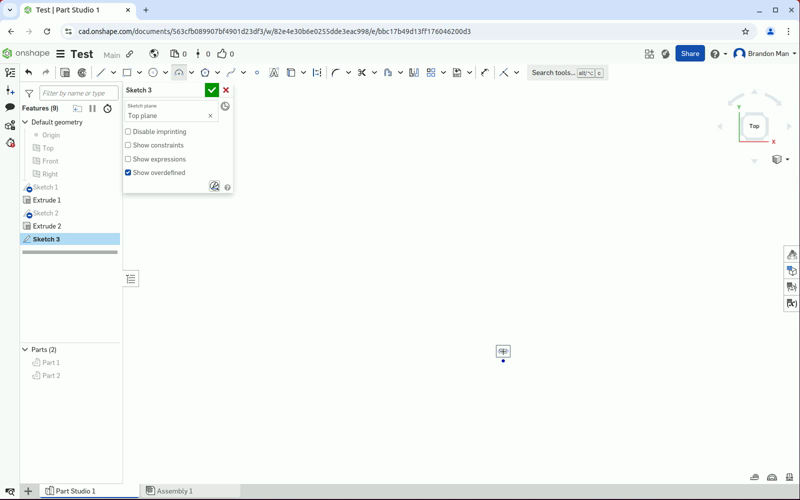
scroll(-6)
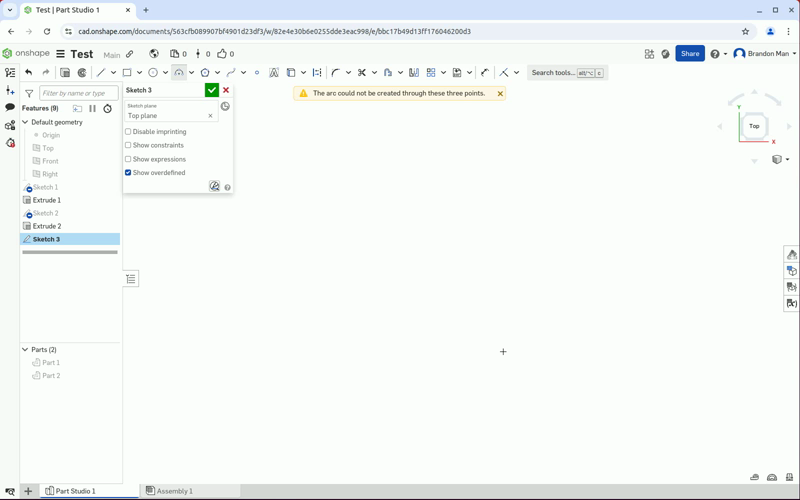
scroll(-6)
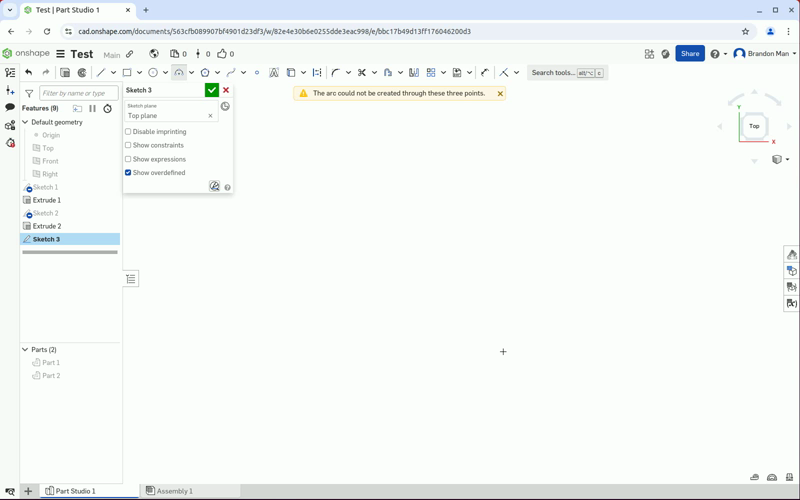
scroll(-6)
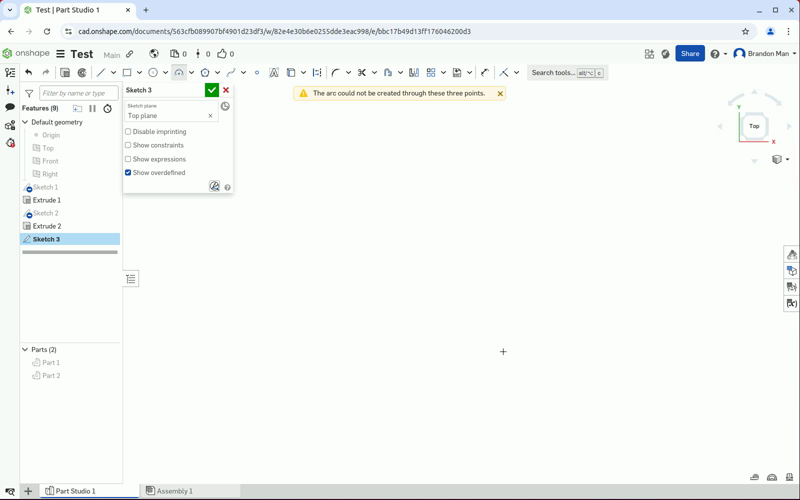
scroll(-6)
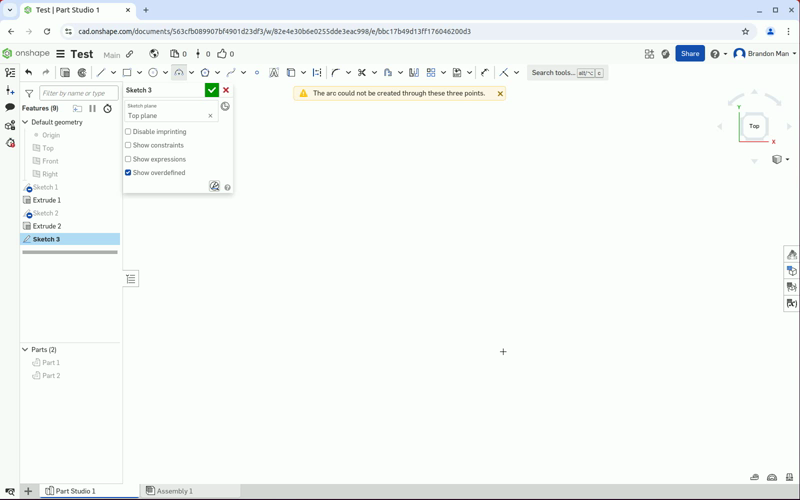
scroll(-6)
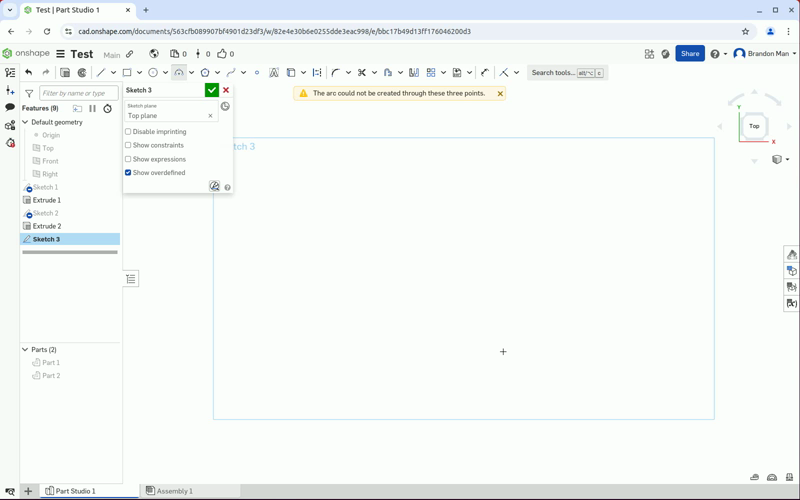
key_up(shift)
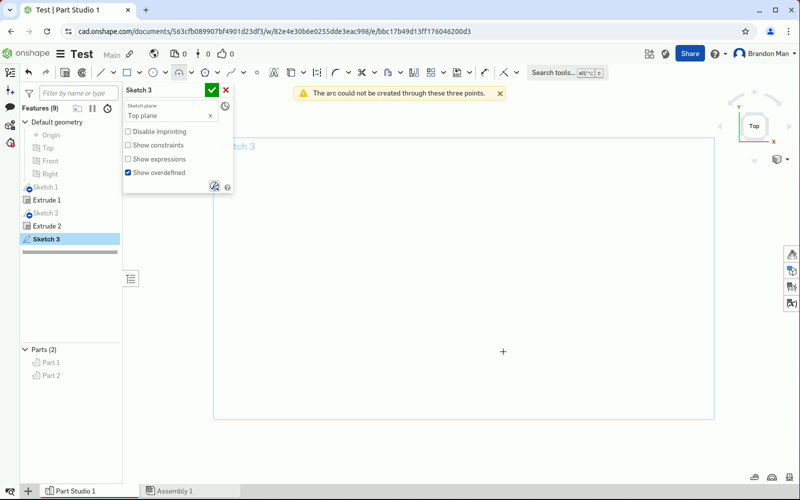
mouse_move(503, 351)
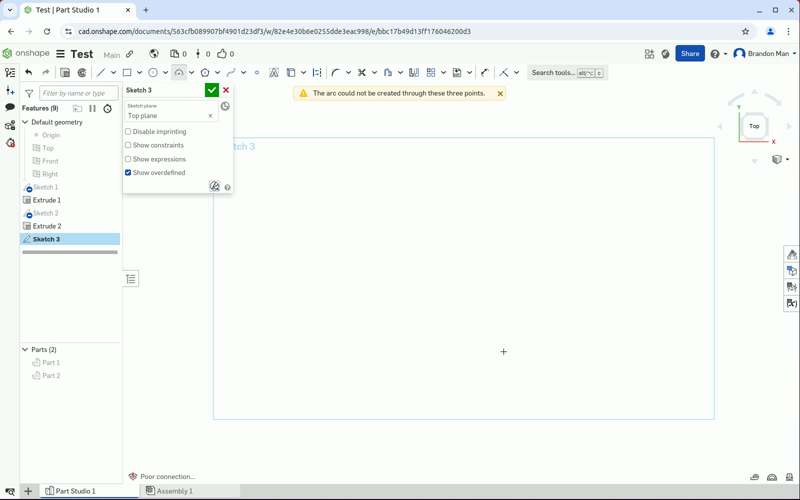
scroll(6)
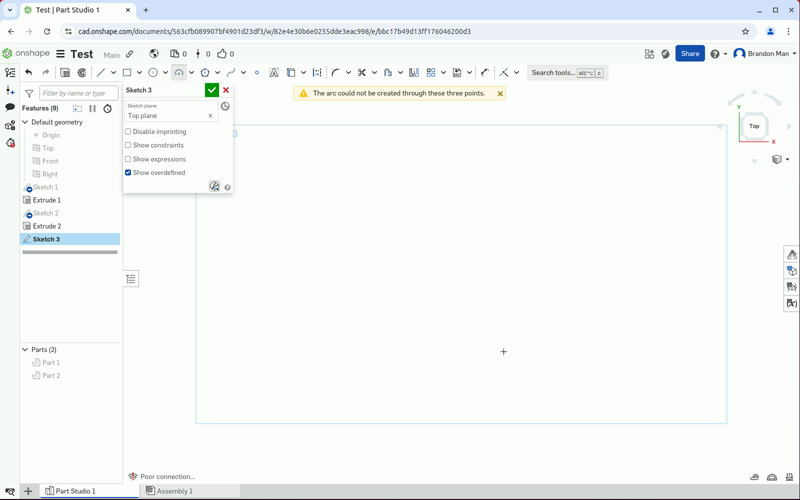
scroll(6)
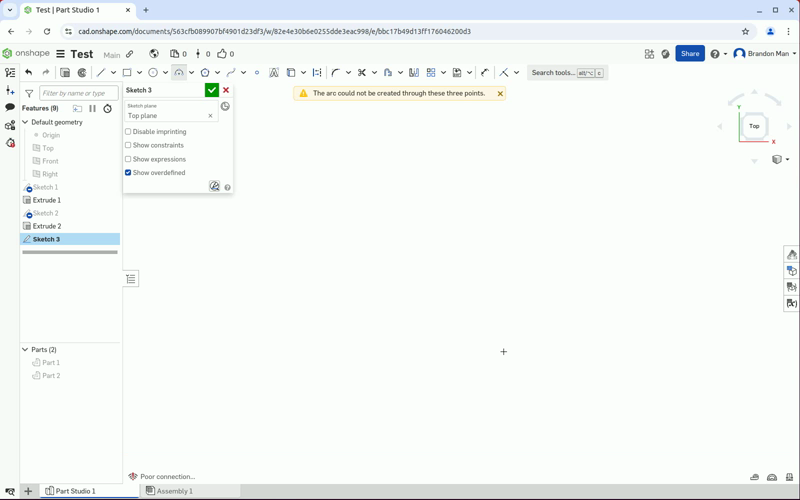
scroll(6)
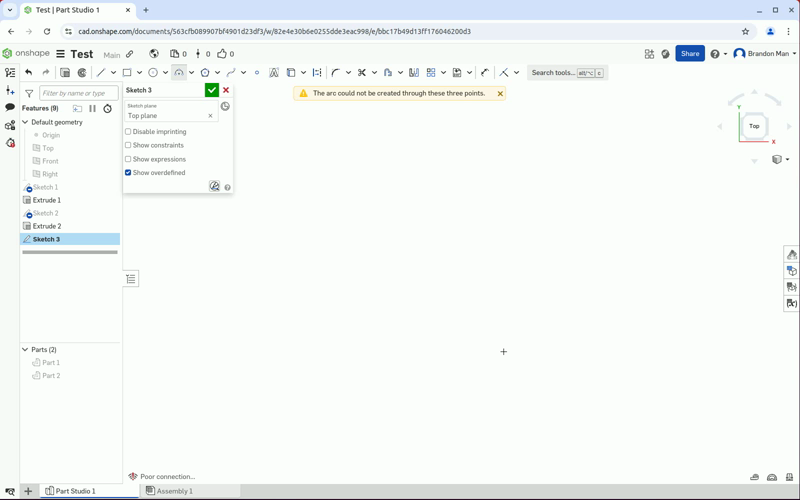
scroll(6)
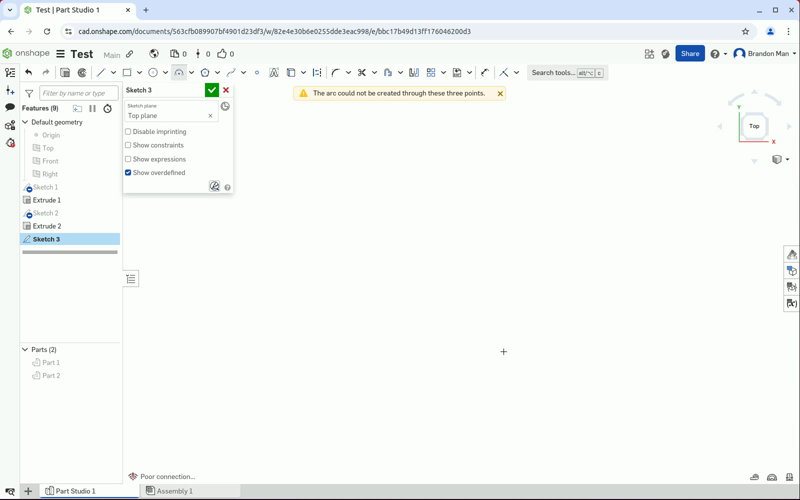
scroll(6)
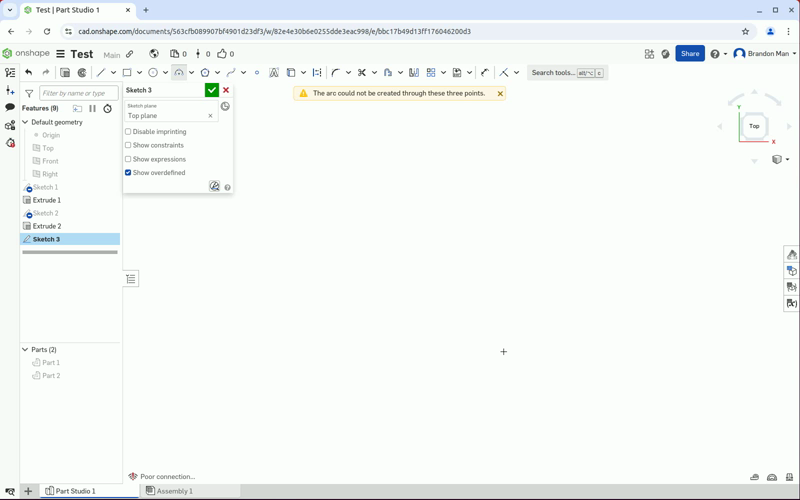
scroll(6)
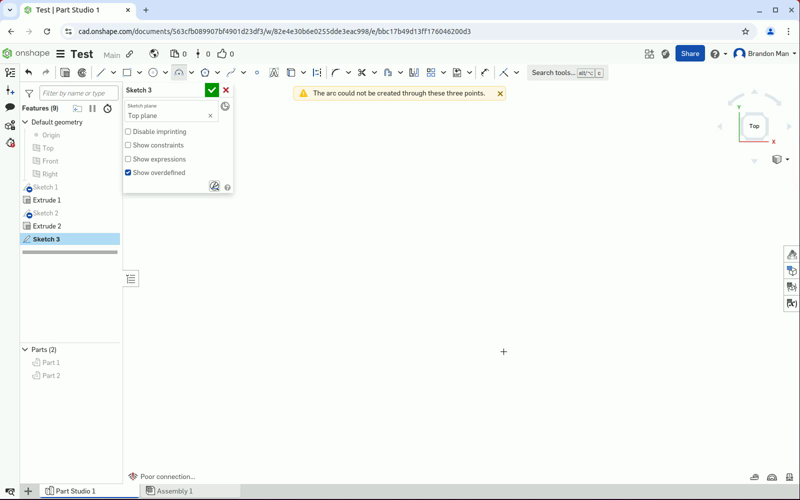
scroll(6)
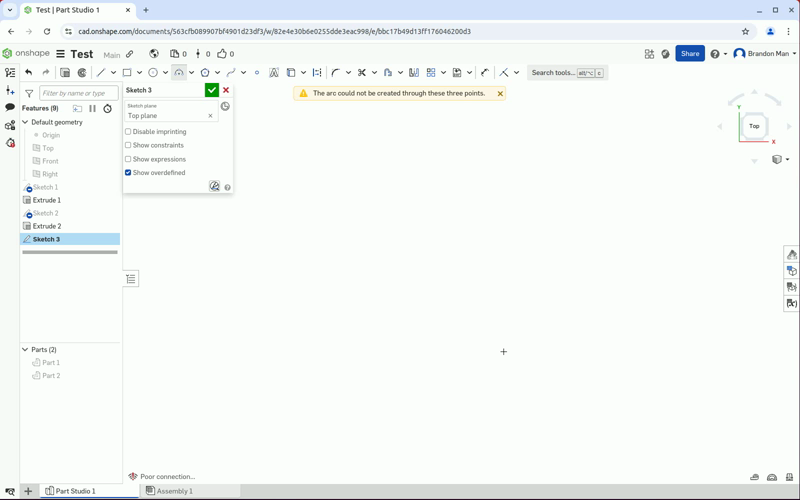
click(503, 351)
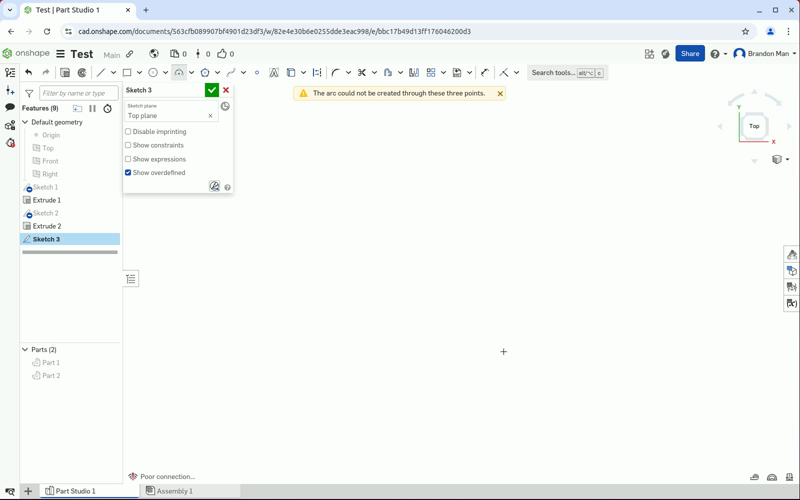
scroll(-6)
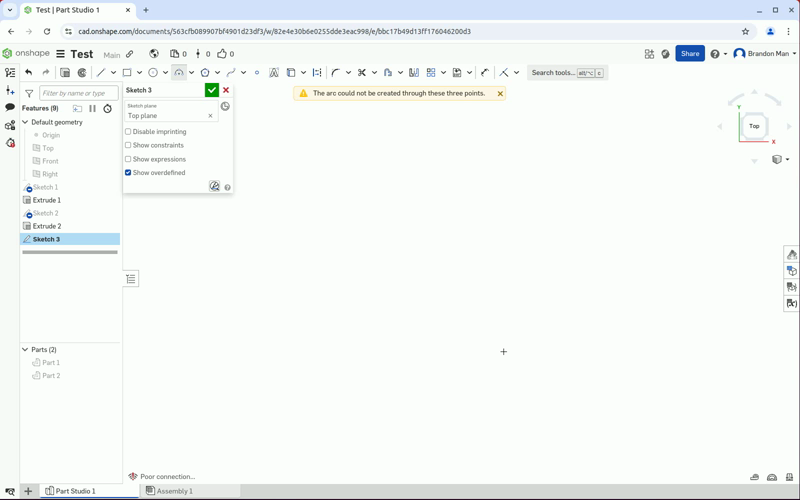
scroll(-6)
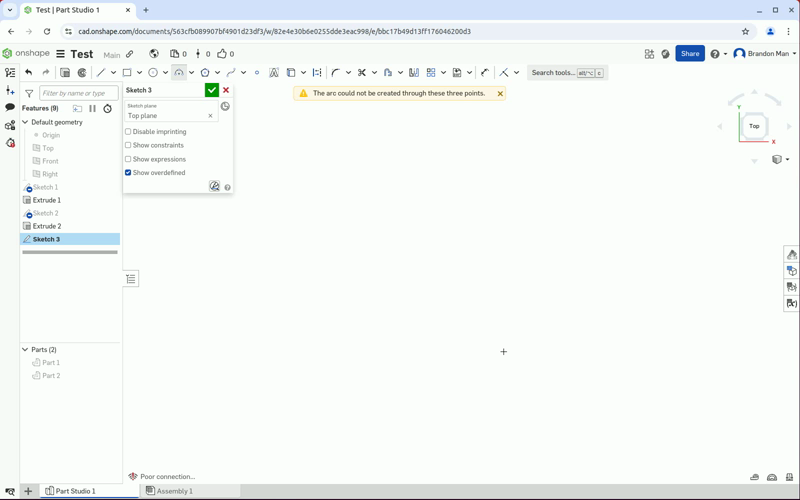
scroll(-6)
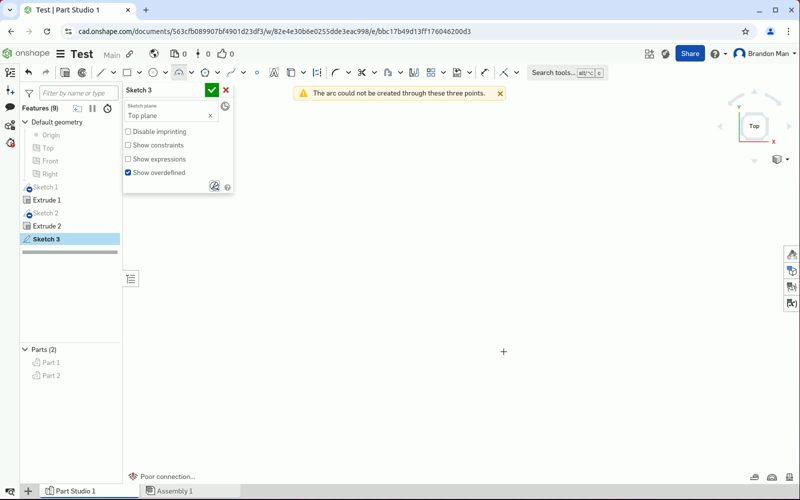
scroll(-6)
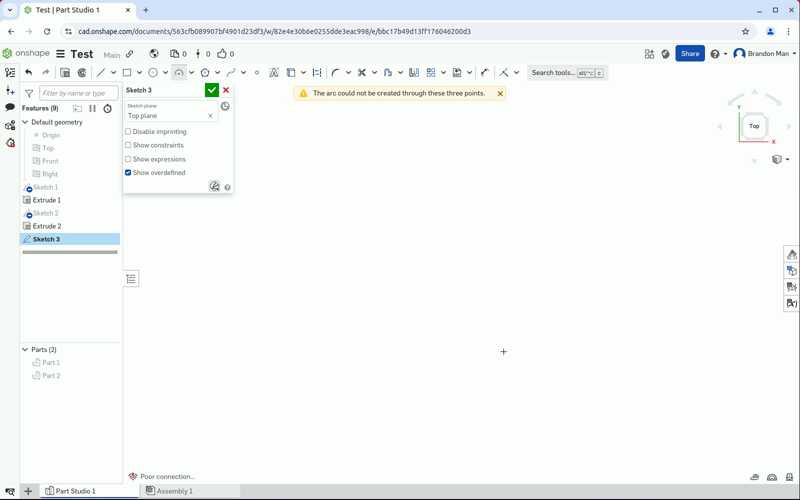
scroll(-6)
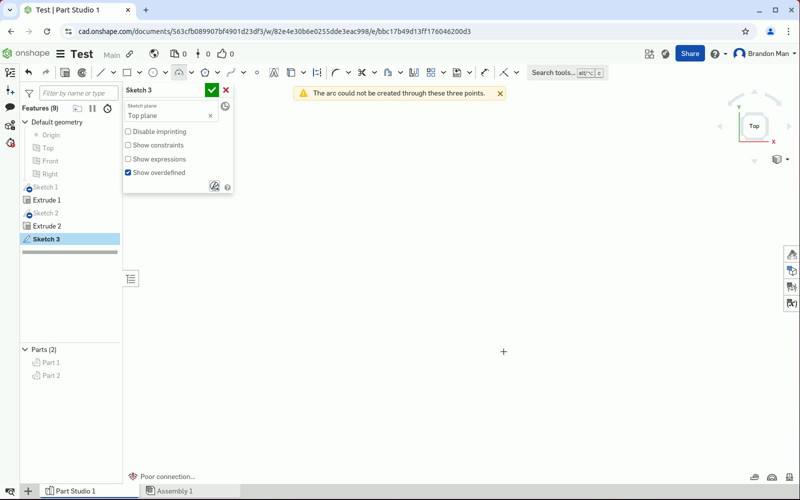
scroll(-6)
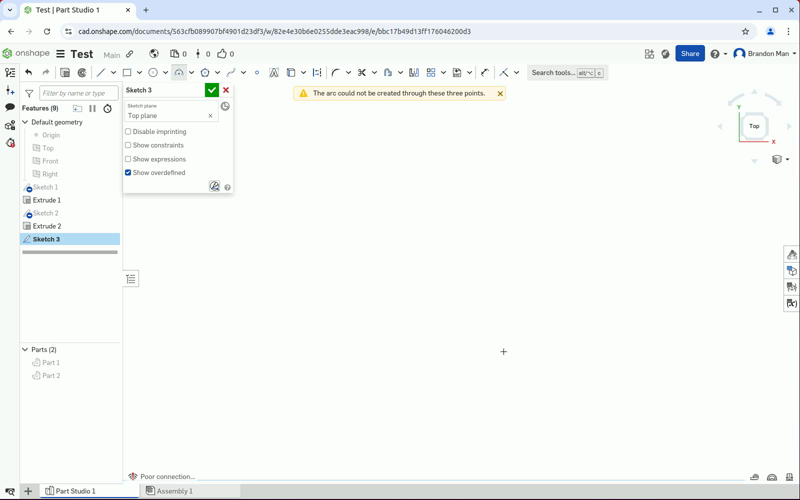
scroll(-6)
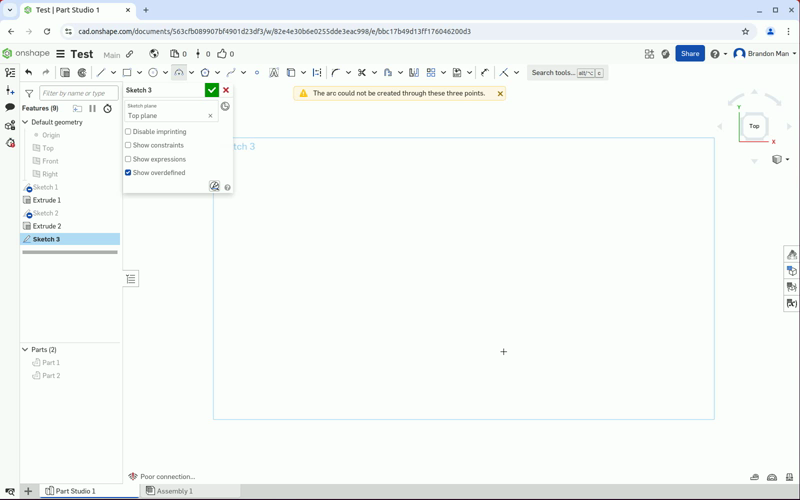
mouse_move(502, 351)
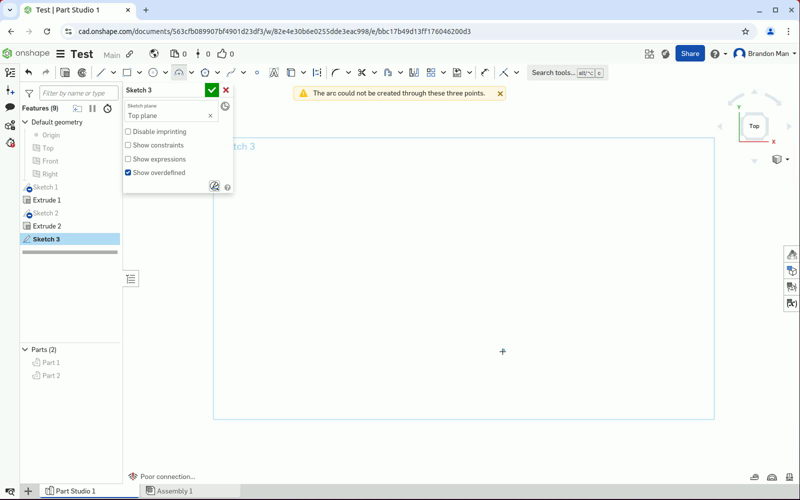
scroll(6)
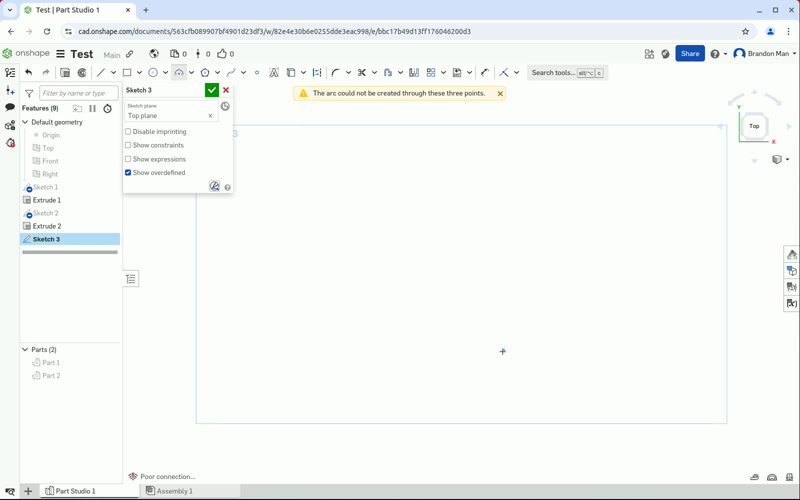
scroll(6)
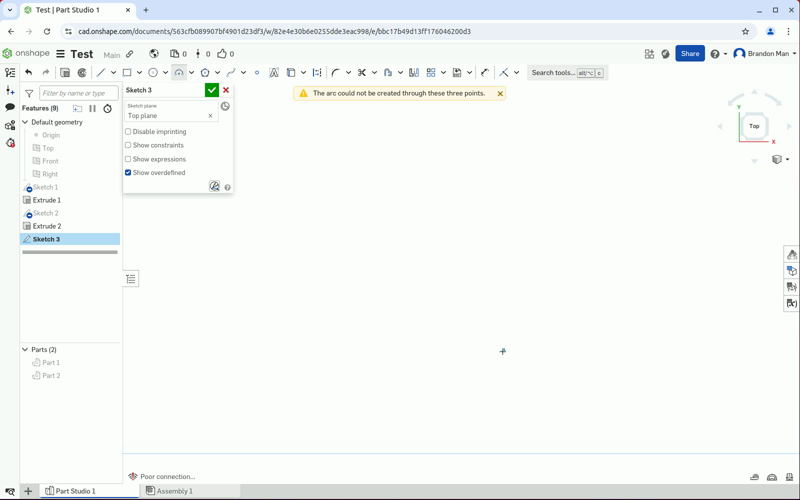
scroll(6)
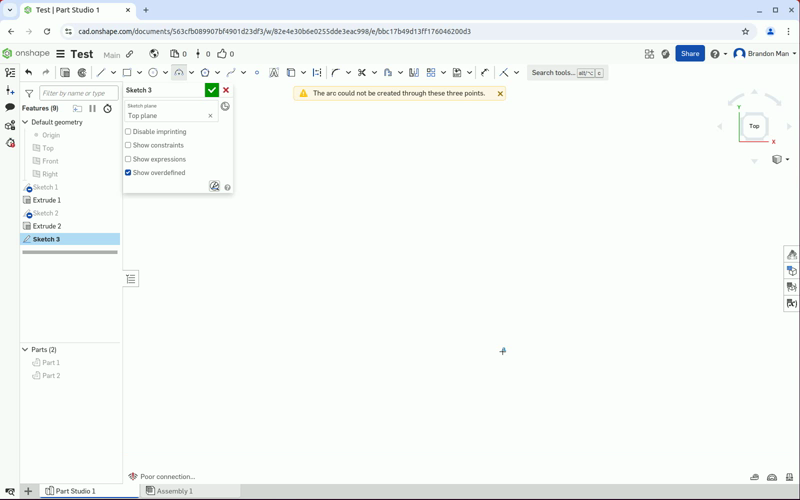
scroll(6)
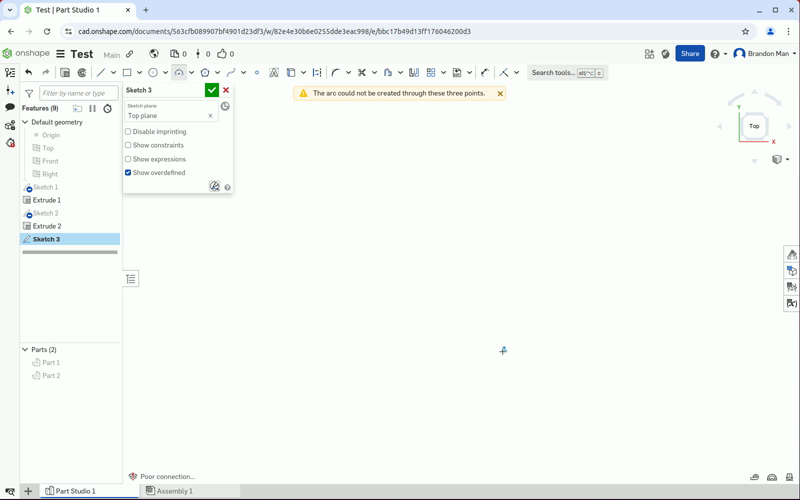
scroll(6)
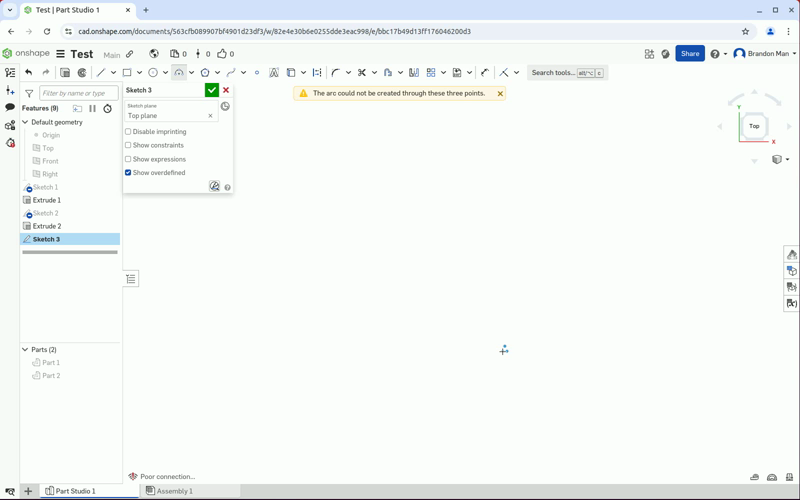
scroll(6)
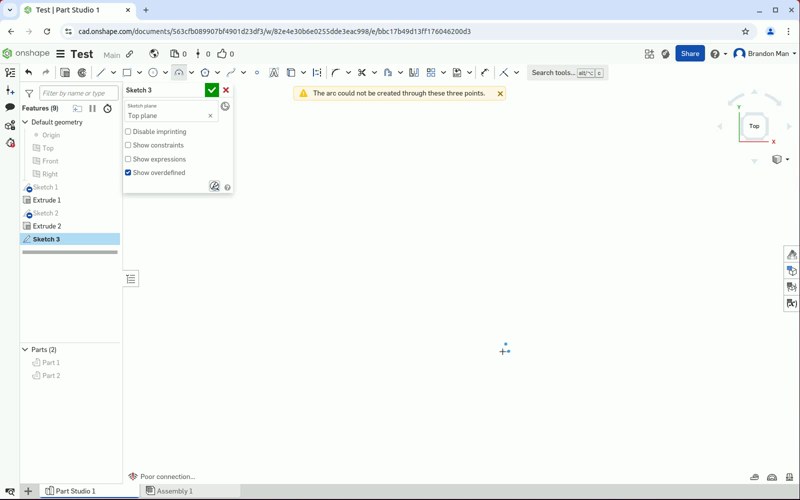
scroll(6)
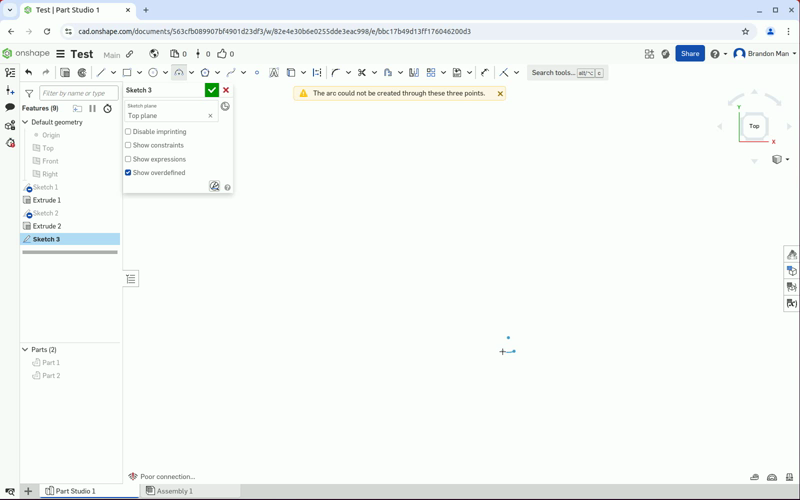
click(502, 351)
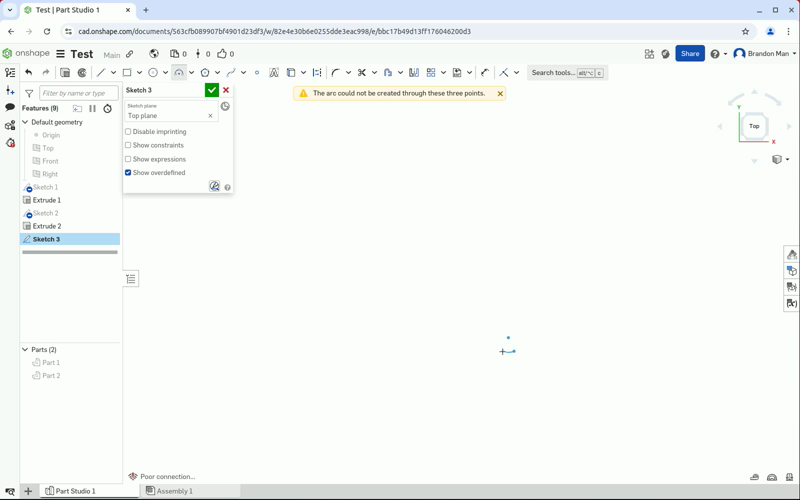
scroll(-6)
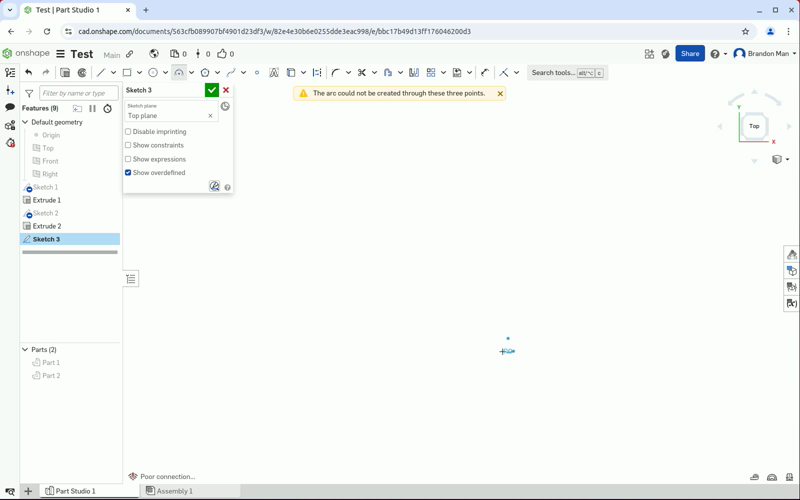
scroll(-6)
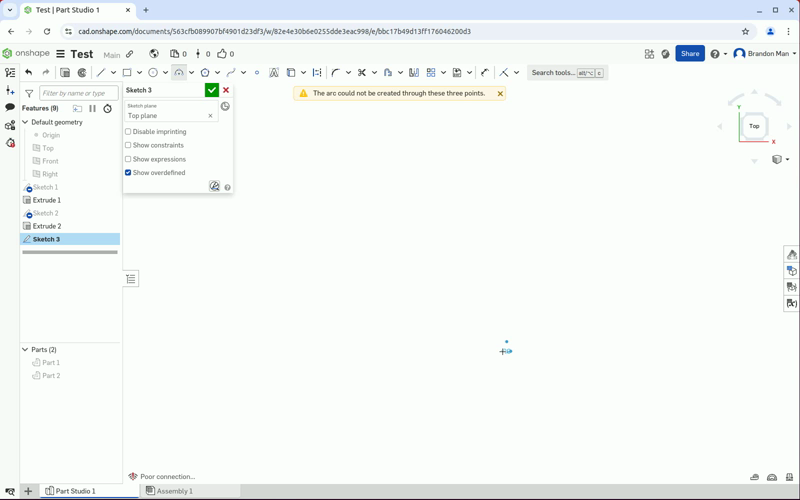
scroll(-6)
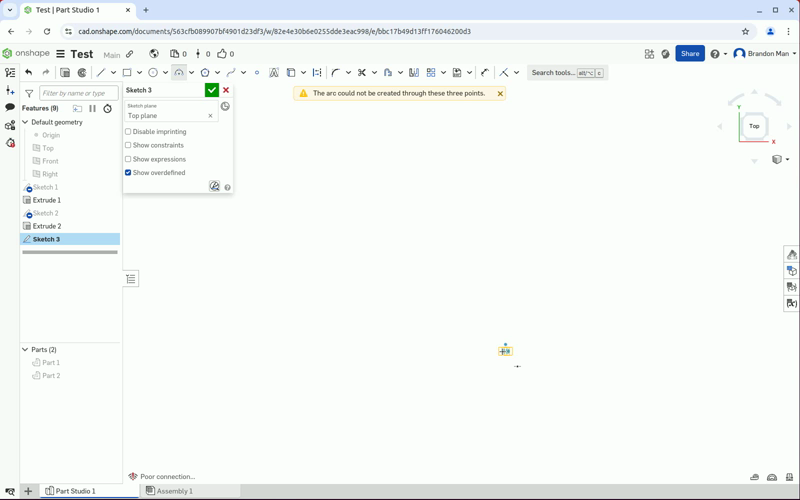
scroll(-6)
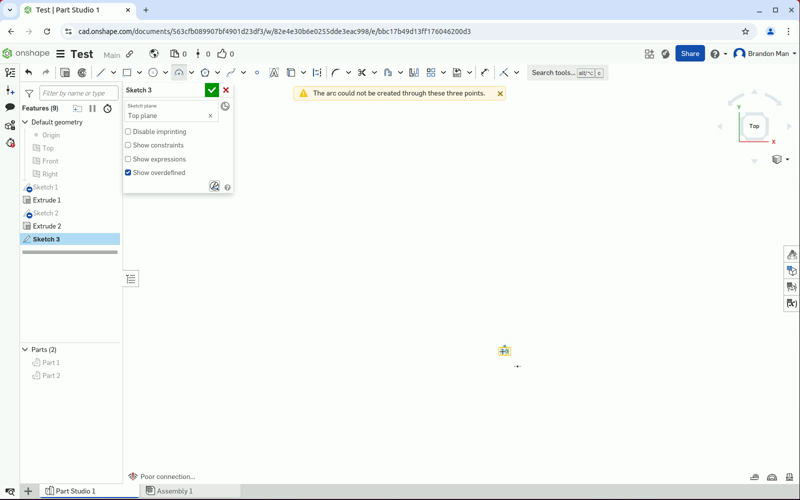
scroll(-6)
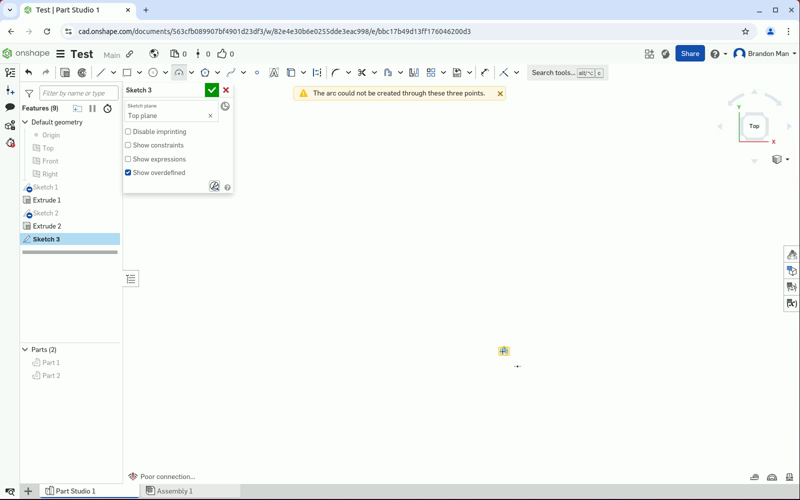
scroll(-6)
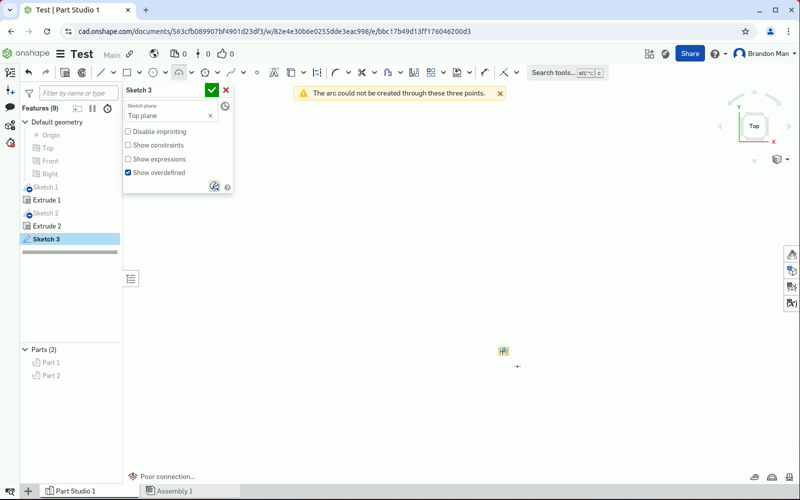
scroll(-6)
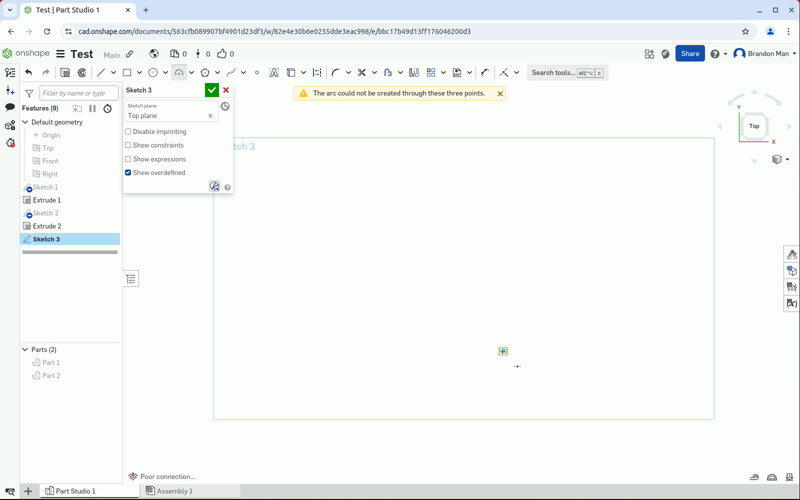
key_down(shift)
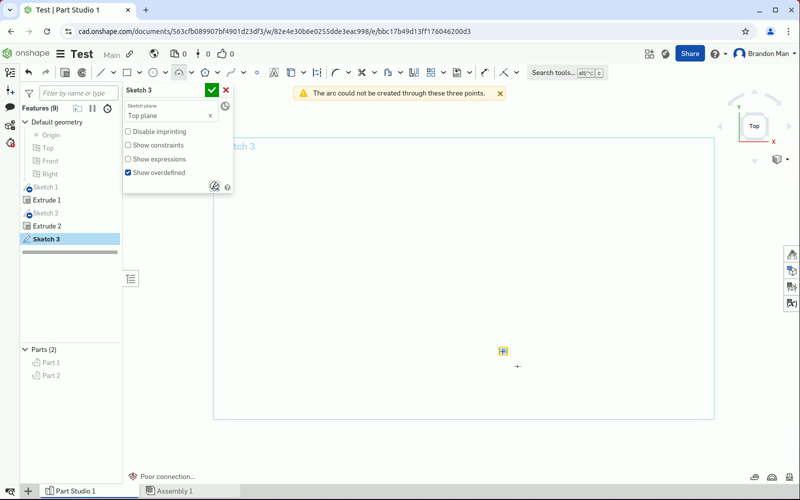
mouse_move(503, 292)
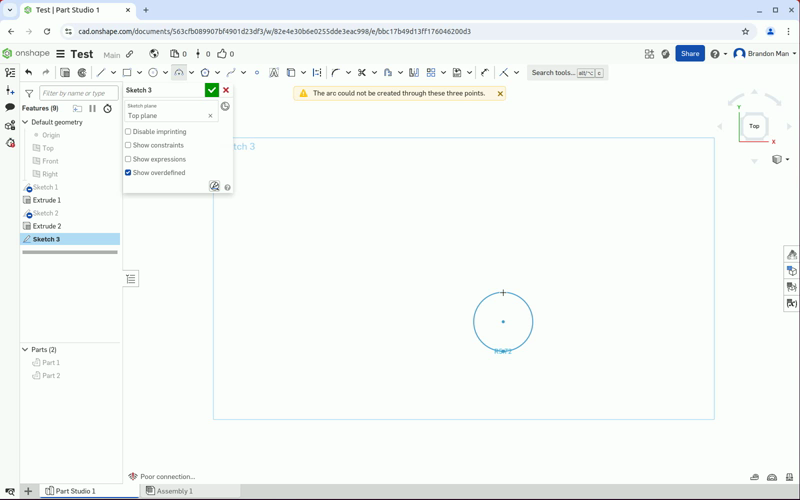
scroll(6)
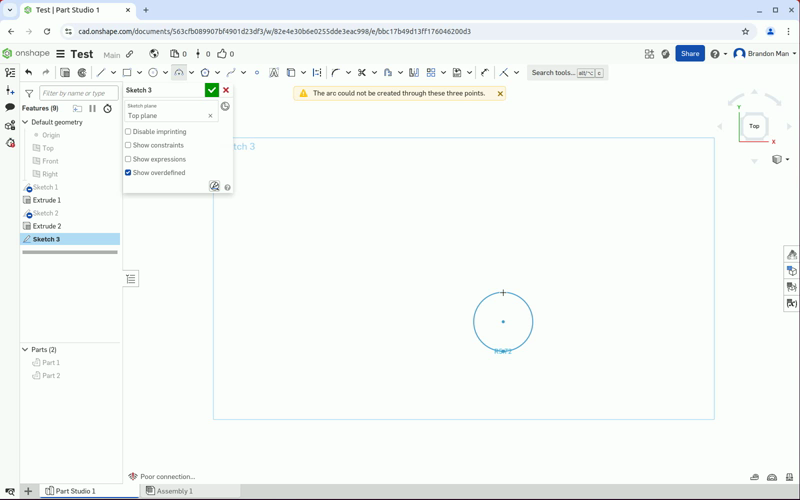
scroll(6)
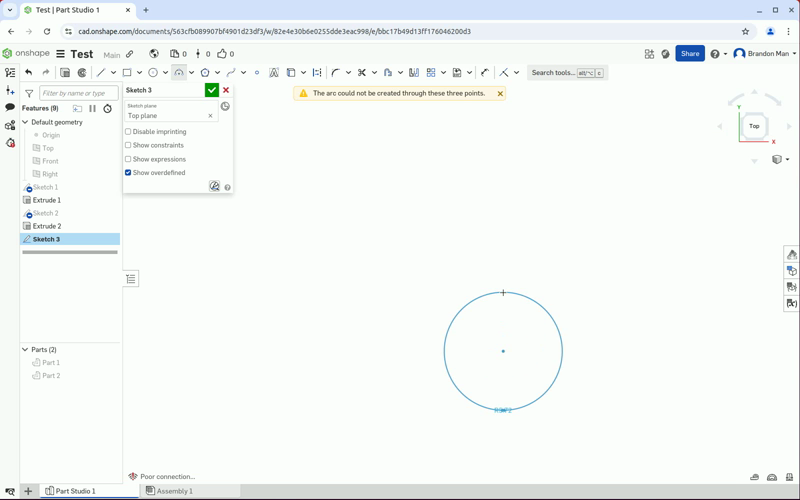
scroll(6)
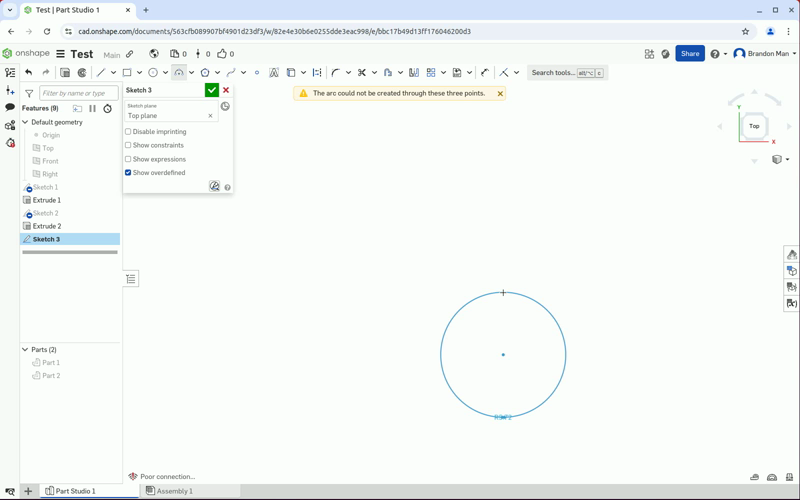
scroll(6)
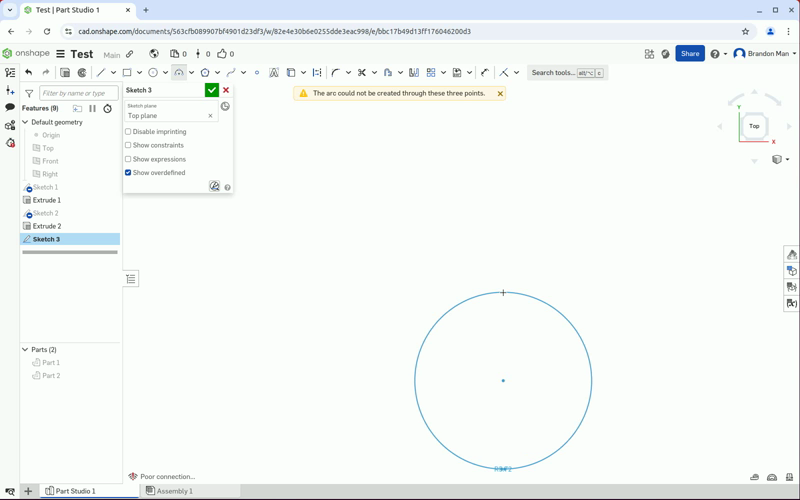
scroll(6)
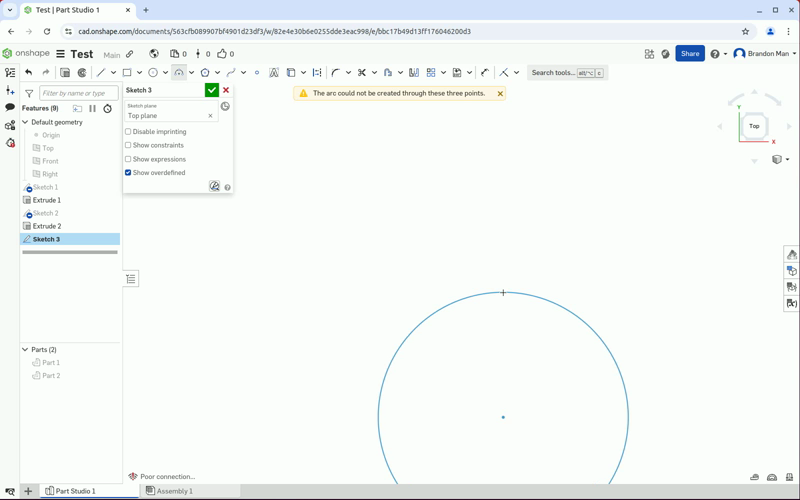
scroll(6)
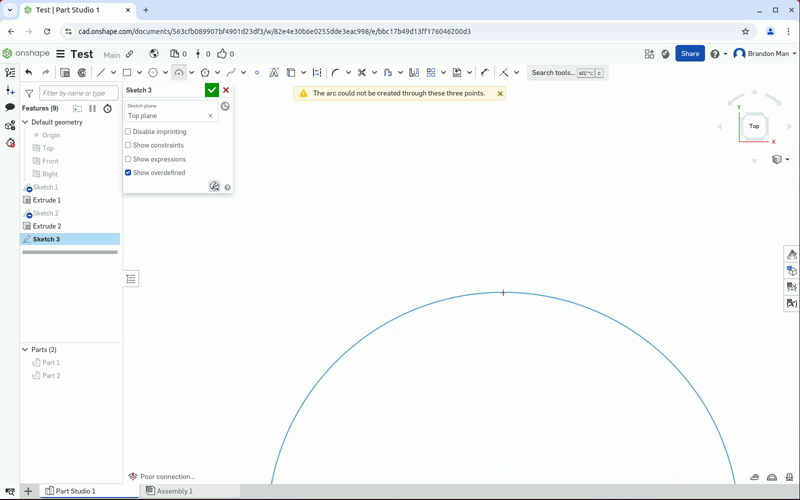
scroll(6)
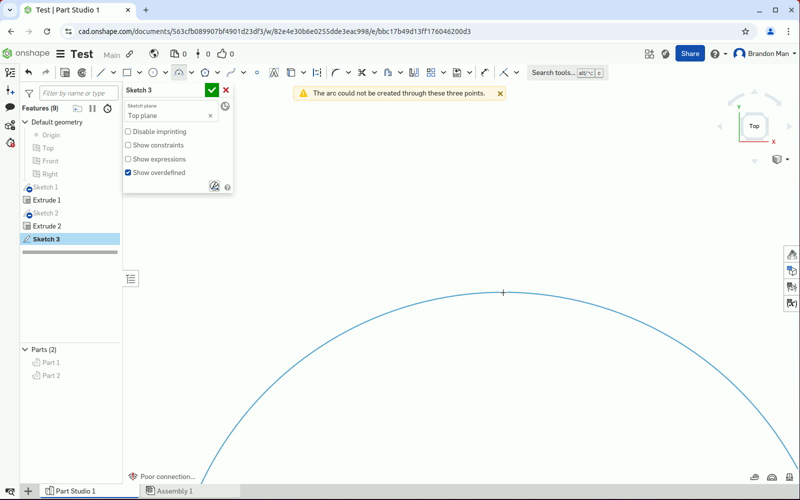
click(503, 292)
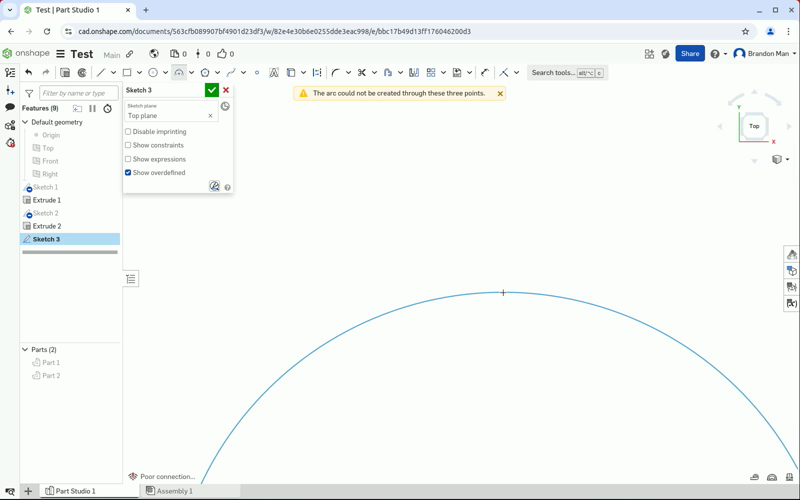
scroll(-6)
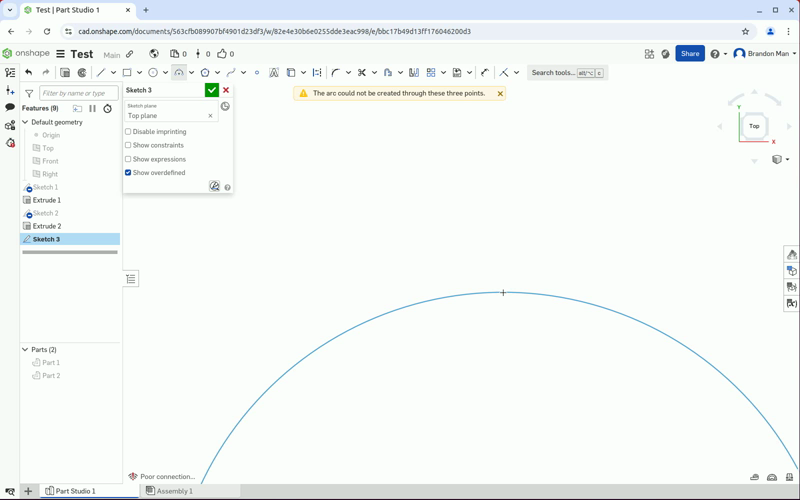
scroll(-6)
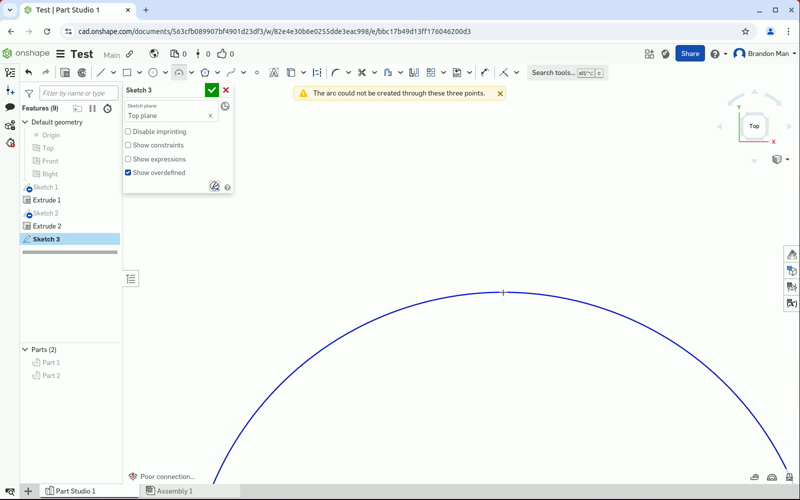
scroll(-6)
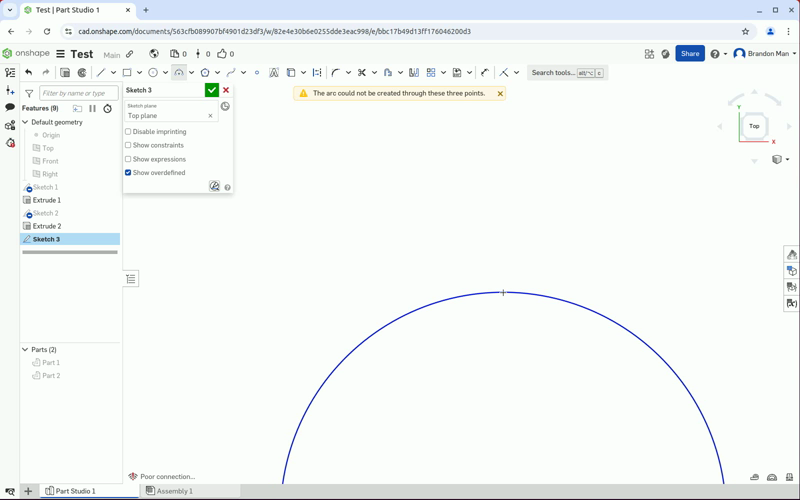
scroll(-6)
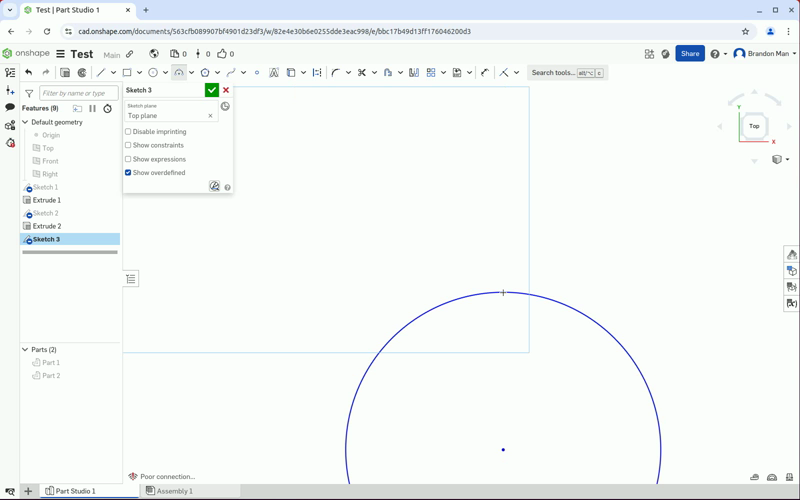
scroll(-6)
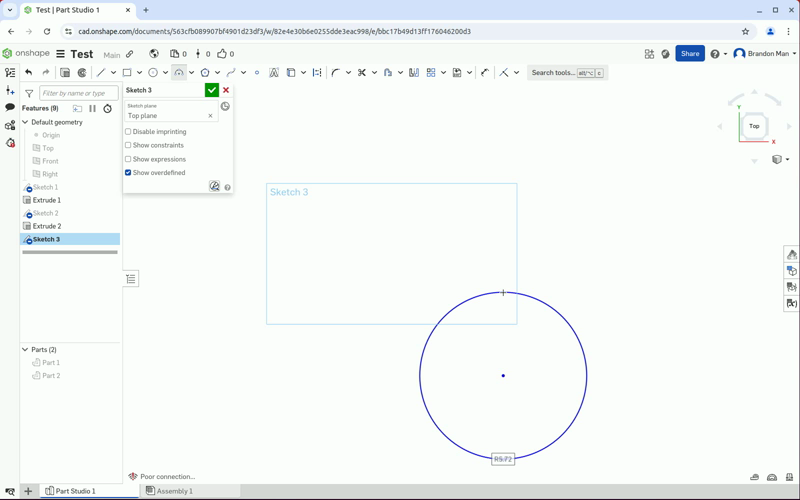
scroll(-6)
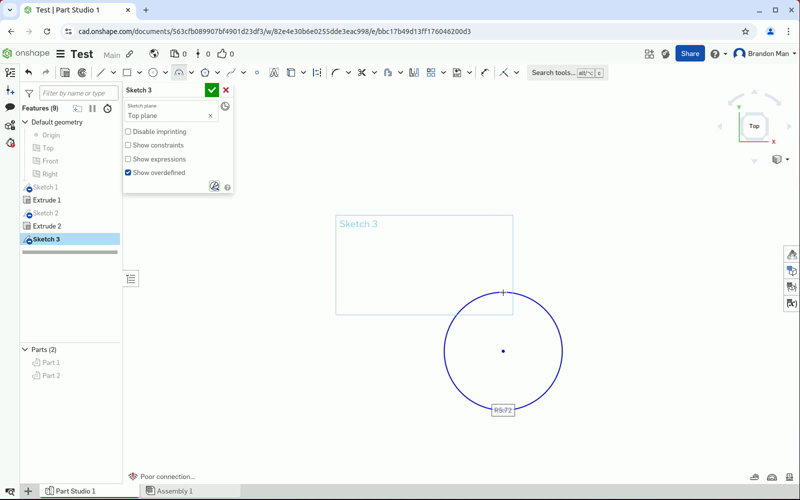
scroll(-6)
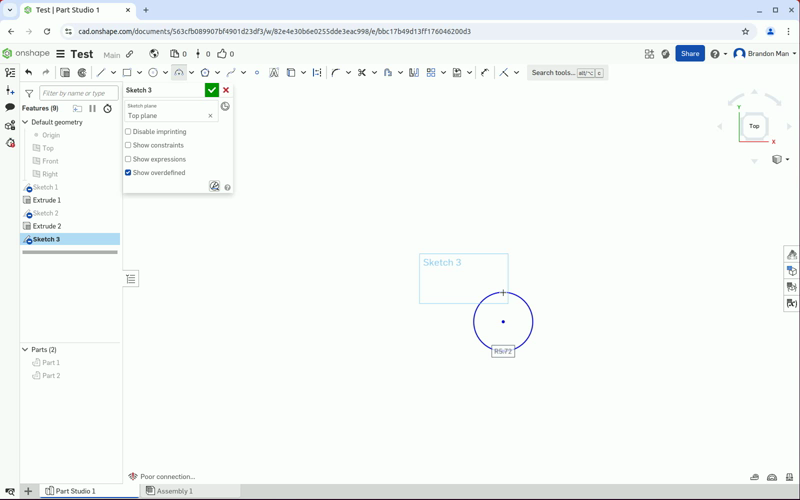
key_up(shift)
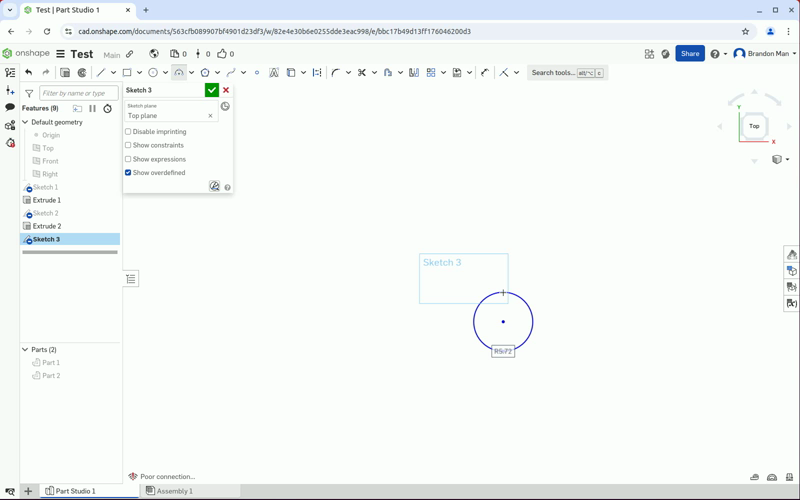
key(esc)
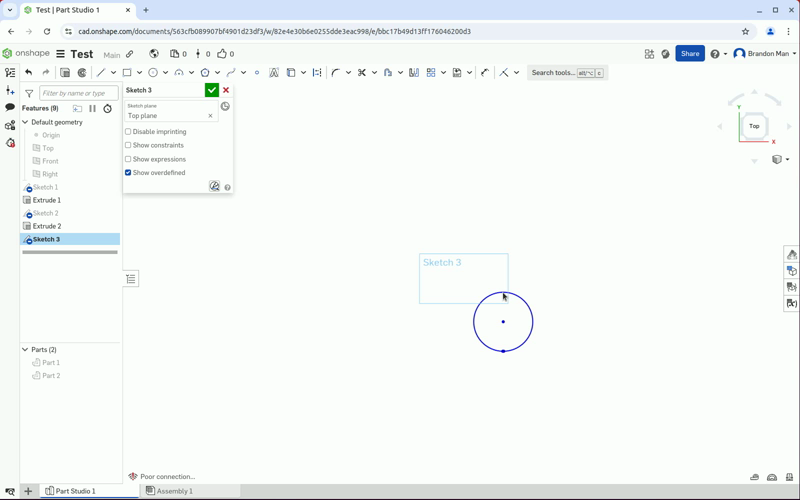
key(c)
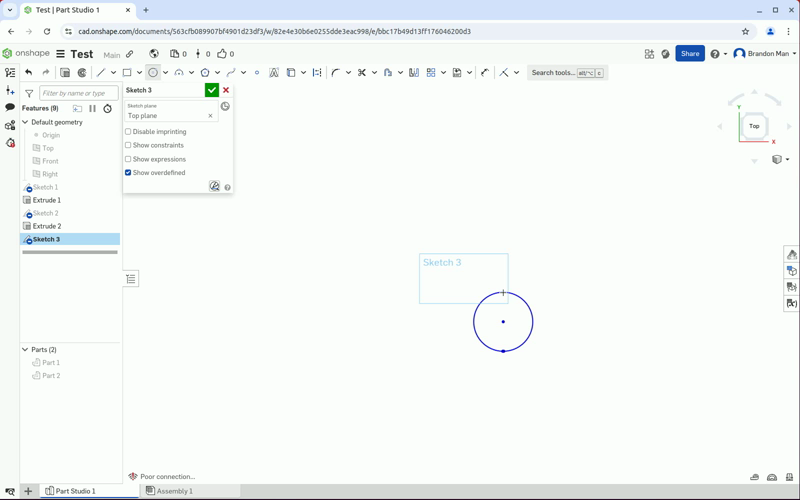
key_down(shift)
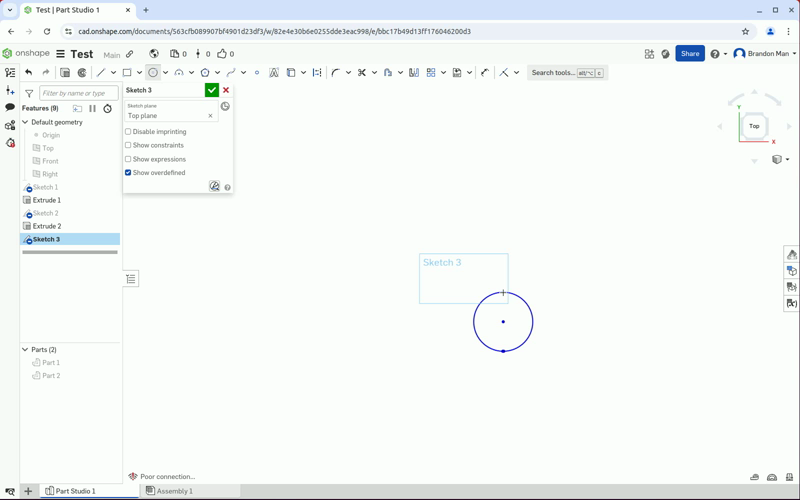
mouse_move(525, 320)
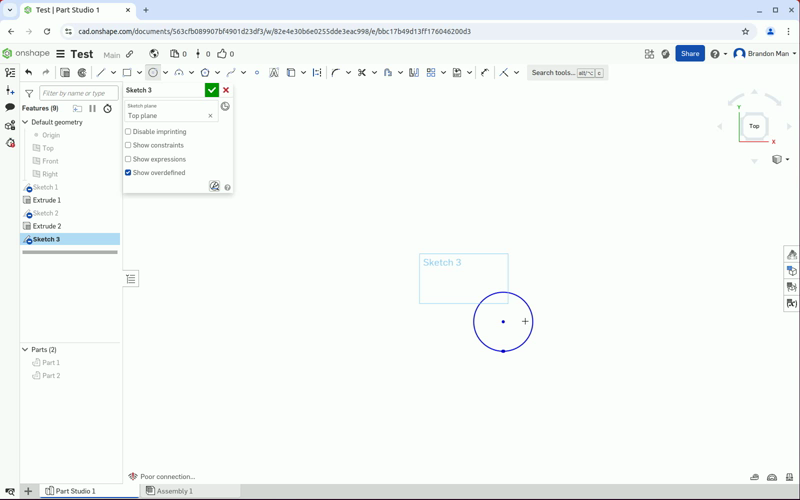
click(525, 320)
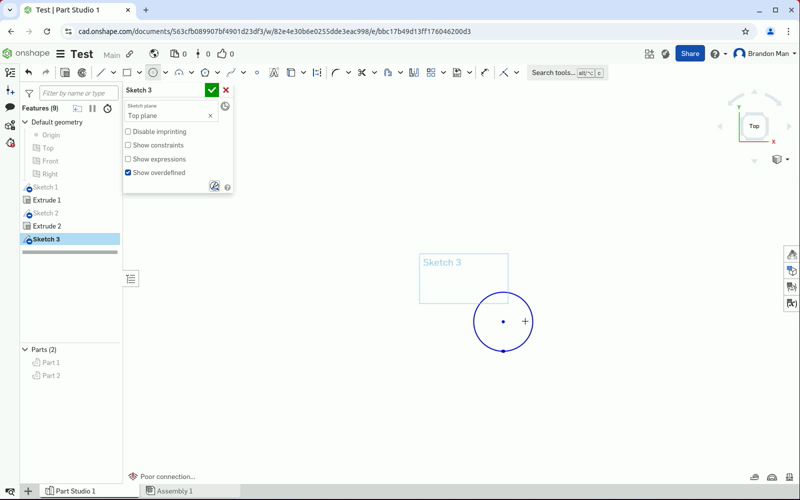
key_up(shift)
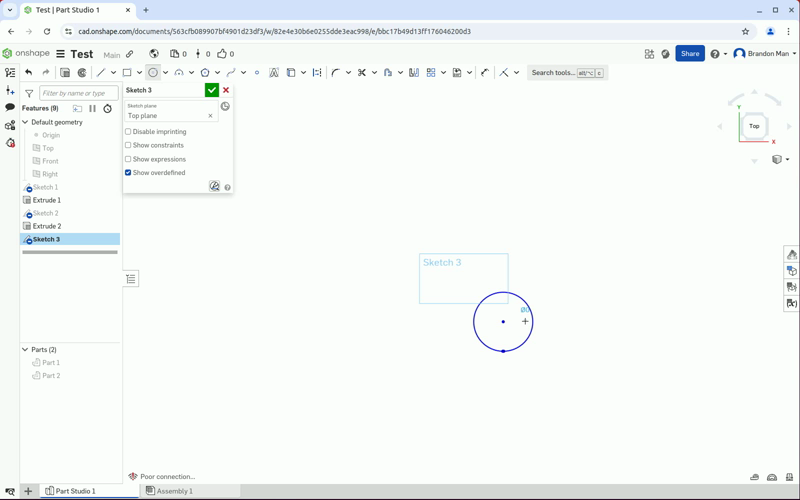
mouse_move(555, 320)
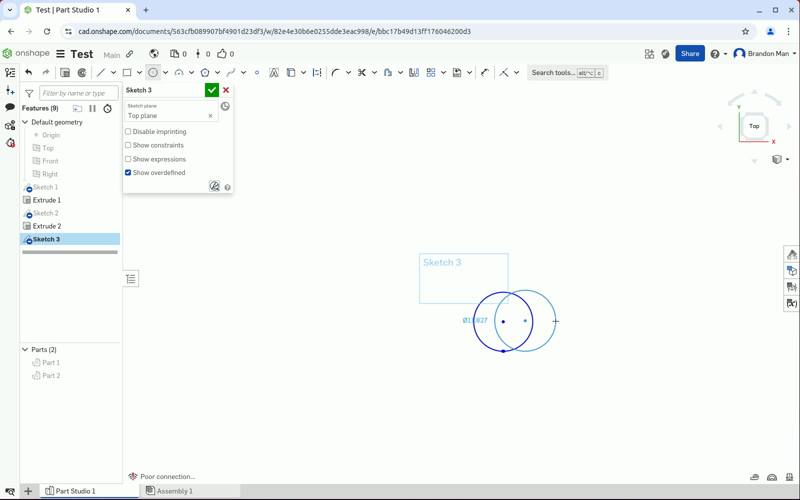
click(555, 320)
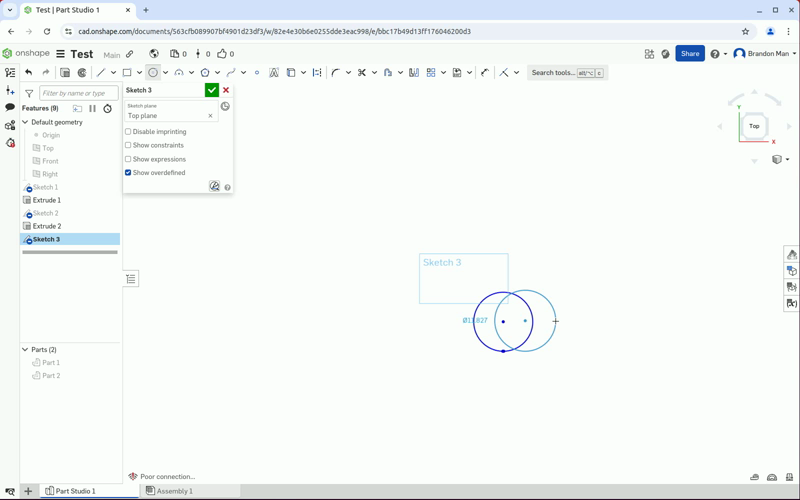
key(esc)
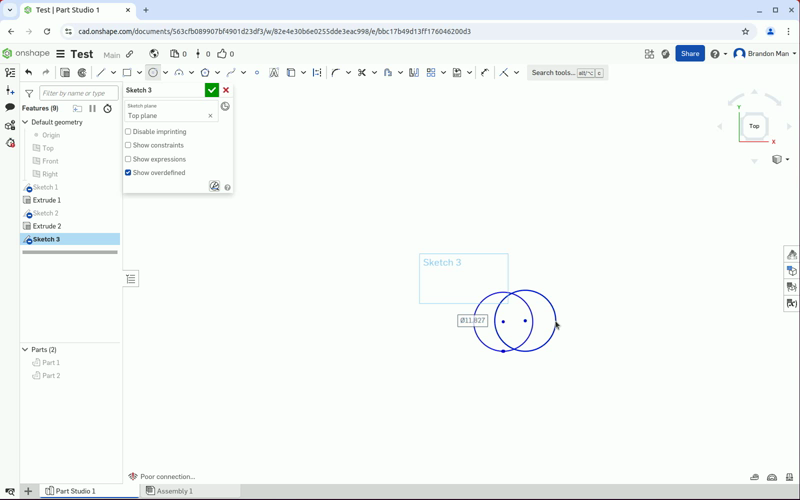
mouse_move(538, 316)
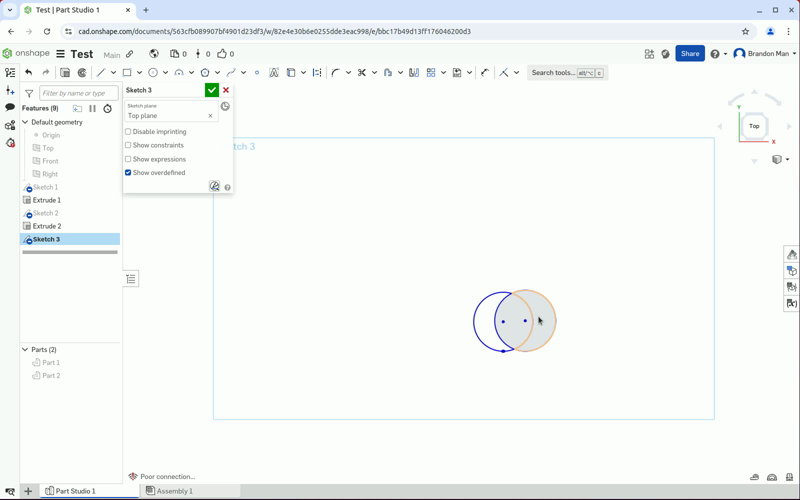
scroll(6)
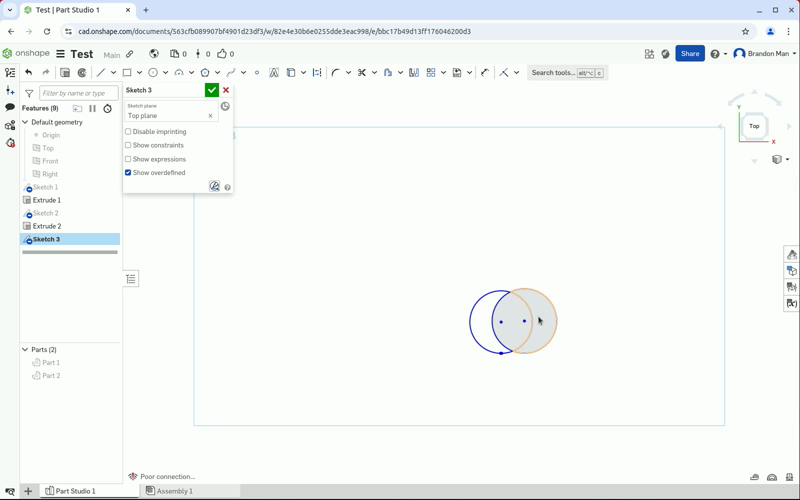
scroll(6)
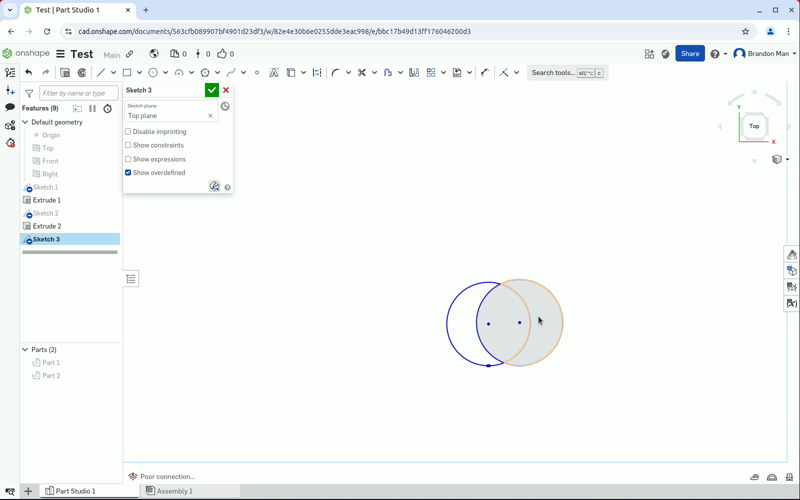
scroll(6)
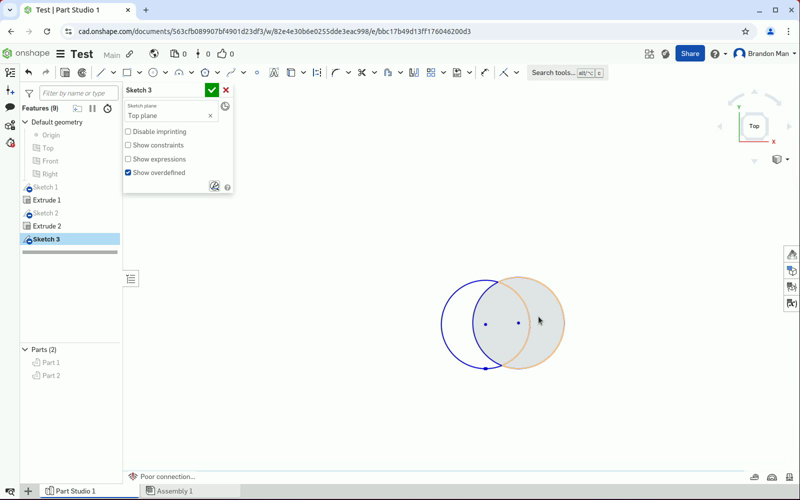
scroll(6)
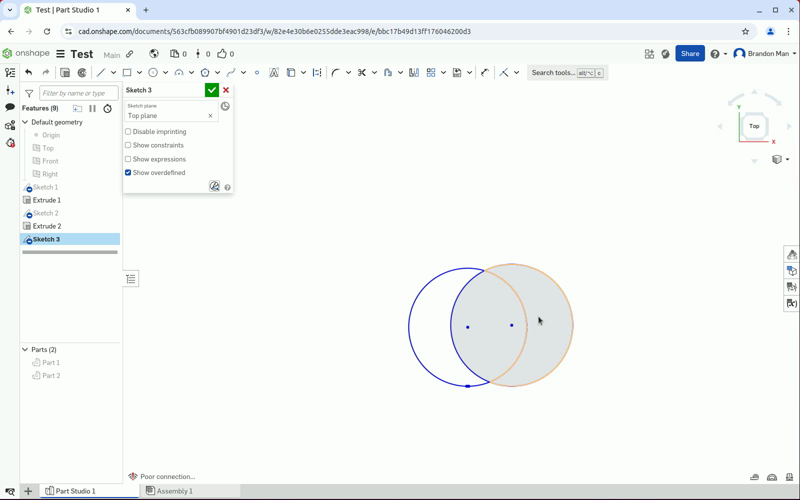
scroll(6)
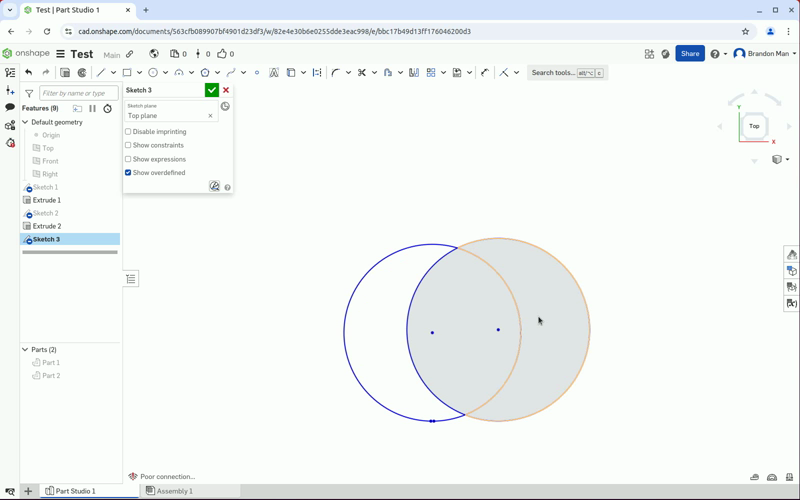
scroll(6)
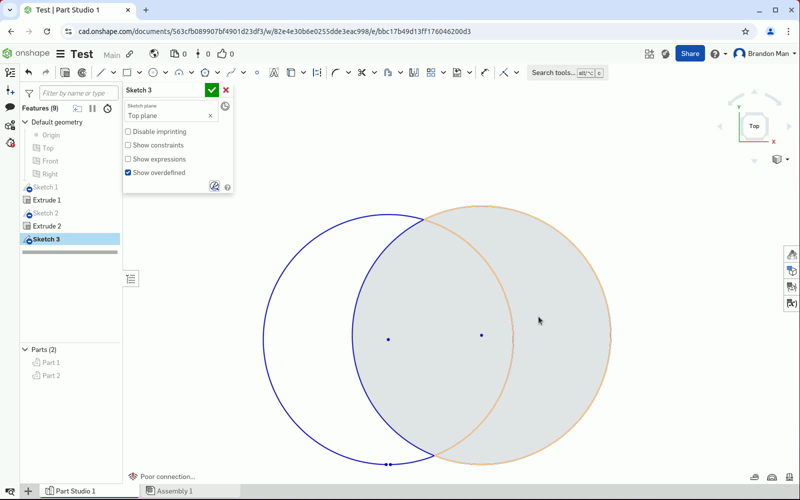
scroll(6)
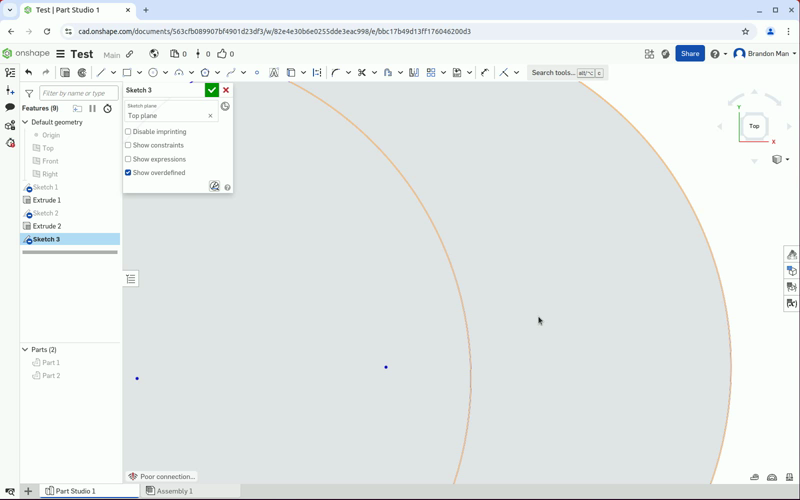
click(538, 316)
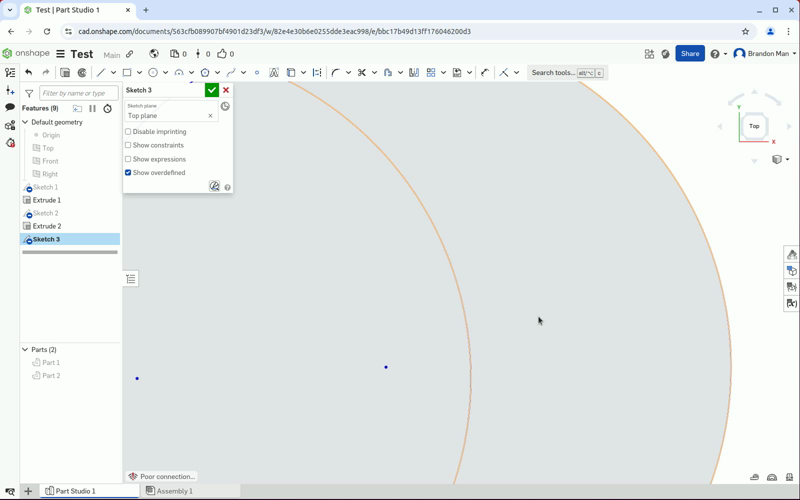
scroll(-6)
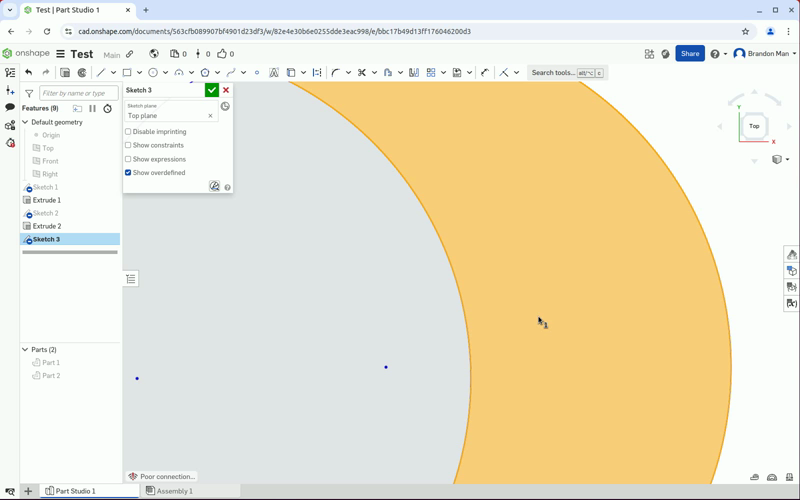
scroll(-6)
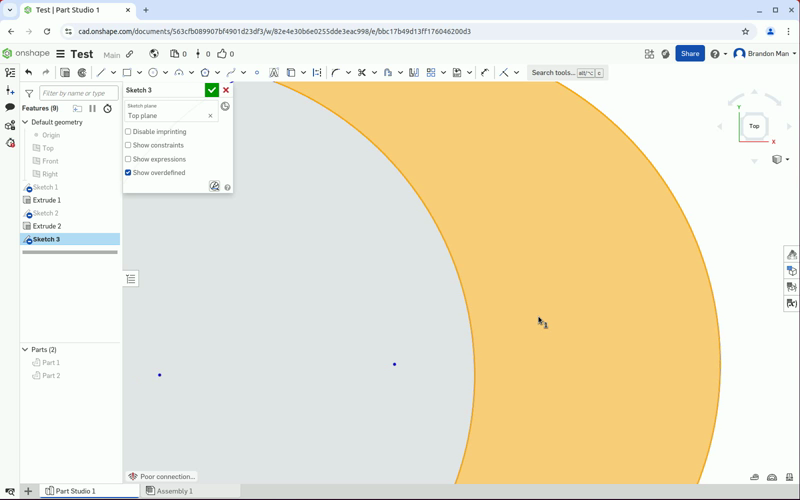
scroll(-6)
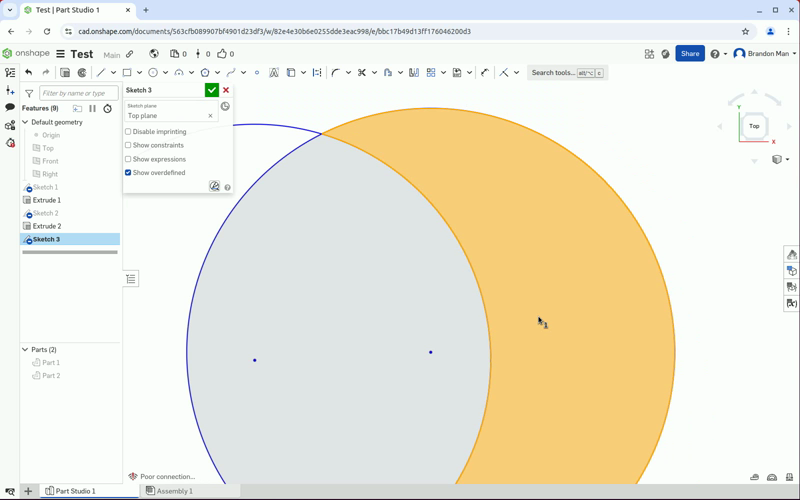
scroll(-6)
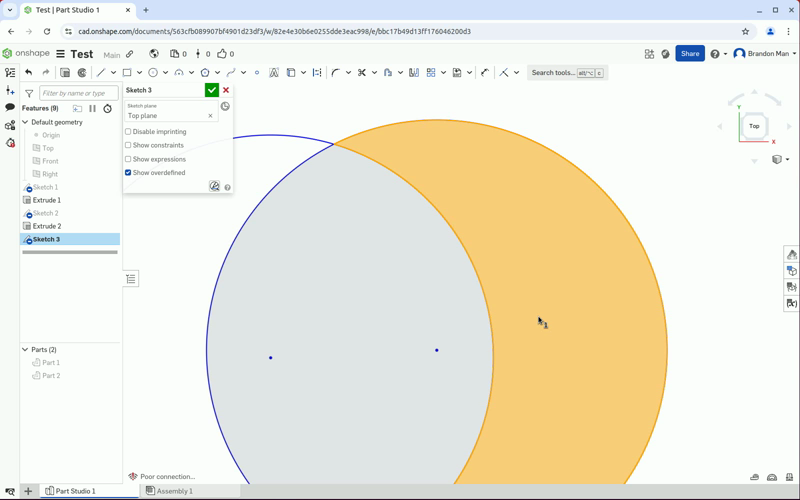
scroll(-6)
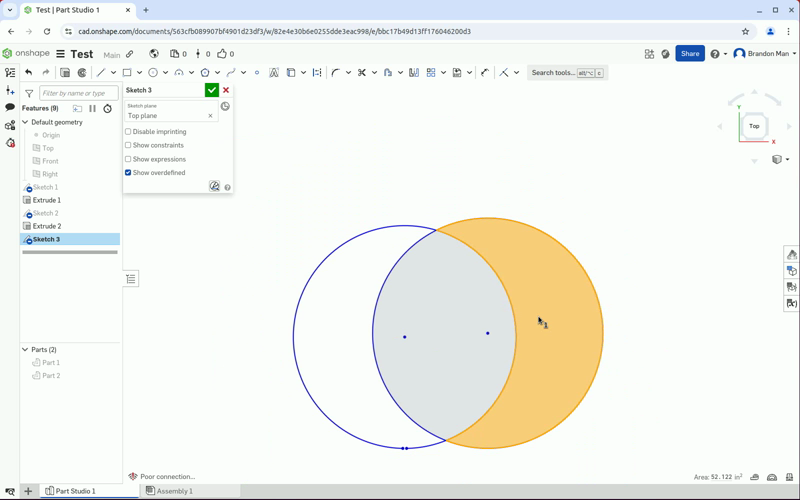
scroll(-6)
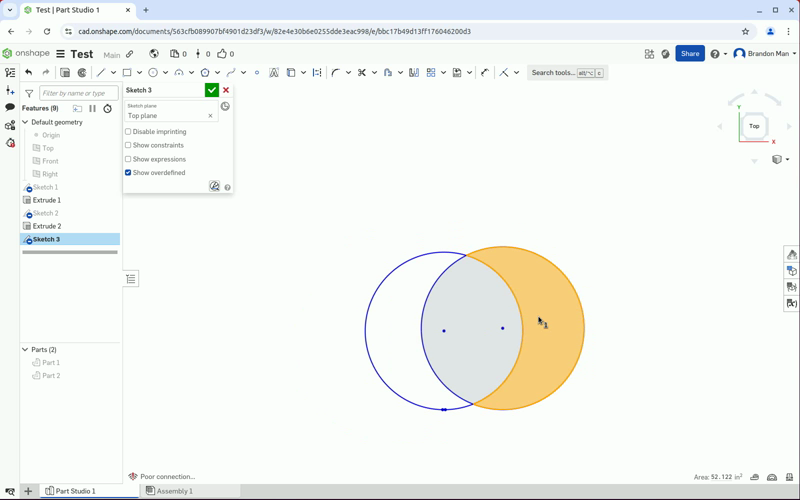
scroll(-6)
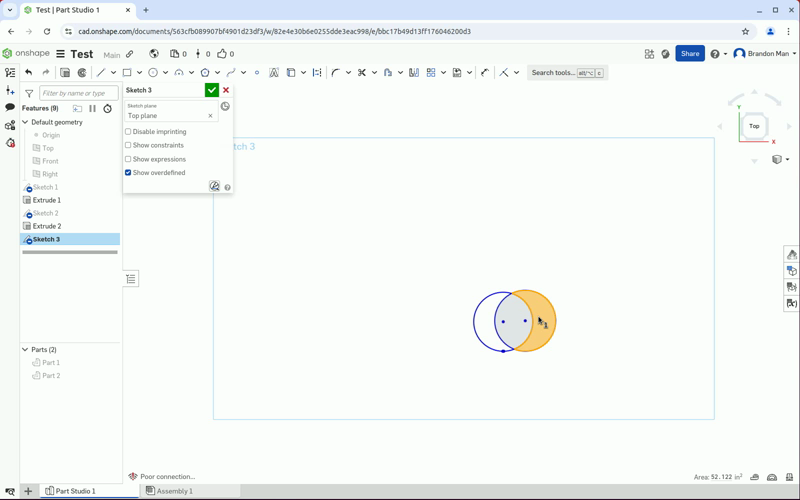
mouse_move(73, 352)
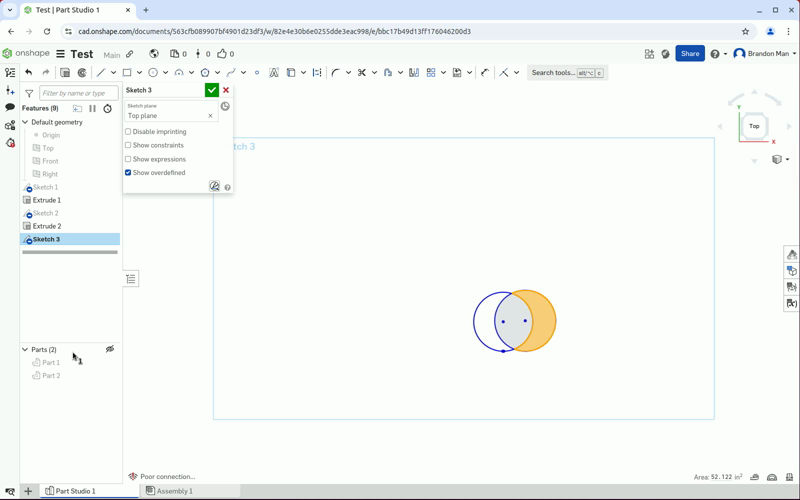
key(shift+y)
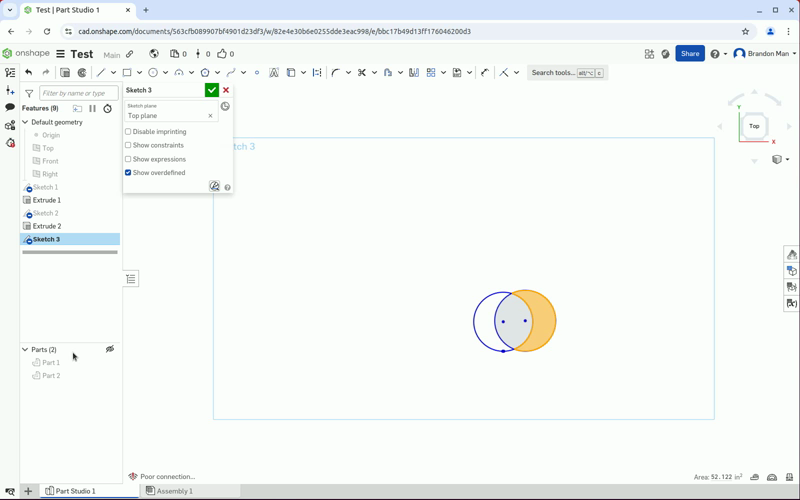
key(shift+e)
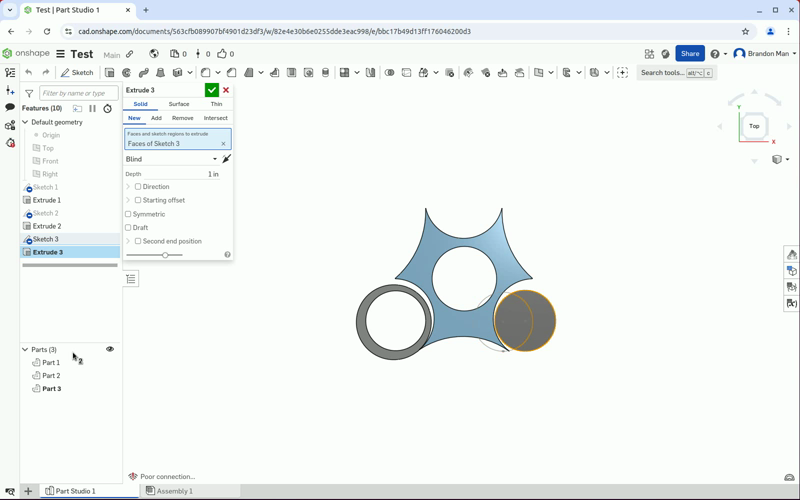
mouse_move(143, 106)
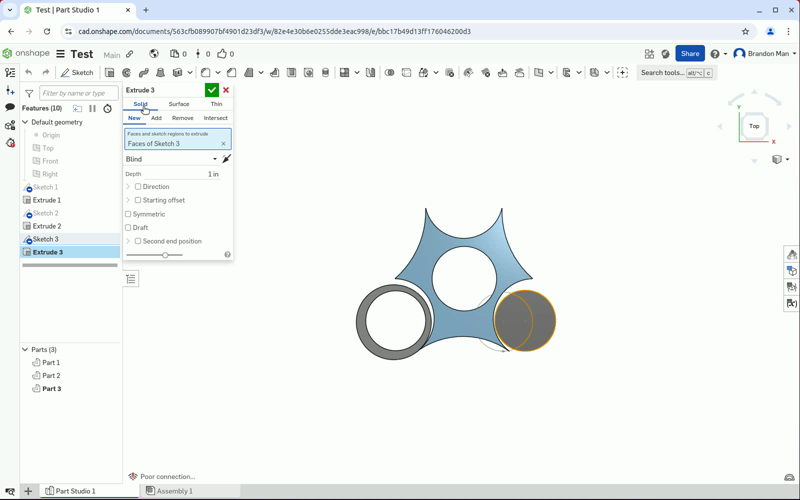
click(143, 106)
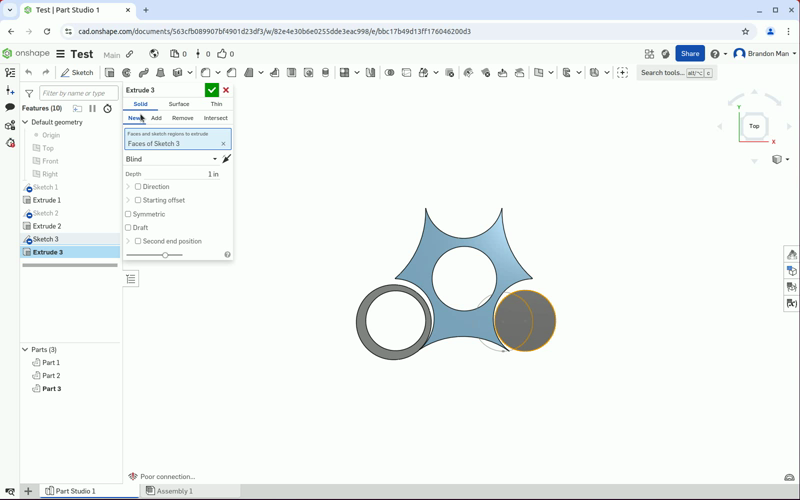
mouse_move(137, 120)
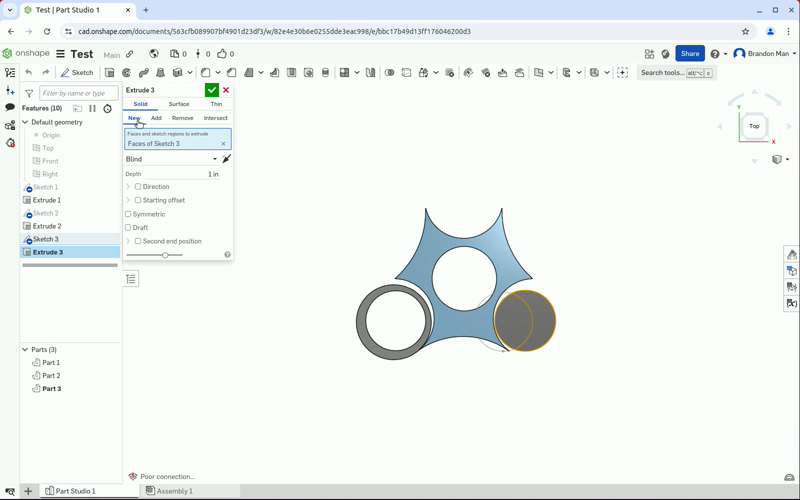
click(137, 120)
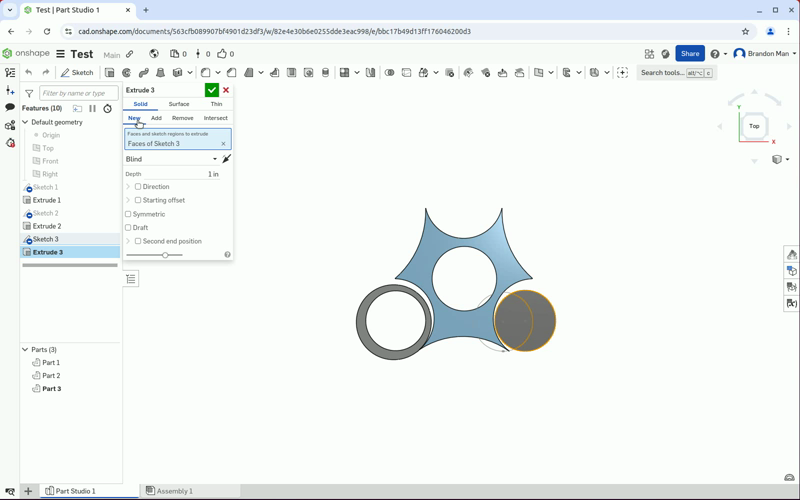
key(tab, 4)
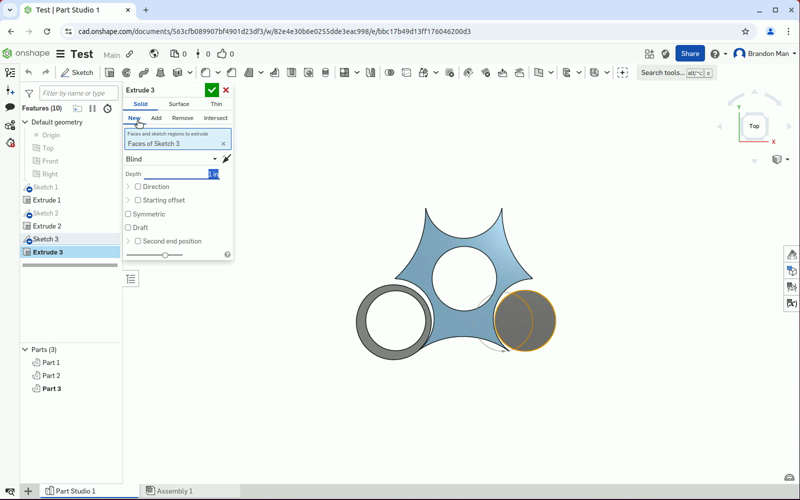
text(3.611)
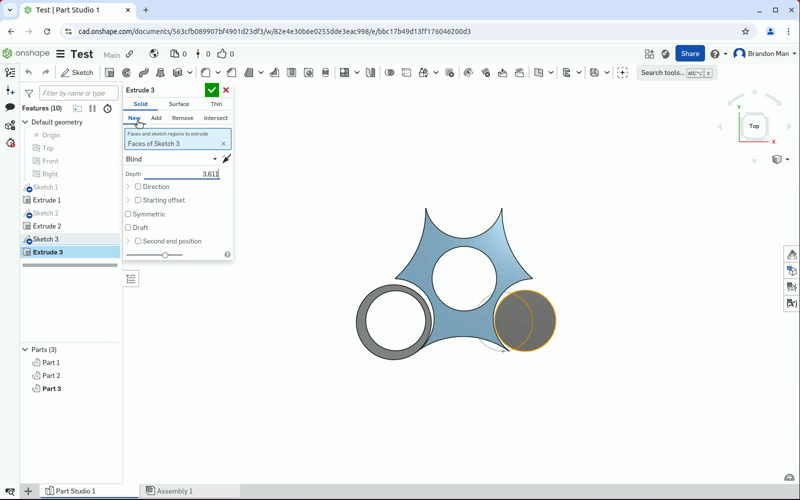
key(enter)
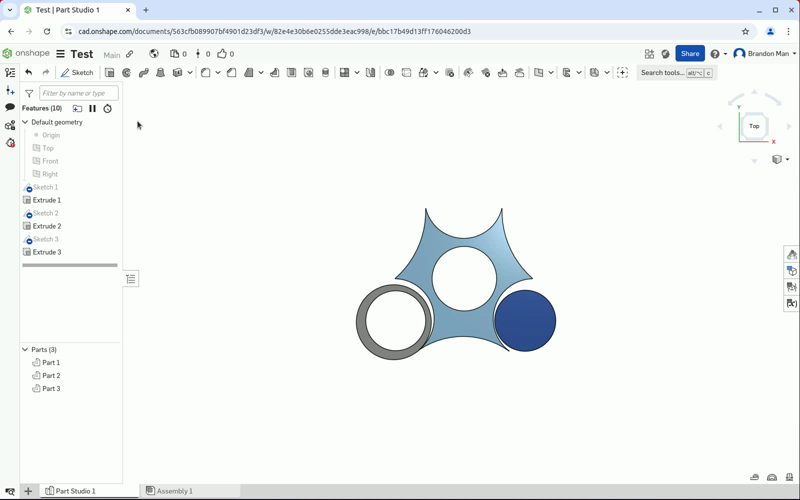
key(shift+h)
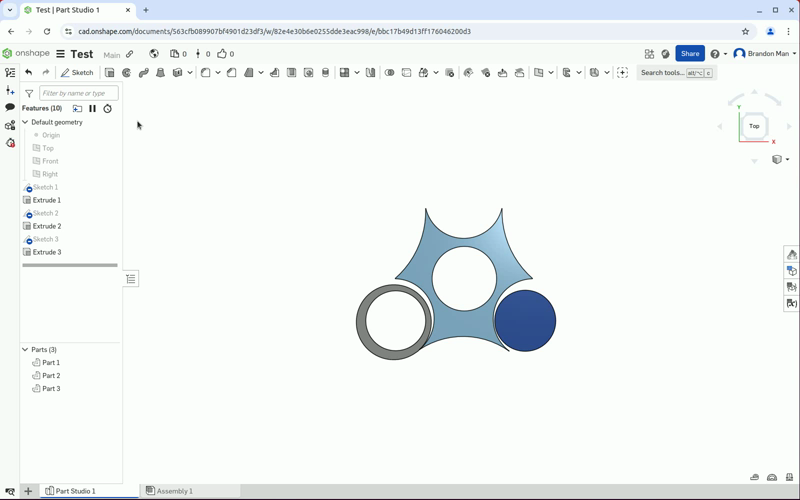
key(shift+h)
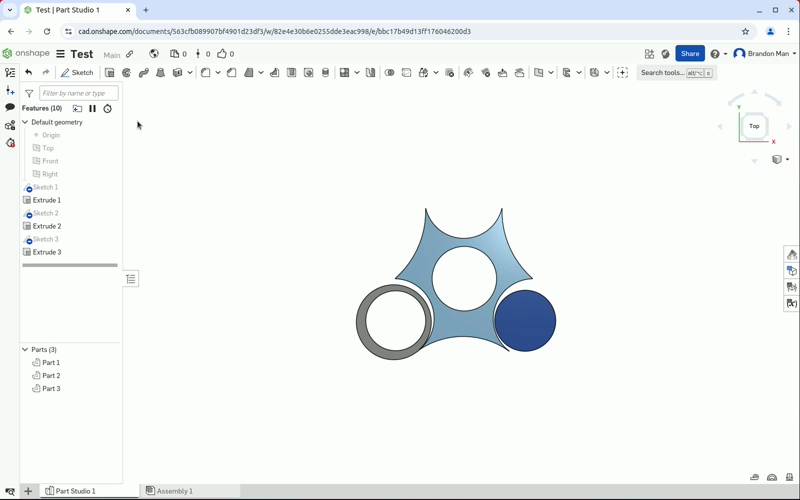
mouse_move(73, 189)
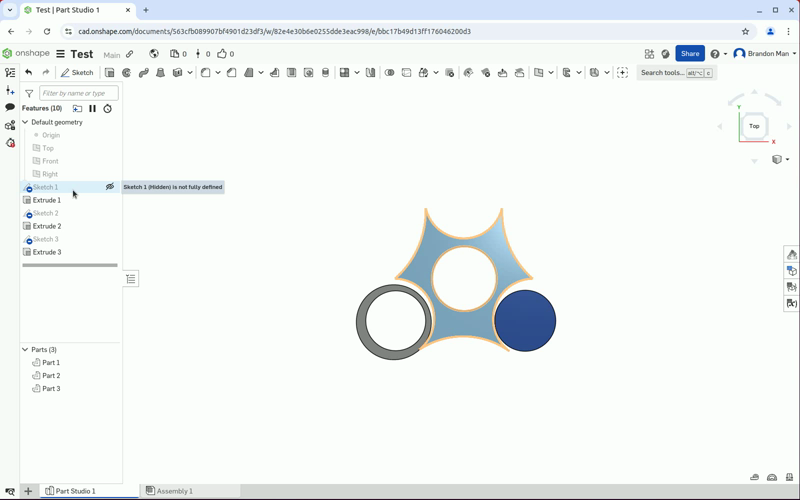
click(73, 189)
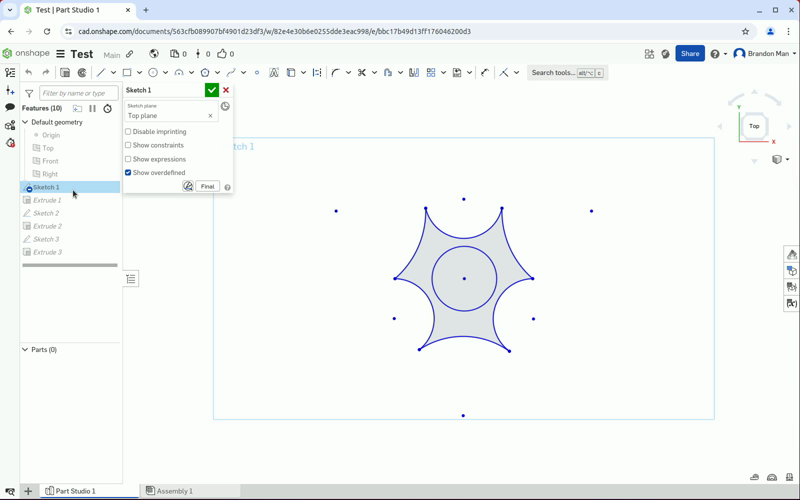
mouse_move(229, 92)
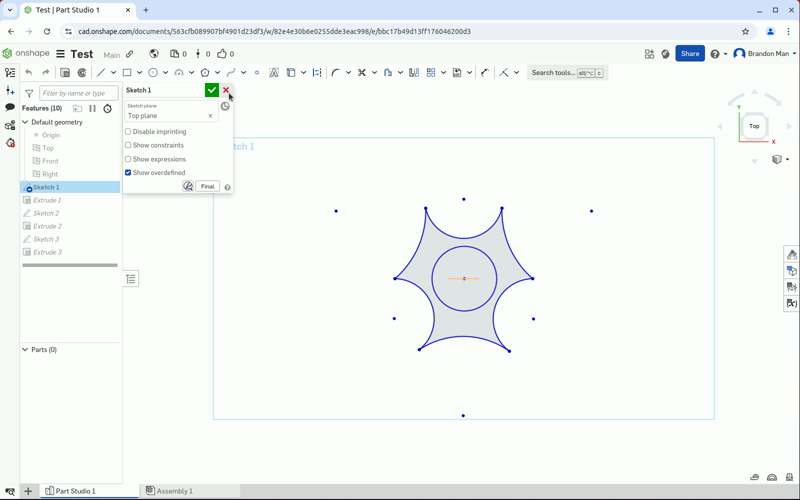
click(229, 92)
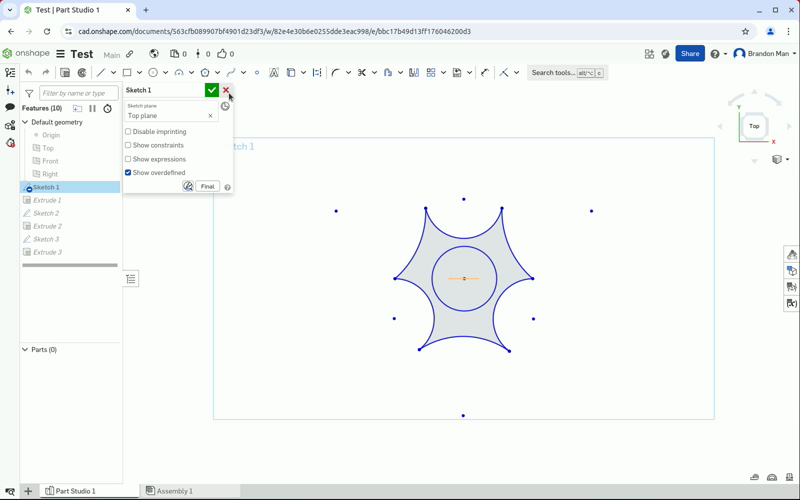
key(shift+s)
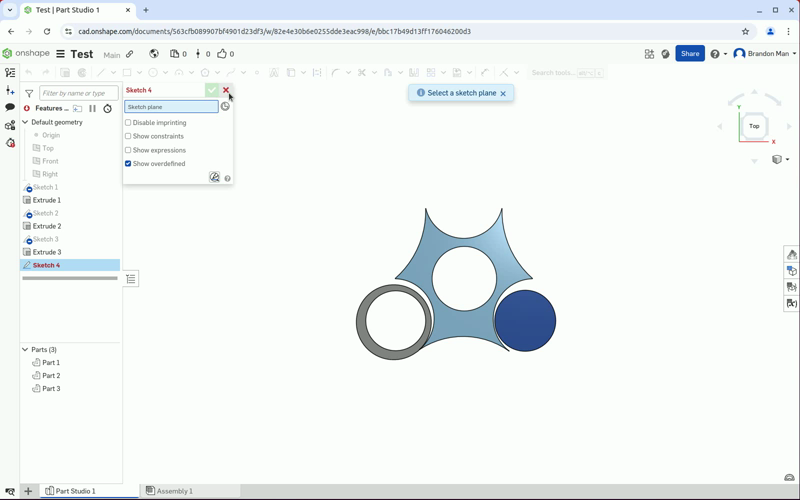
mouse_move(73, 150)
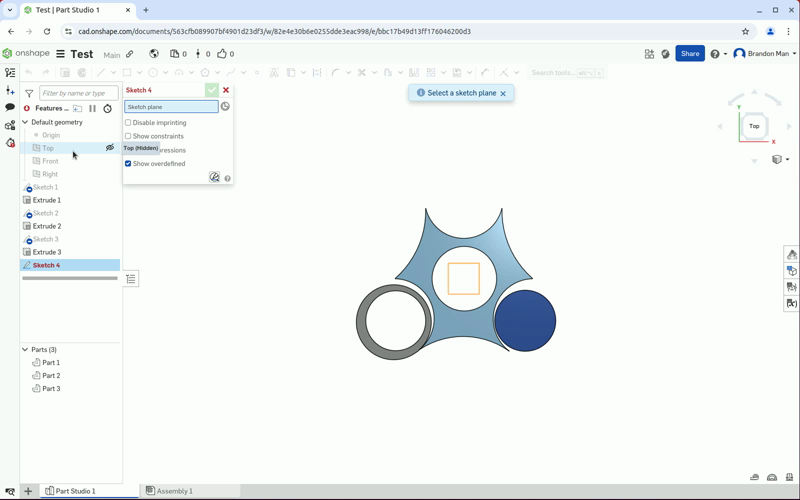
click(73, 150)
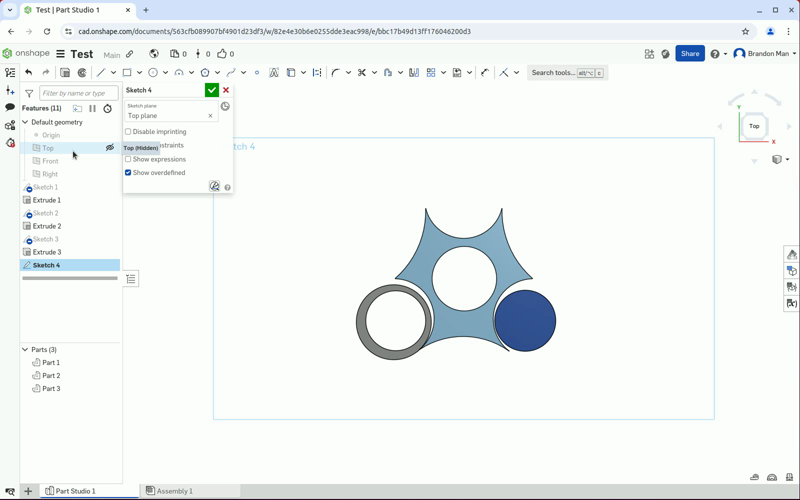
mouse_move(73, 352)
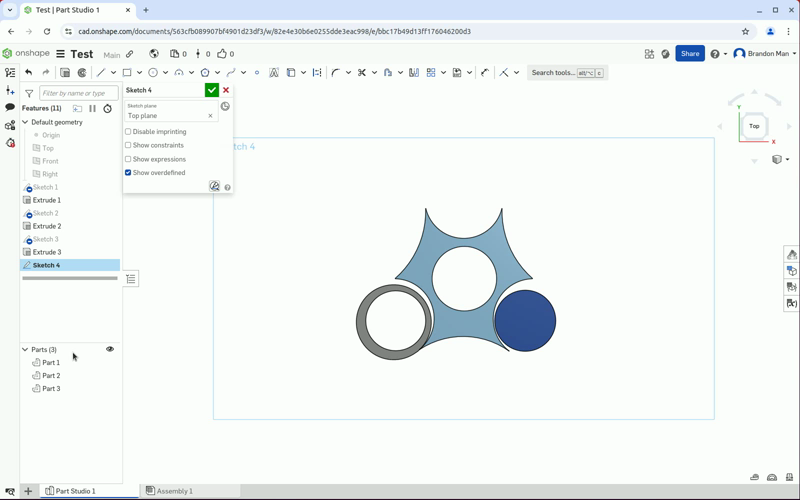
key(y)
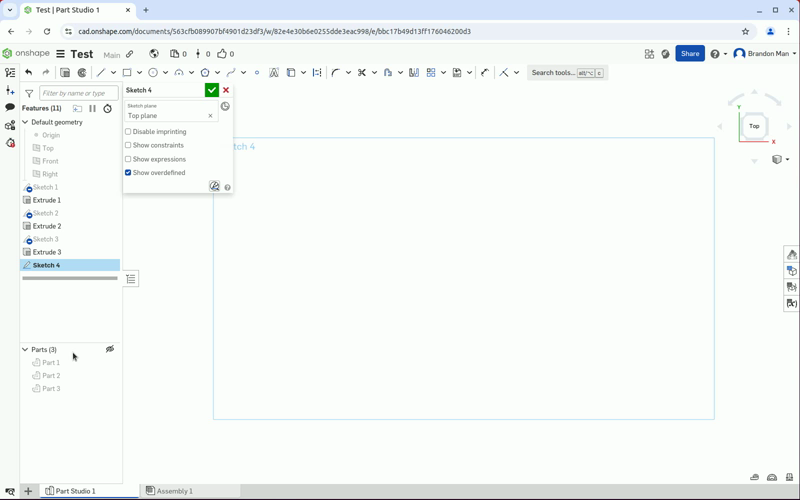
key(a)
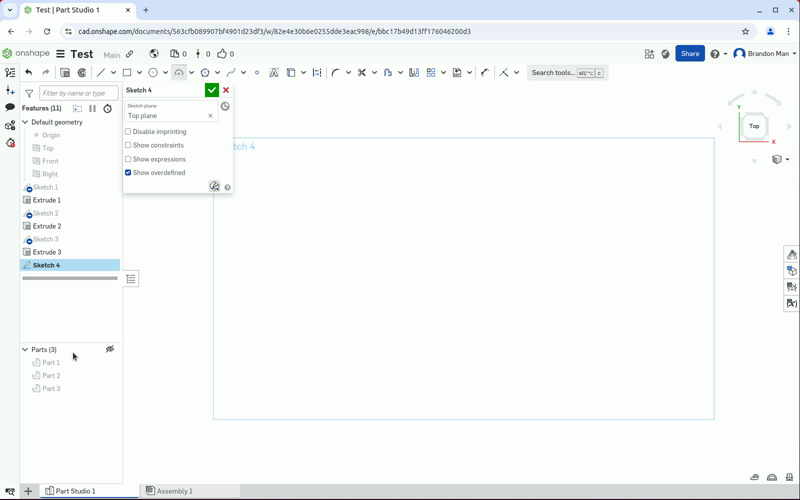
key_down(shift)
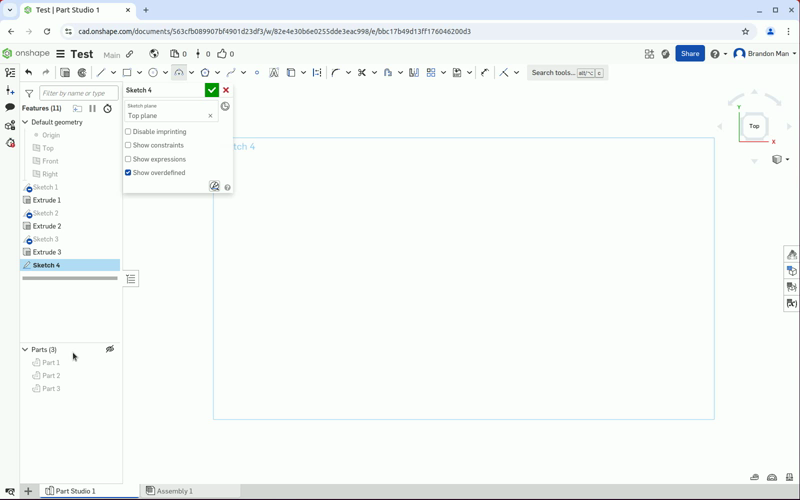
mouse_move(423, 207)
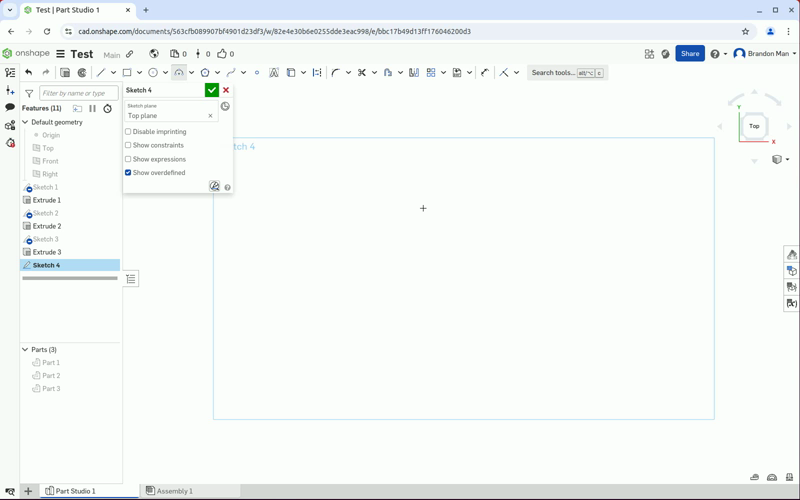
click(423, 207)
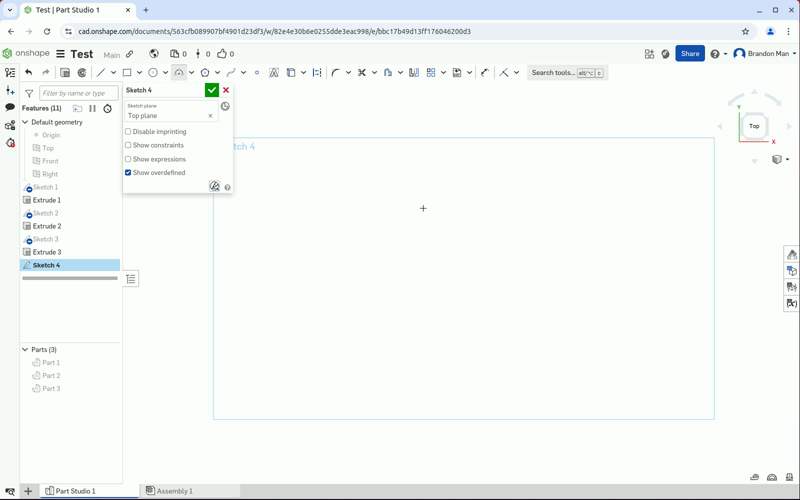
key_up(shift)
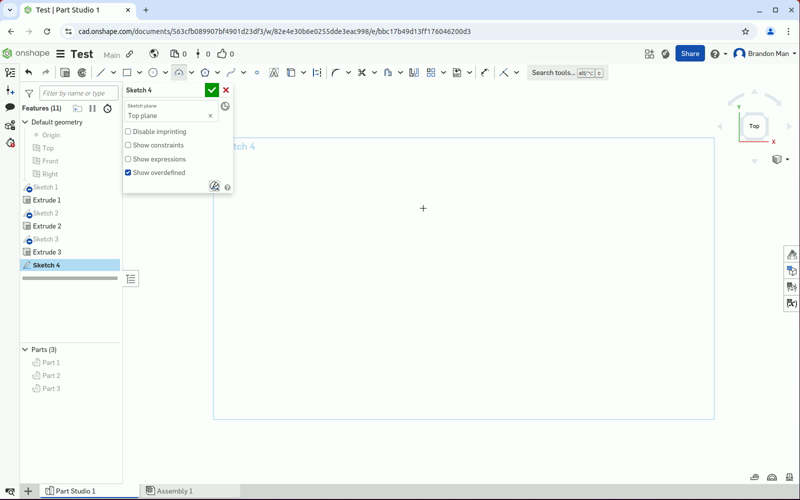
key_down(shift)
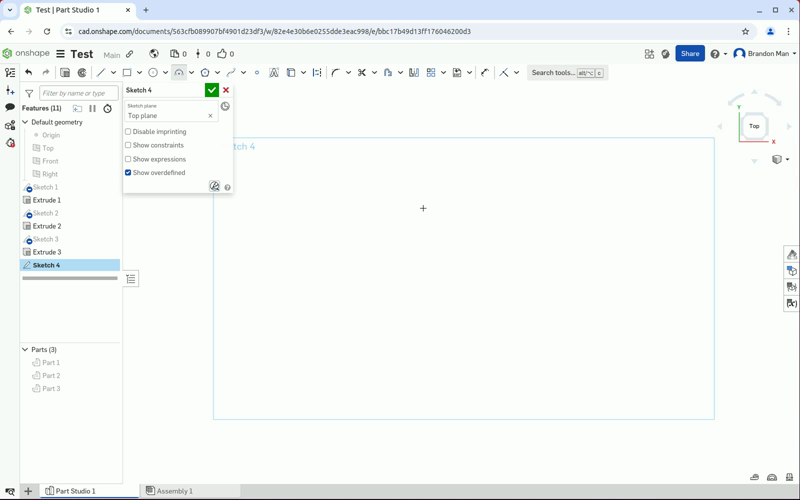
mouse_move(424, 215)
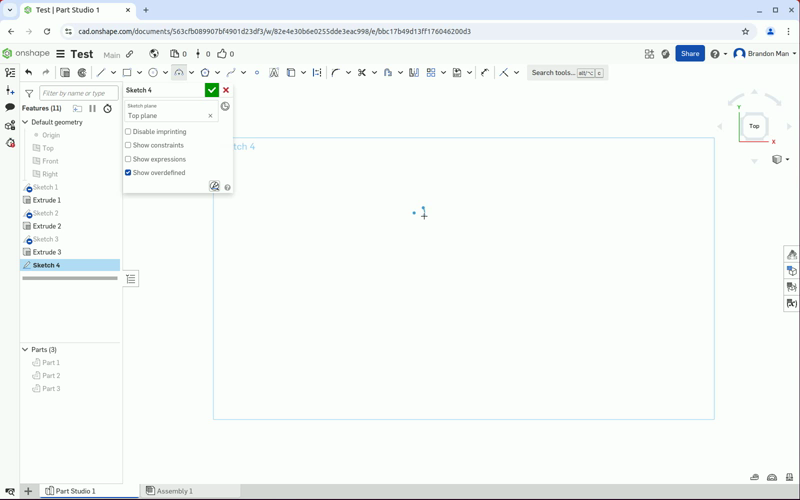
click(424, 215)
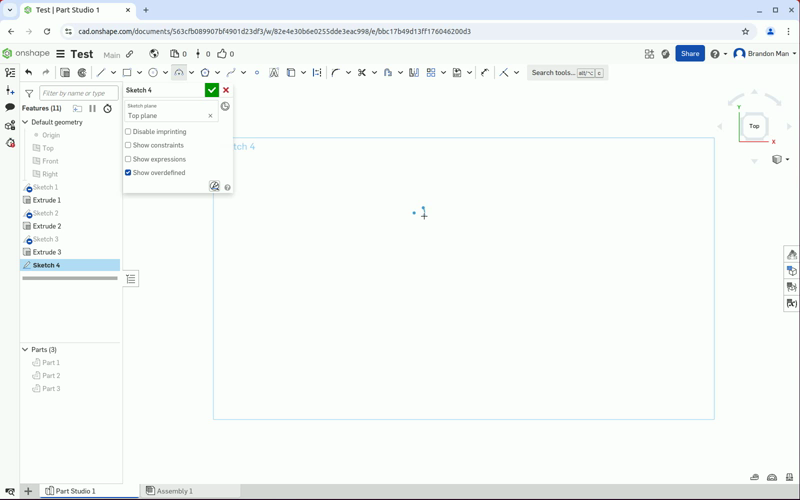
mouse_move(424, 211)
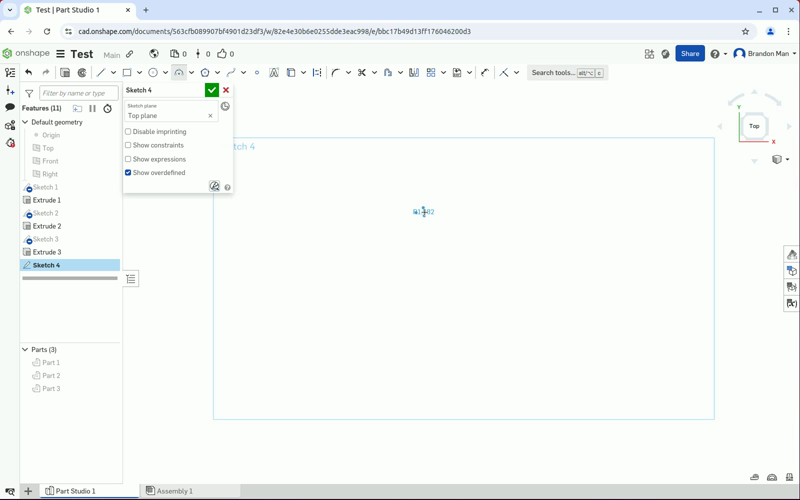
click(424, 211)
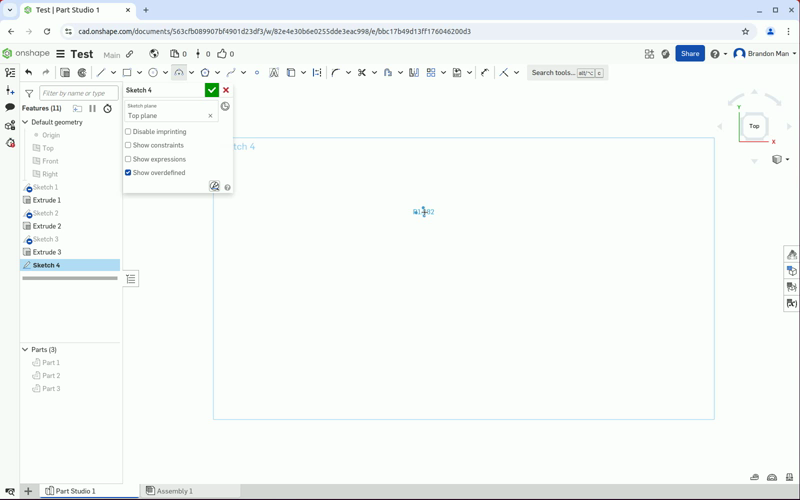
key_up(shift)
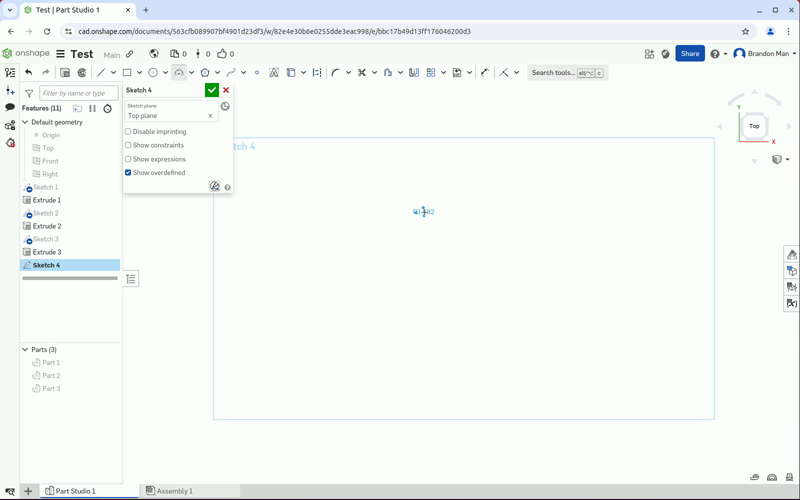
mouse_move(424, 215)
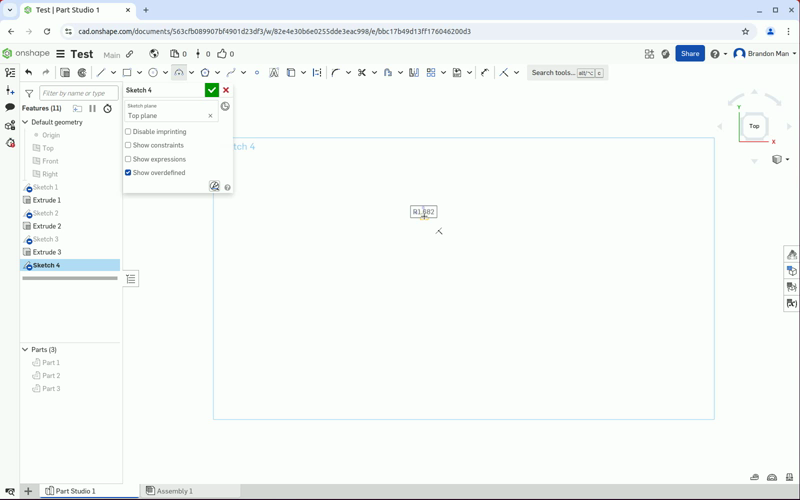
scroll(6)
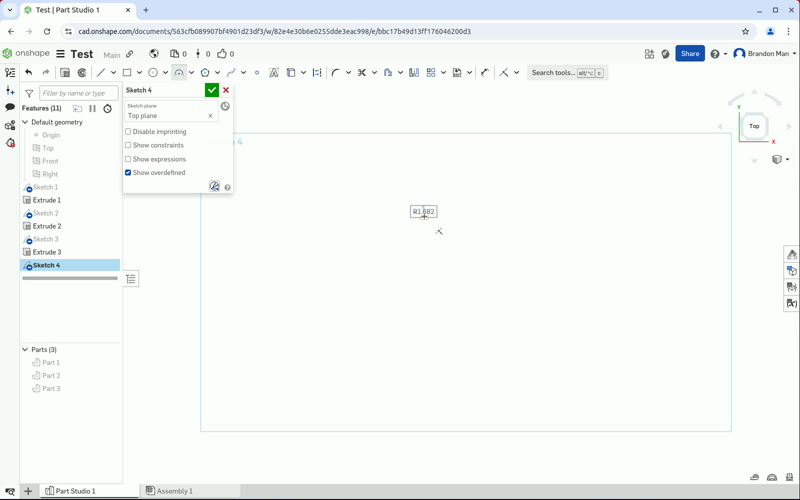
scroll(6)
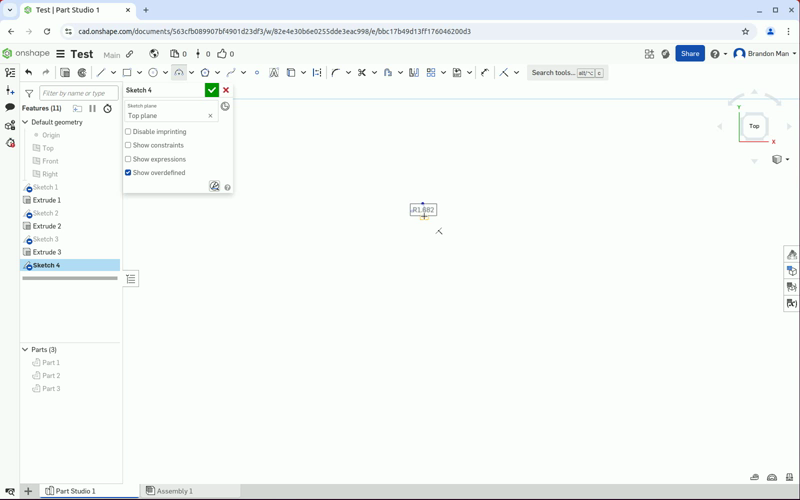
scroll(6)
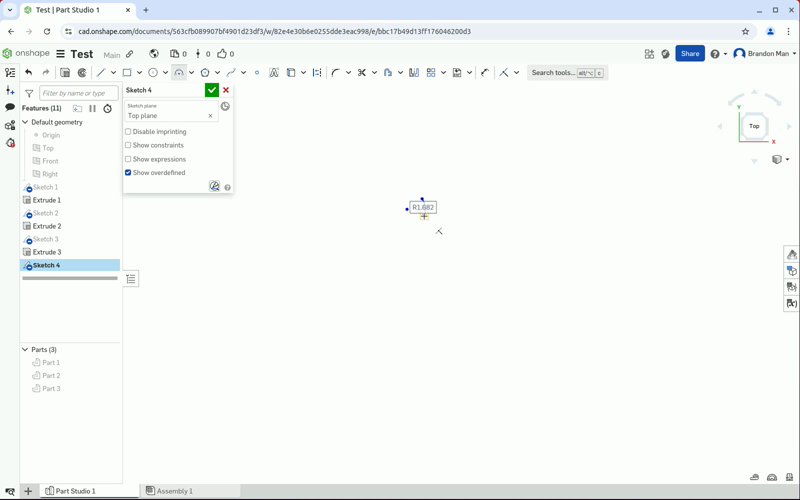
scroll(6)
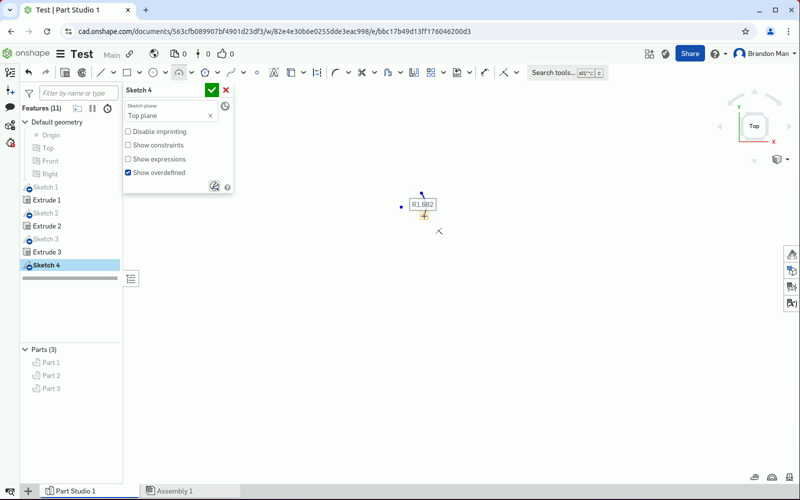
scroll(6)
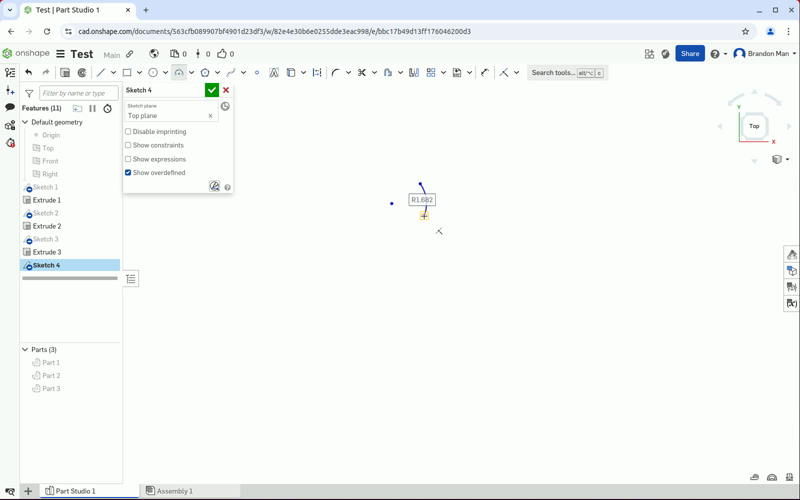
scroll(6)
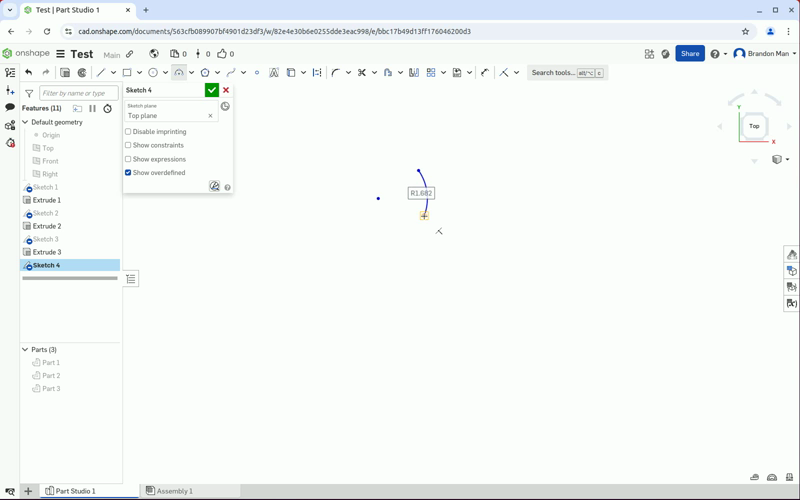
scroll(6)
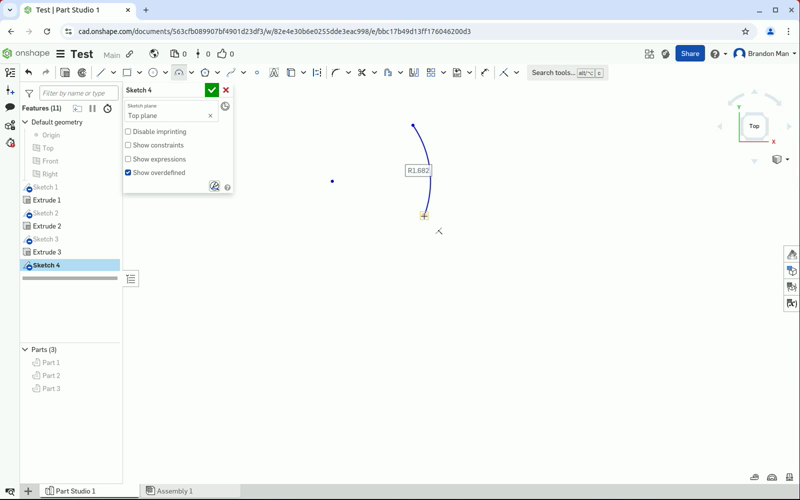
click(424, 215)
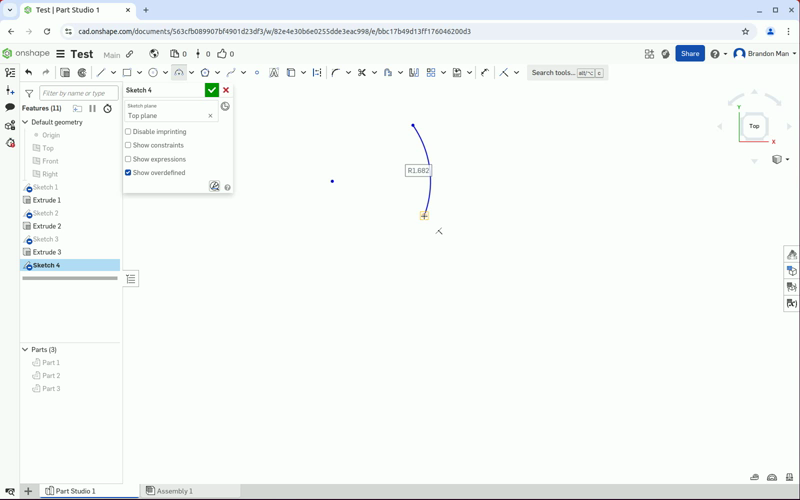
scroll(-6)
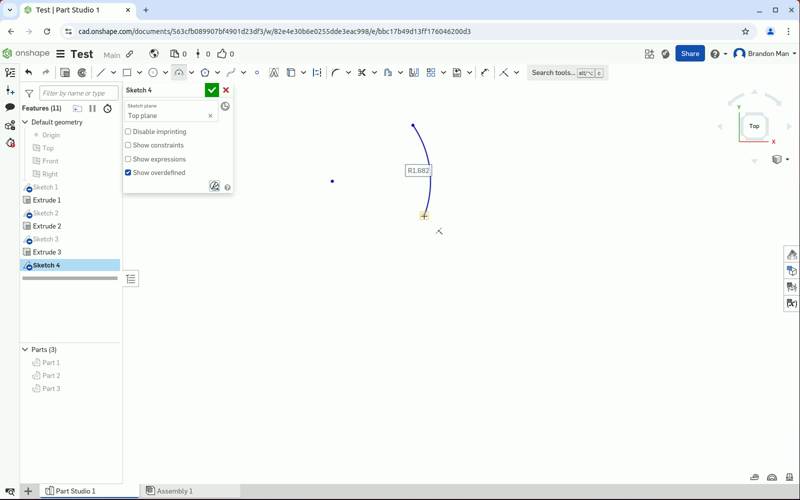
scroll(-6)
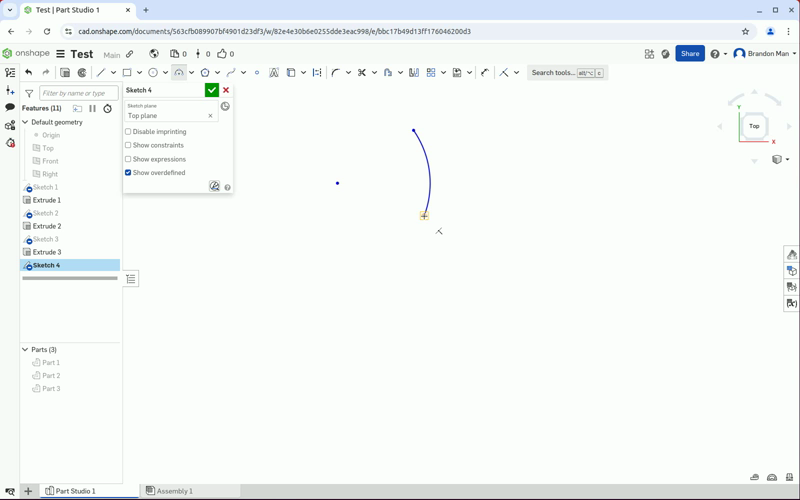
scroll(-6)
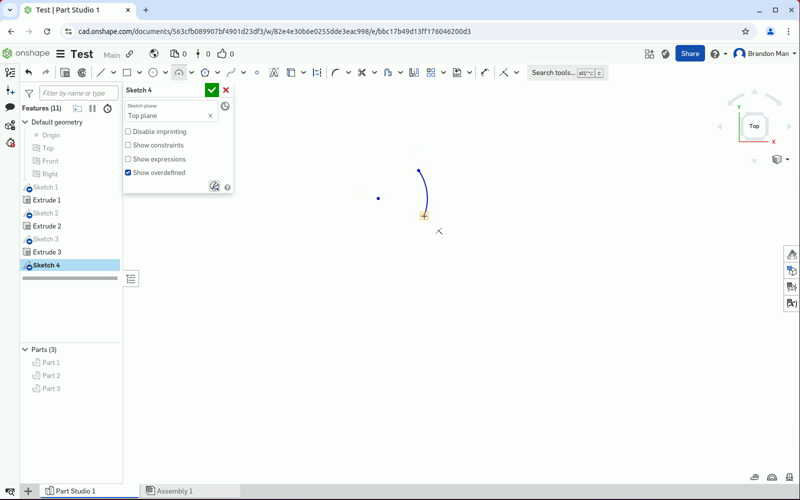
scroll(-6)
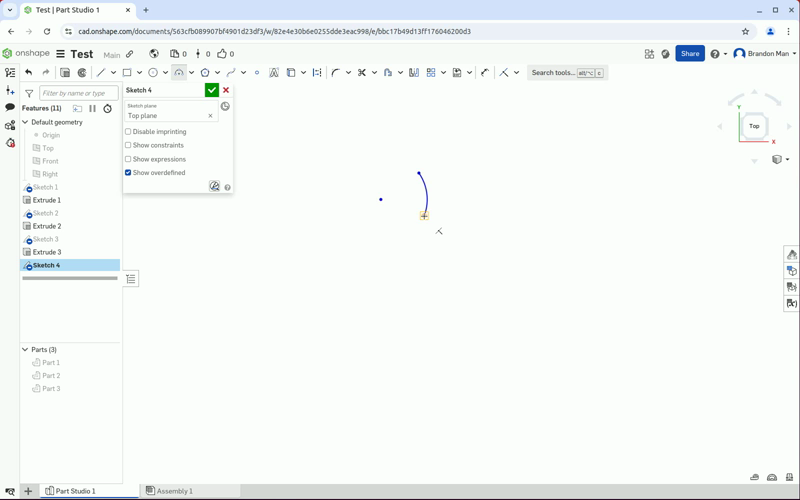
scroll(-6)
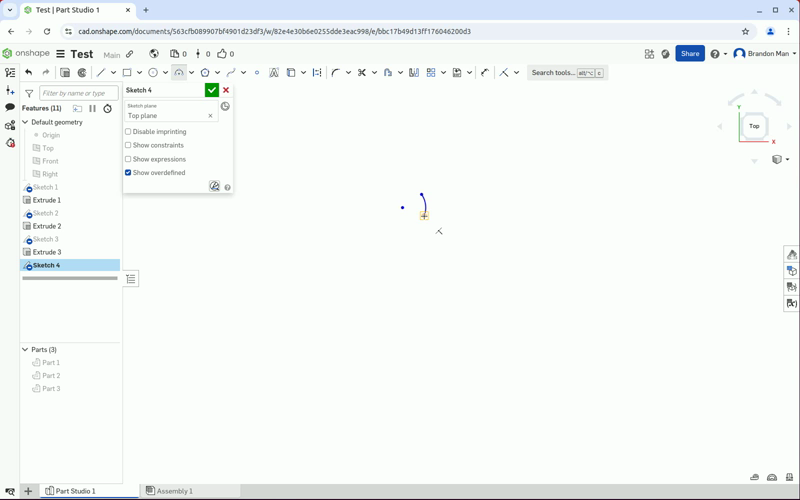
scroll(-6)
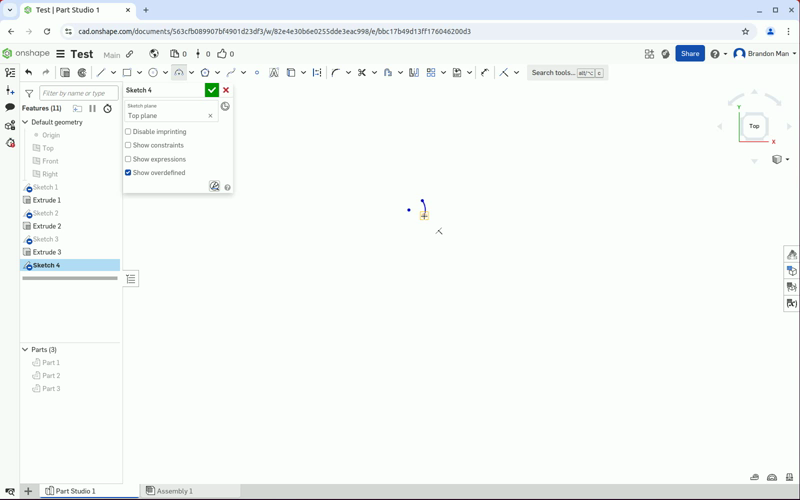
scroll(-6)
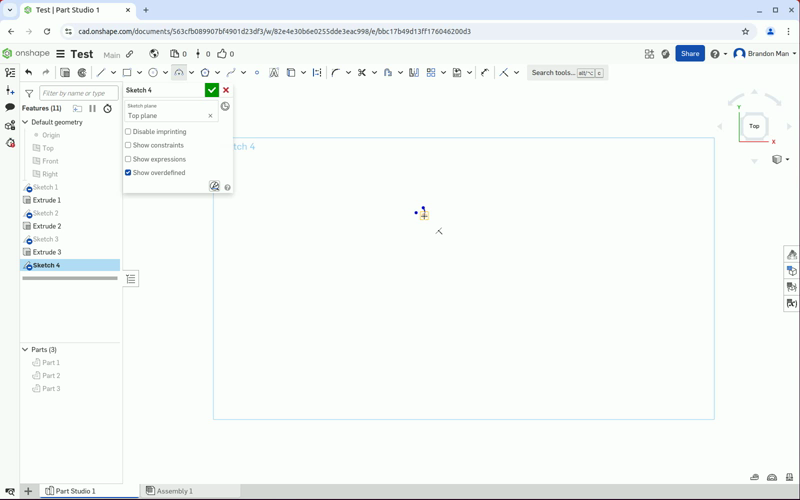
key_down(shift)
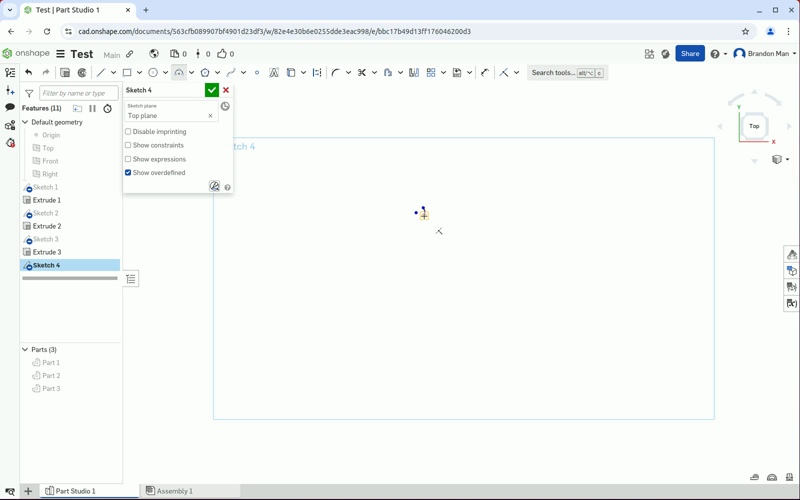
mouse_move(498, 215)
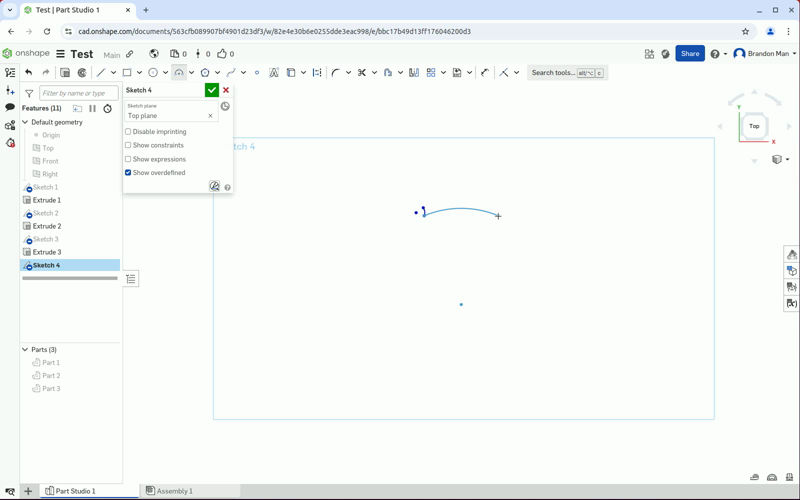
click(498, 215)
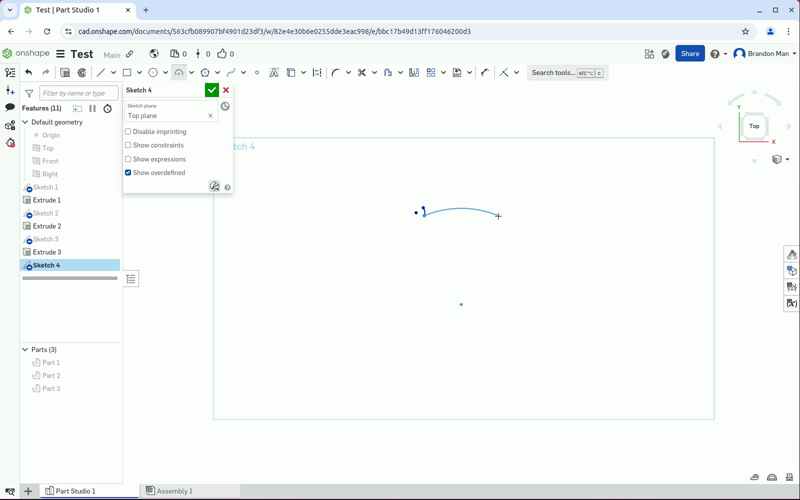
mouse_move(461, 245)
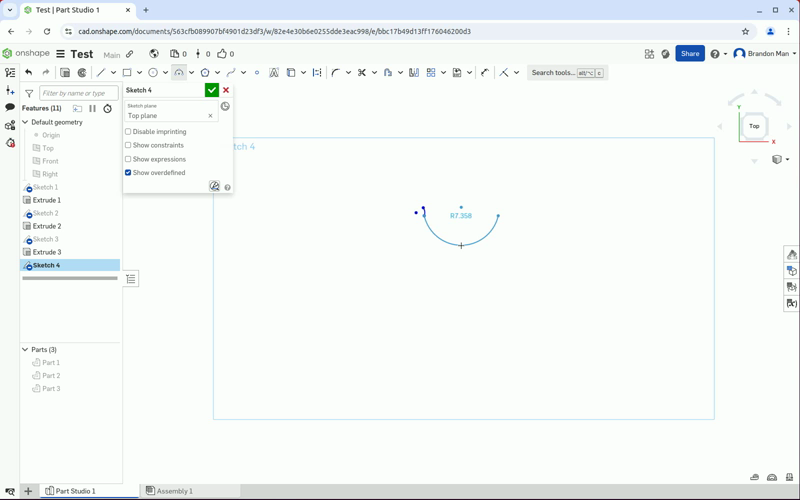
click(461, 245)
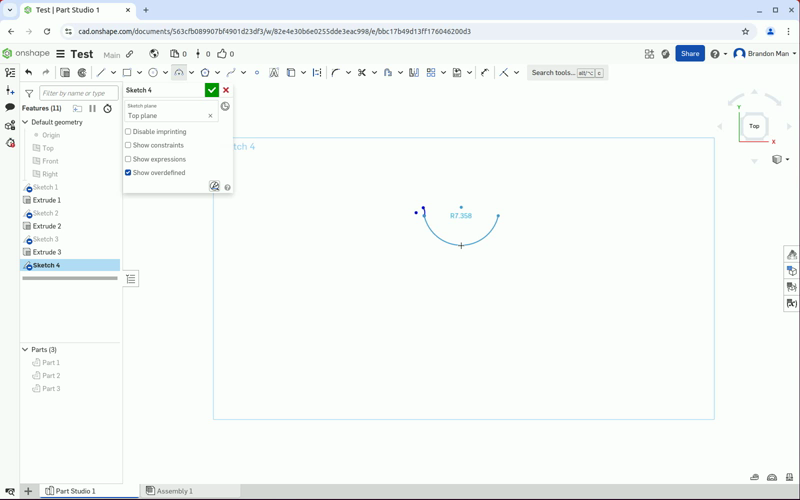
key_up(shift)
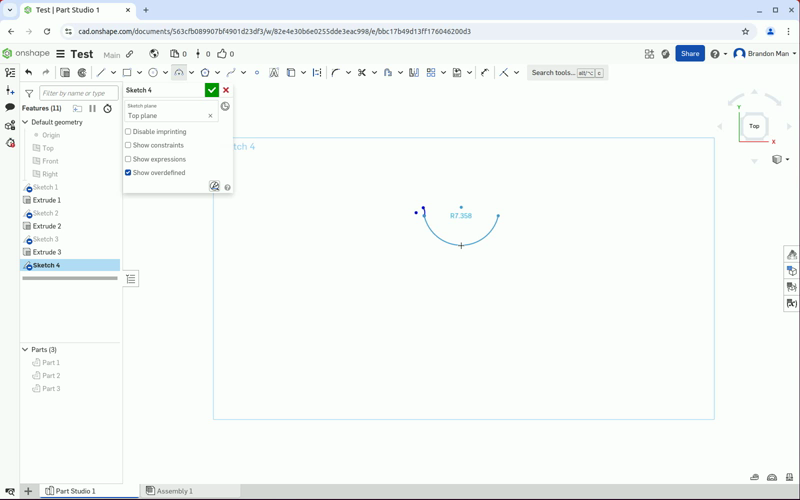
mouse_move(498, 215)
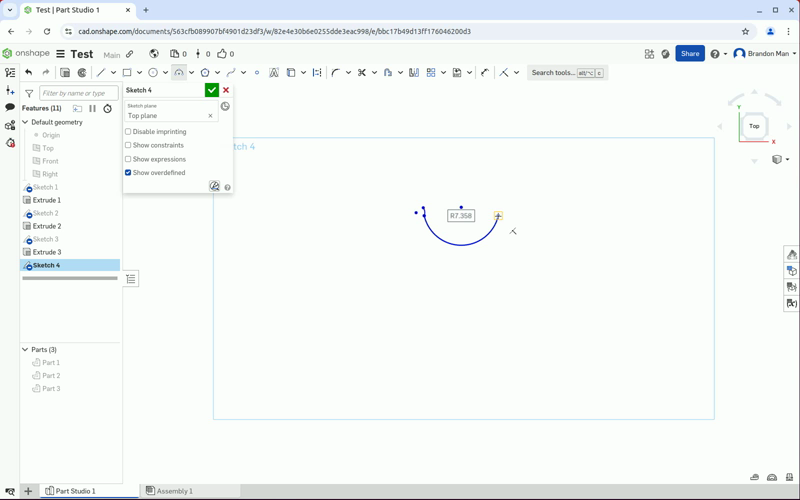
click(498, 215)
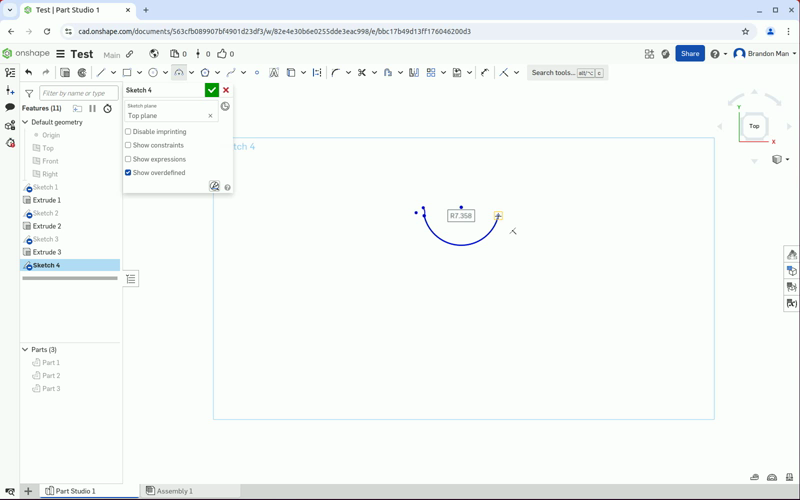
key_down(shift)
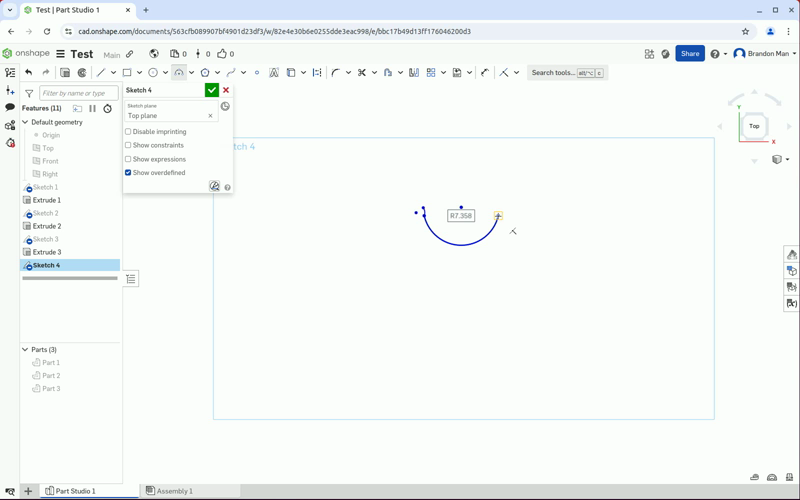
mouse_move(498, 207)
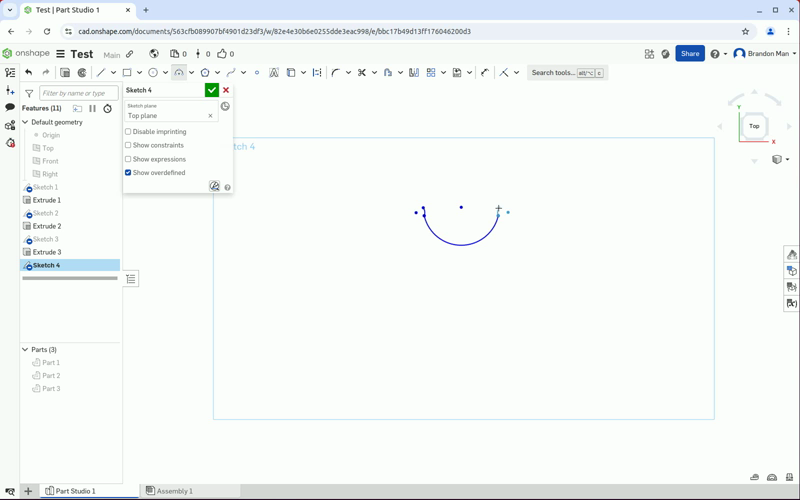
click(498, 207)
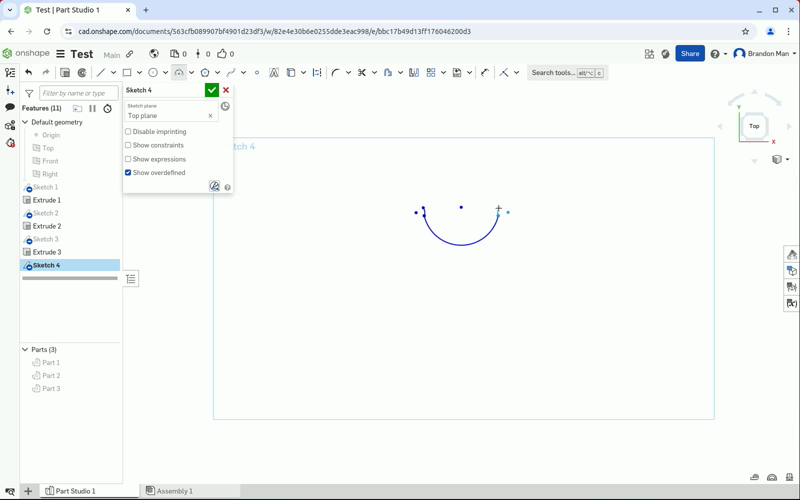
mouse_move(497, 211)
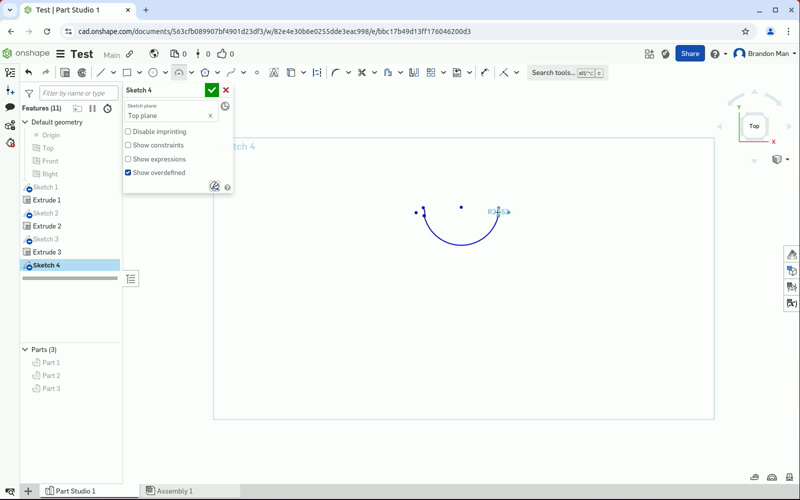
scroll(6)
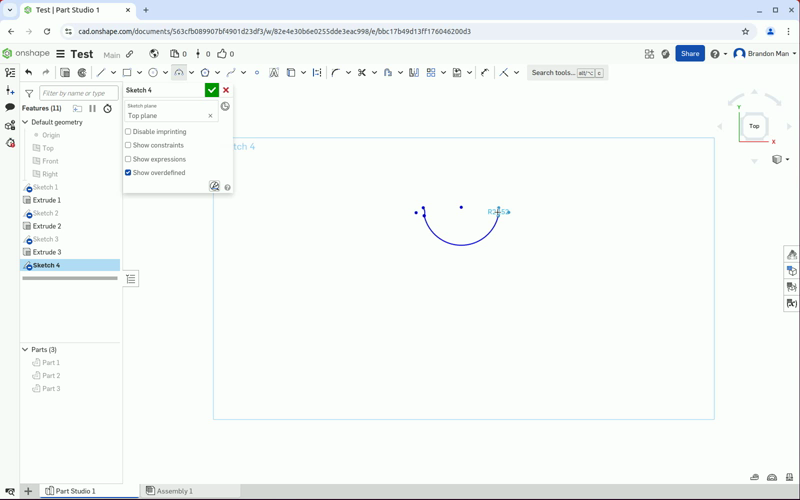
scroll(6)
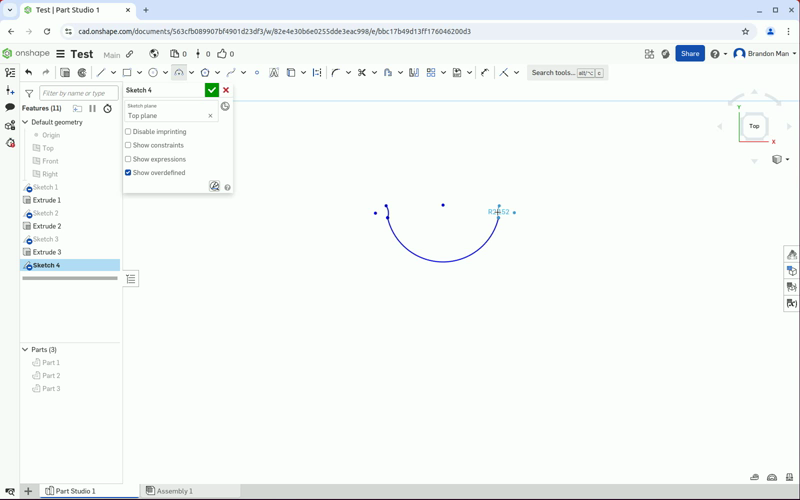
scroll(6)
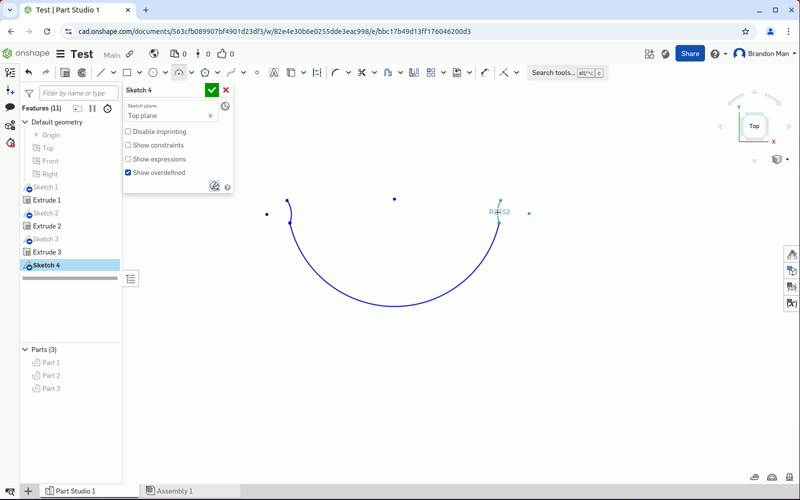
scroll(6)
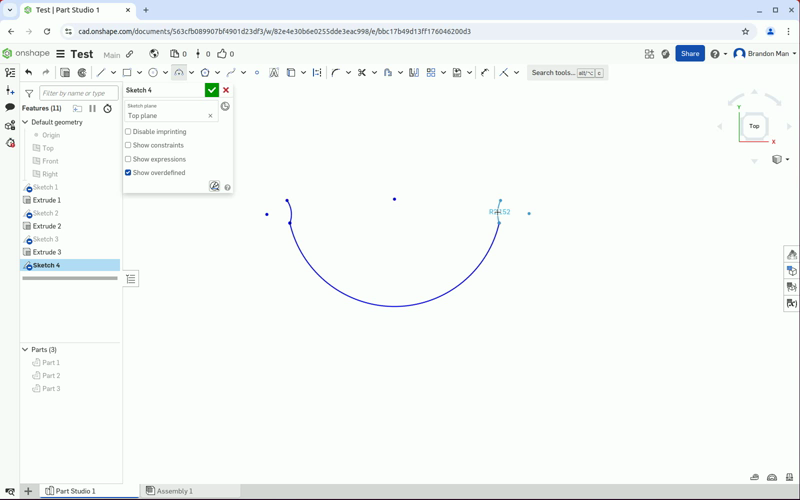
scroll(6)
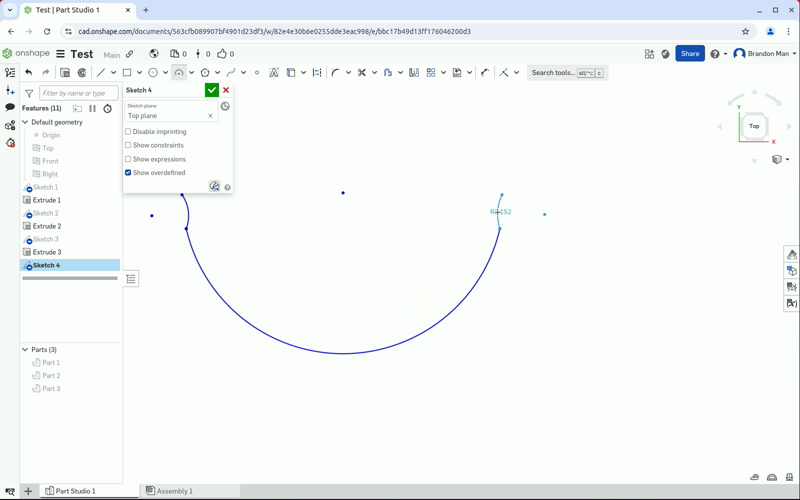
scroll(6)
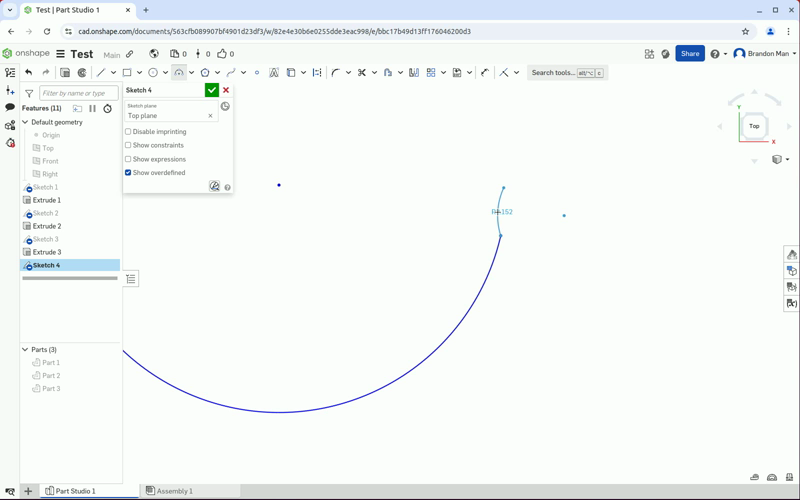
scroll(6)
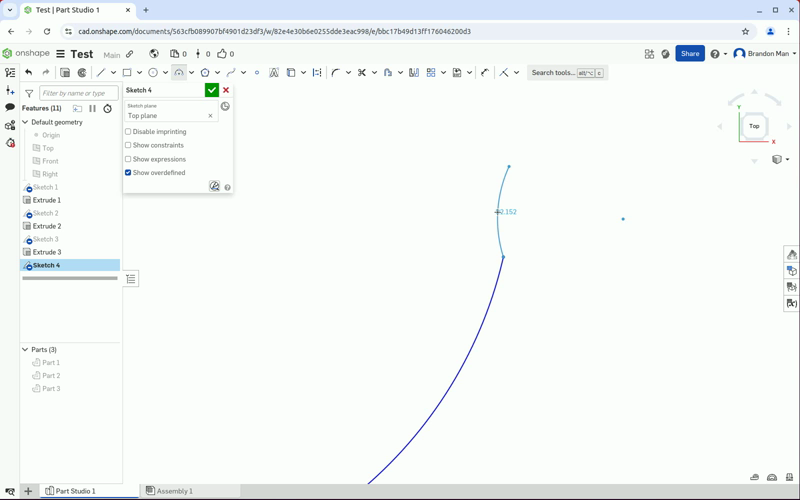
click(497, 211)
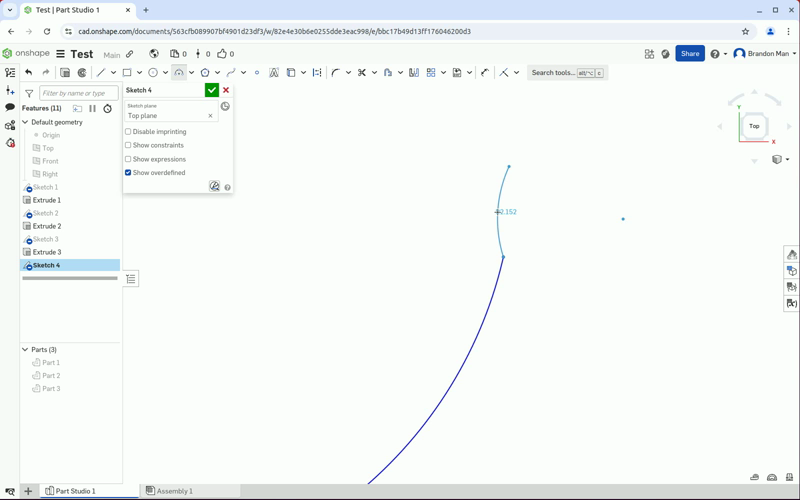
scroll(-6)
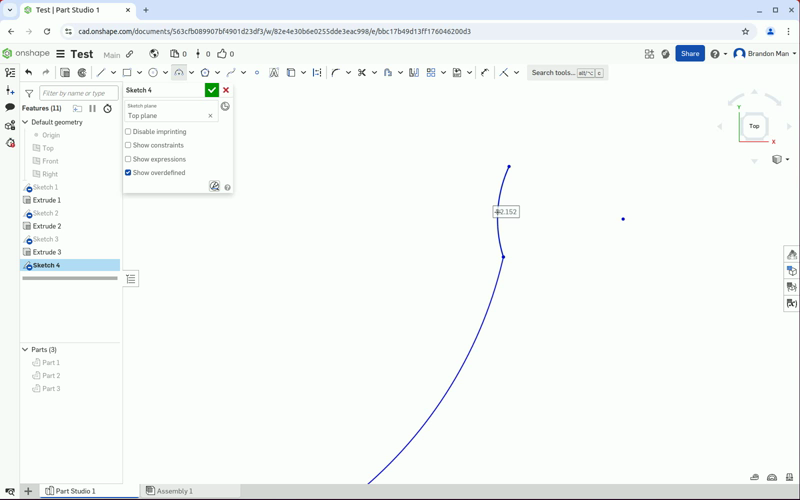
scroll(-6)
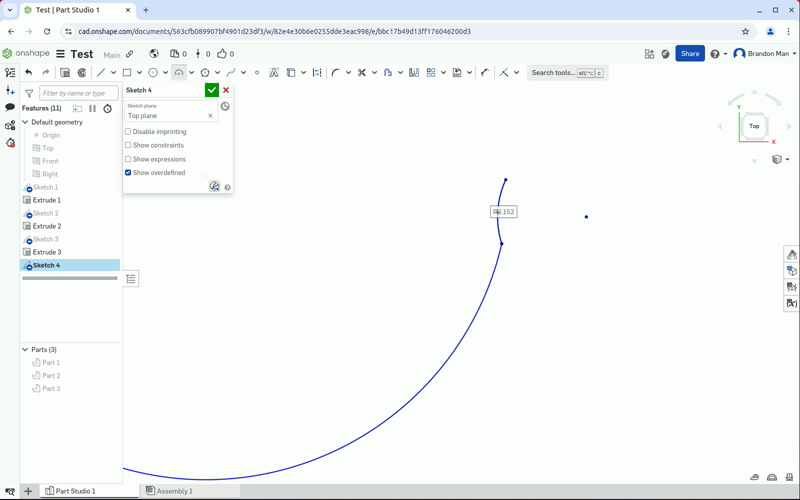
scroll(-6)
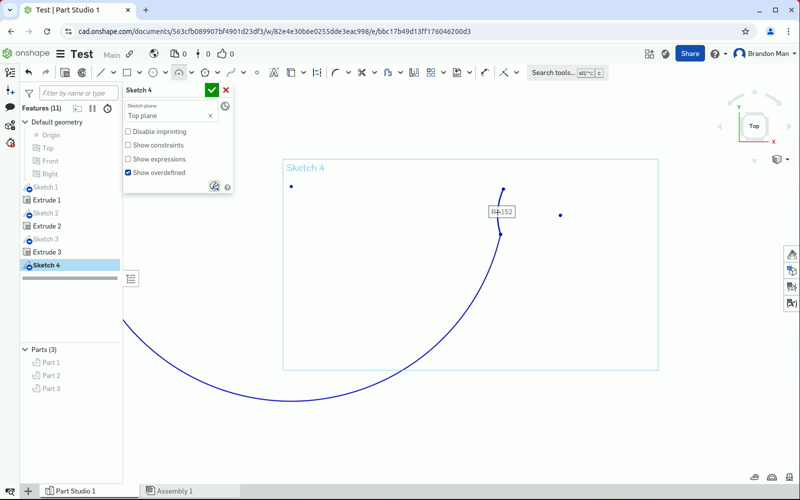
scroll(-6)
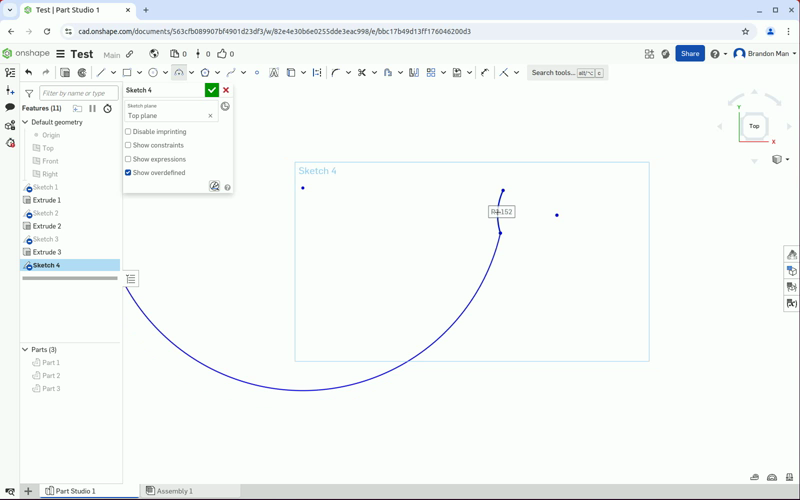
scroll(-6)
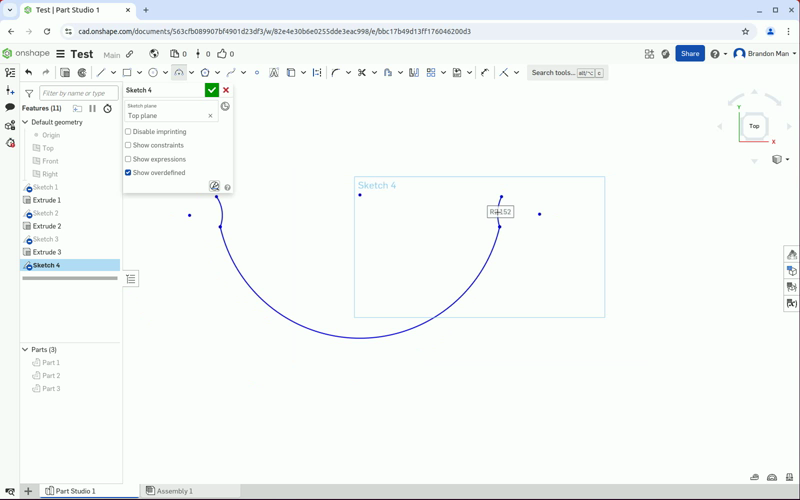
scroll(-6)
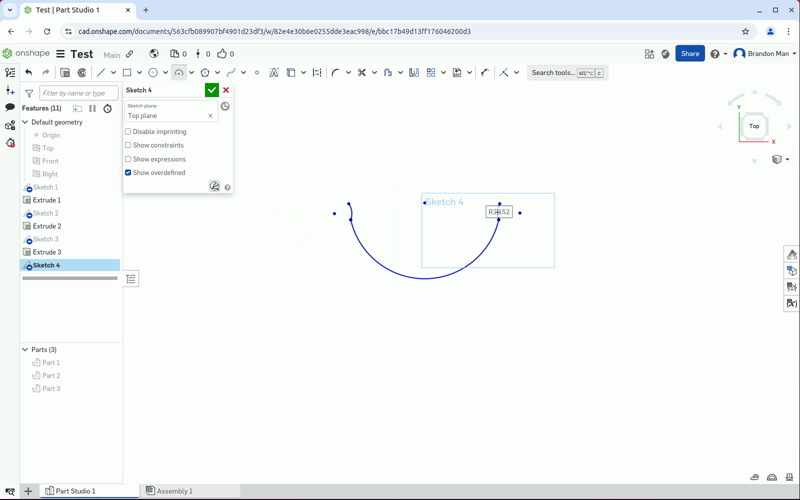
scroll(-6)
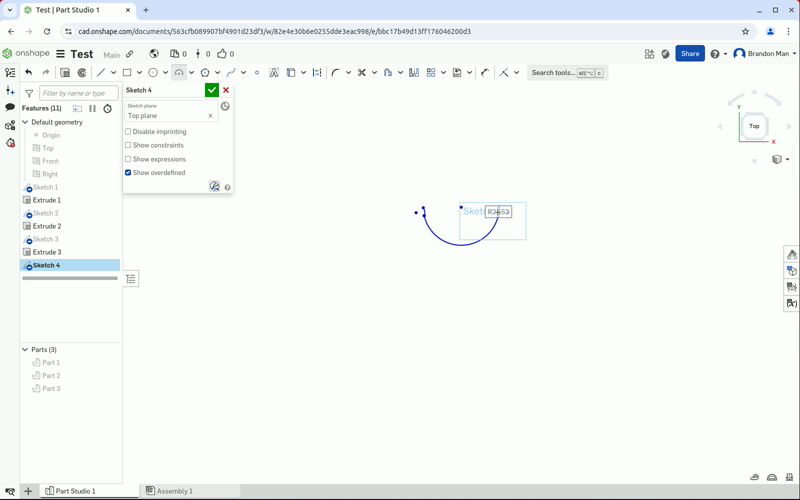
key_up(shift)
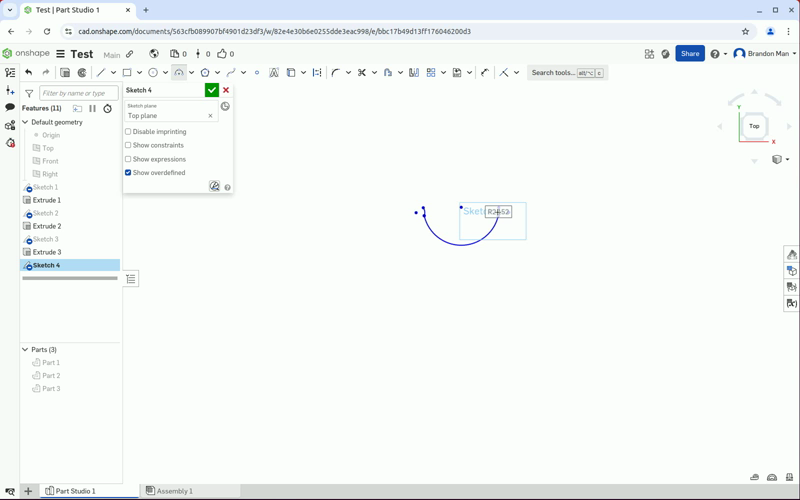
mouse_move(498, 207)
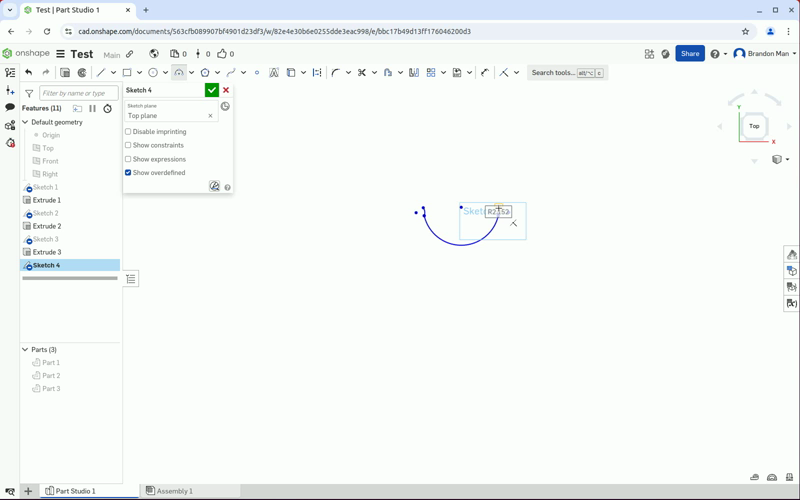
scroll(6)
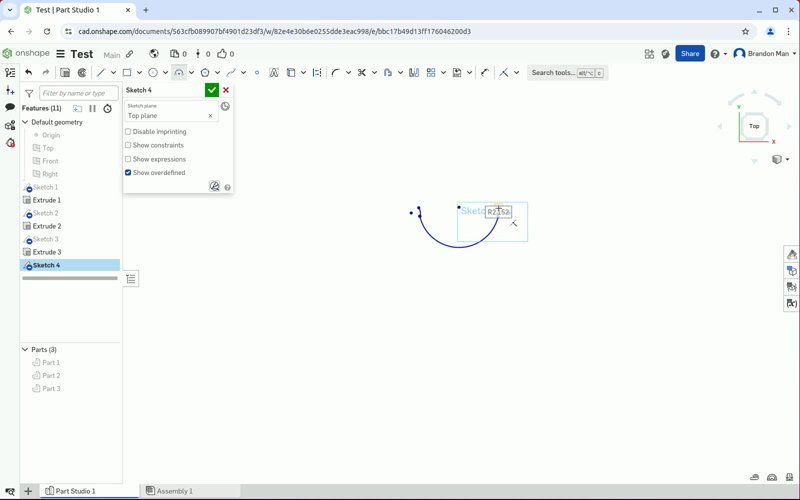
scroll(6)
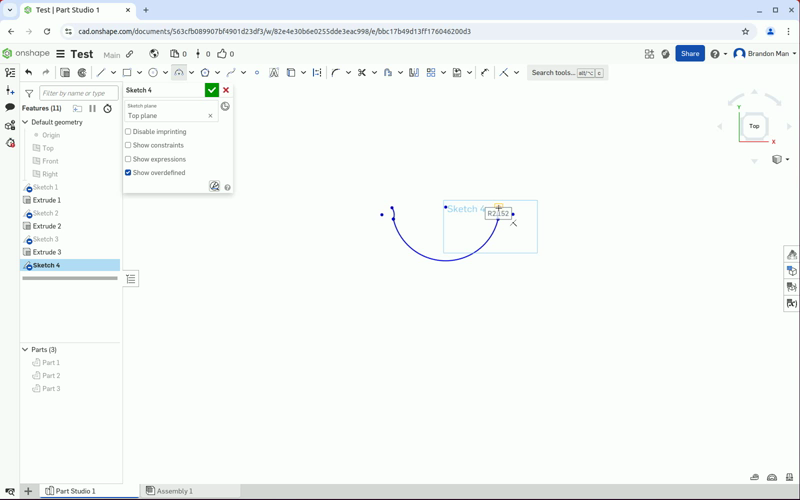
scroll(6)
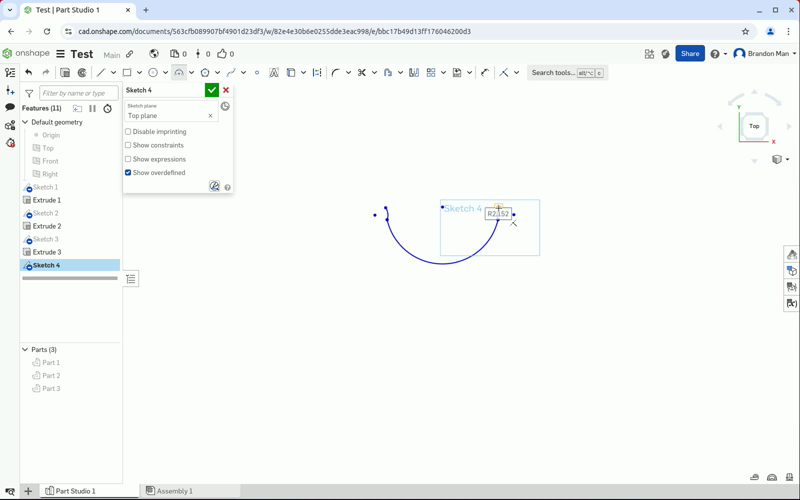
scroll(6)
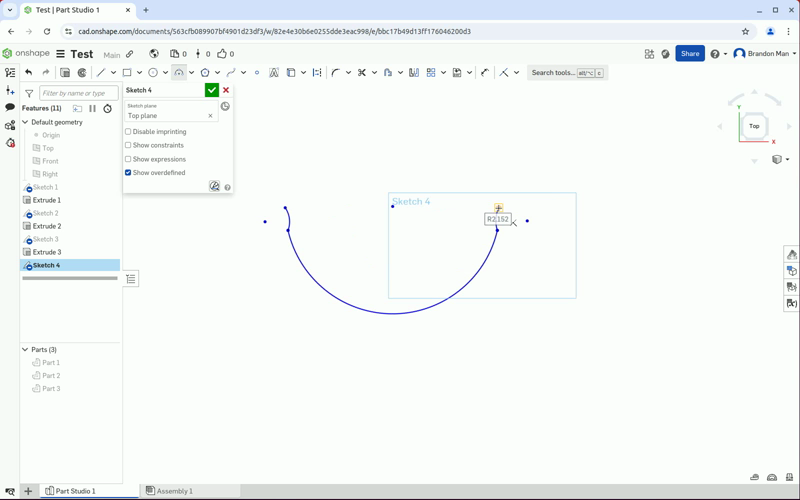
scroll(6)
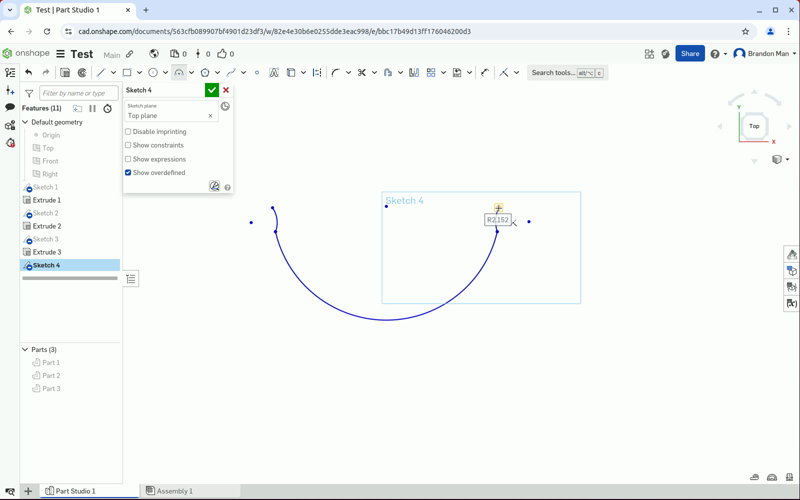
scroll(6)
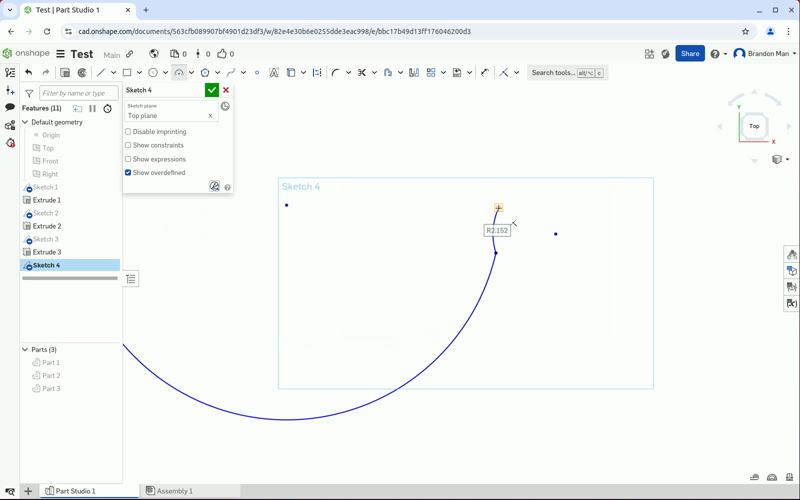
scroll(6)
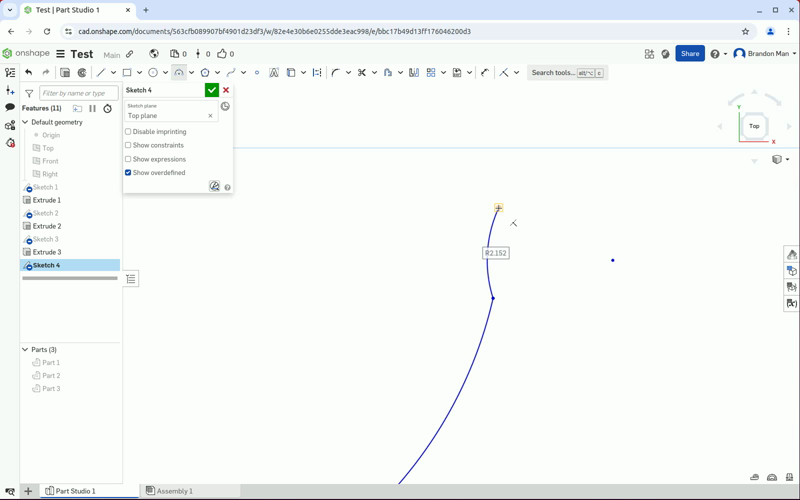
click(498, 207)
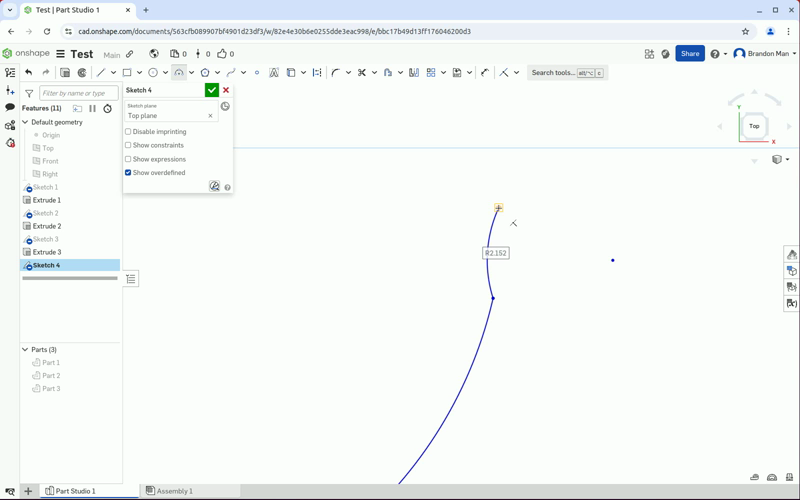
scroll(-6)
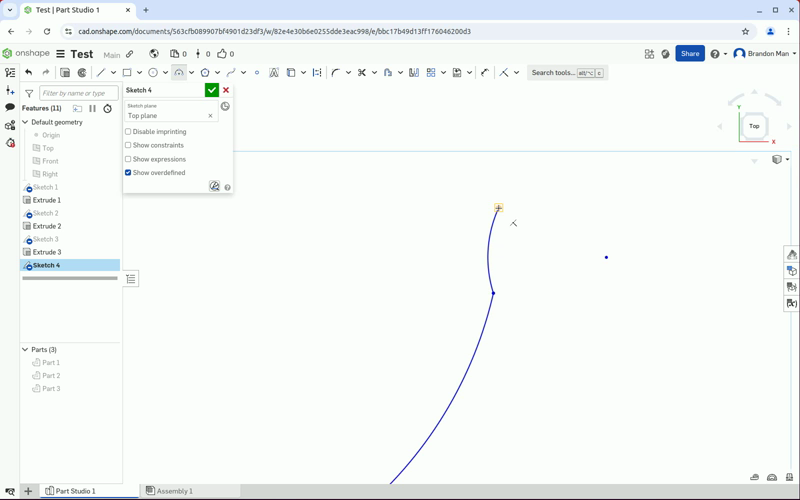
scroll(-6)
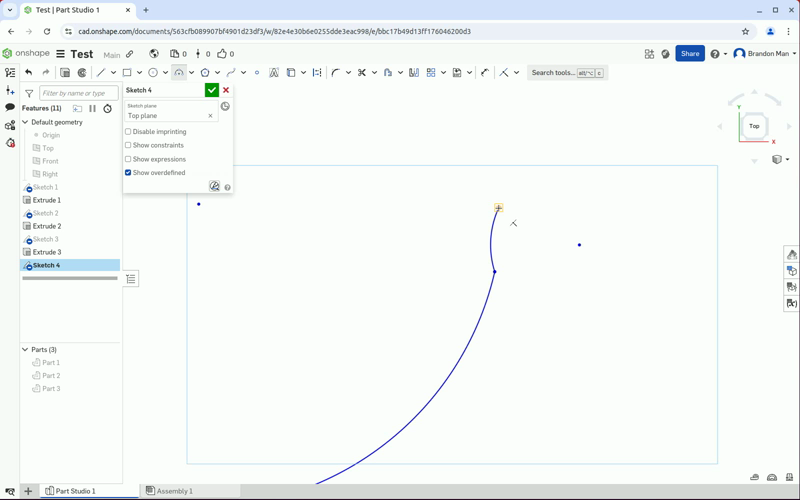
scroll(-6)
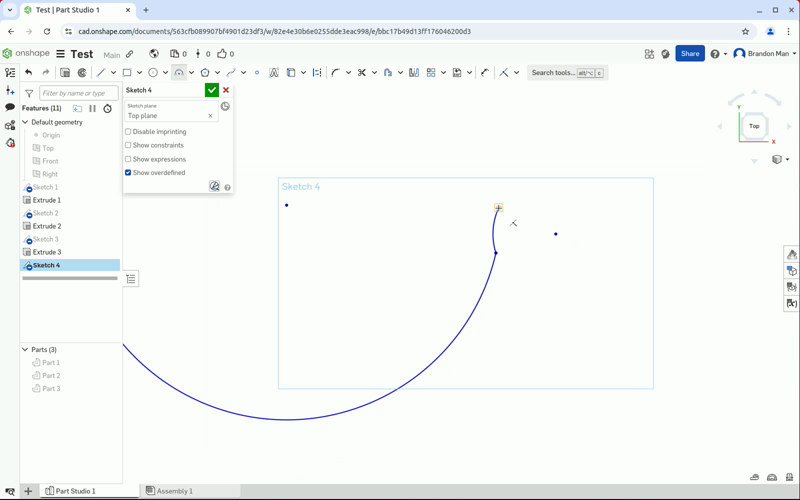
scroll(-6)
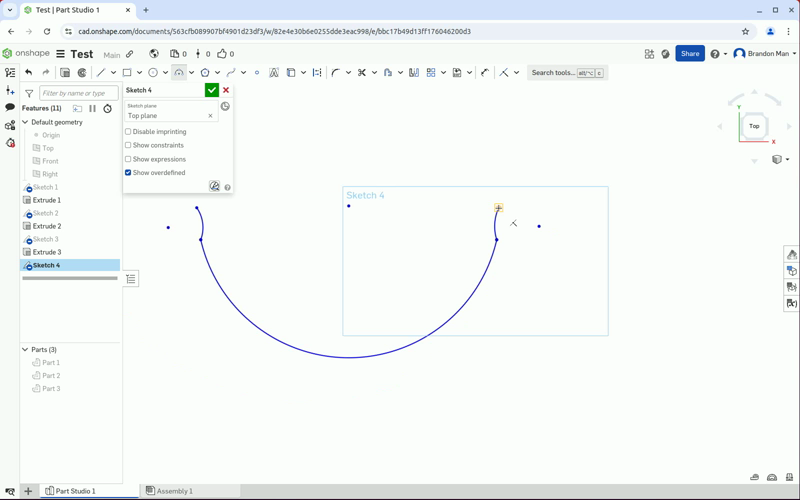
scroll(-6)
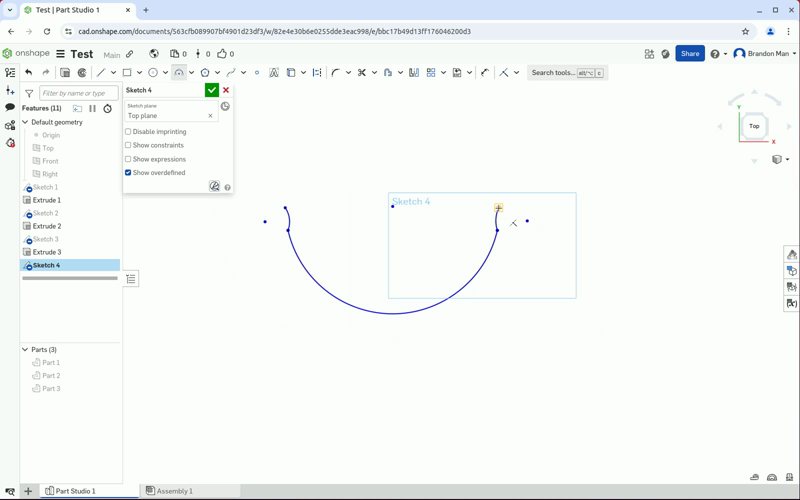
scroll(-6)
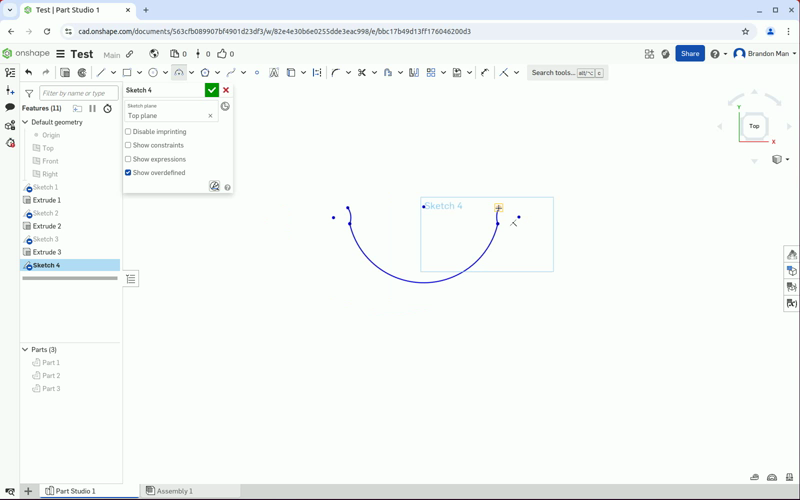
scroll(-6)
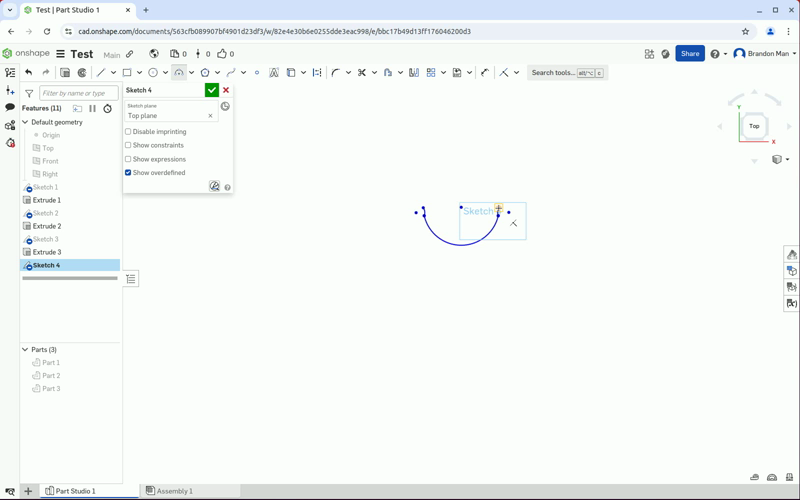
mouse_move(423, 207)
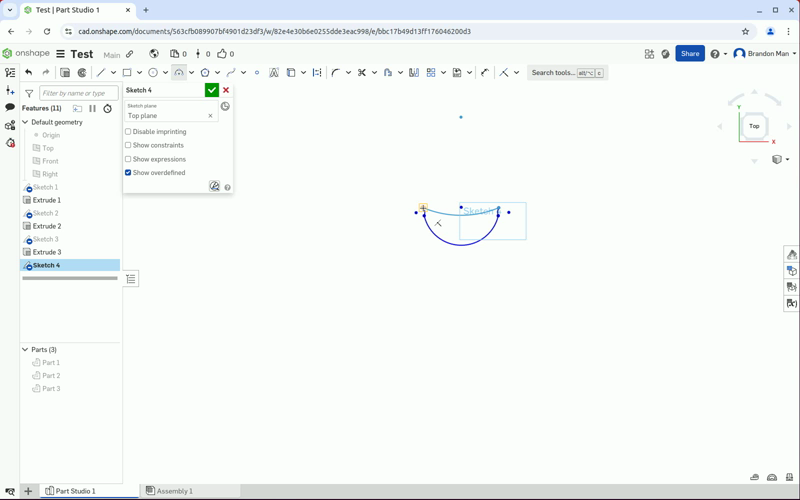
scroll(6)
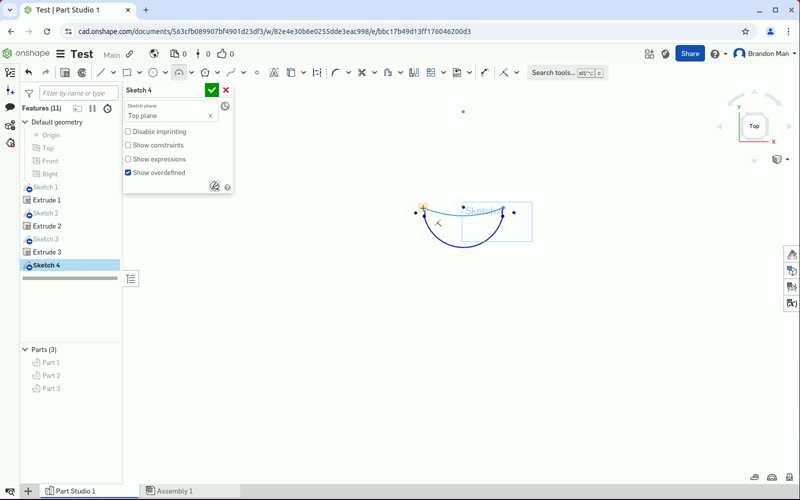
scroll(6)
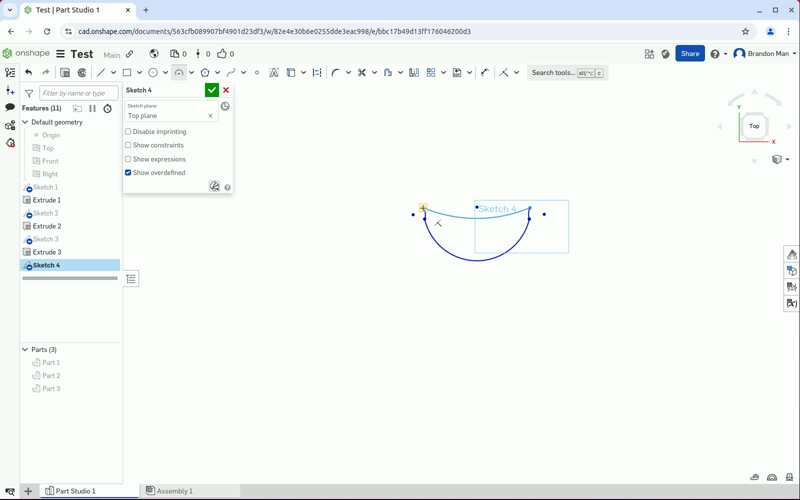
scroll(6)
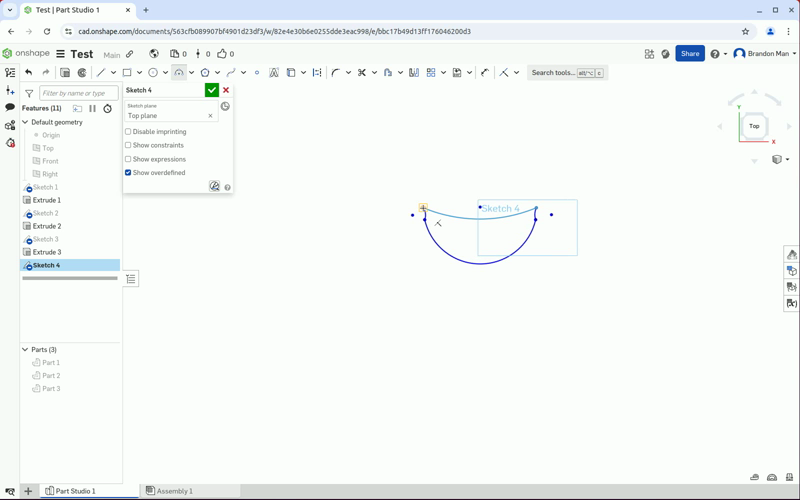
scroll(6)
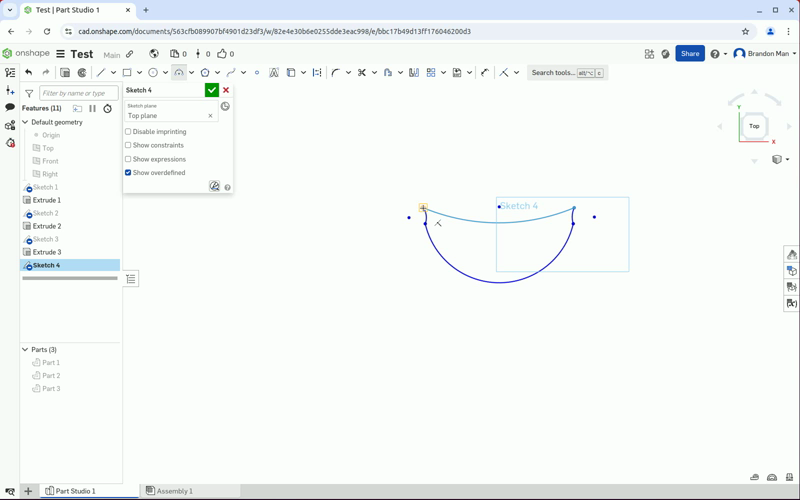
scroll(6)
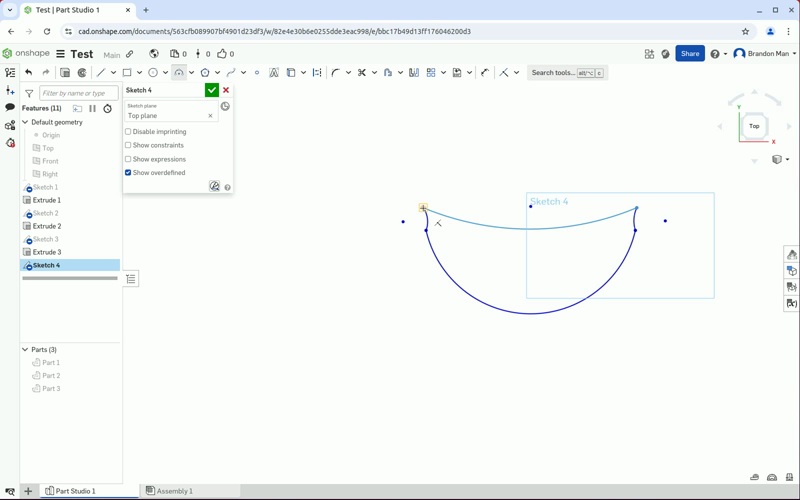
scroll(6)
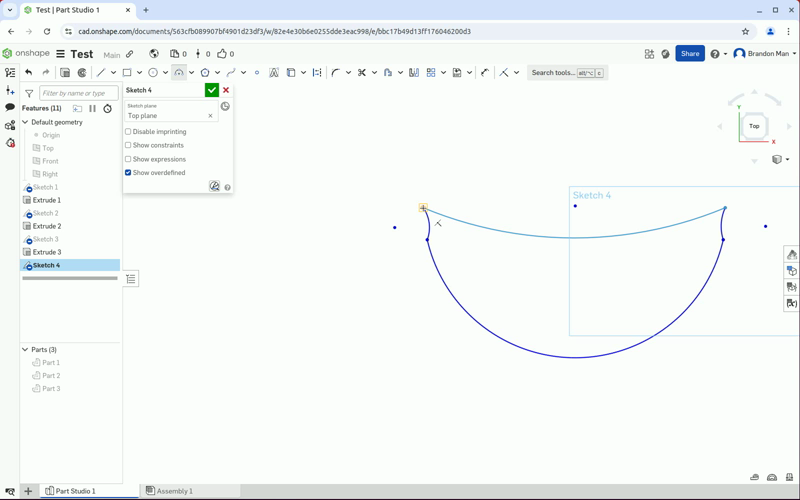
scroll(6)
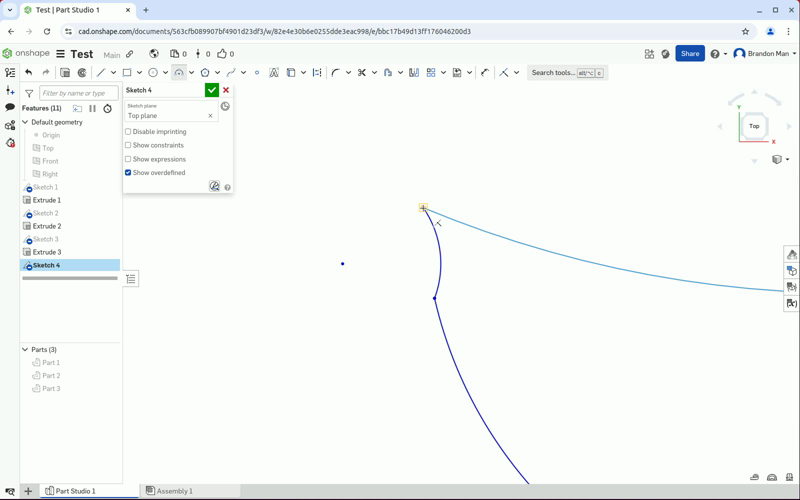
click(423, 207)
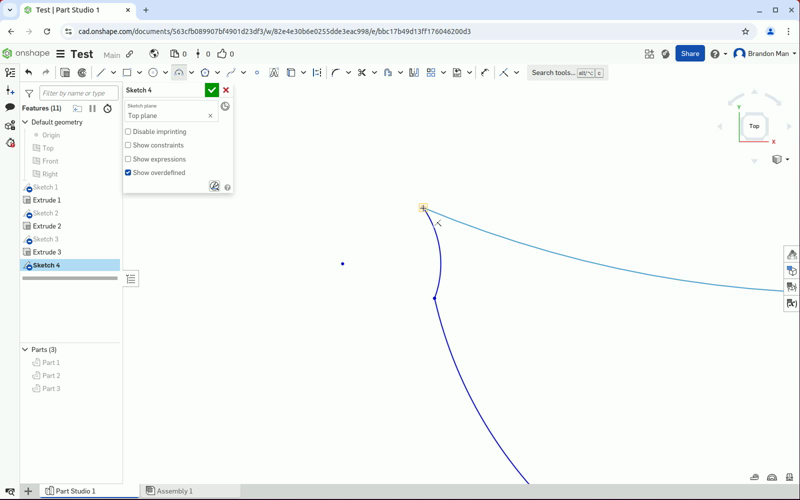
scroll(-6)
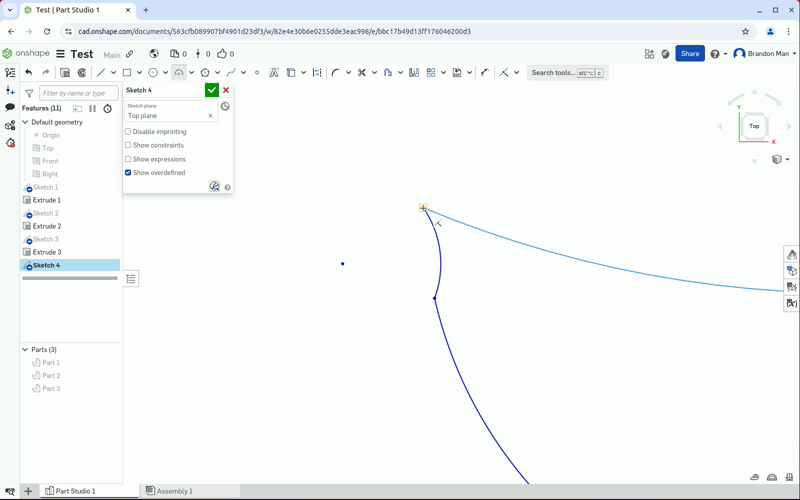
scroll(-6)
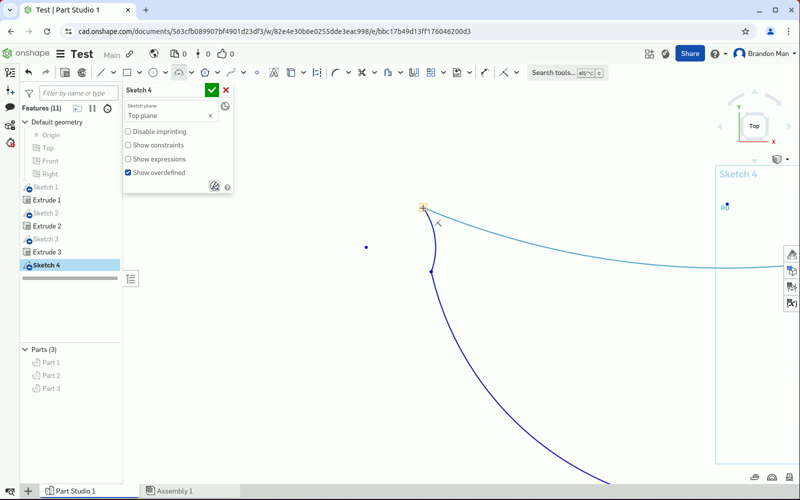
scroll(-6)
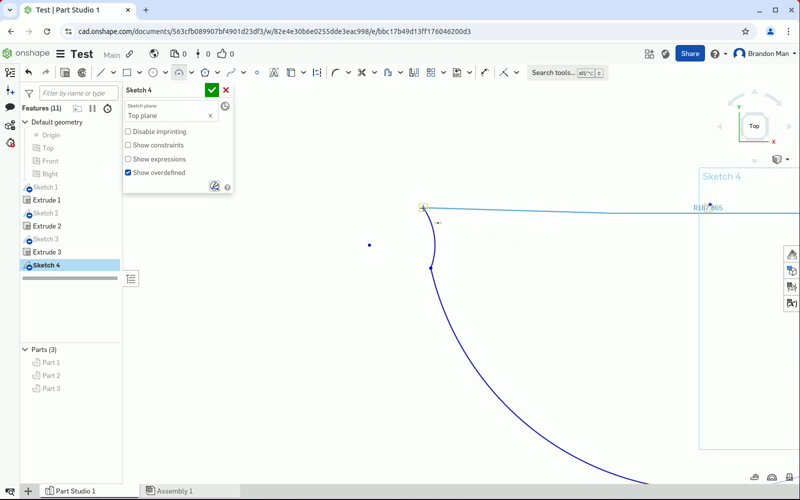
scroll(-6)
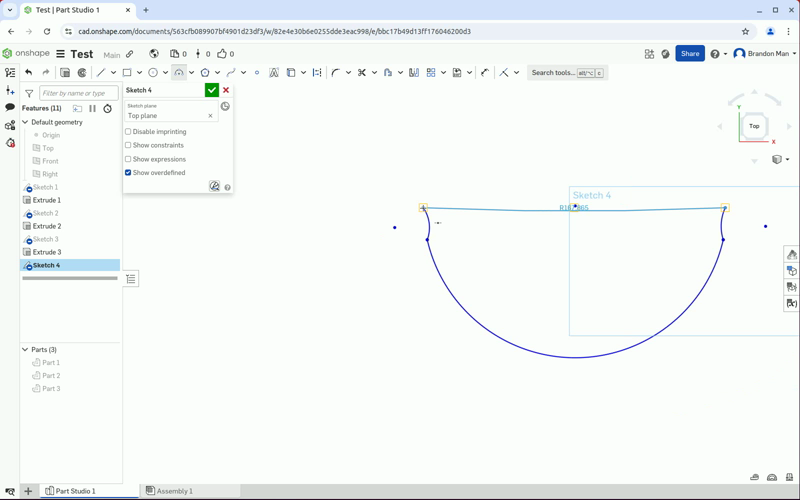
scroll(-6)
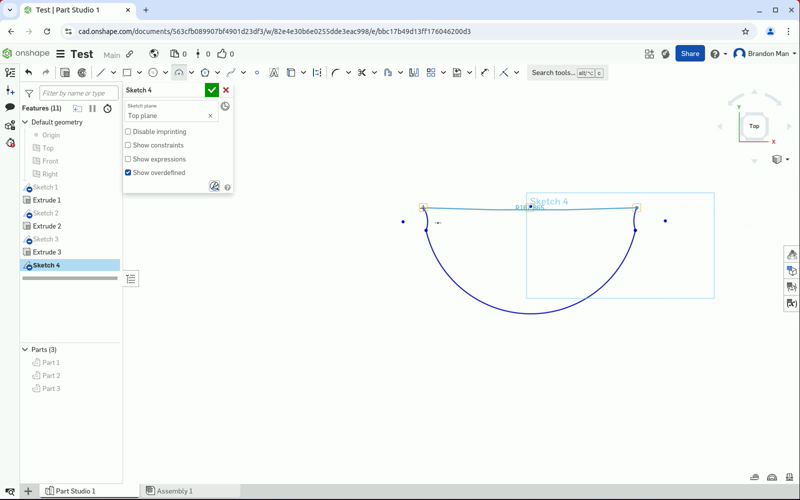
scroll(-6)
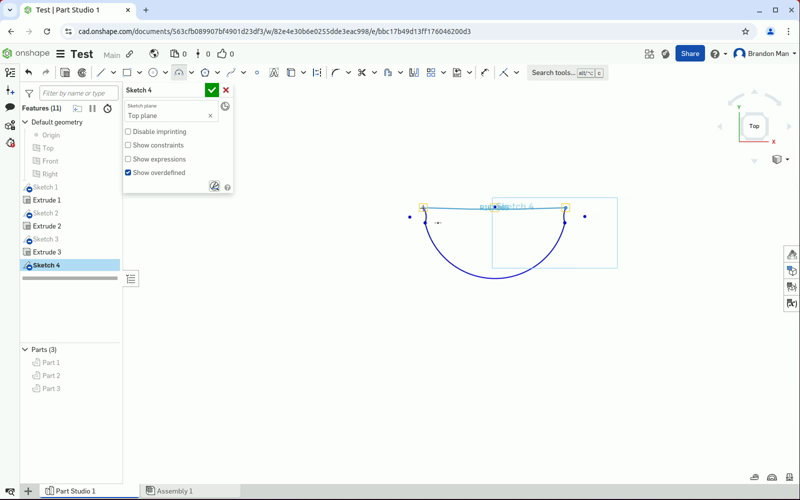
scroll(-6)
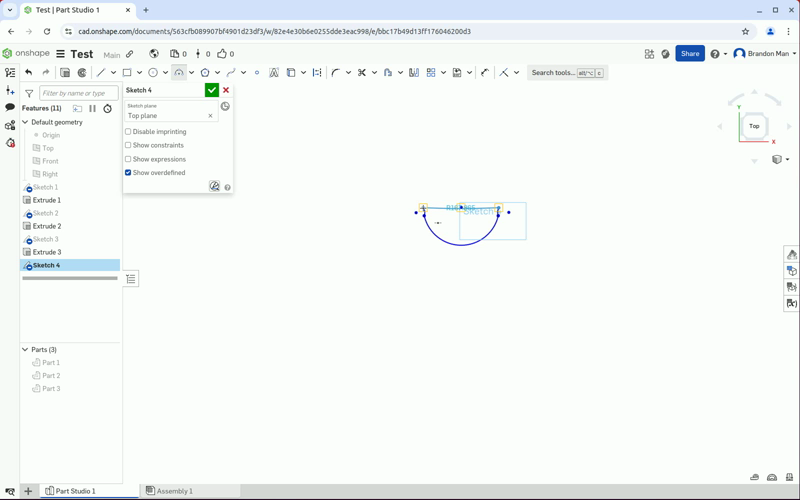
key_down(shift)
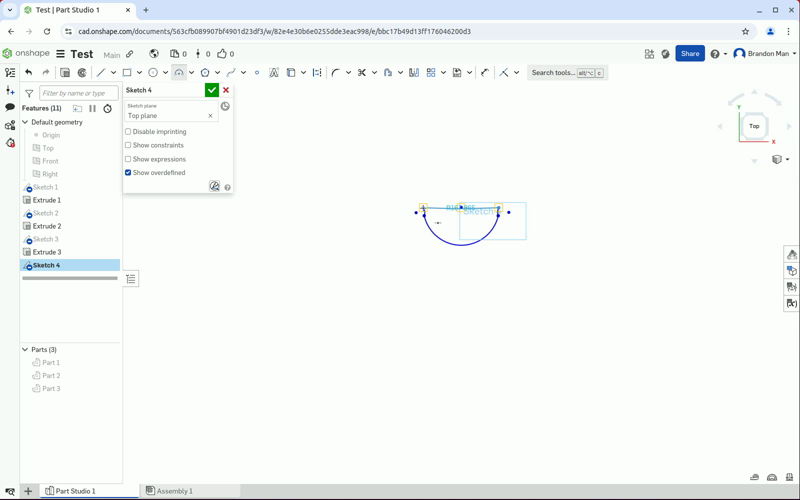
mouse_move(461, 170)
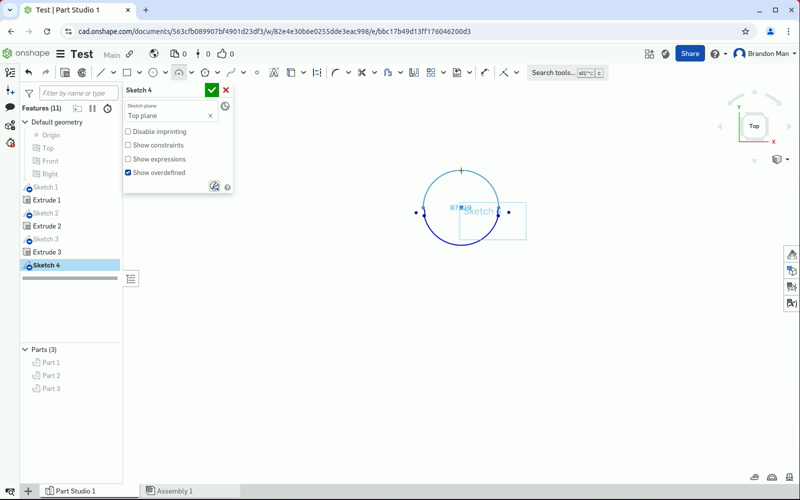
click(461, 170)
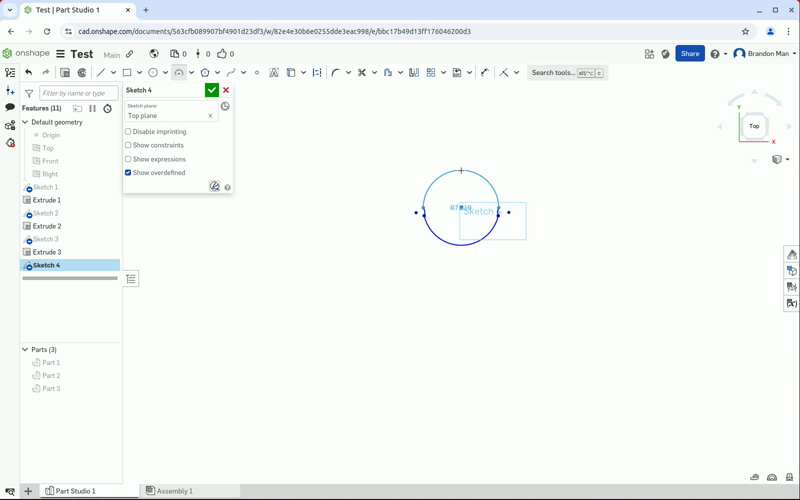
key_up(shift)
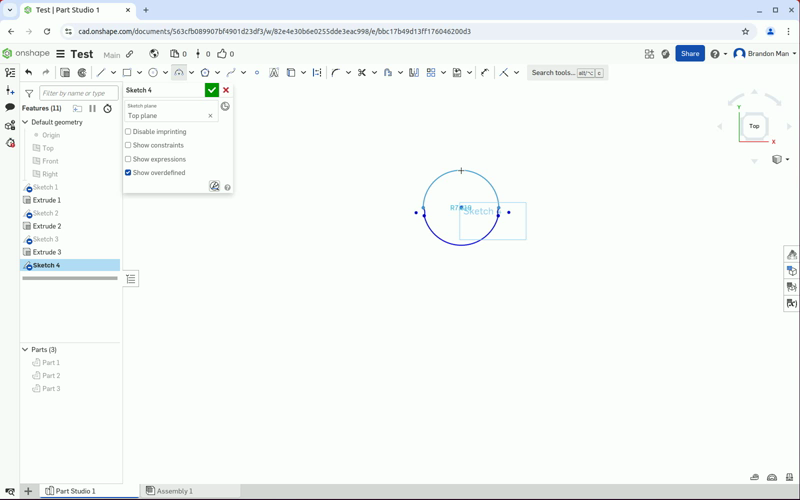
key(esc)
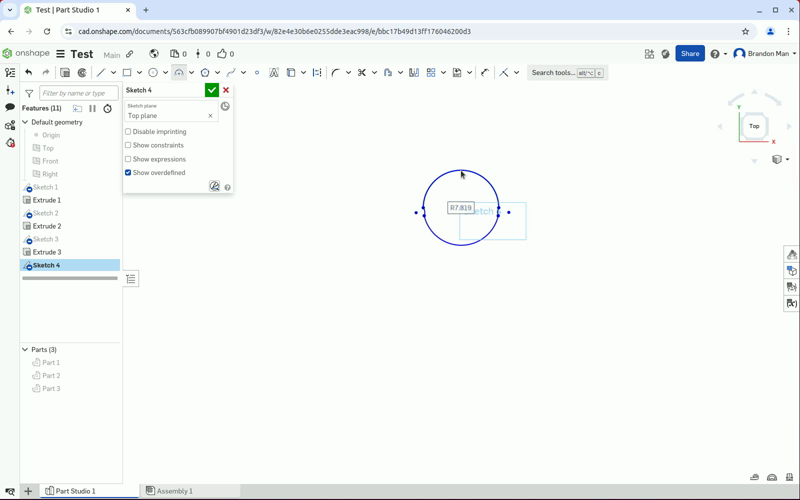
key(c)
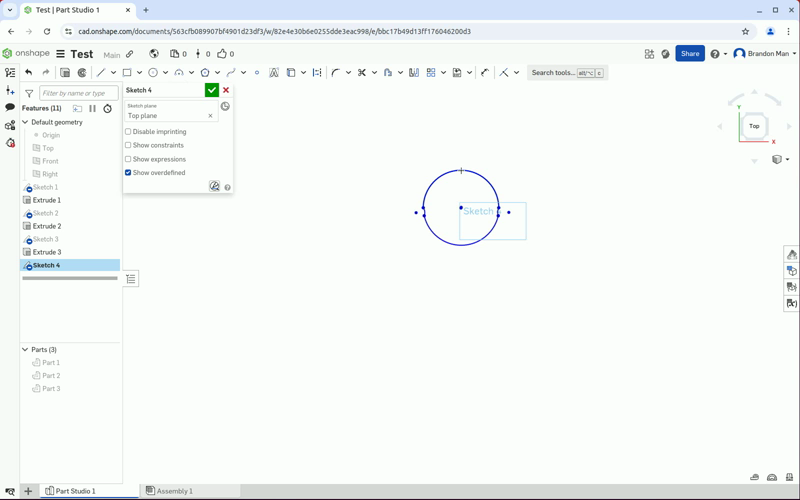
key_down(shift)
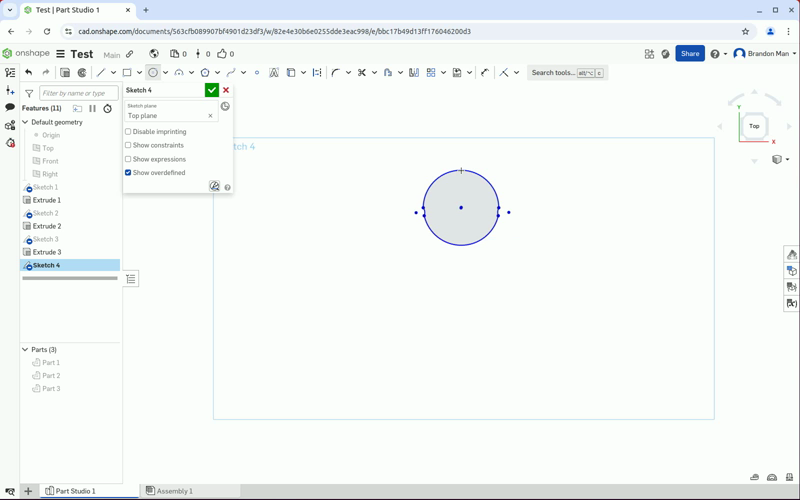
mouse_move(461, 207)
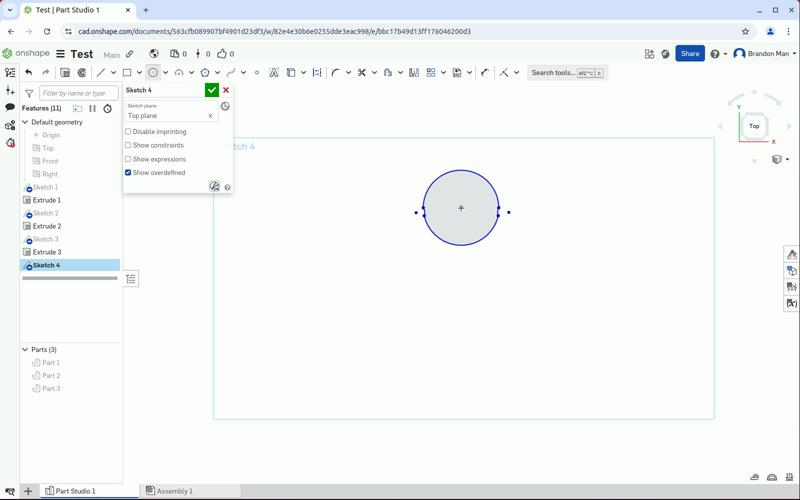
click(461, 207)
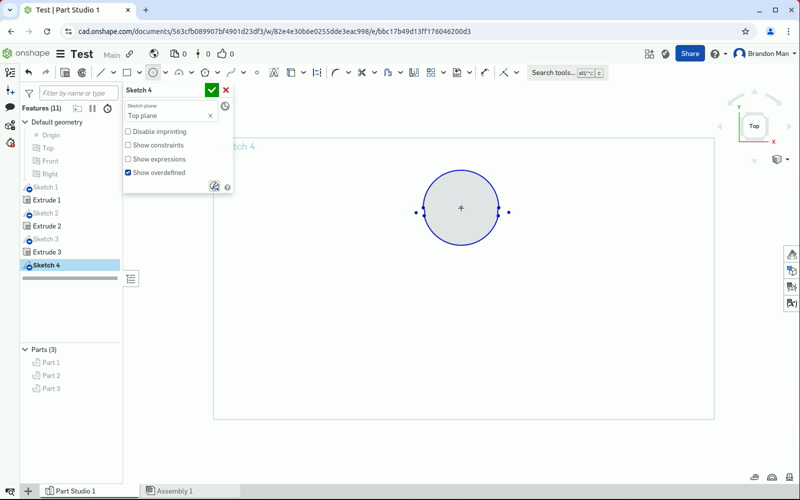
key_up(shift)
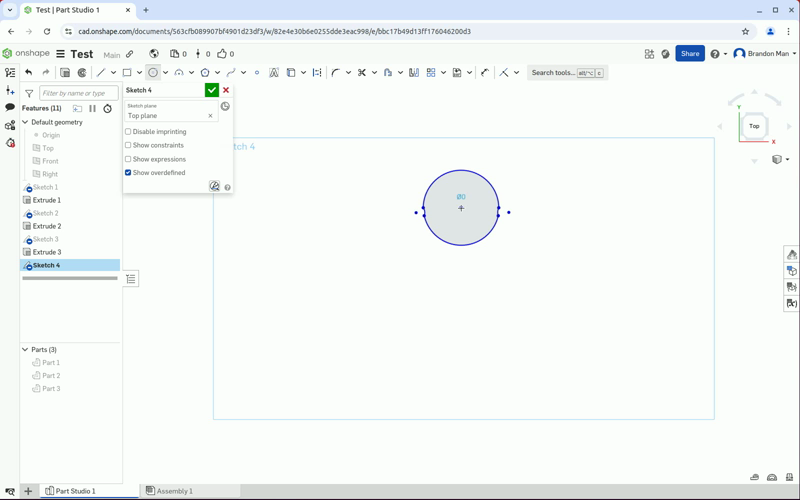
mouse_move(491, 207)
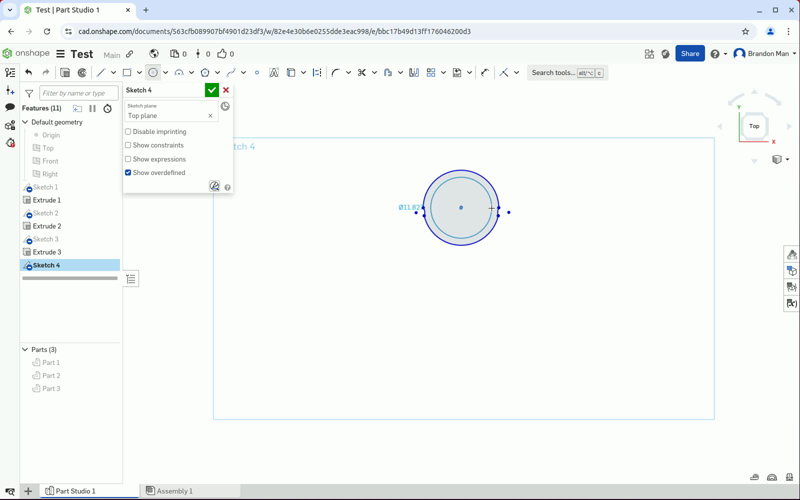
click(491, 207)
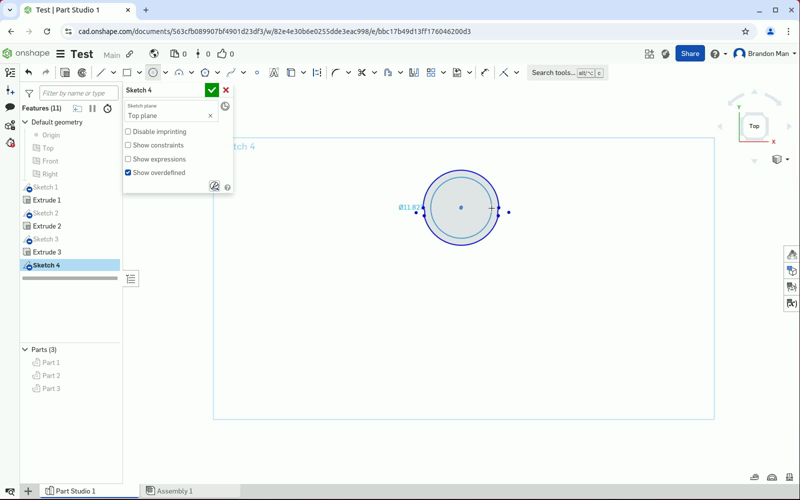
key(esc)
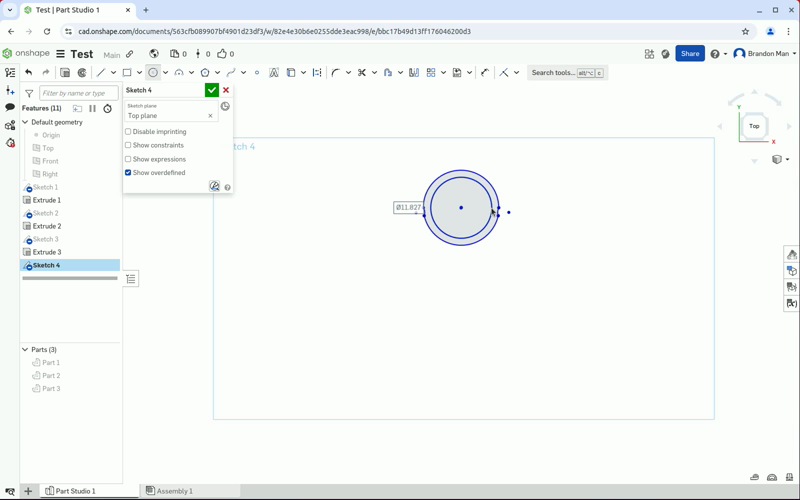
mouse_move(485, 230)
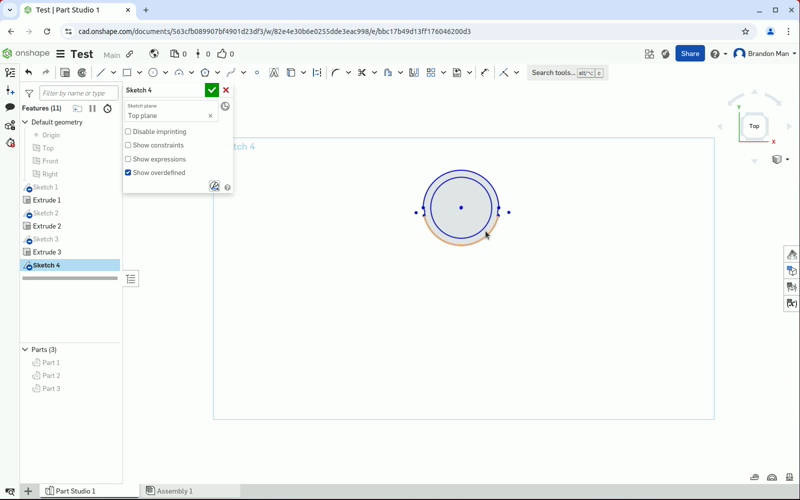
scroll(6)
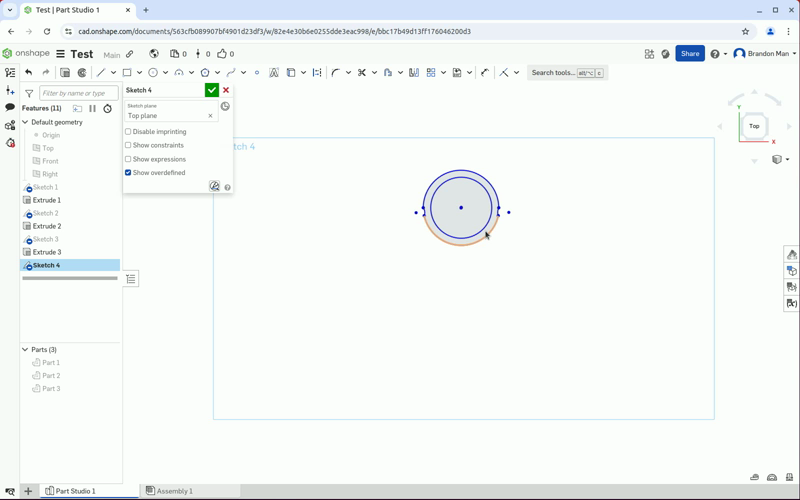
scroll(6)
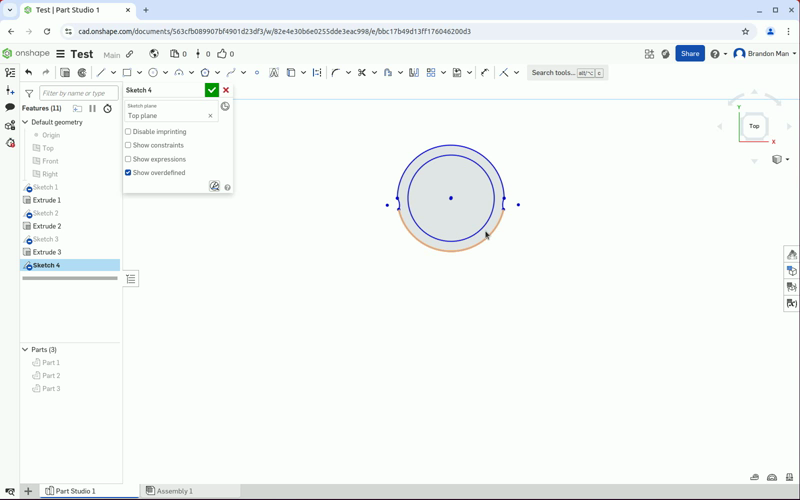
scroll(6)
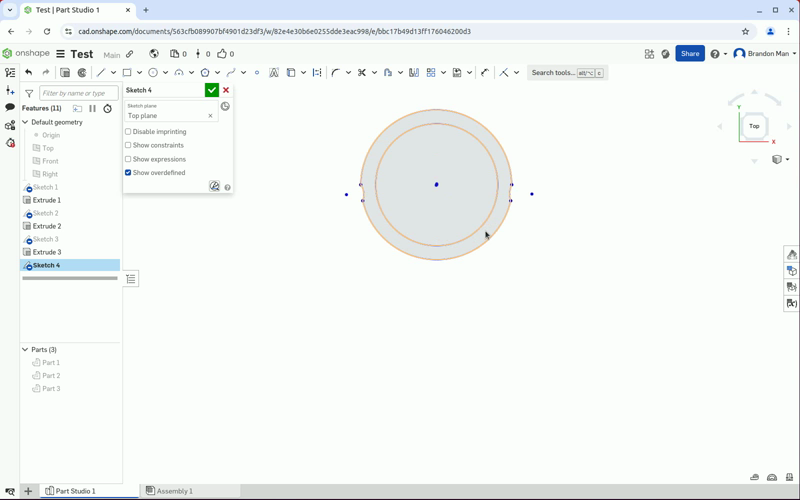
scroll(6)
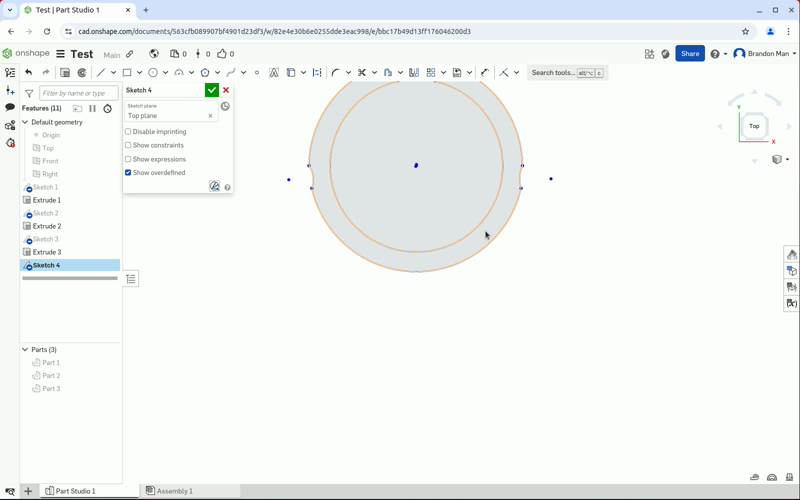
scroll(6)
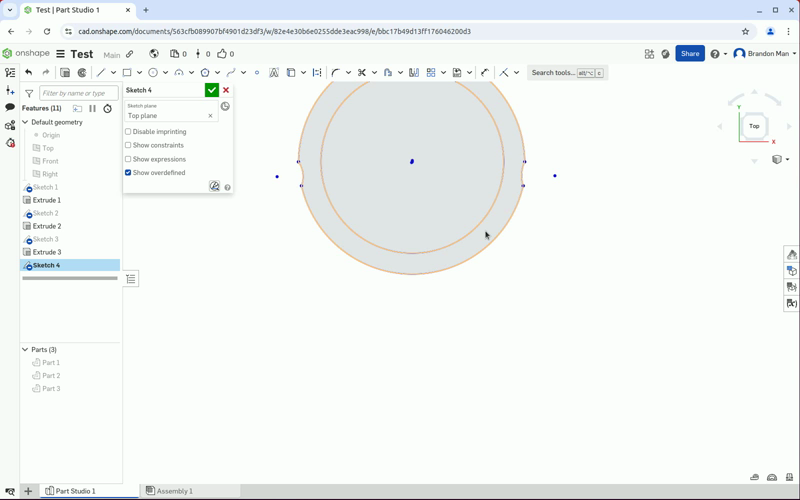
scroll(6)
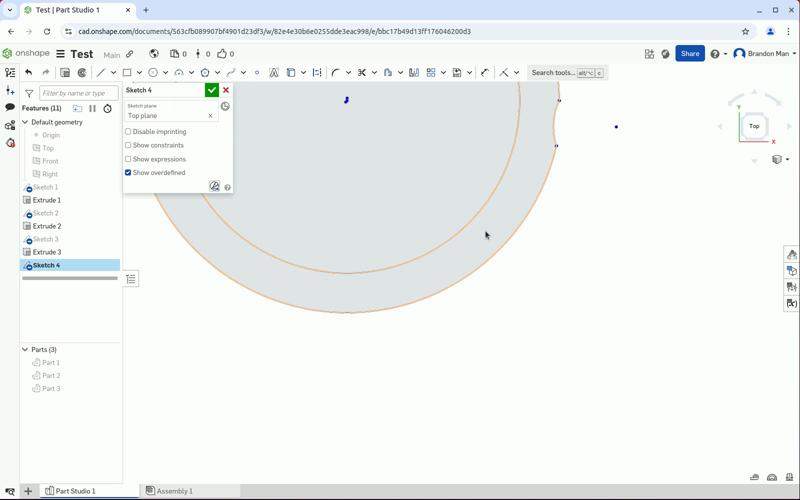
scroll(6)
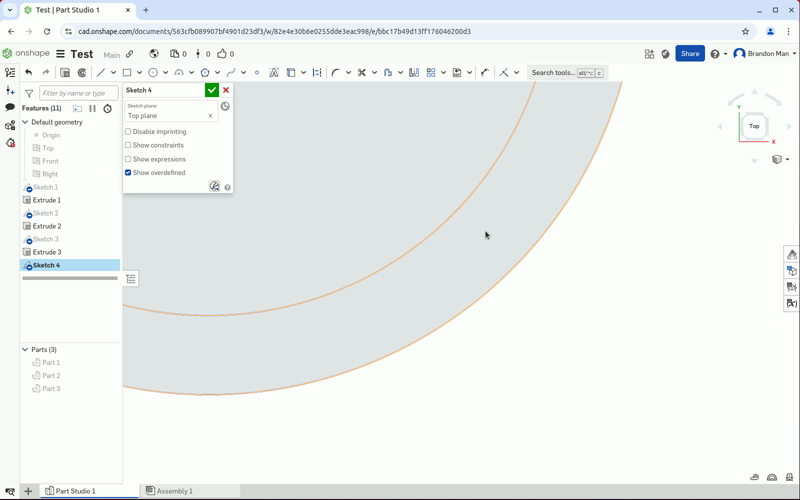
click(485, 230)
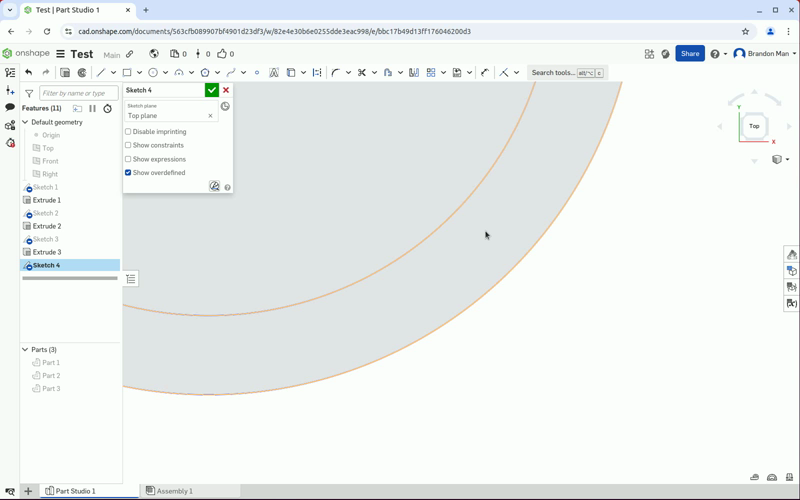
scroll(-6)
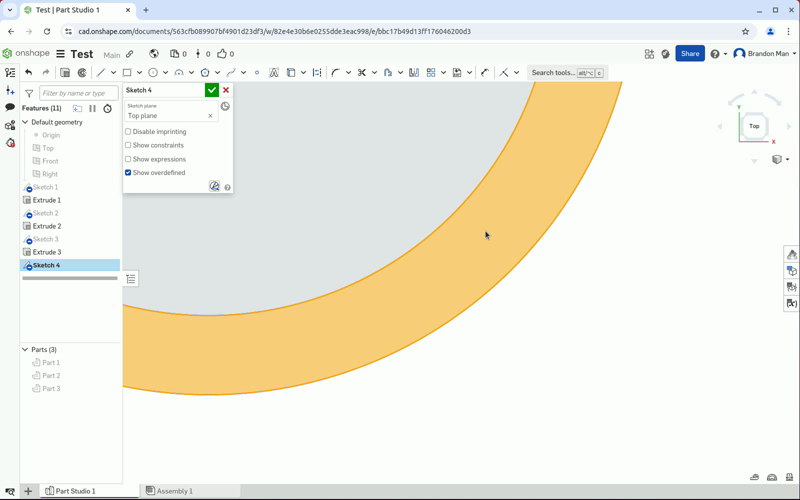
scroll(-6)
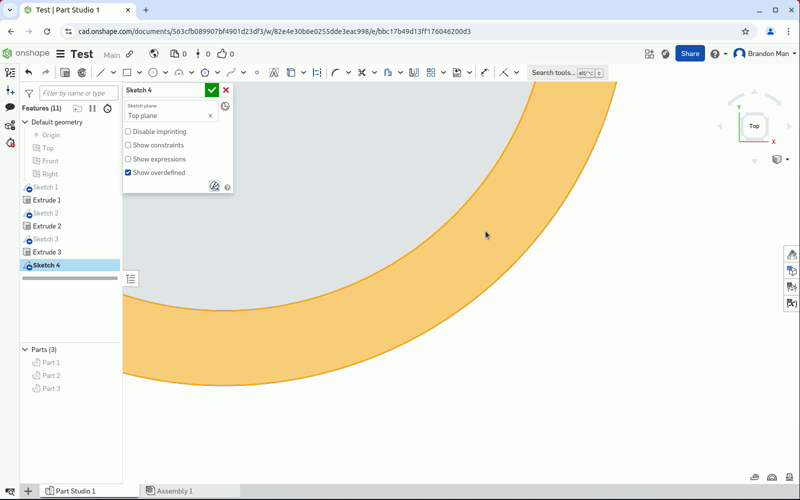
scroll(-6)
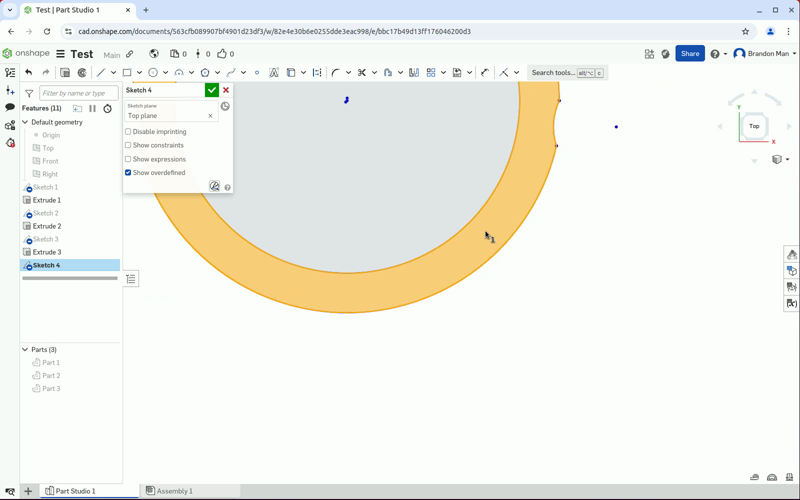
scroll(-6)
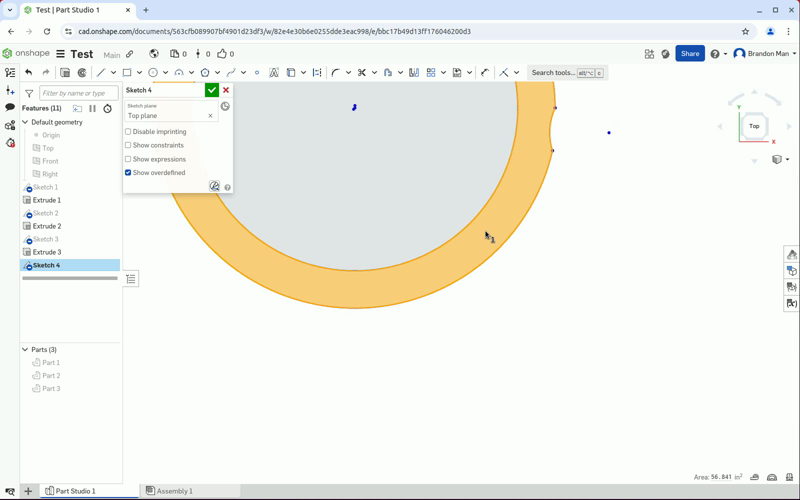
scroll(-6)
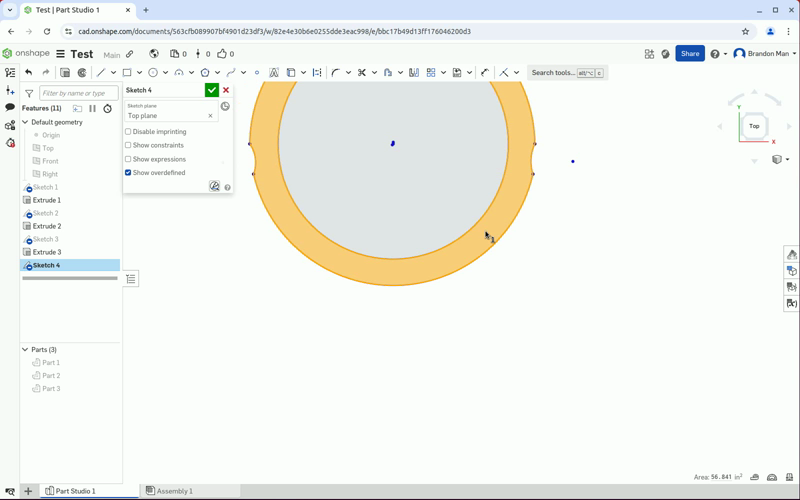
scroll(-6)
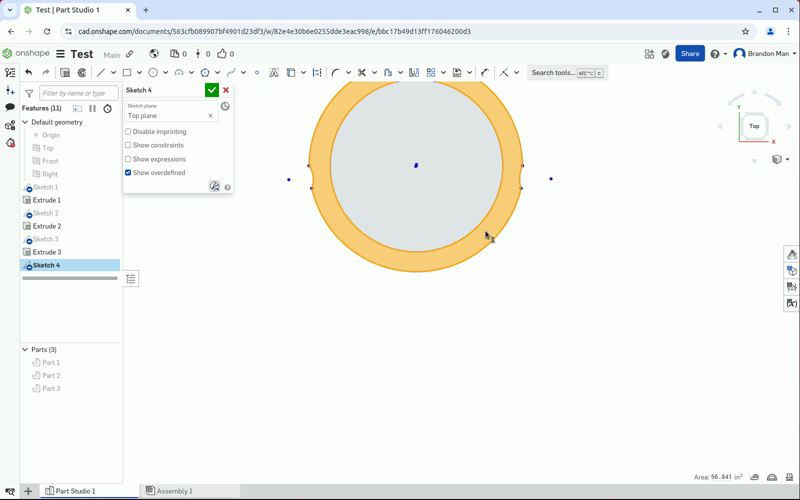
scroll(-6)
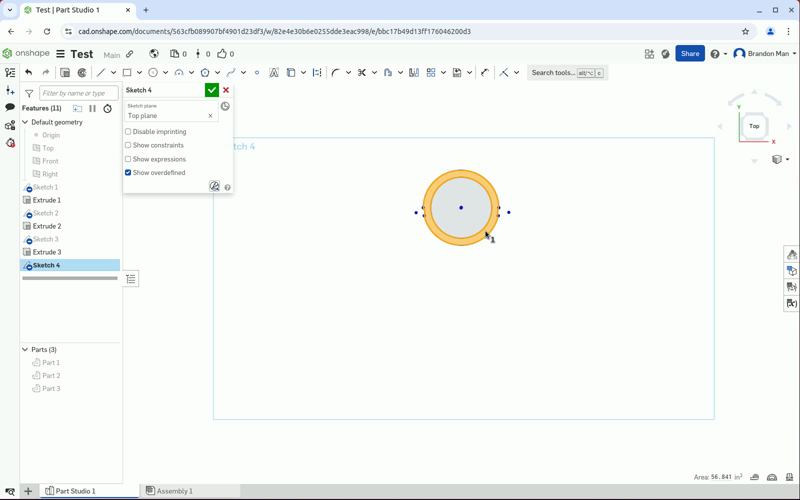
mouse_move(73, 352)
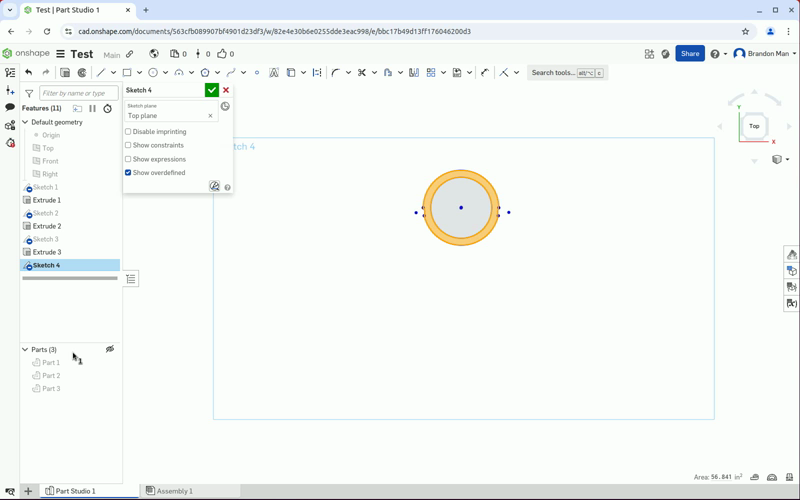
key(shift+y)
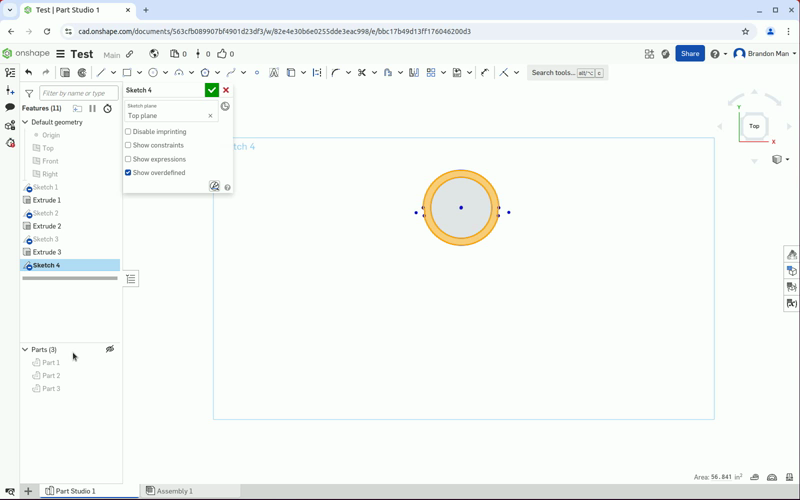
key(shift+e)
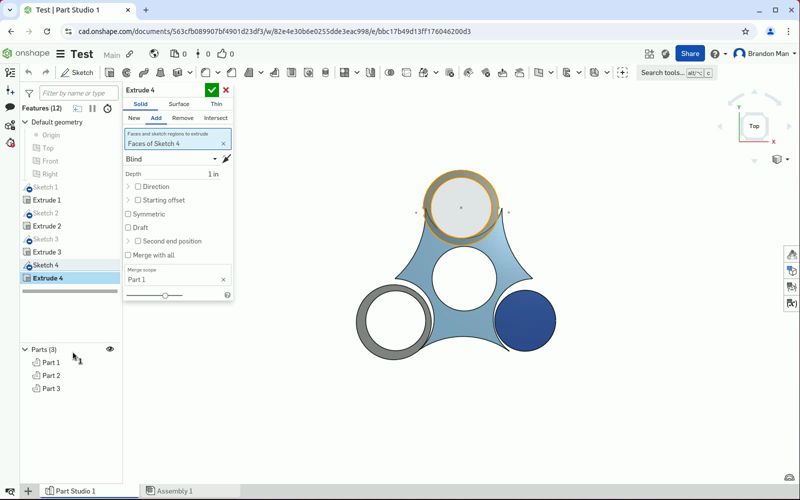
mouse_move(143, 106)
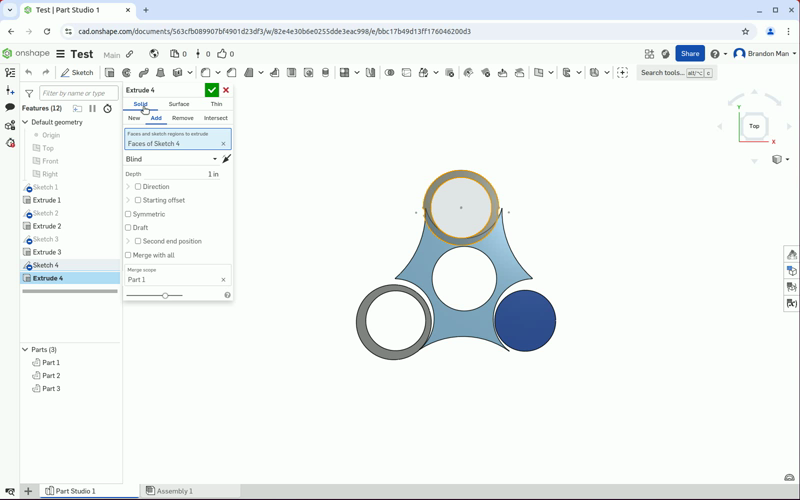
click(143, 106)
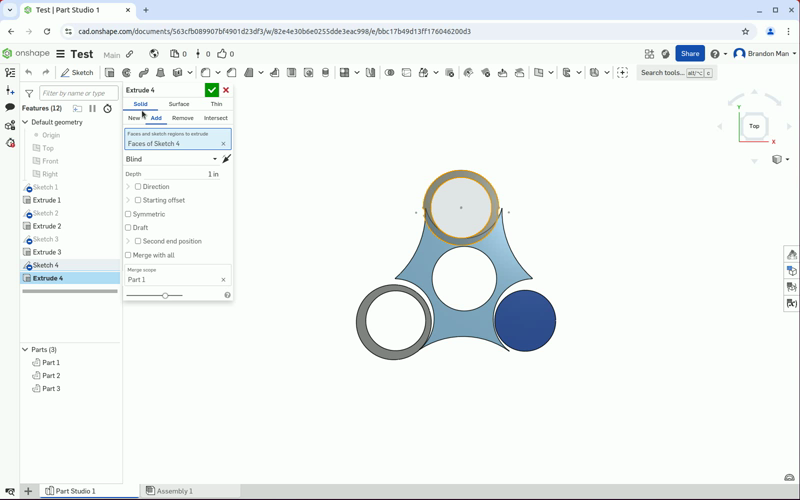
mouse_move(137, 120)
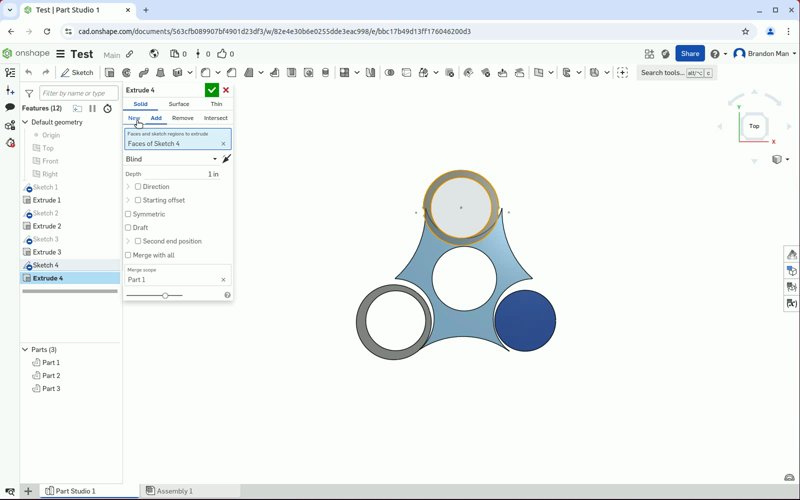
click(137, 120)
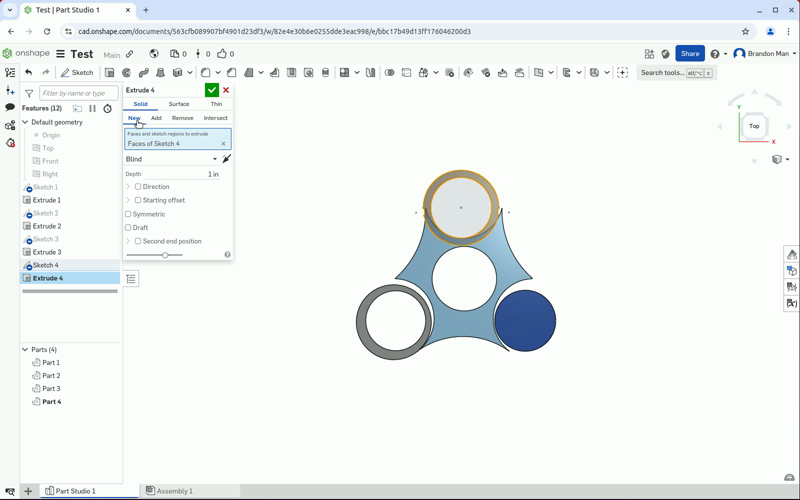
key(tab, 4)
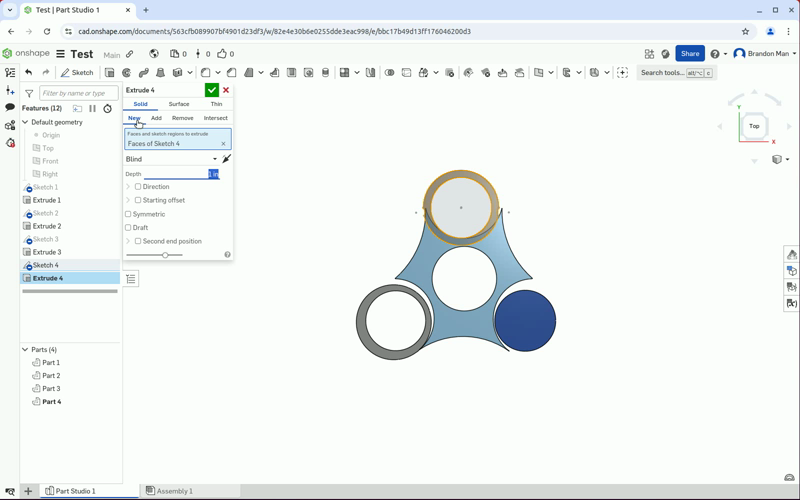
text(3.611)
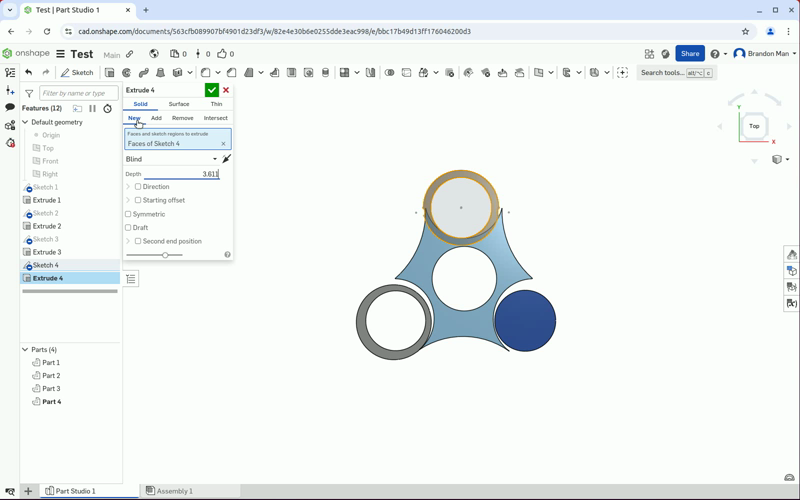
key(enter)
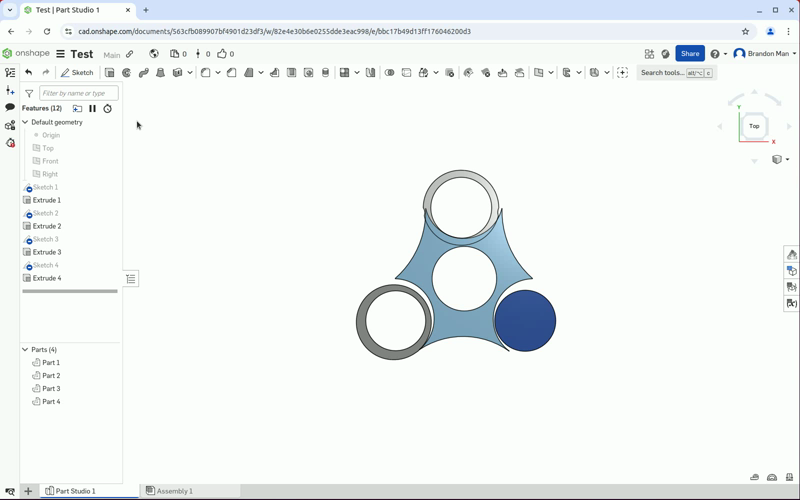
key(shift+h)
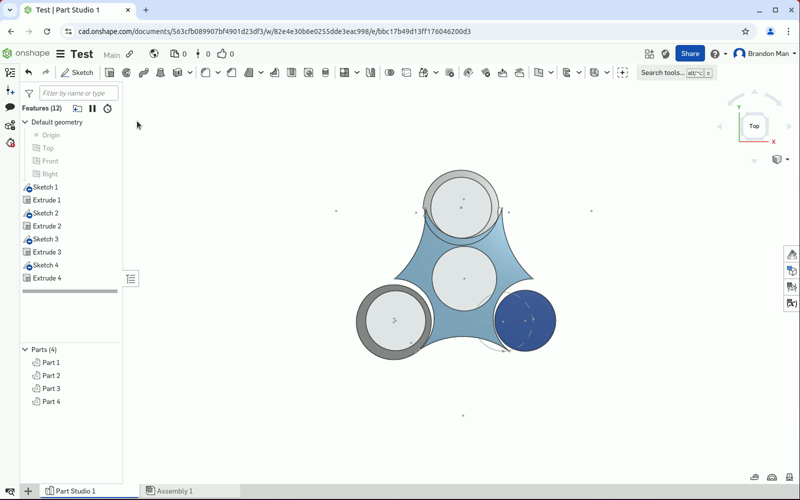
key(shift+h)
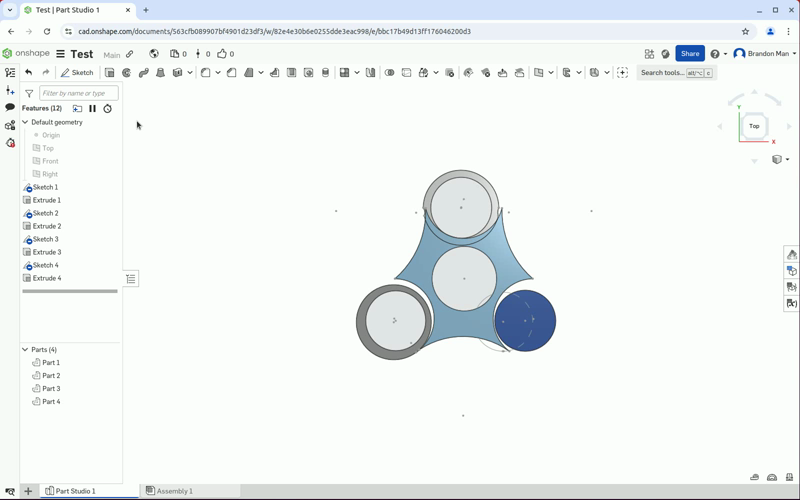
key(shift+7)
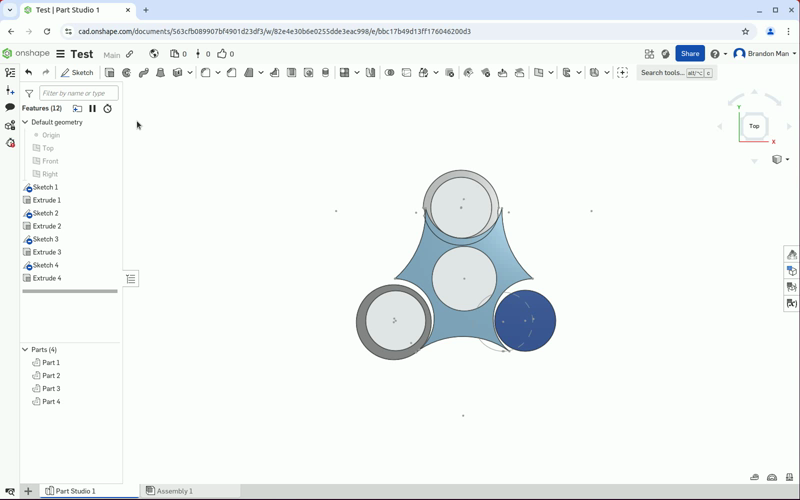
key(up, 3)
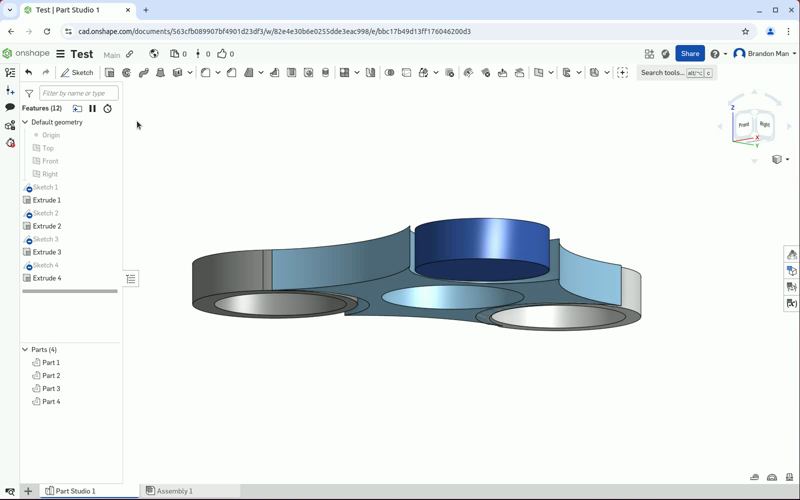
key(left, 3)
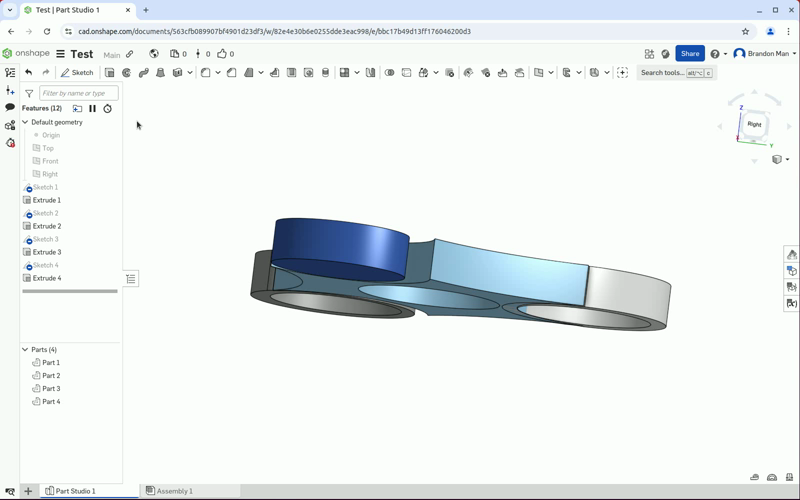
key(right, 3)
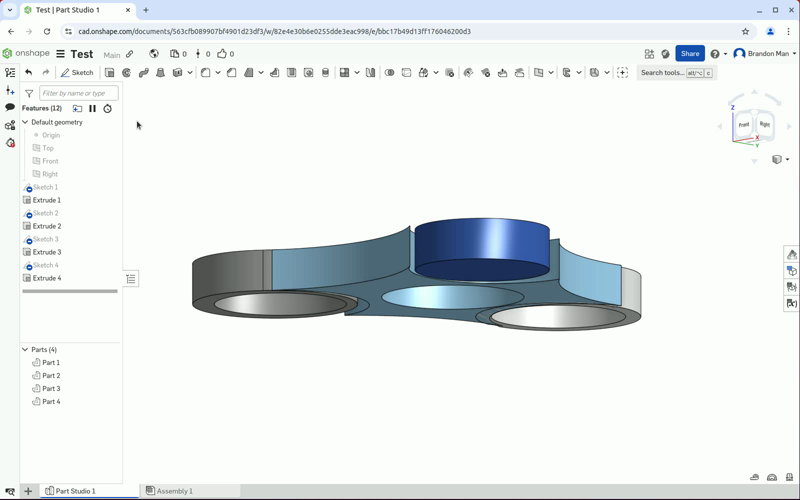
key(down, 3)
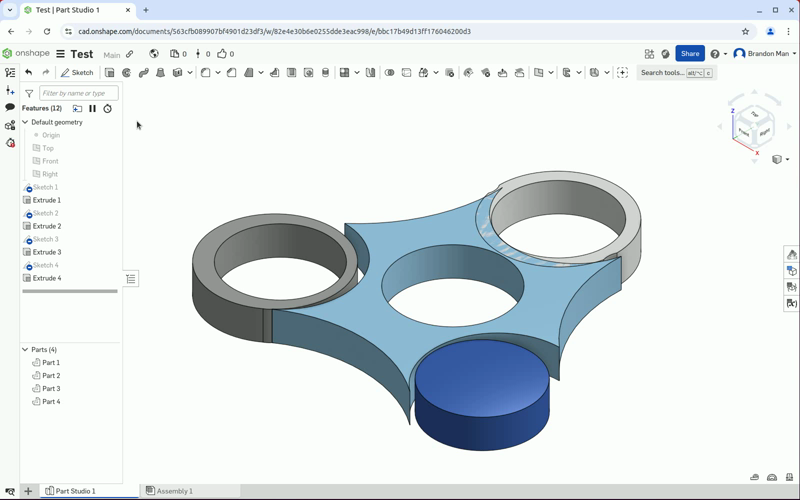
mouse_move(73, 189)
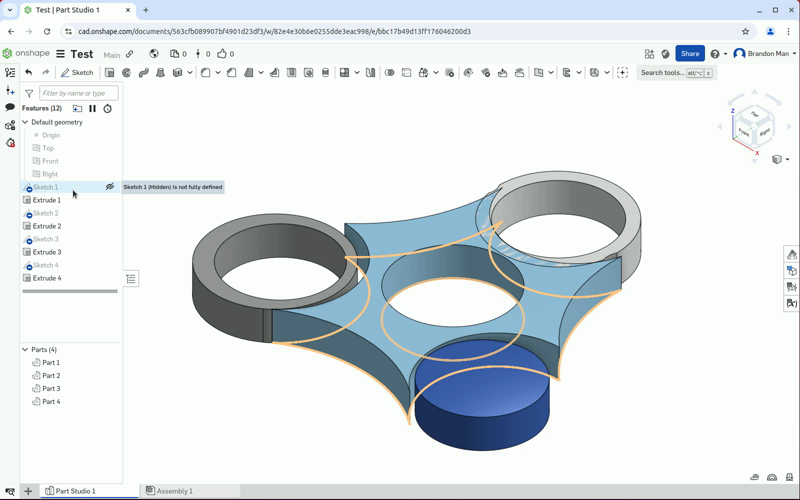
click(73, 189)